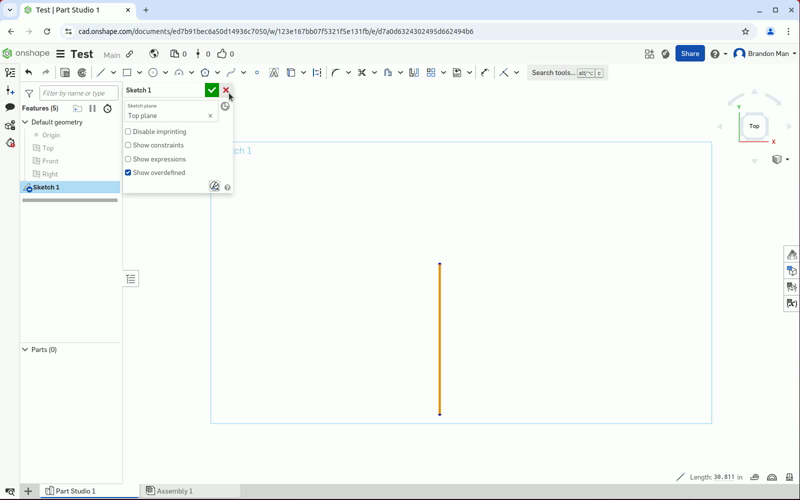
key(shift+h)
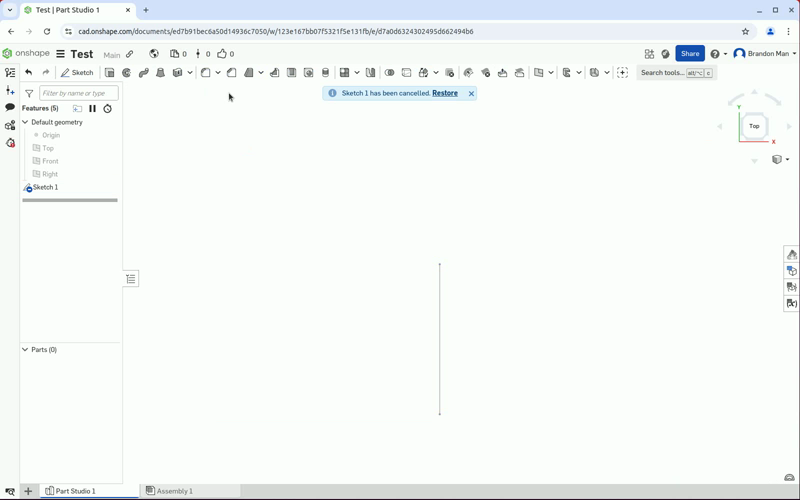
key(shift+s)
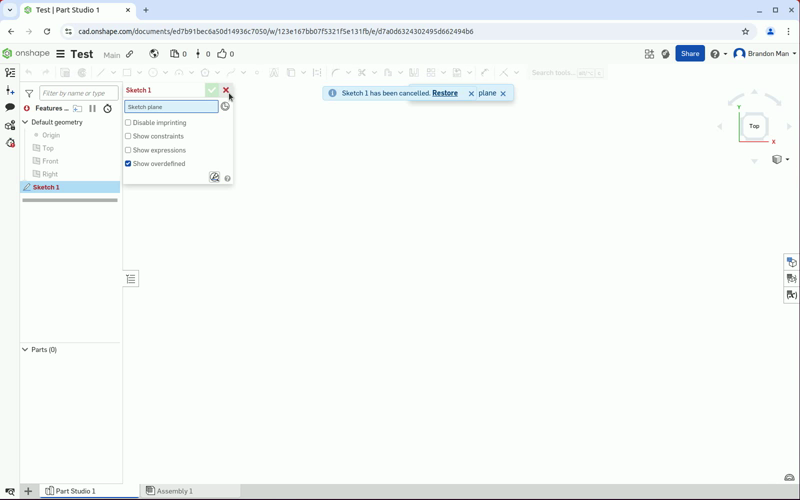
mouse_move(73, 150)
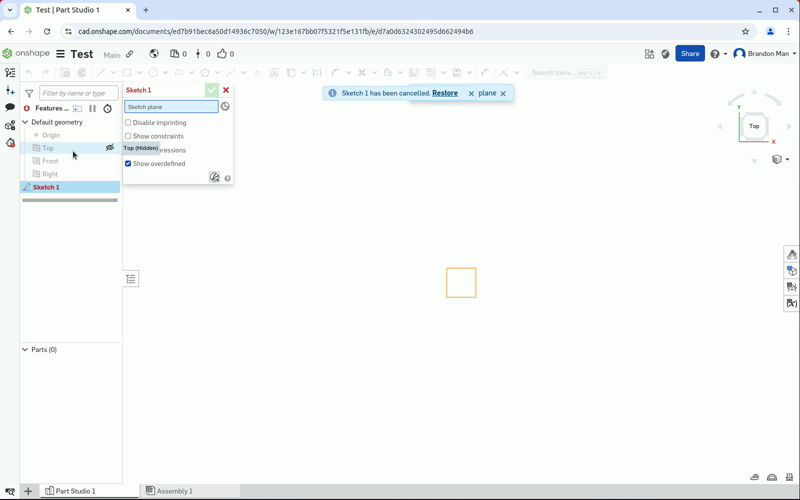
click(73, 150)
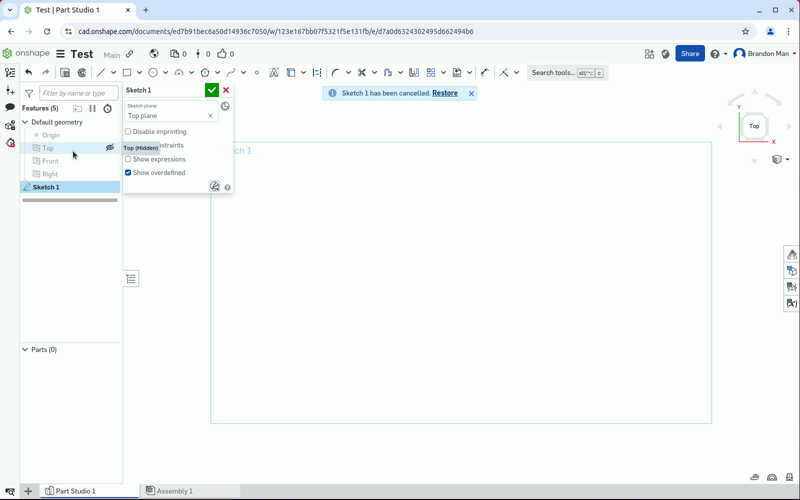
mouse_move(73, 352)
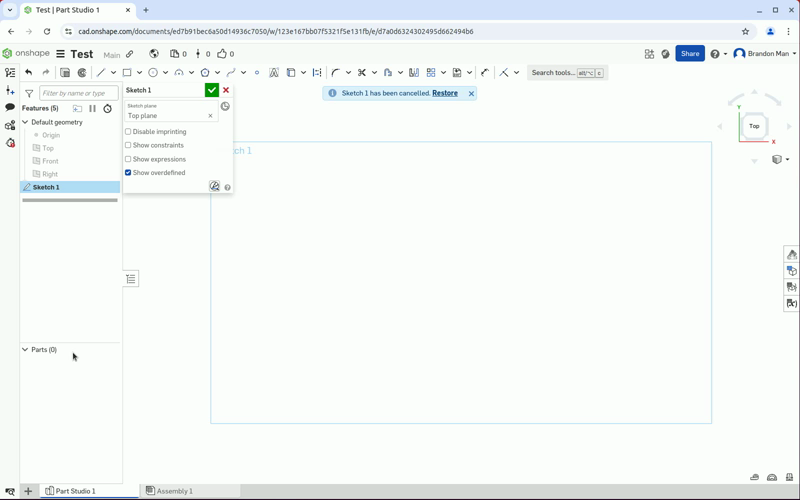
key(y)
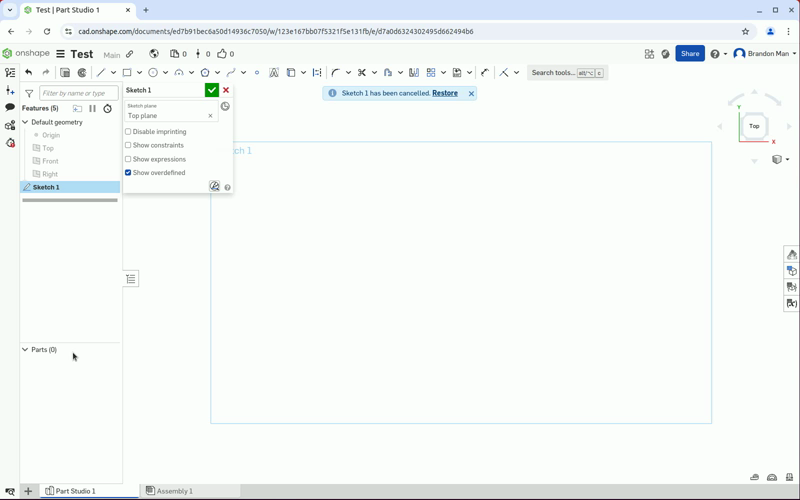
key(l)
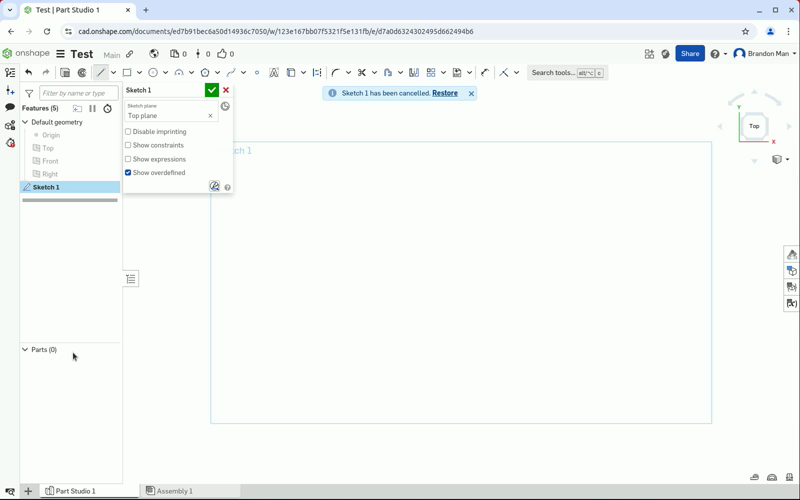
key_down(shift)
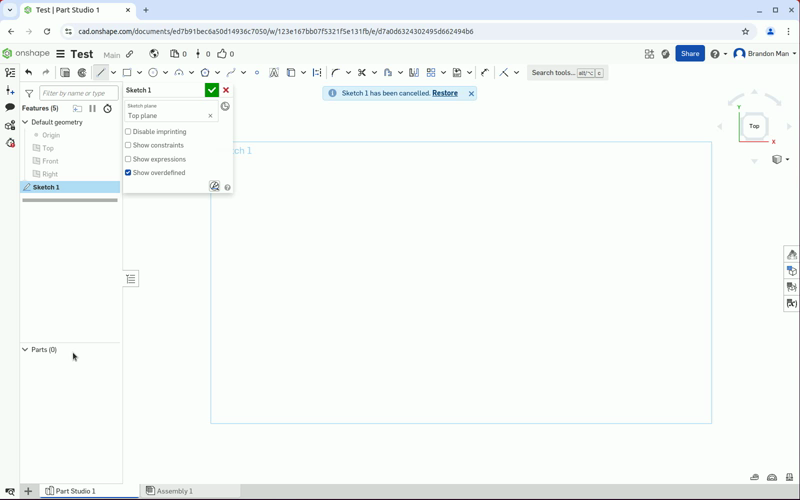
mouse_move(460, 282)
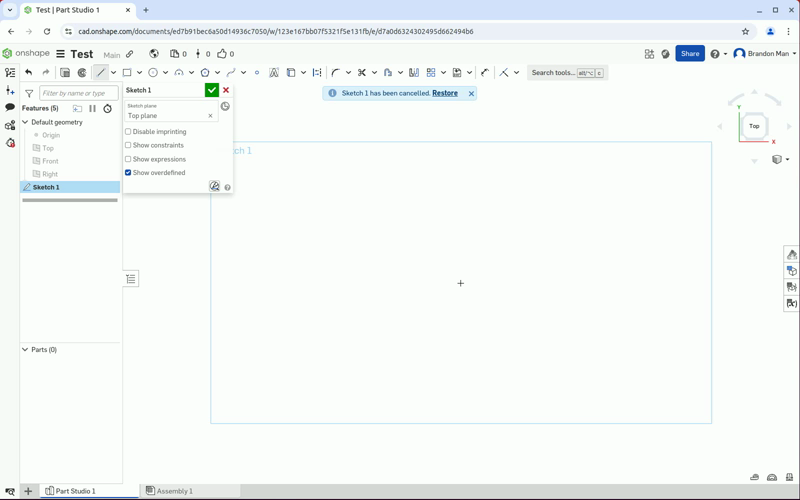
click(460, 282)
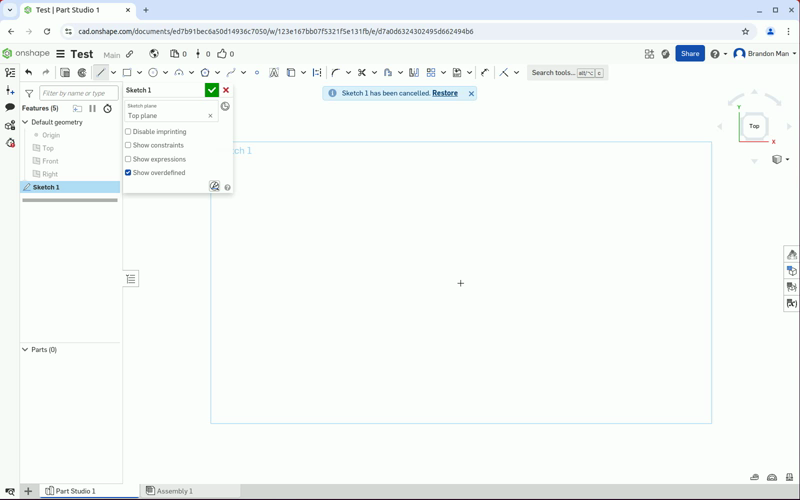
key_up(shift)
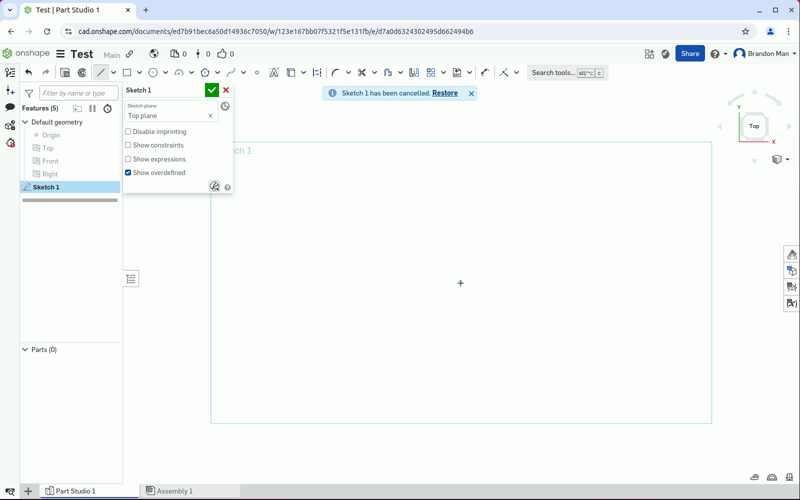
key_down(shift)
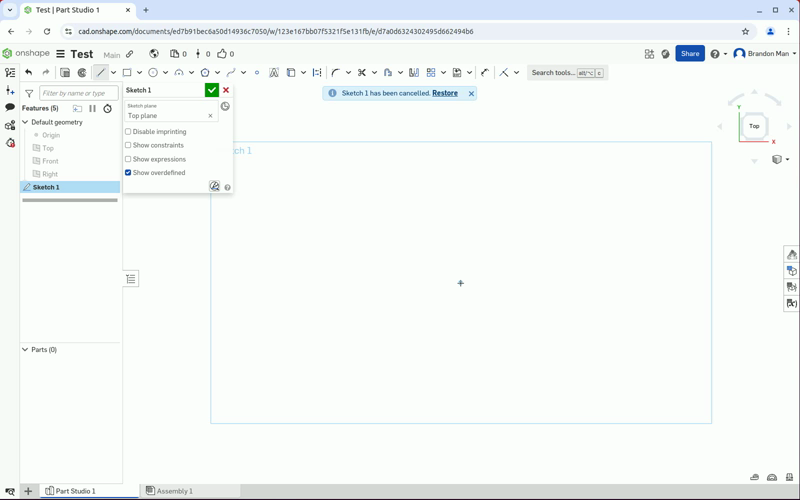
mouse_move(490, 282)
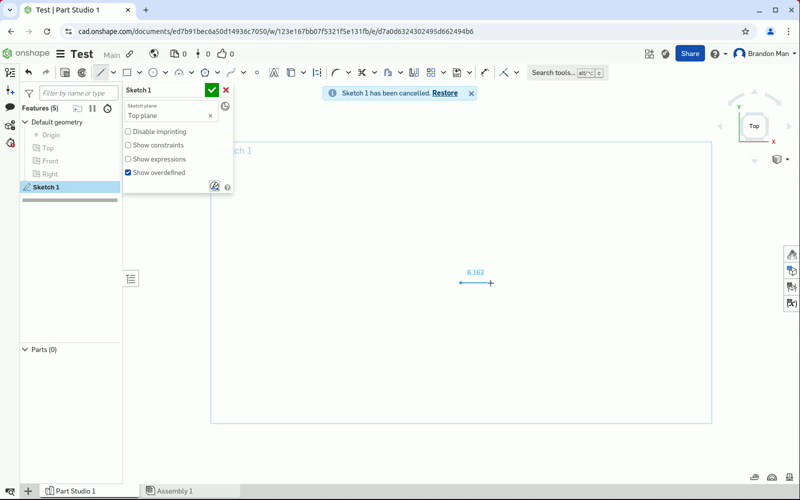
mouse_move(512, 282)
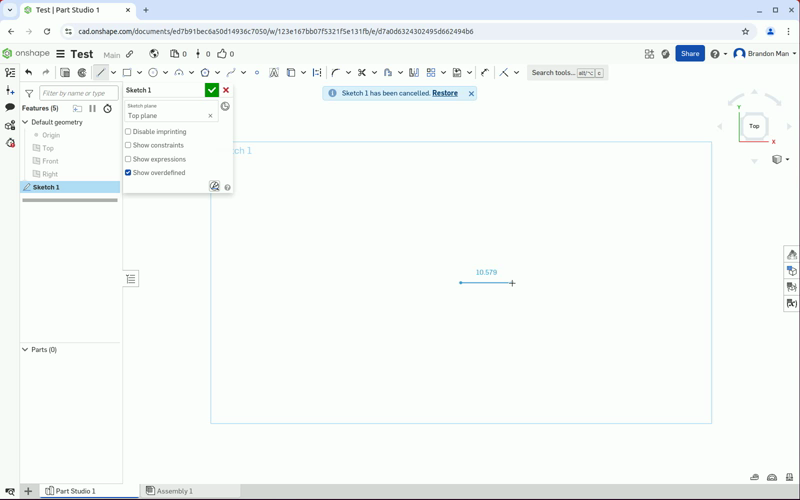
click(512, 282)
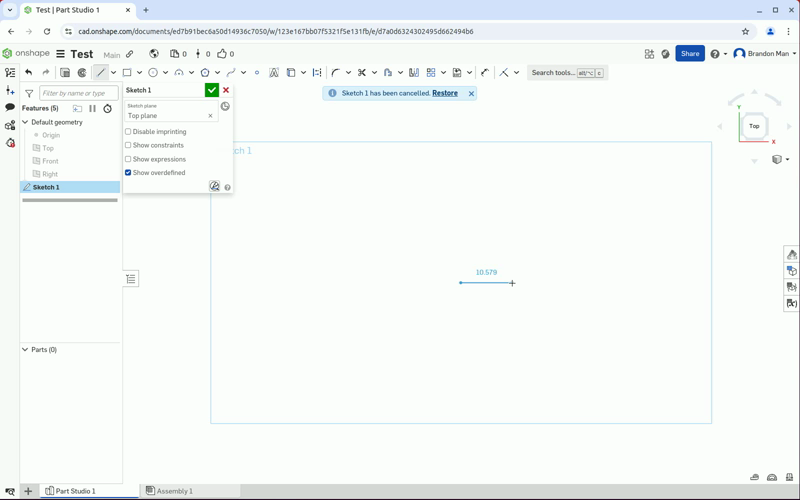
key_up(shift)
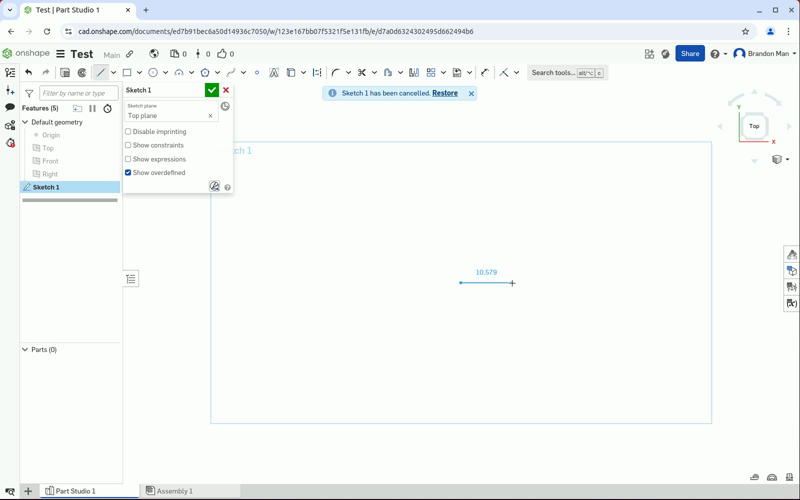
key(esc)
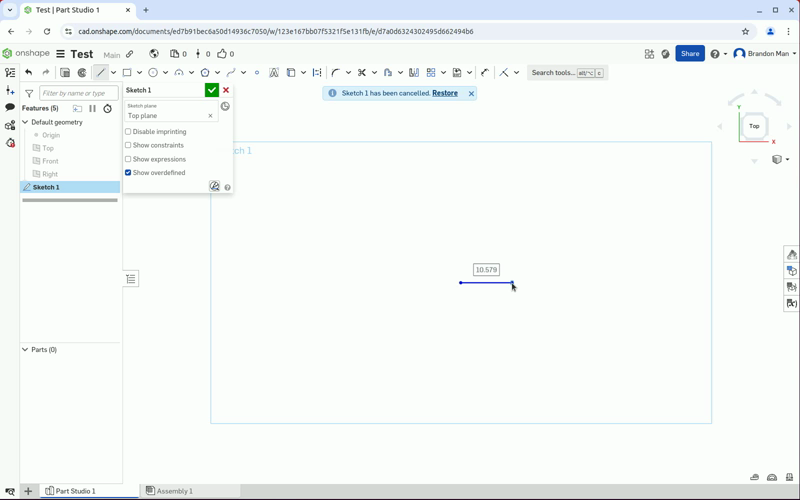
key(a)
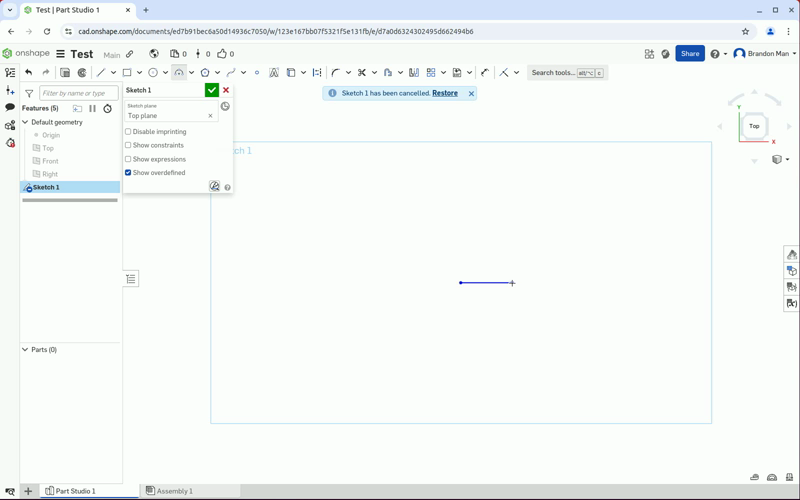
mouse_move(512, 282)
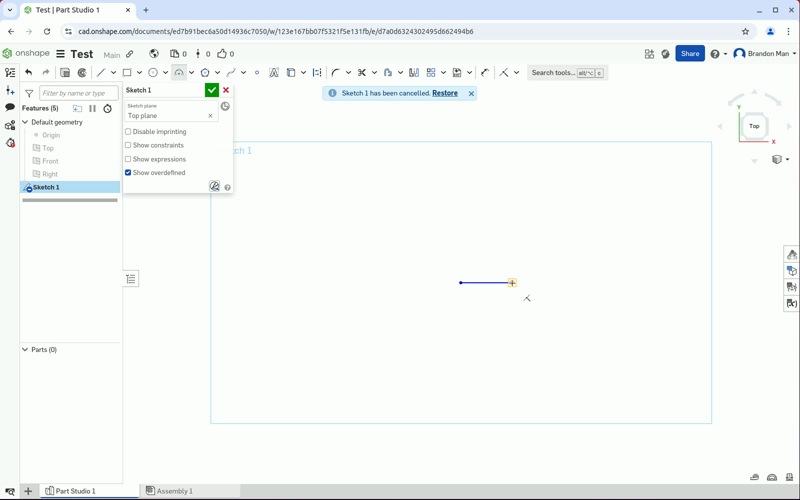
click(512, 282)
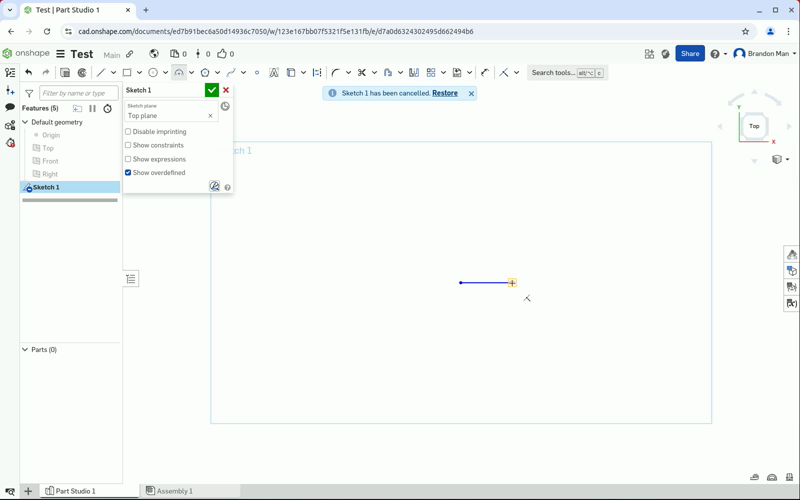
key_down(shift)
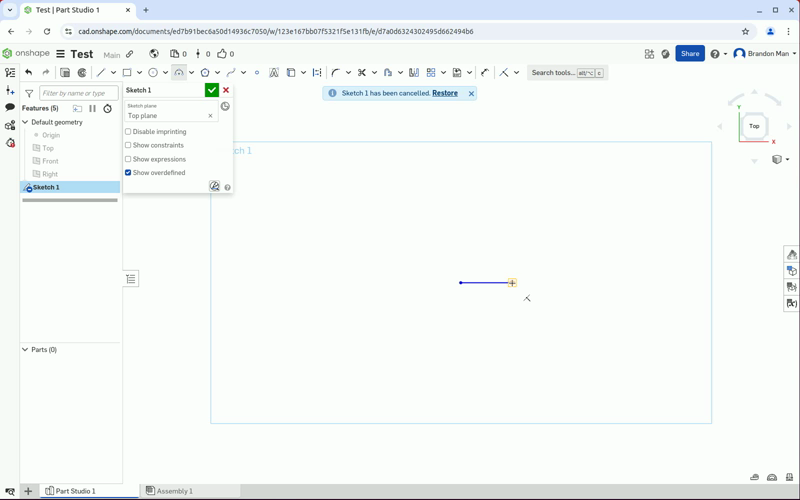
mouse_move(534, 260)
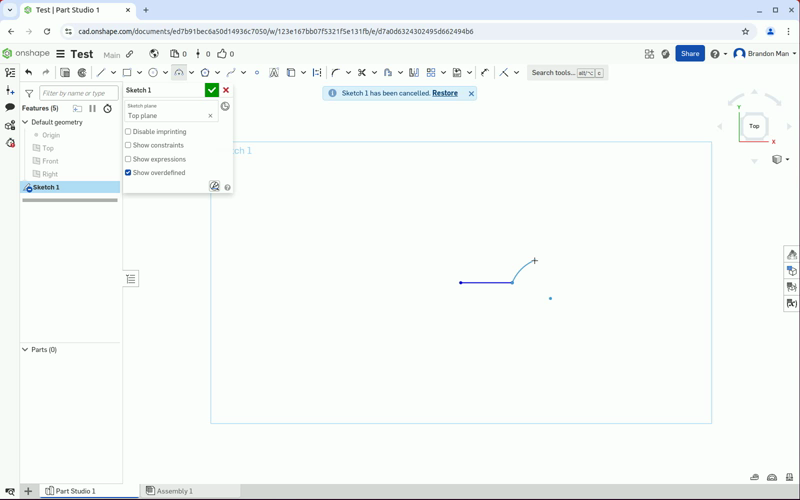
click(534, 260)
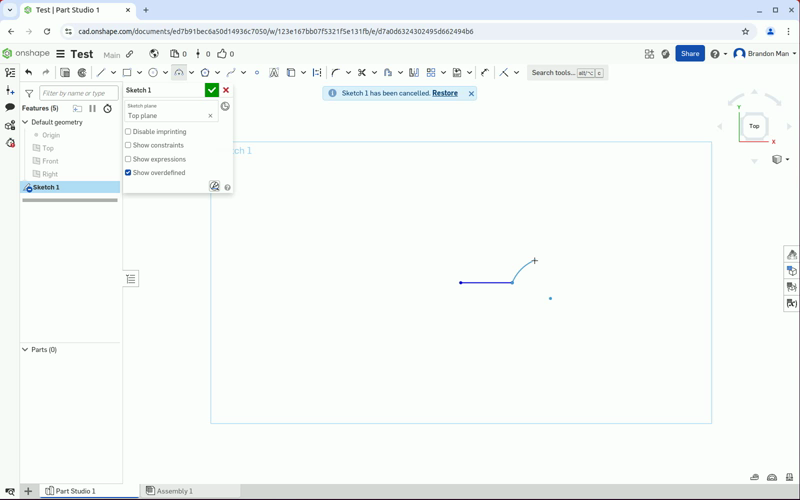
mouse_move(528, 276)
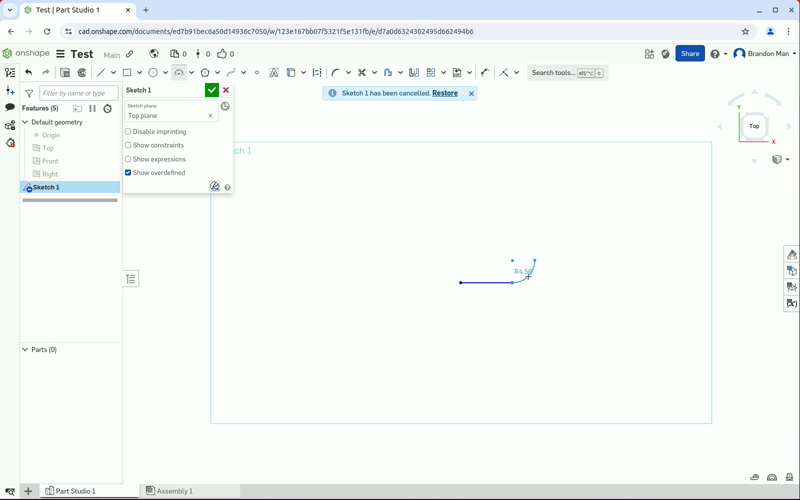
click(528, 276)
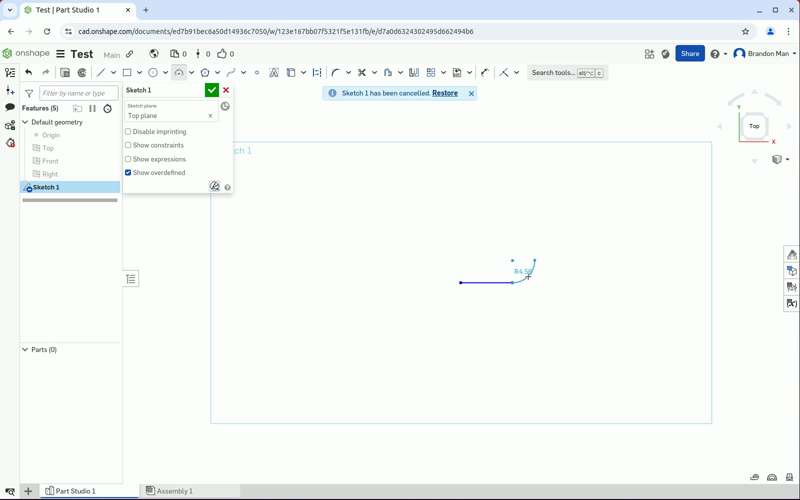
key_up(shift)
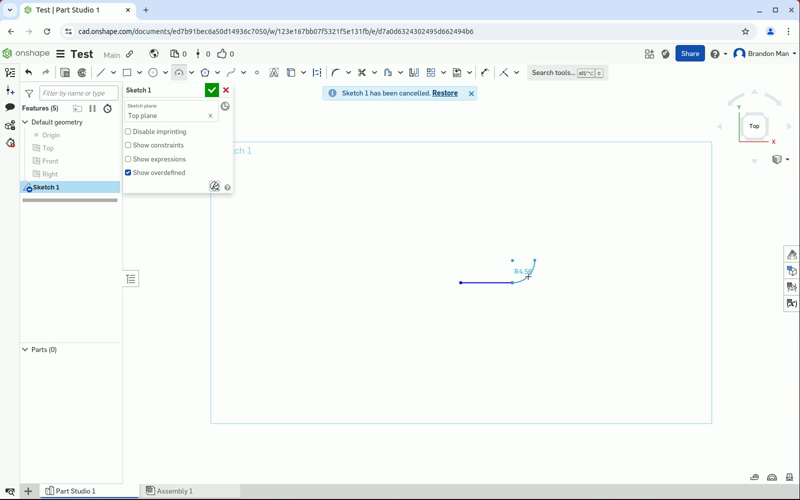
key(esc)
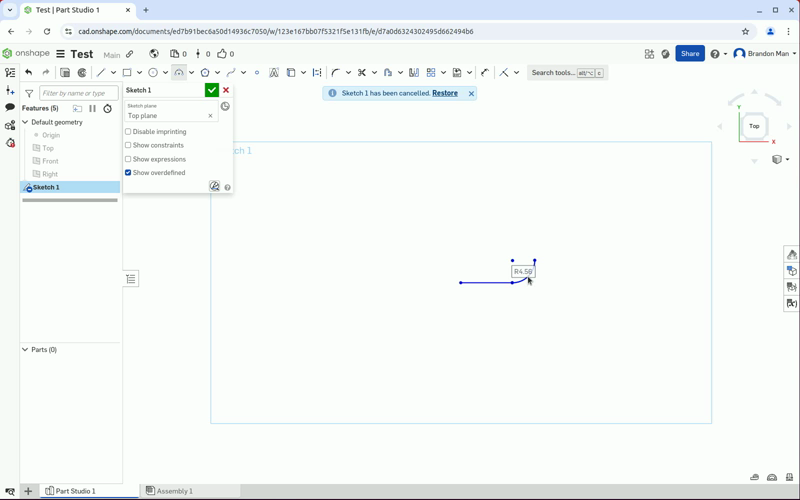
key(l)
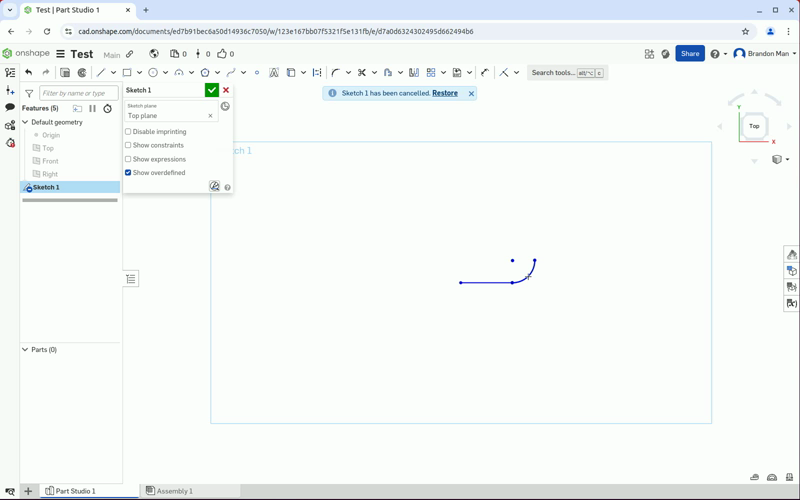
mouse_move(534, 260)
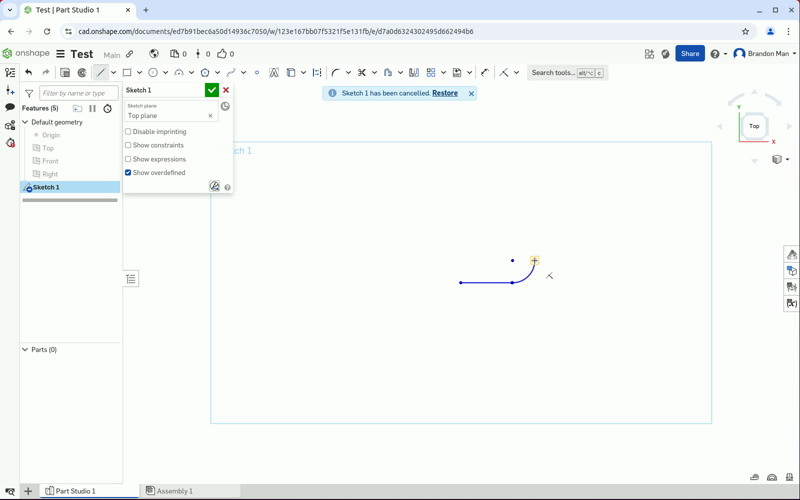
click(534, 260)
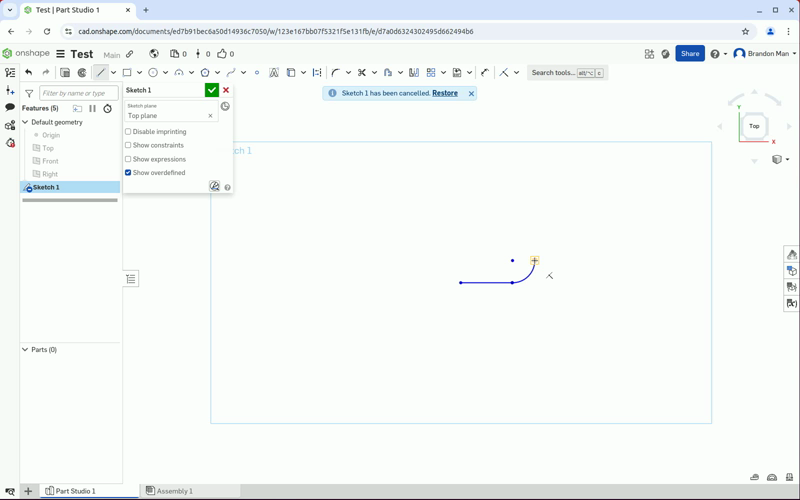
key_down(shift)
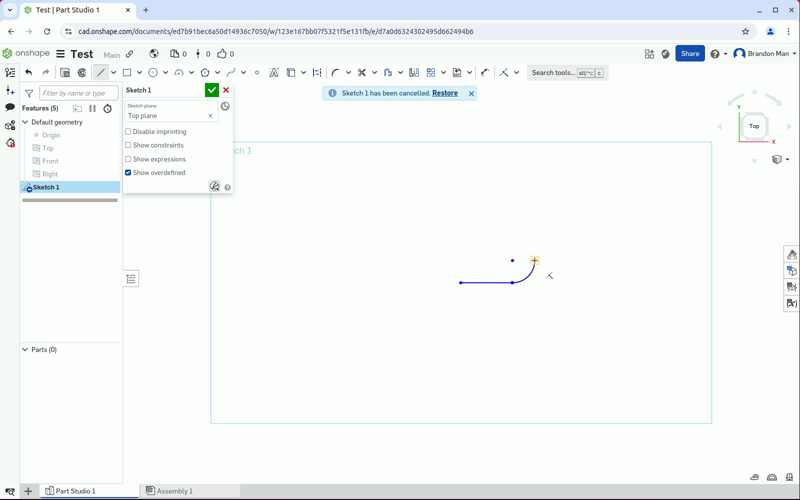
mouse_move(564, 260)
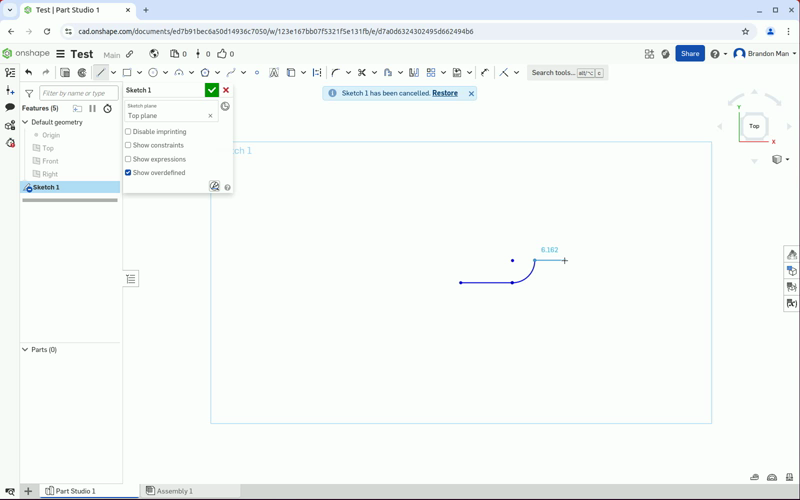
mouse_move(528, 260)
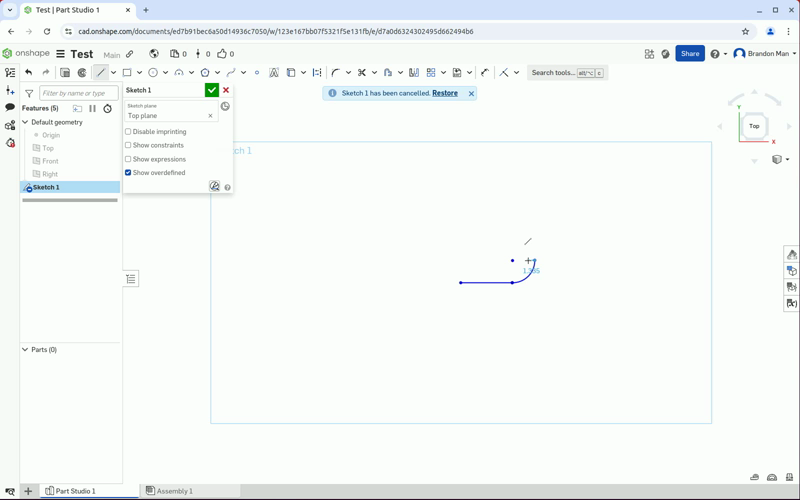
scroll(6)
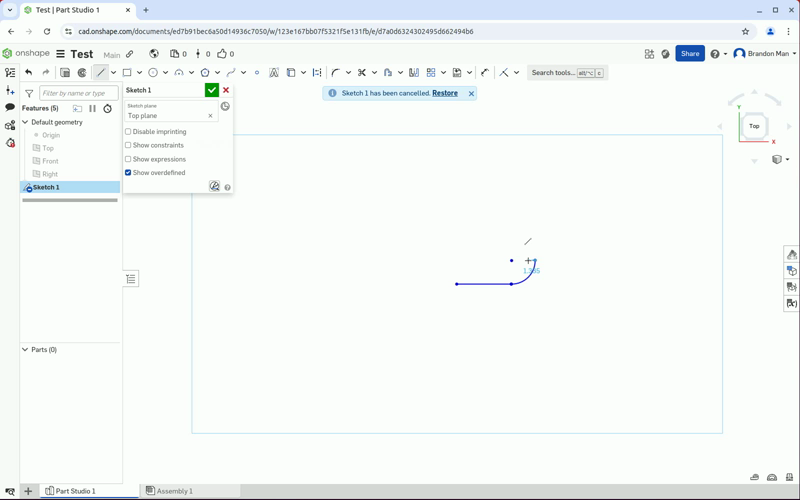
scroll(6)
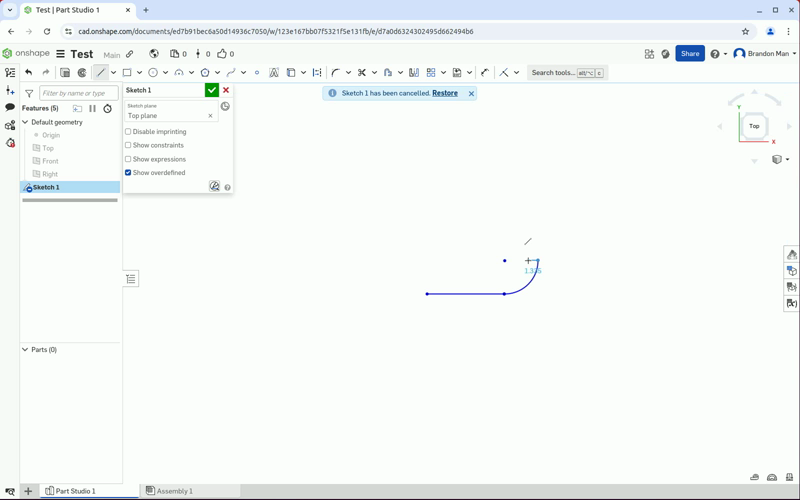
scroll(6)
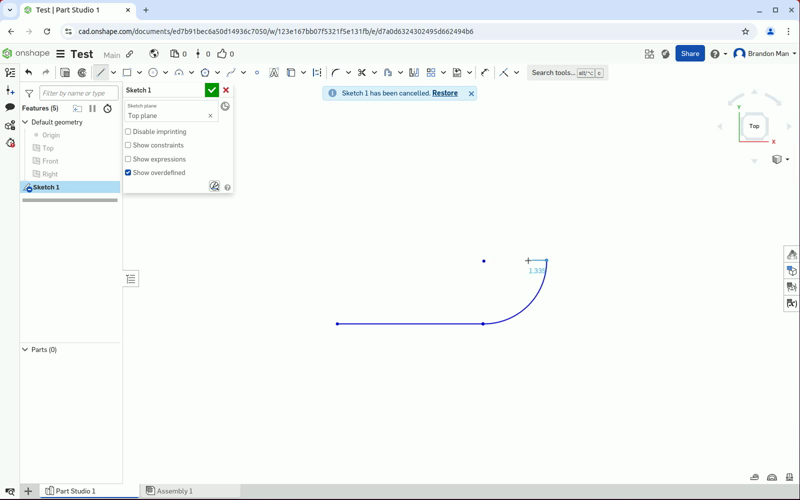
scroll(6)
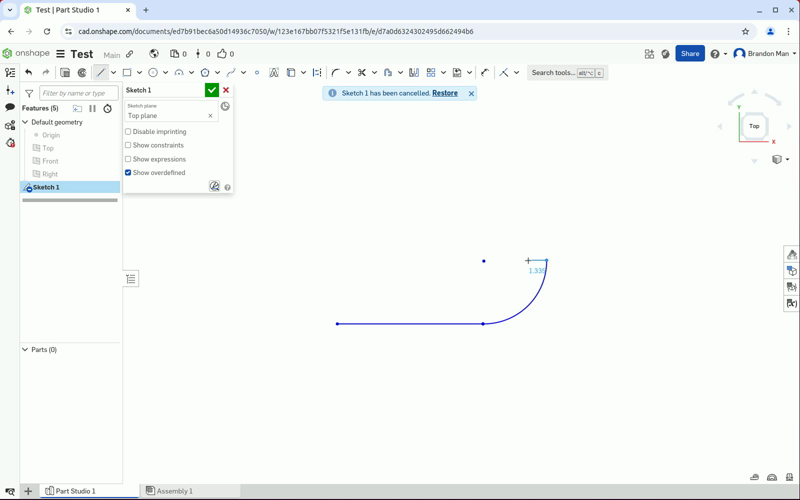
scroll(6)
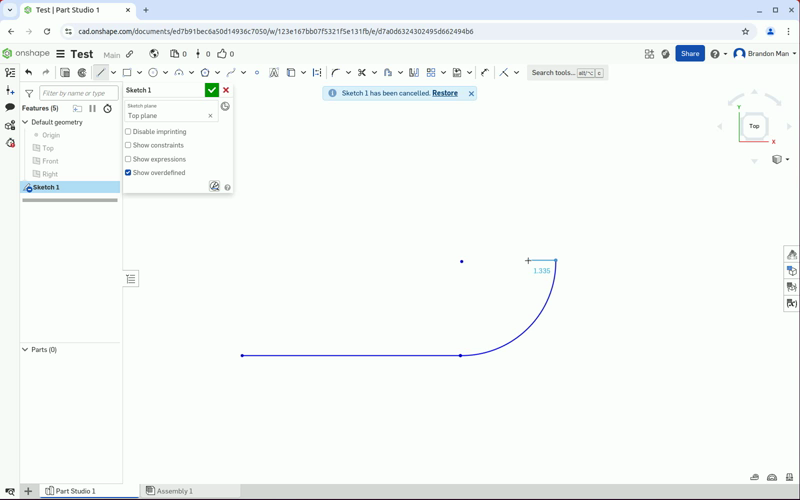
scroll(6)
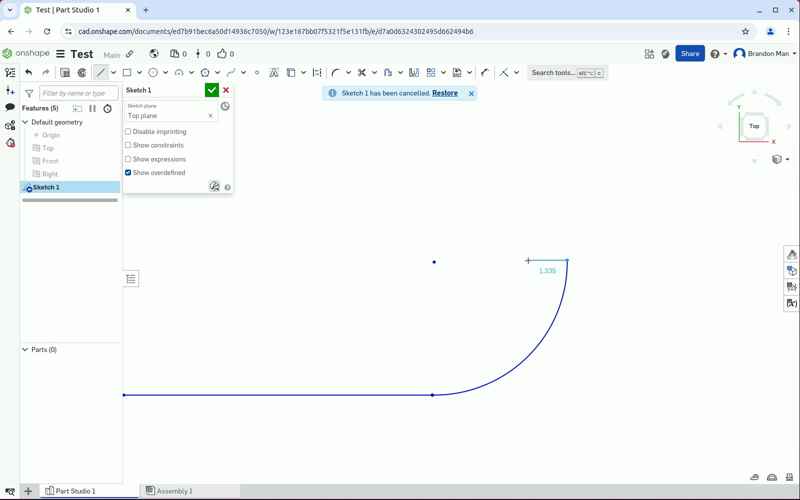
scroll(6)
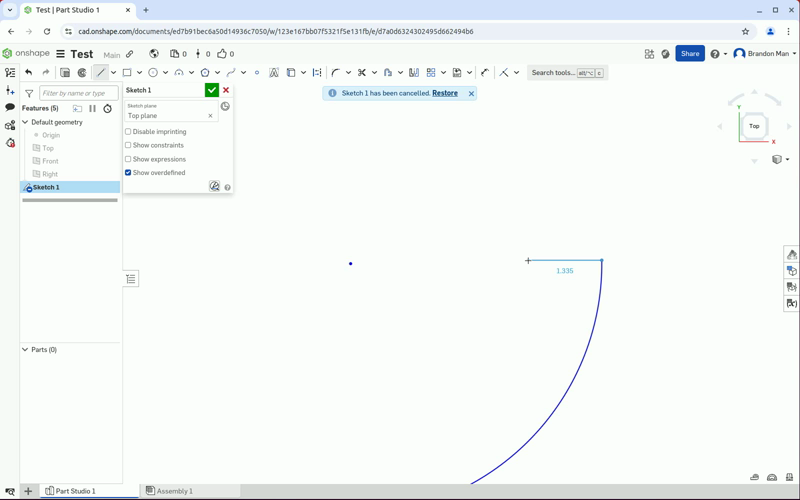
click(528, 260)
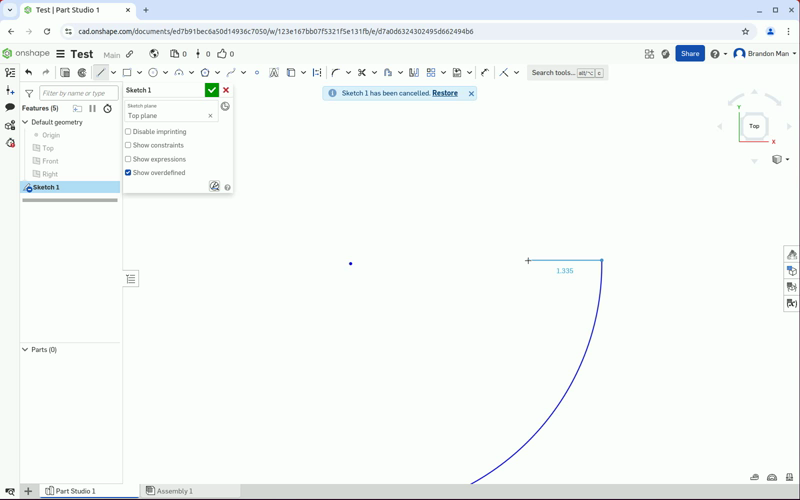
scroll(-6)
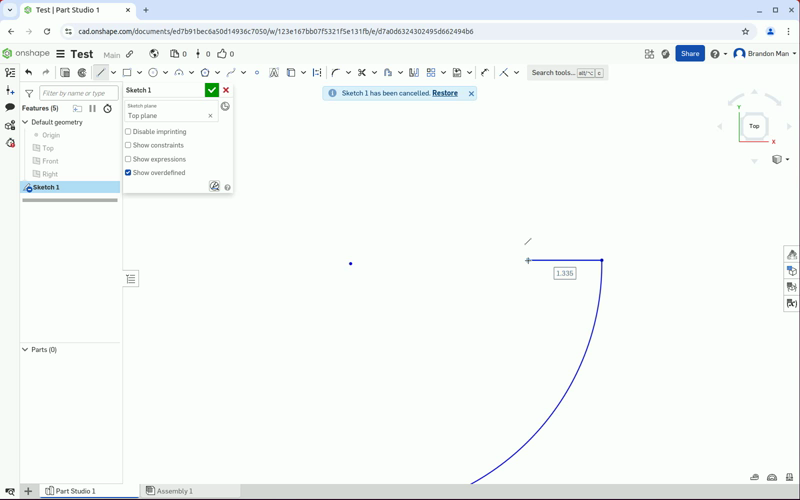
scroll(-6)
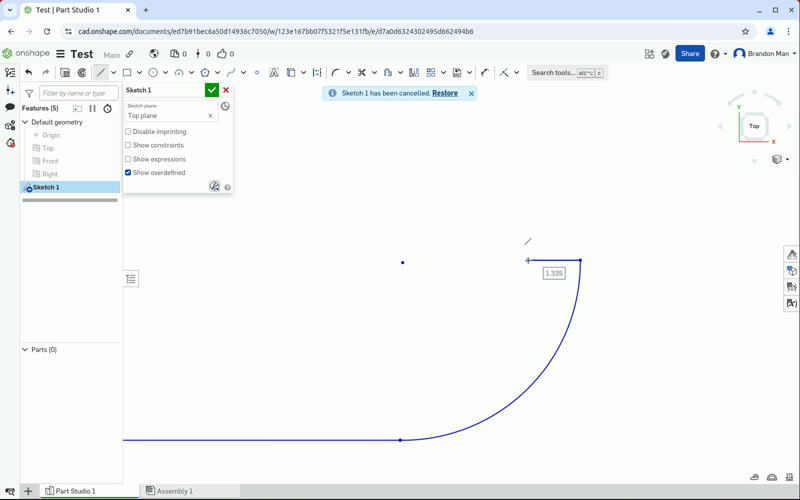
scroll(-6)
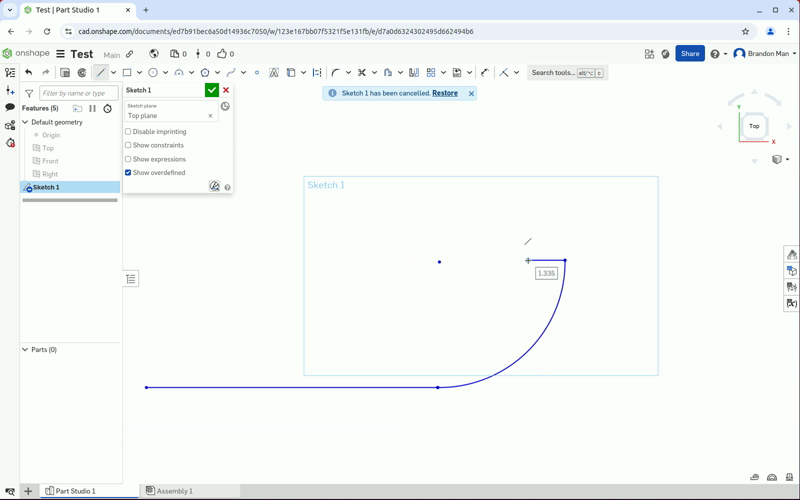
scroll(-6)
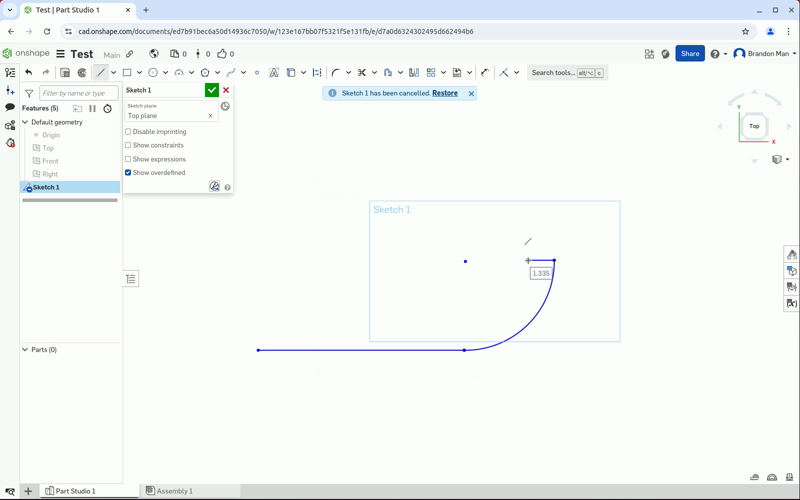
scroll(-6)
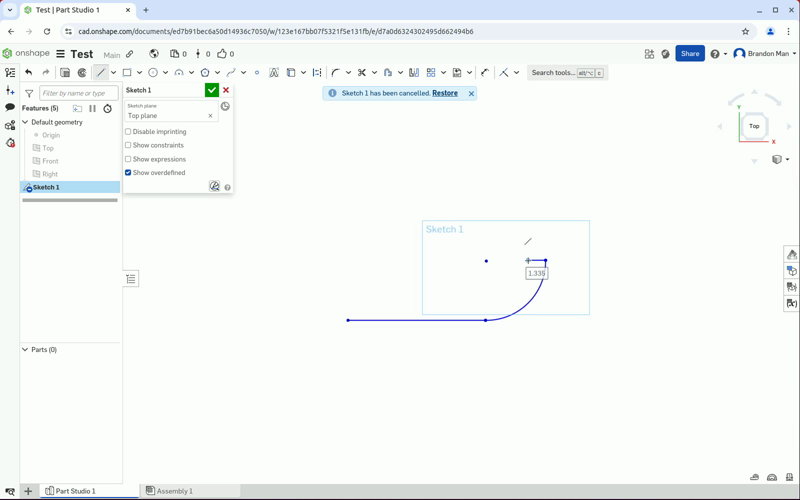
scroll(-6)
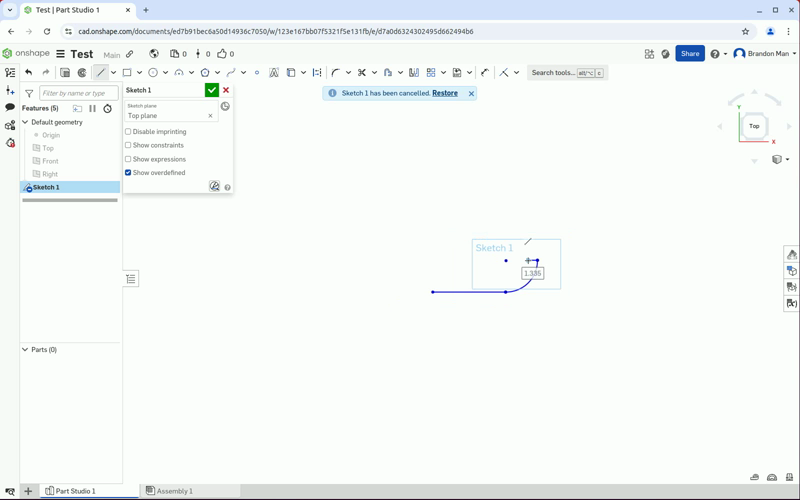
scroll(-6)
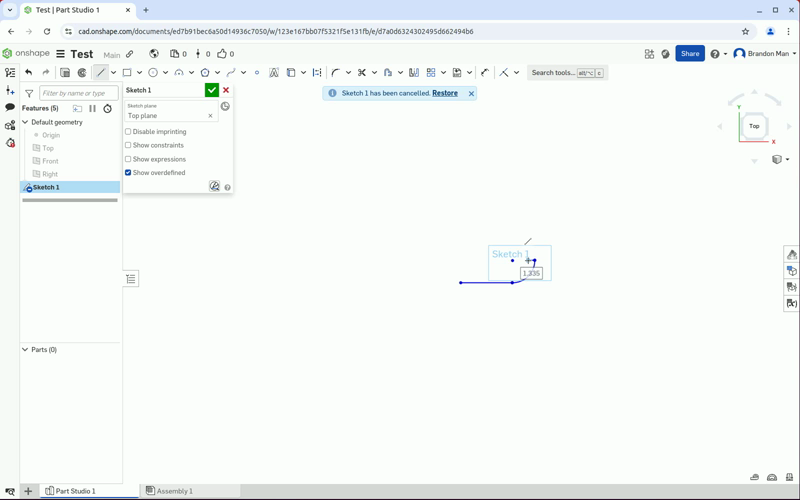
key_up(shift)
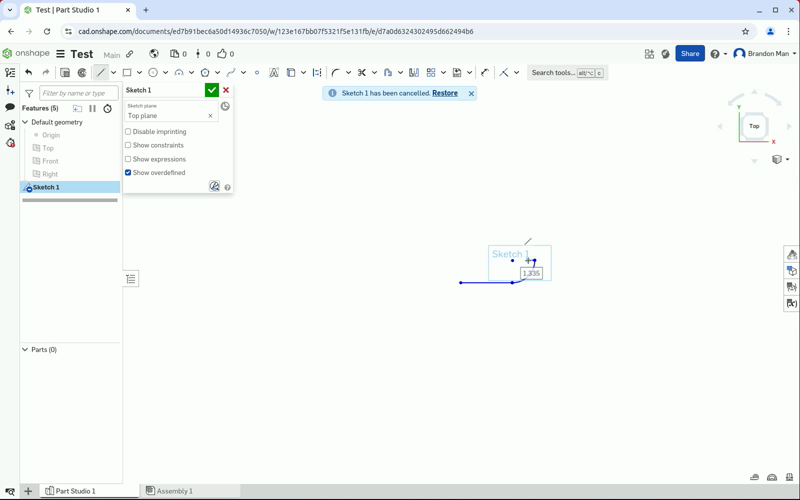
key_down(shift)
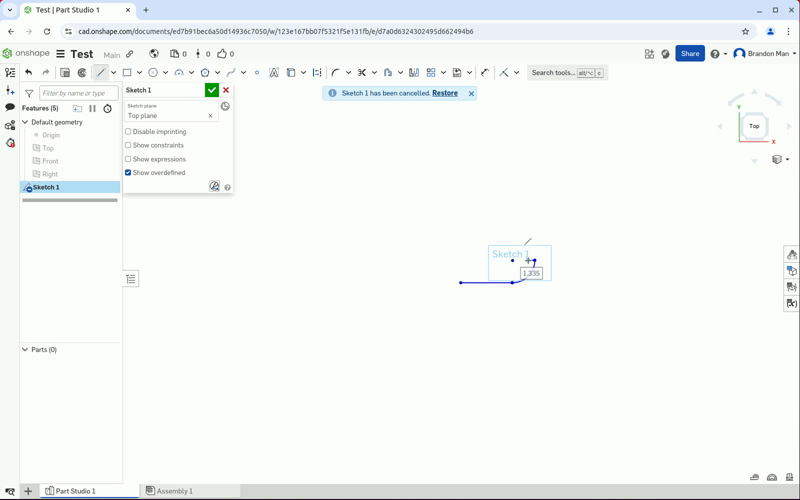
mouse_move(558, 260)
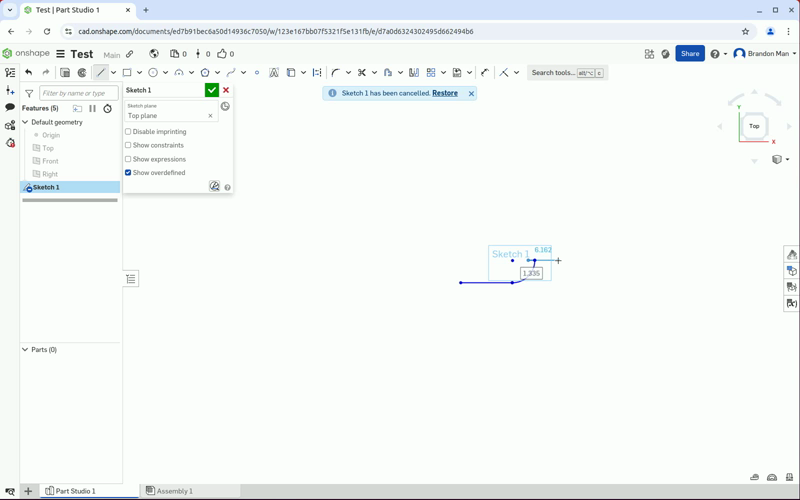
mouse_move(521, 260)
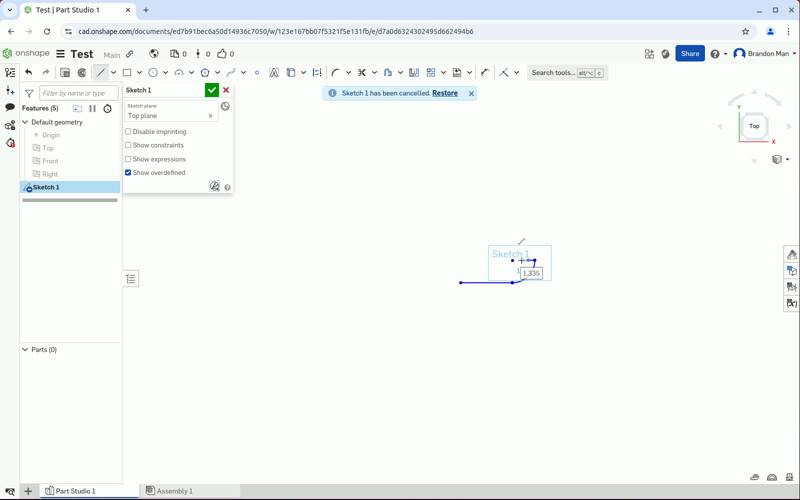
scroll(6)
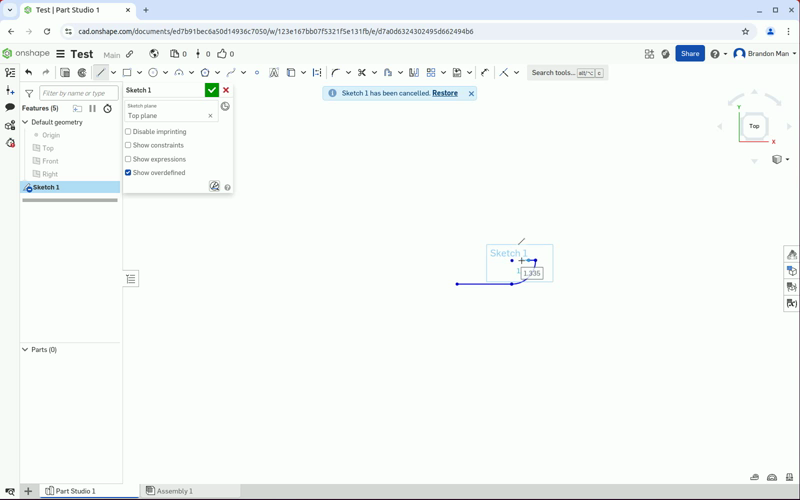
scroll(6)
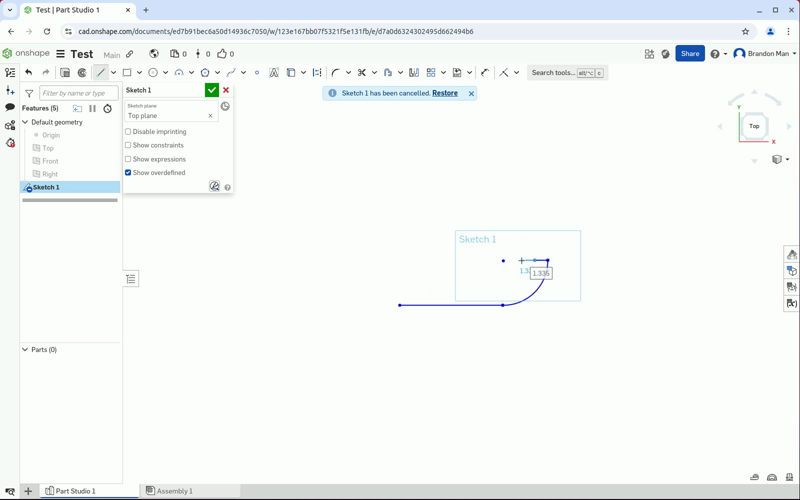
scroll(6)
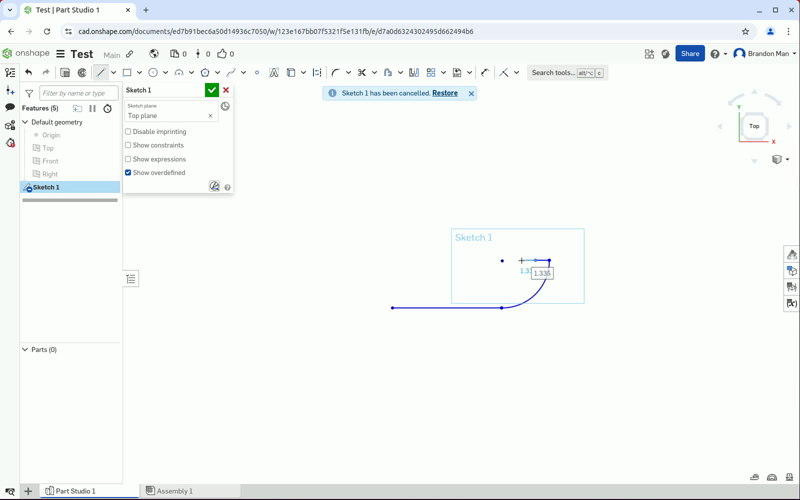
scroll(6)
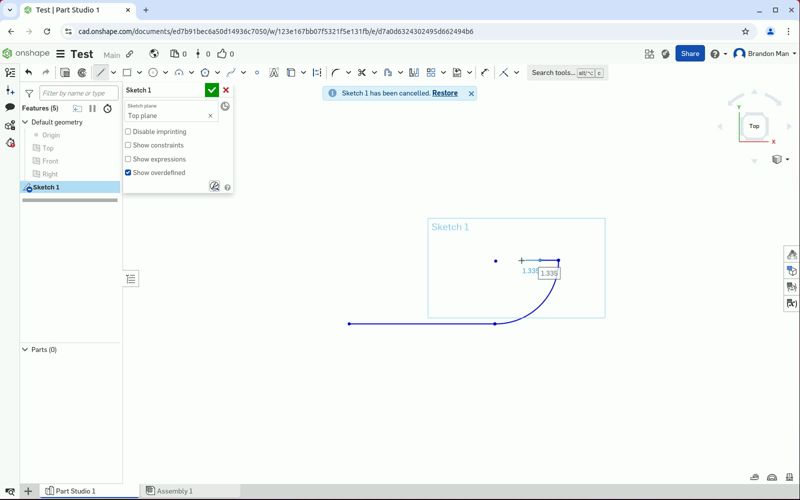
scroll(6)
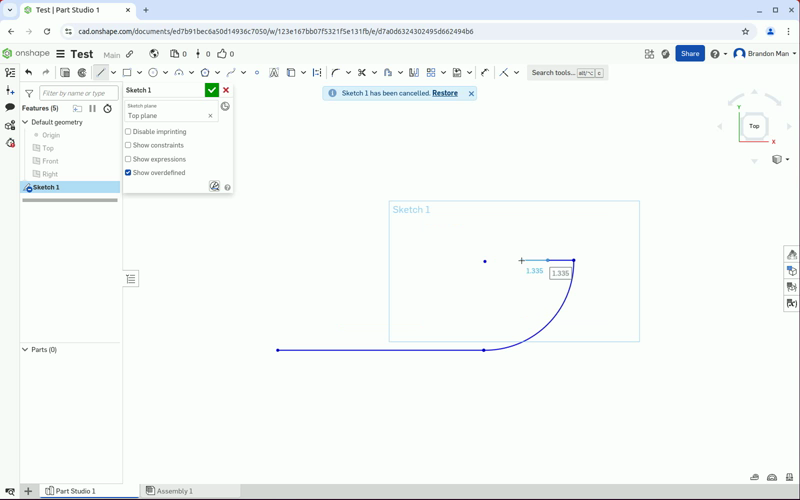
scroll(6)
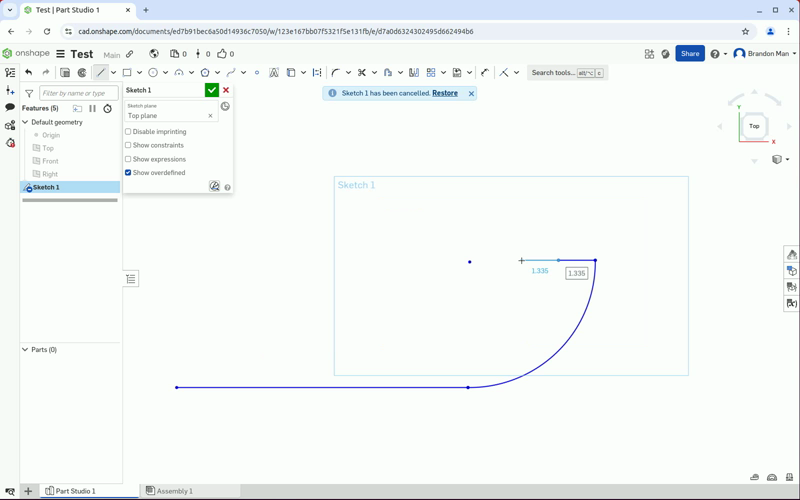
scroll(6)
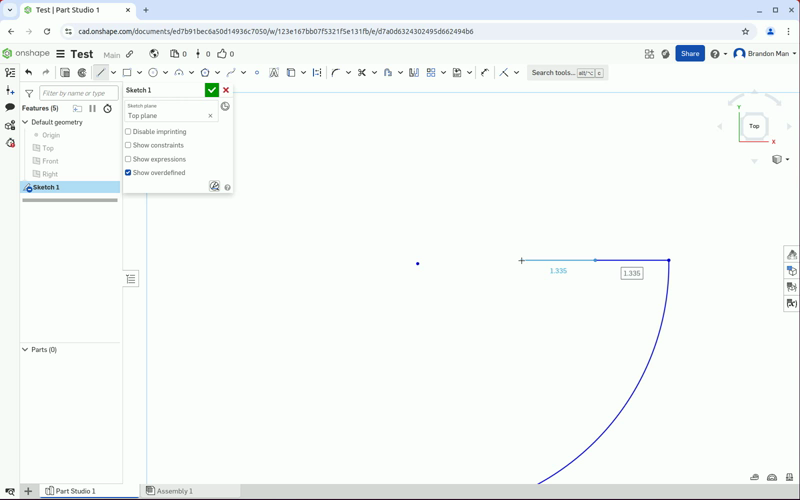
click(521, 260)
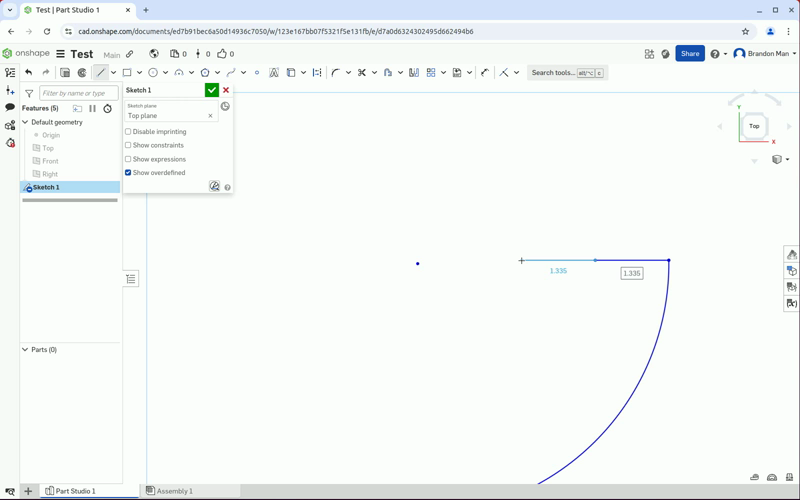
scroll(-6)
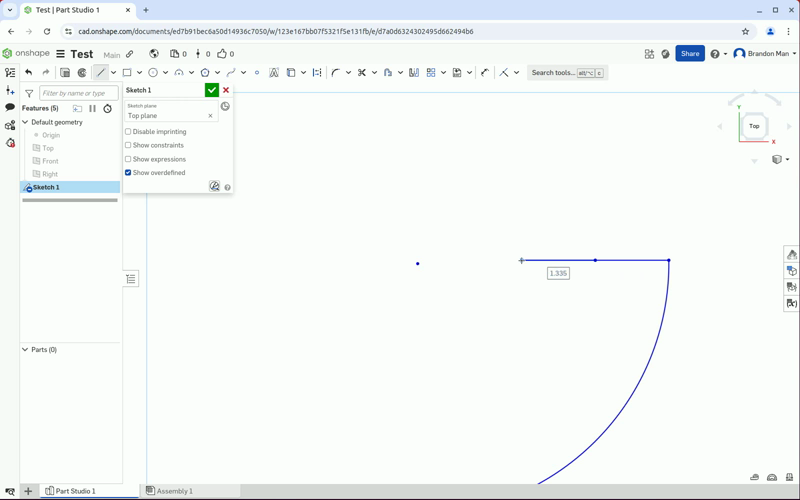
scroll(-6)
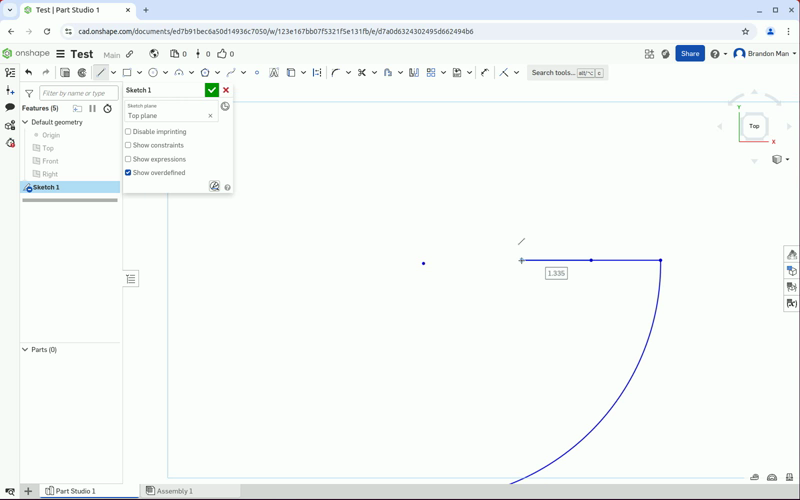
scroll(-6)
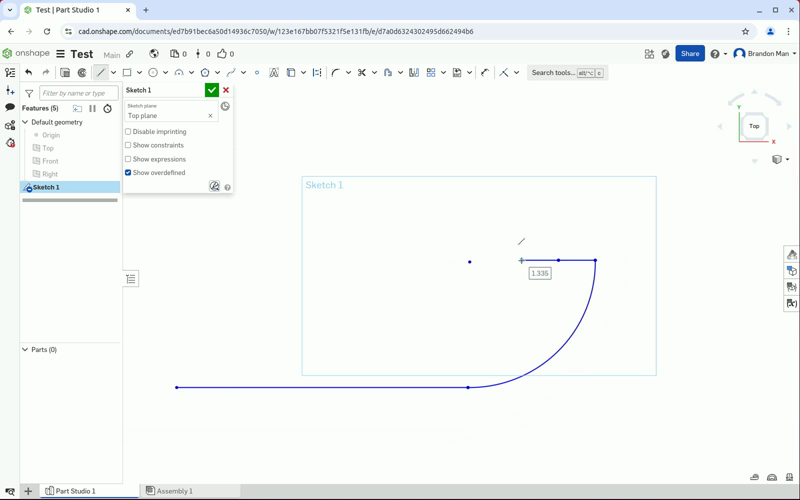
scroll(-6)
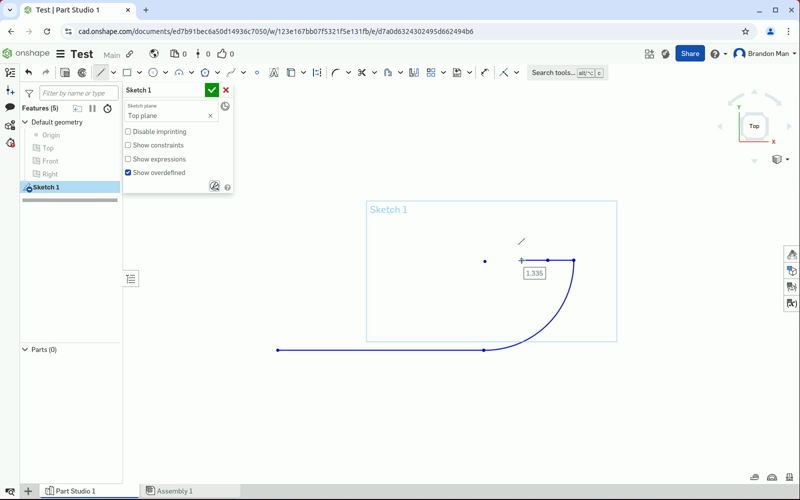
scroll(-6)
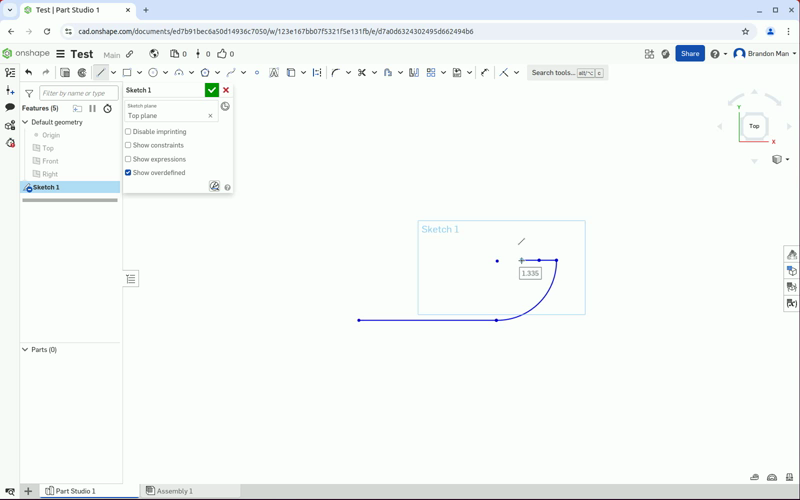
scroll(-6)
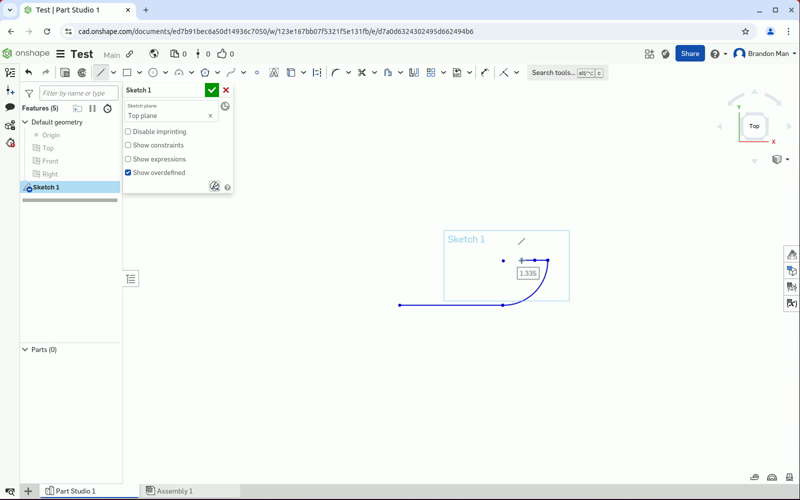
scroll(-6)
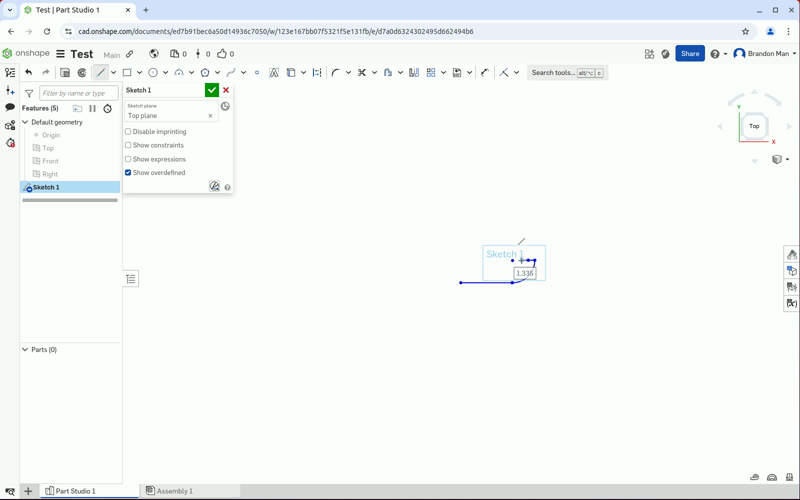
key_up(shift)
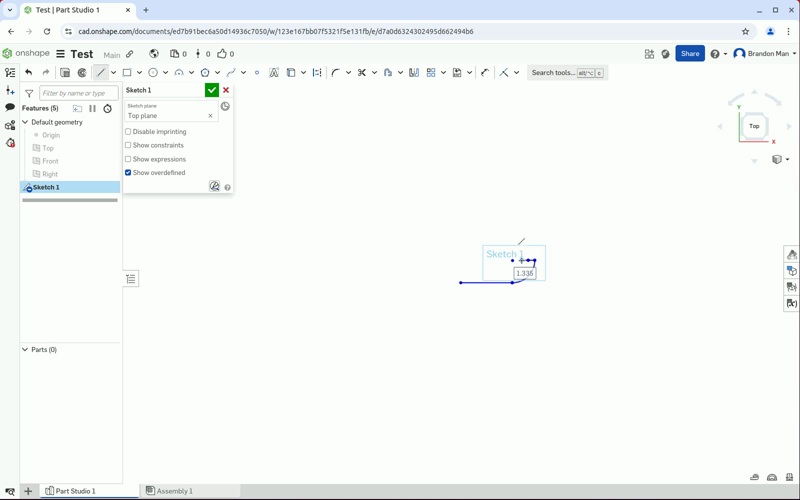
key_down(shift)
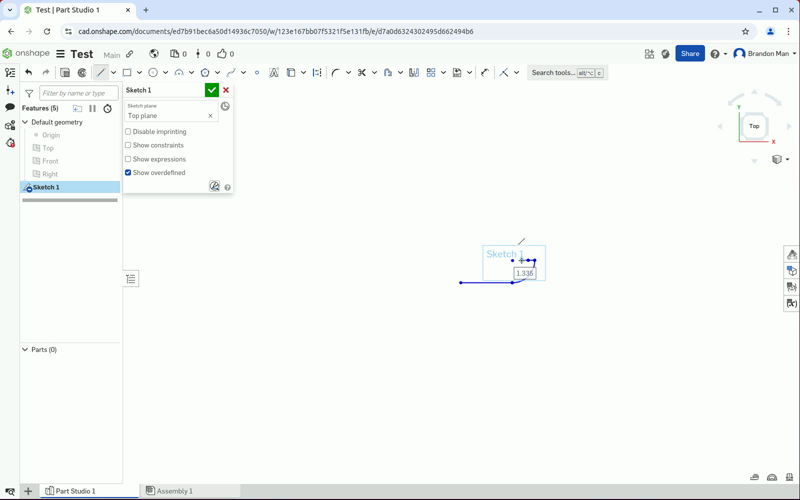
mouse_move(551, 260)
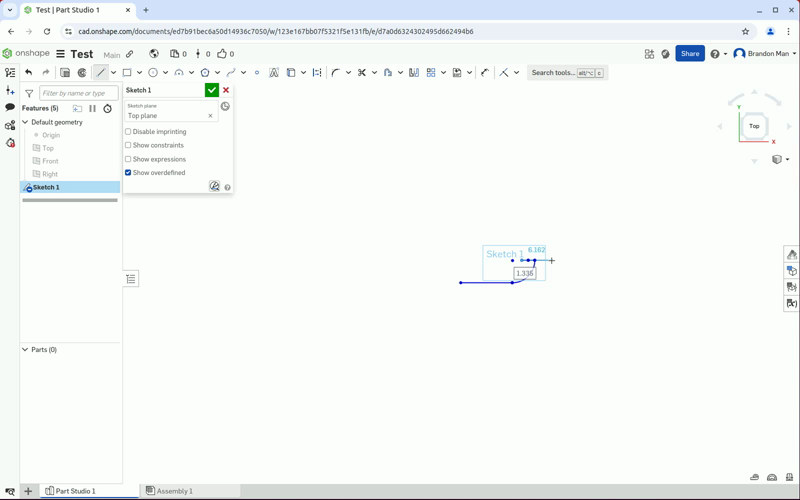
mouse_move(521, 267)
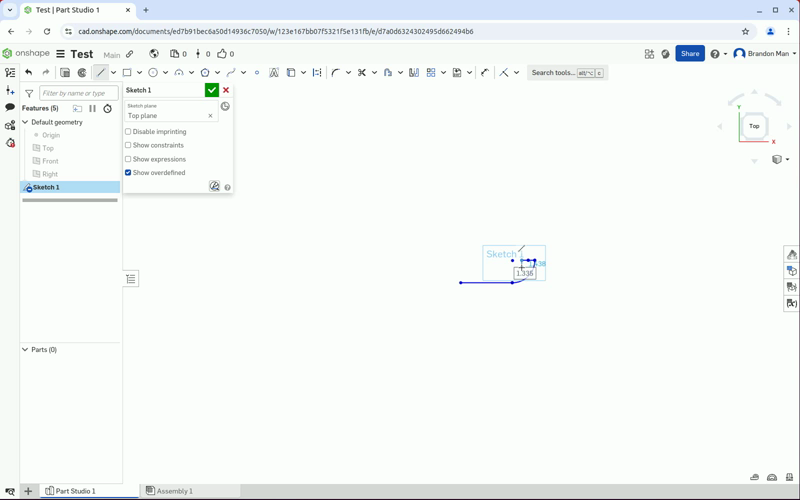
scroll(6)
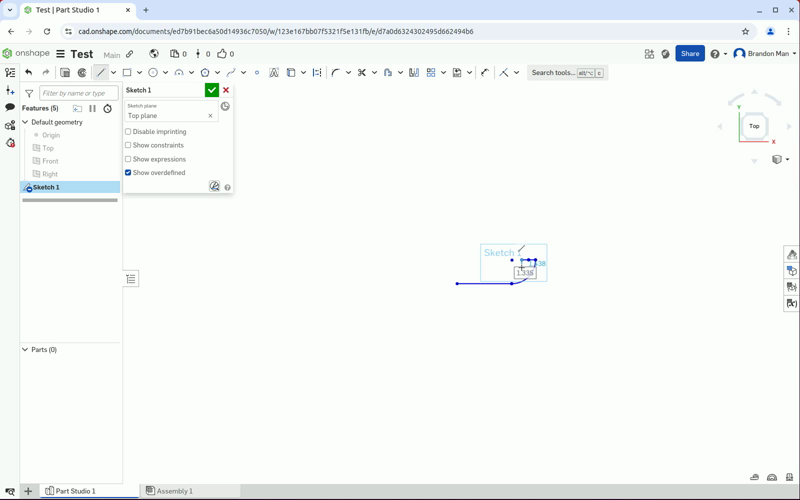
scroll(6)
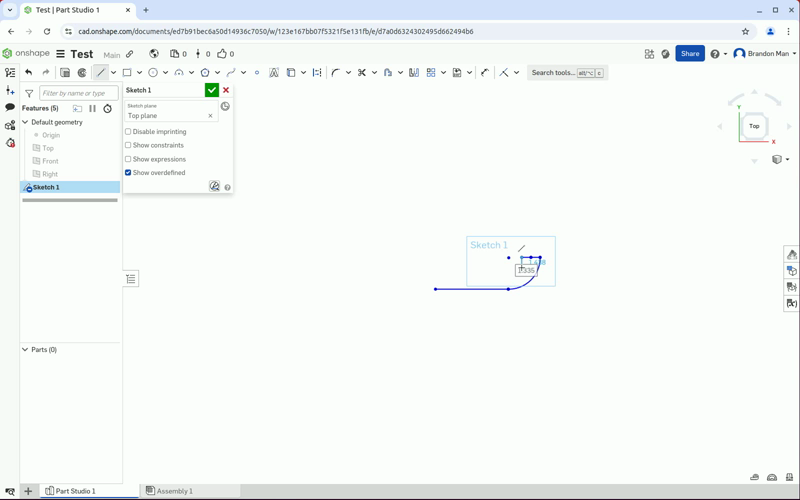
scroll(6)
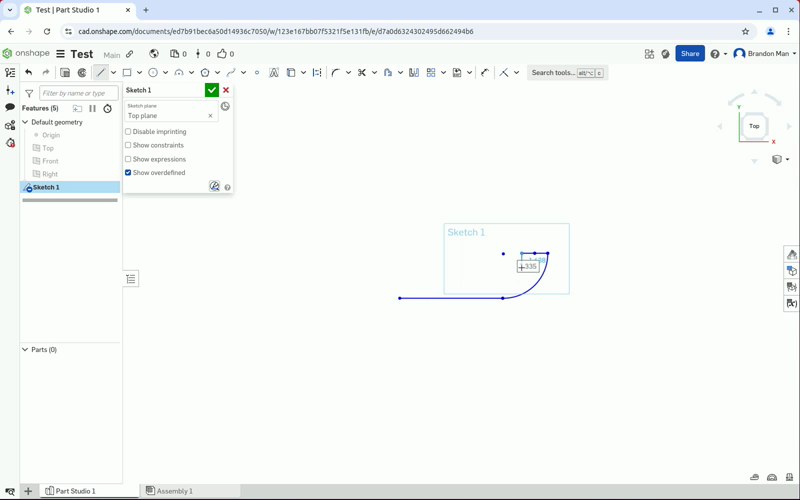
scroll(6)
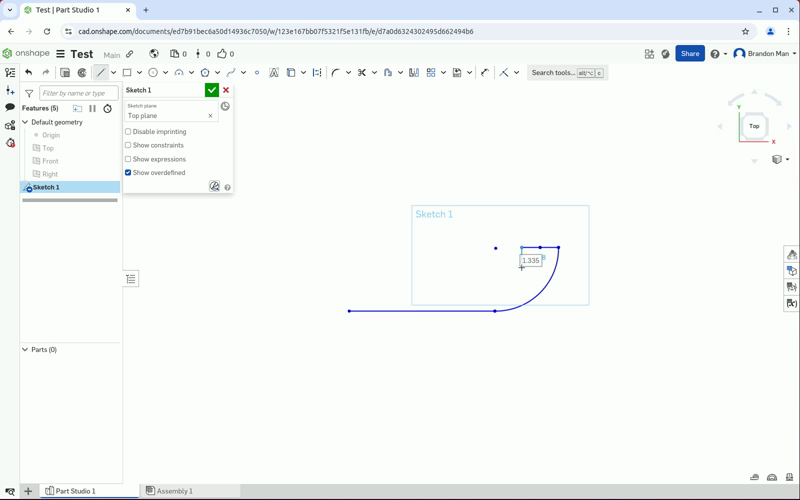
scroll(6)
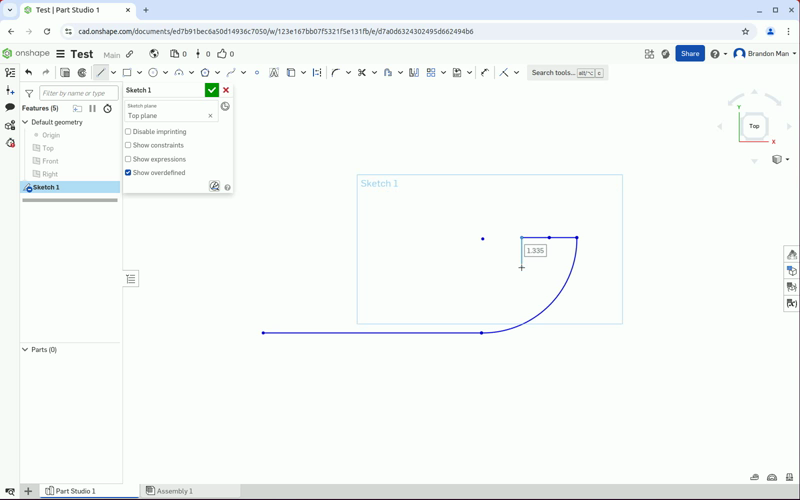
scroll(6)
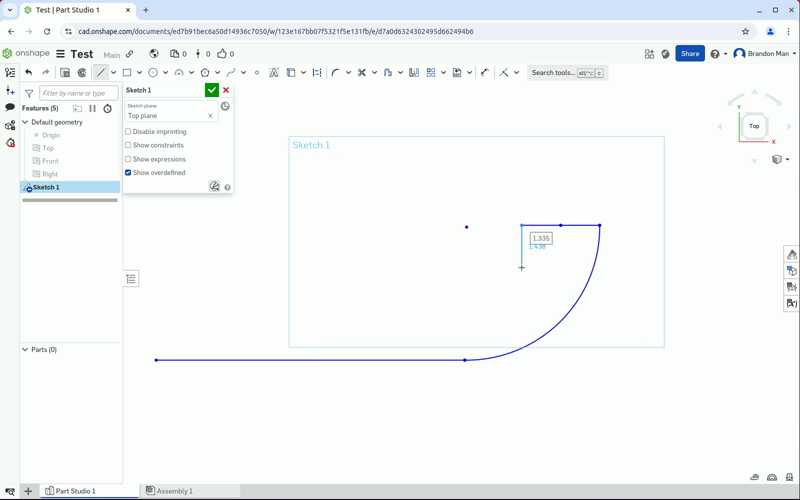
scroll(6)
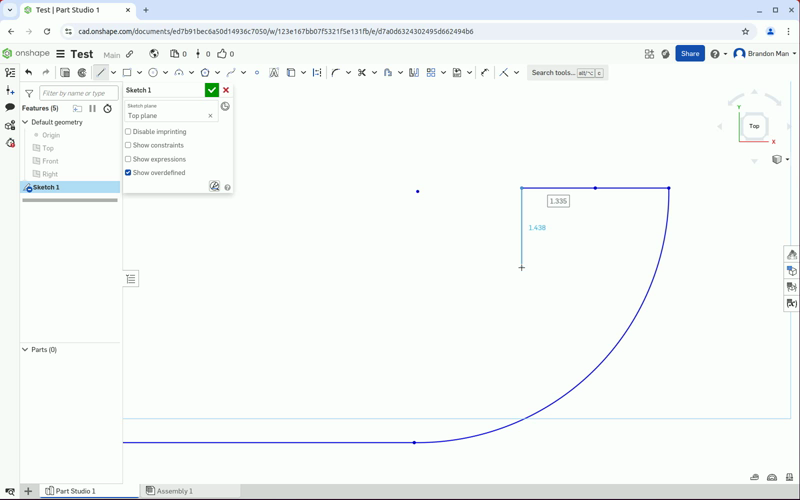
click(521, 267)
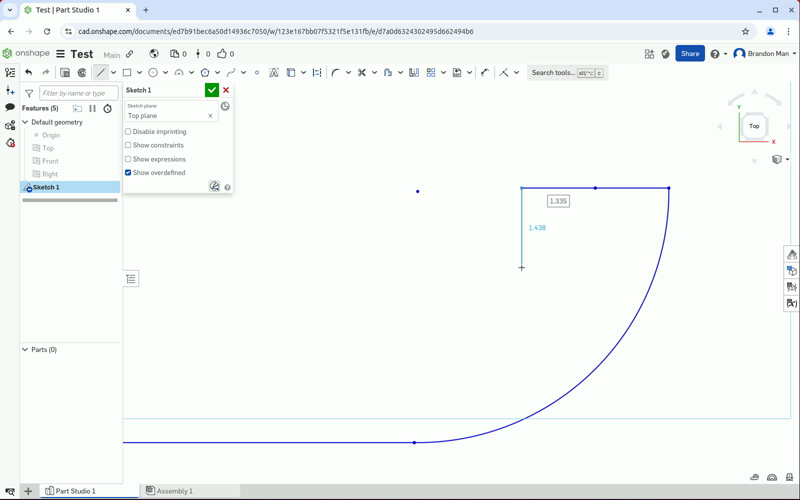
scroll(-6)
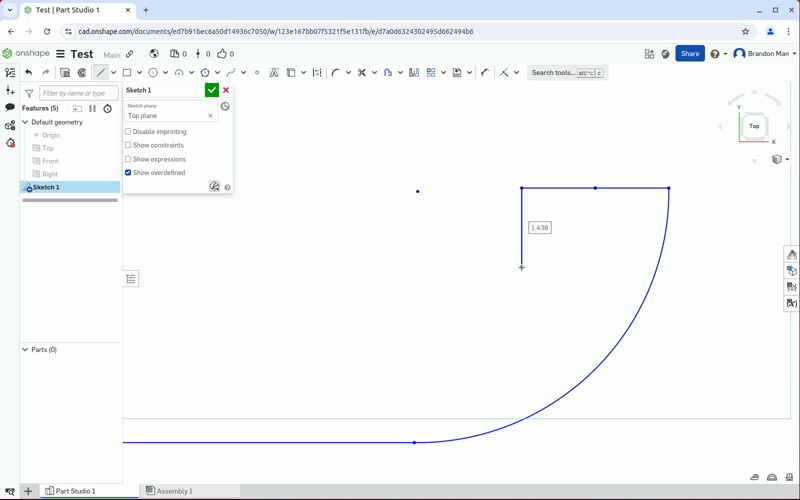
scroll(-6)
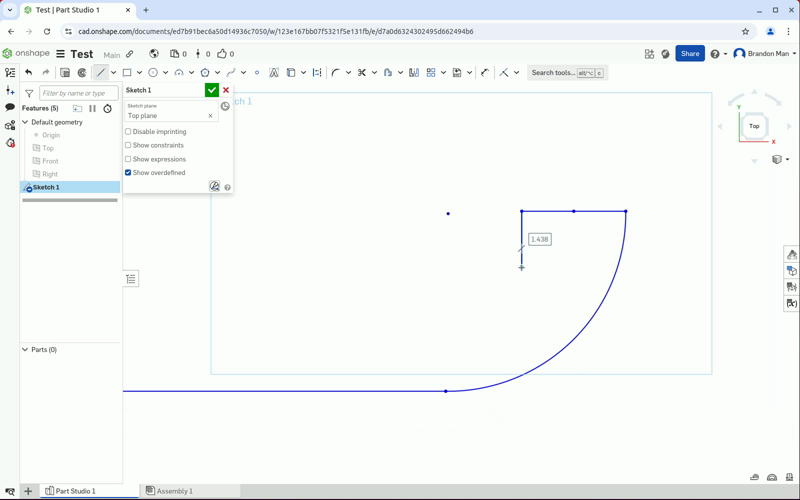
scroll(-6)
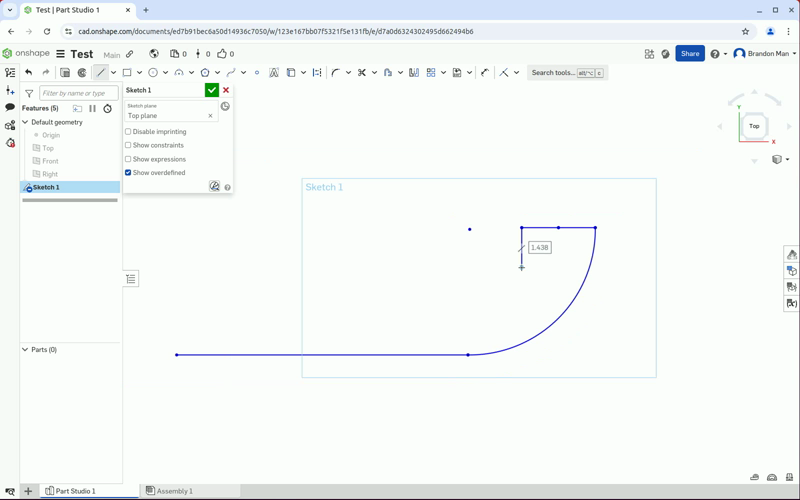
scroll(-6)
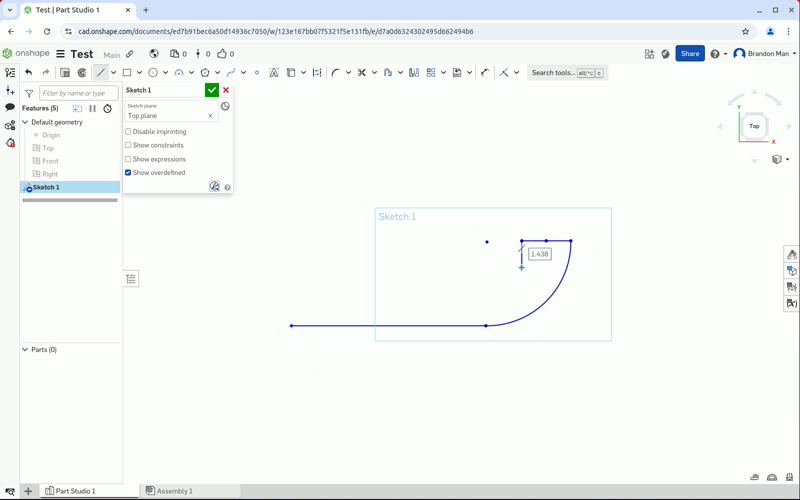
scroll(-6)
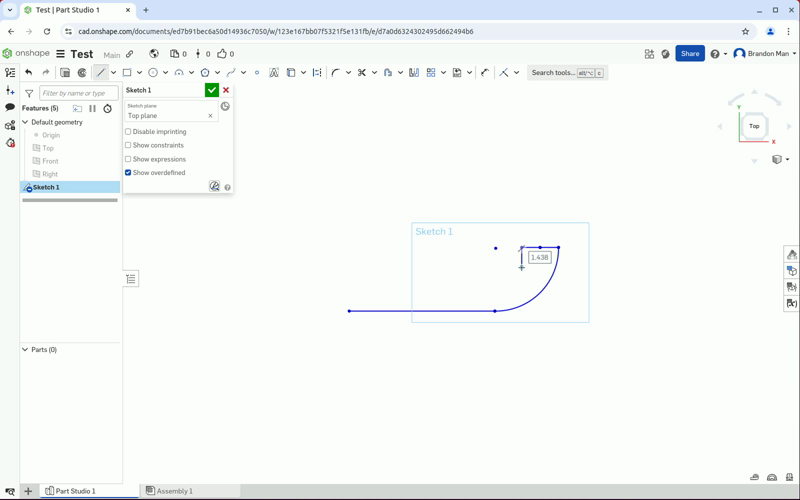
scroll(-6)
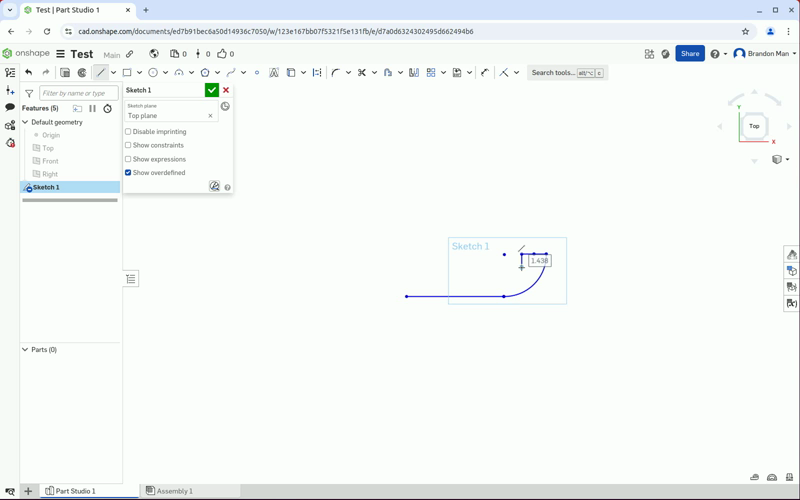
scroll(-6)
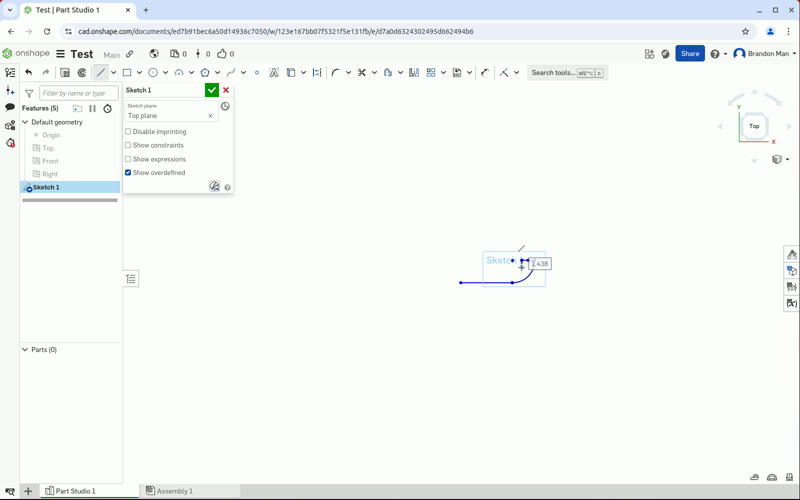
key_up(shift)
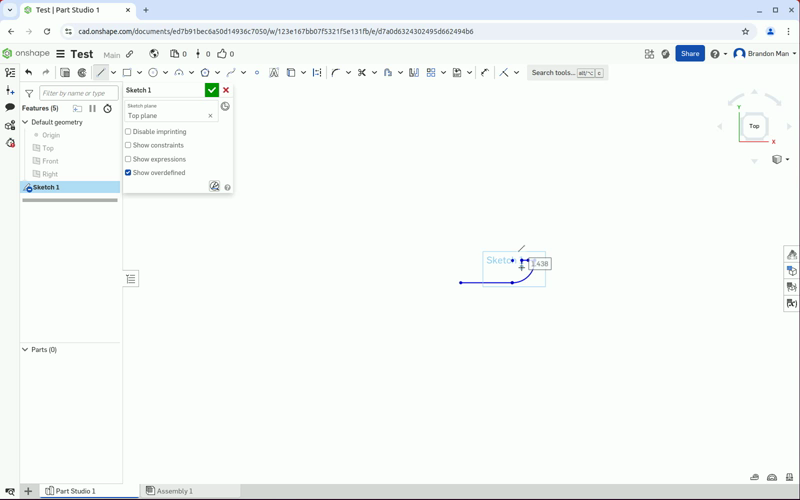
key(esc)
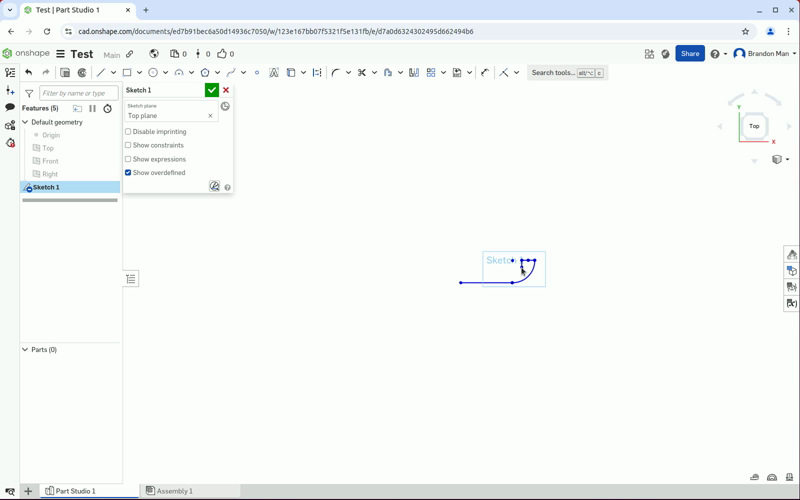
key(a)
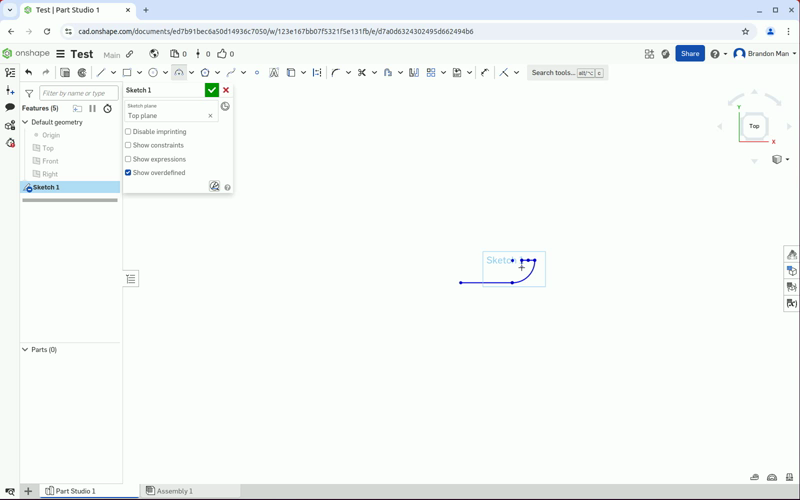
mouse_move(521, 267)
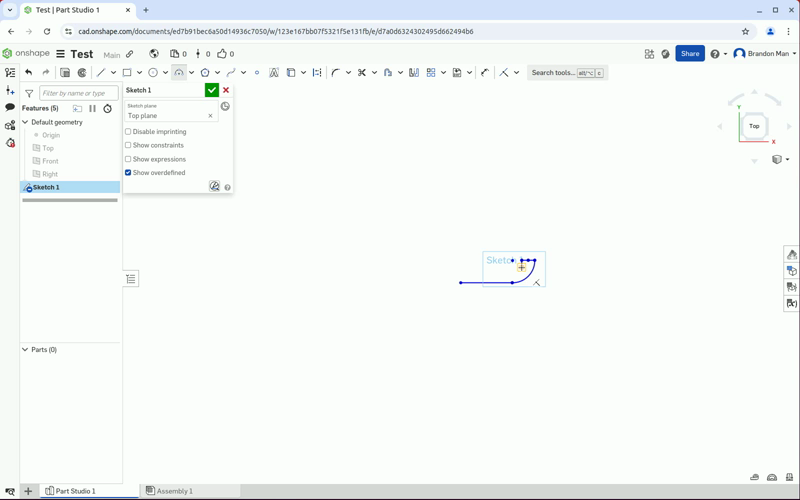
click(521, 267)
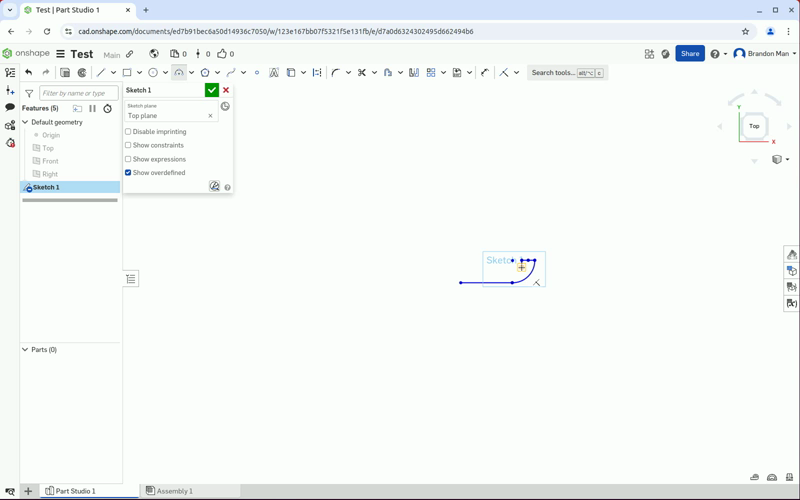
key_down(shift)
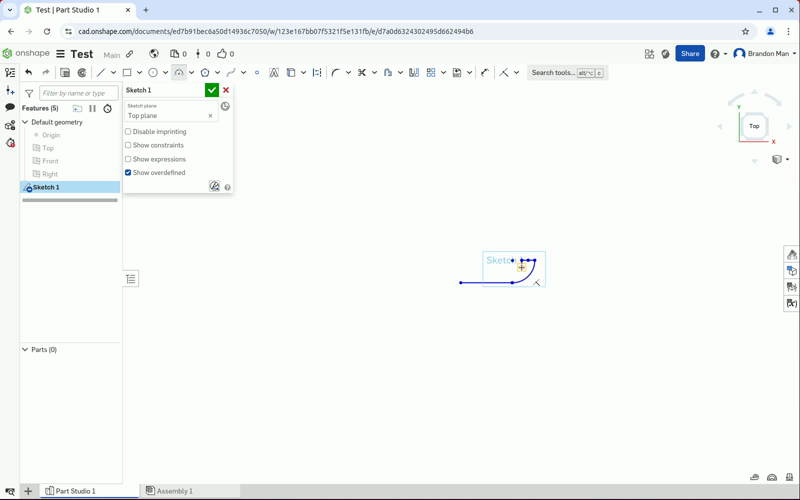
mouse_move(512, 276)
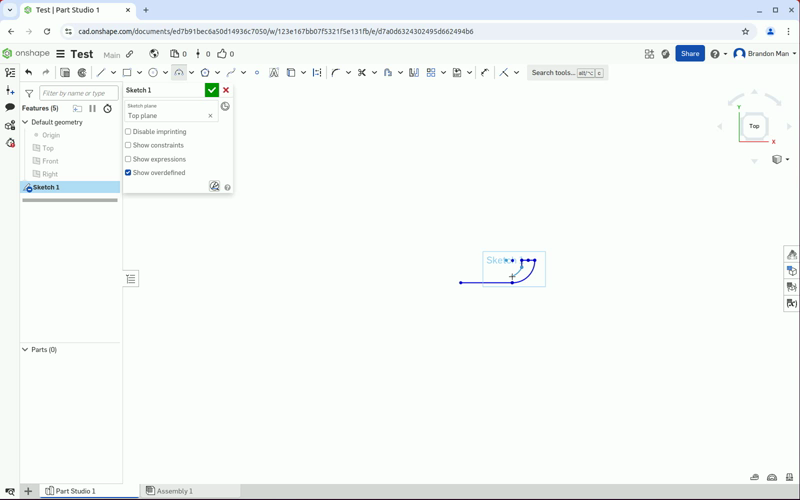
click(512, 276)
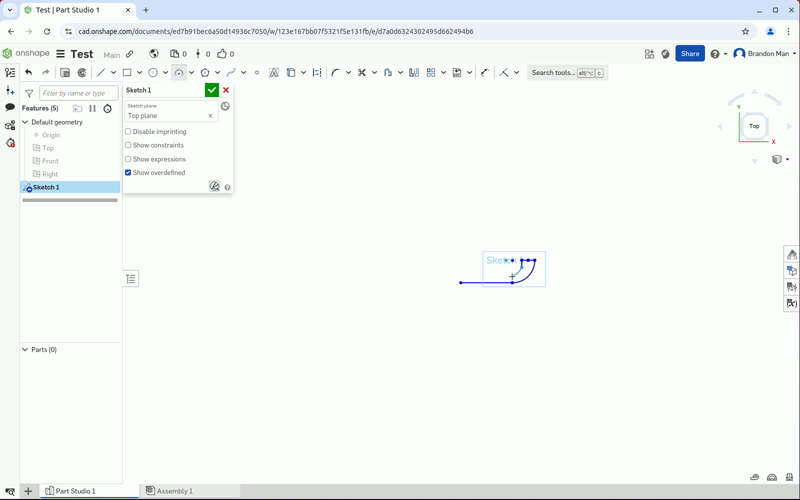
mouse_move(518, 273)
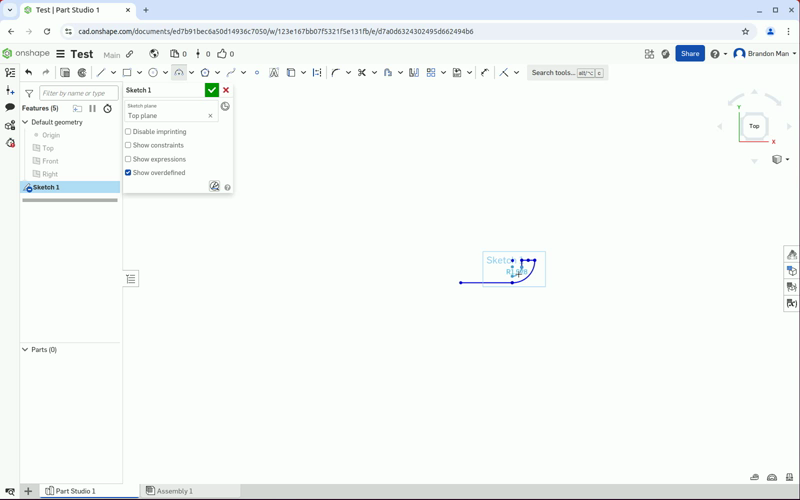
click(518, 273)
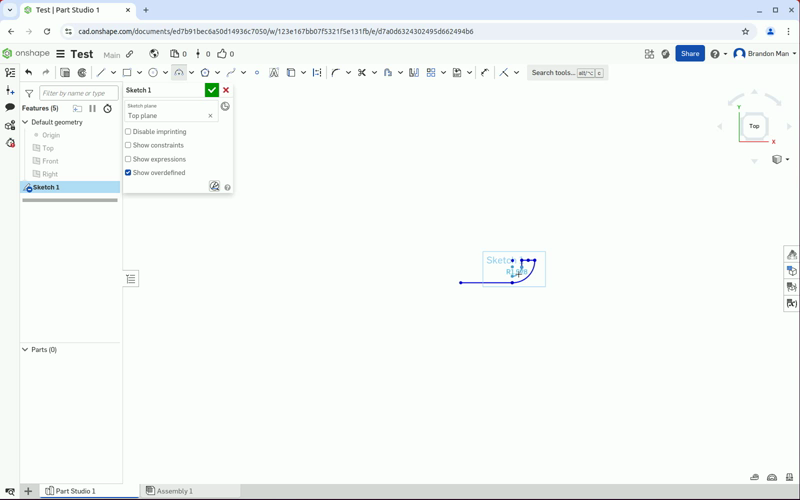
key_up(shift)
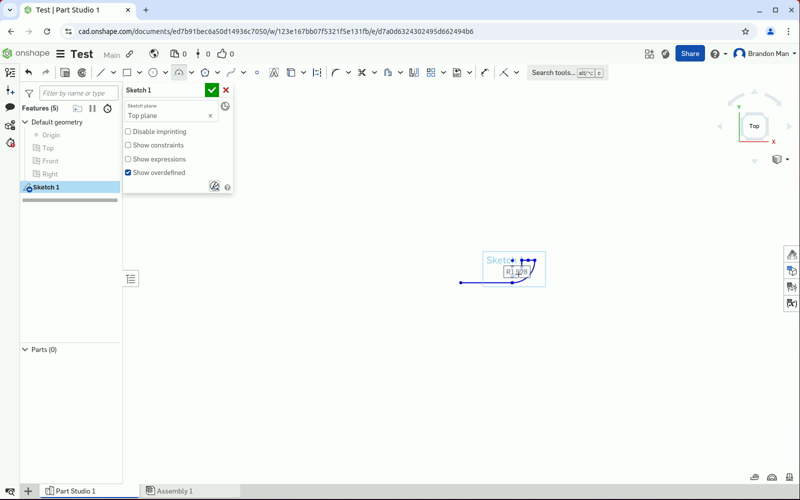
key(esc)
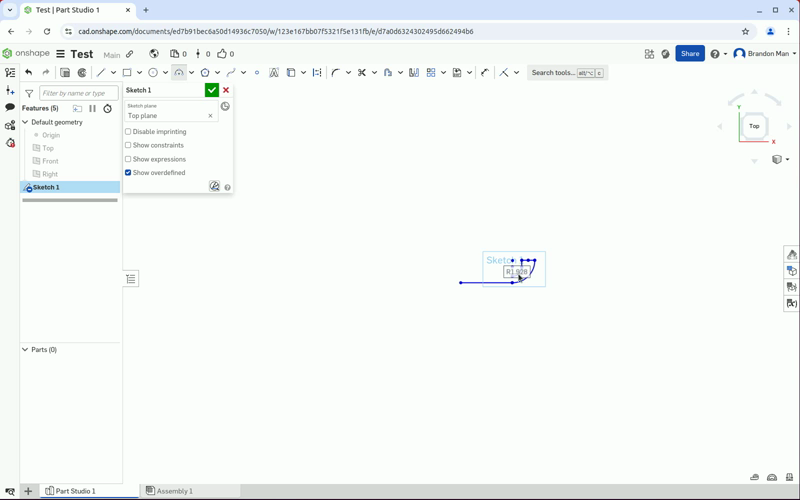
key(l)
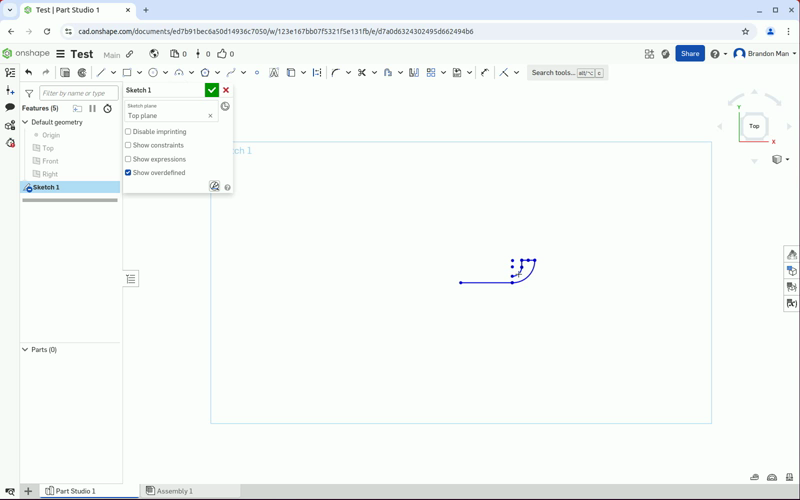
mouse_move(512, 276)
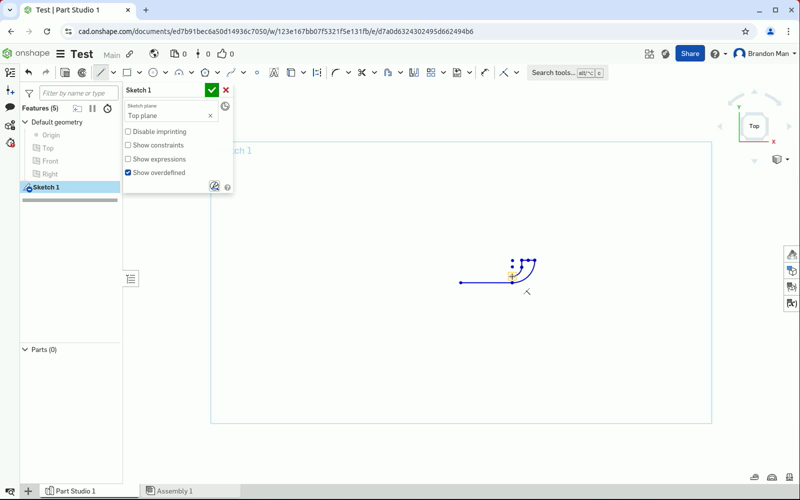
click(512, 276)
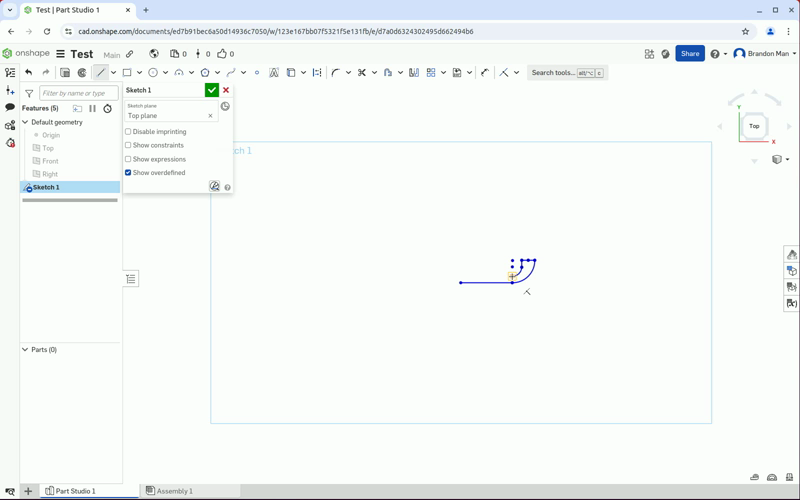
key_down(shift)
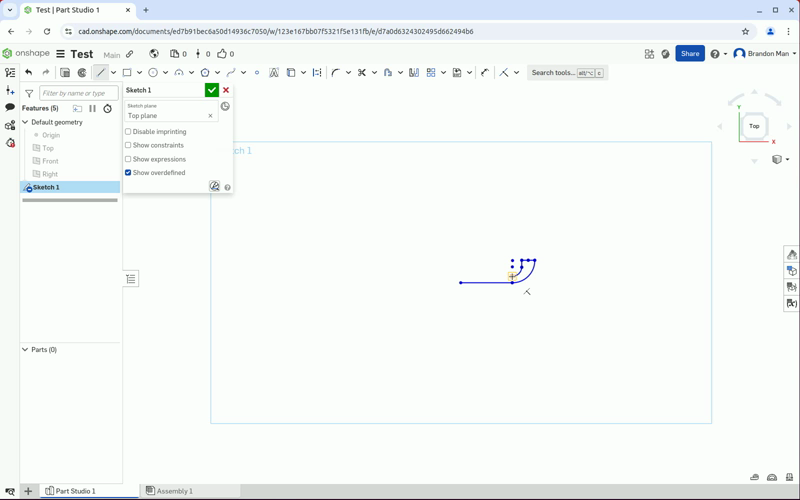
mouse_move(542, 276)
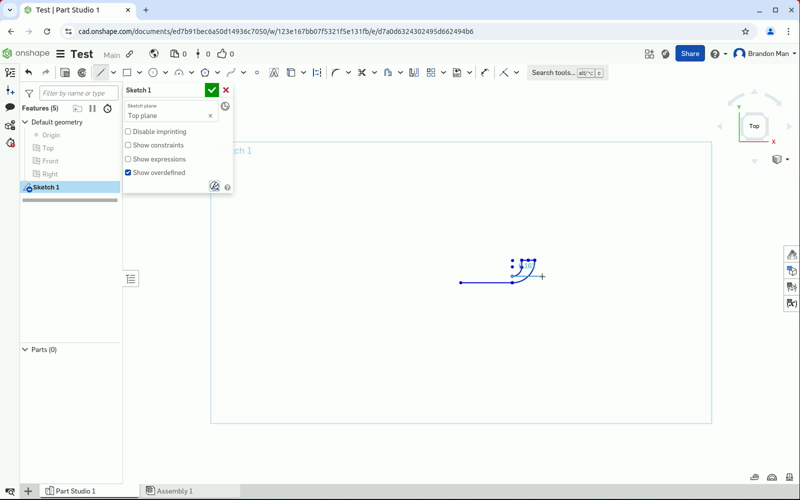
mouse_move(506, 276)
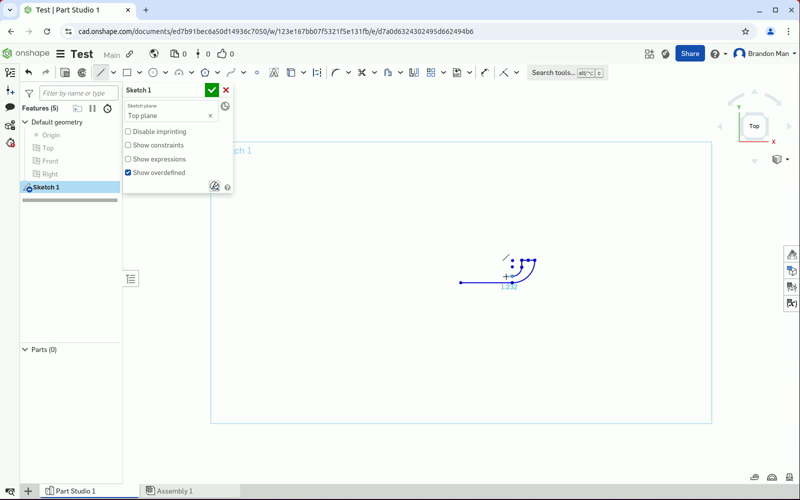
scroll(6)
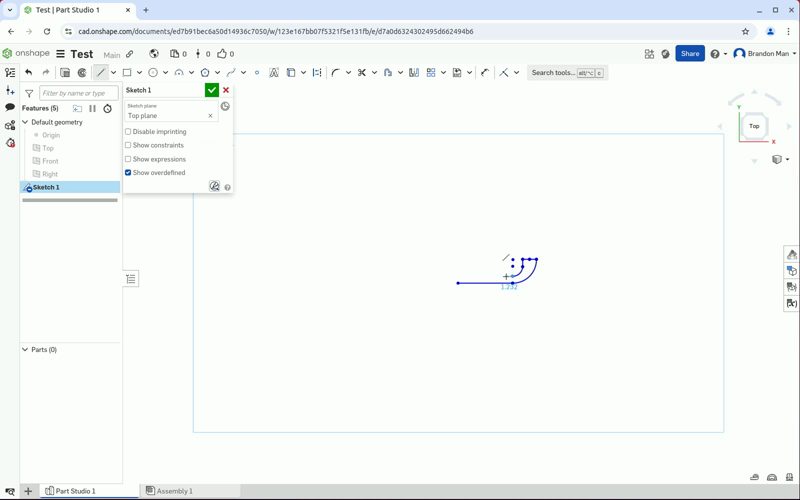
scroll(6)
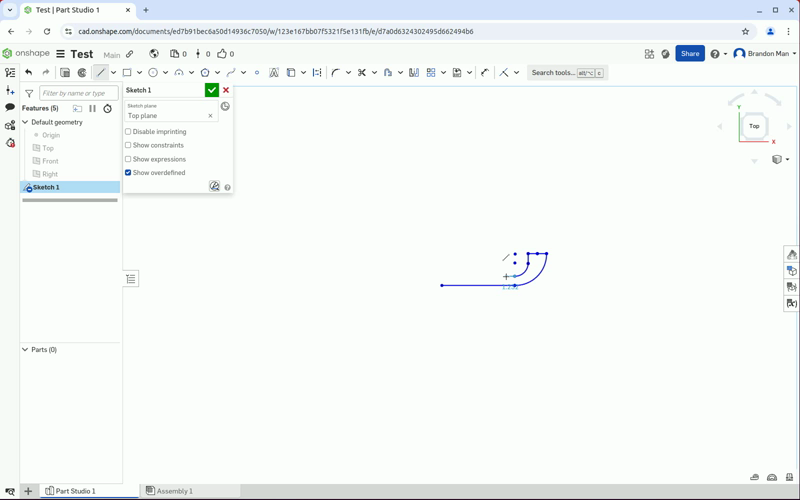
scroll(6)
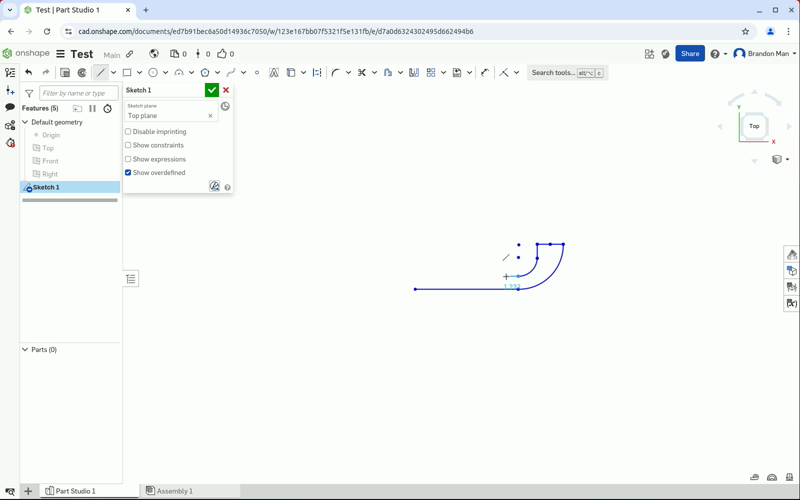
scroll(6)
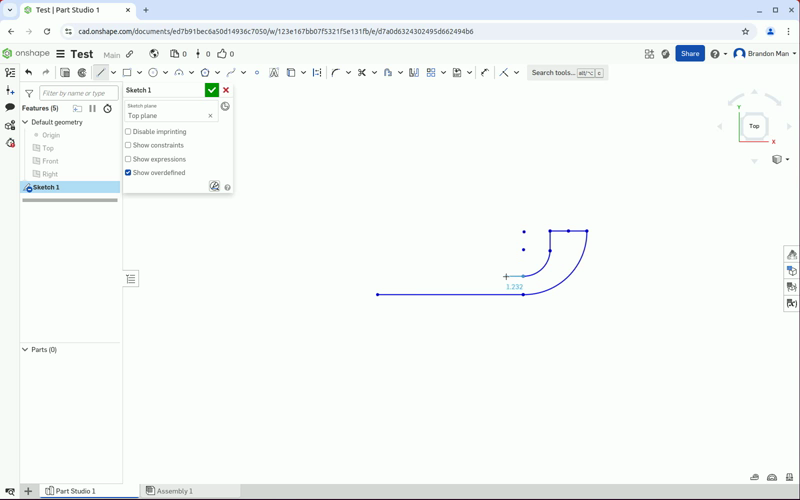
scroll(6)
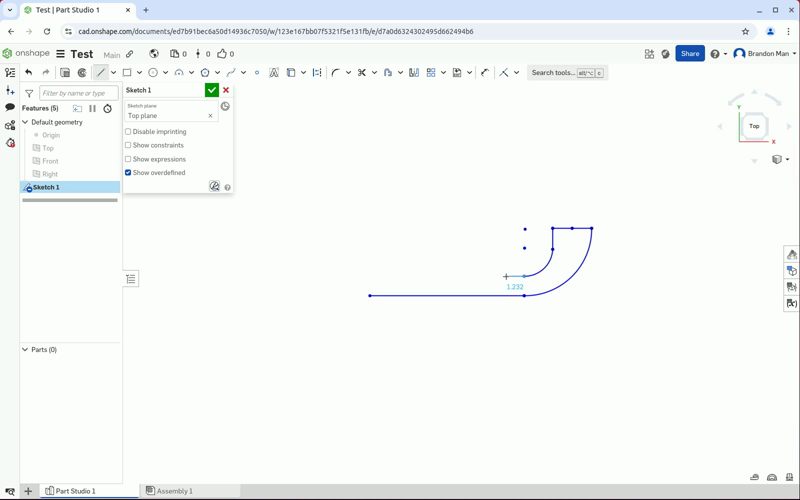
scroll(6)
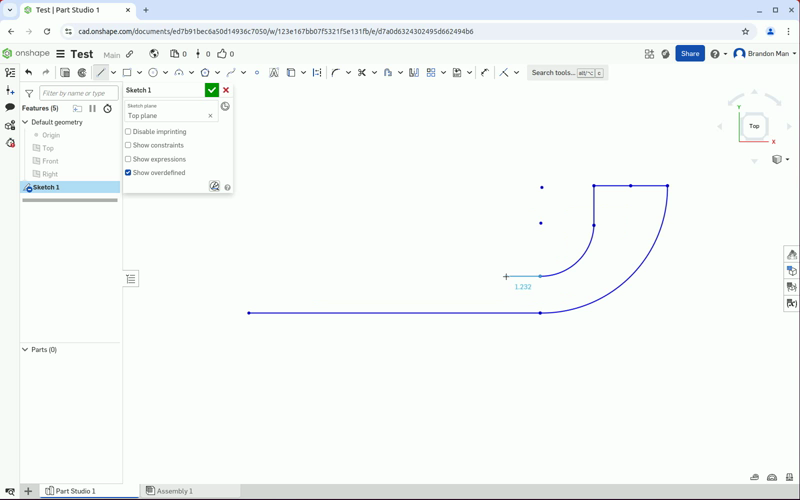
scroll(6)
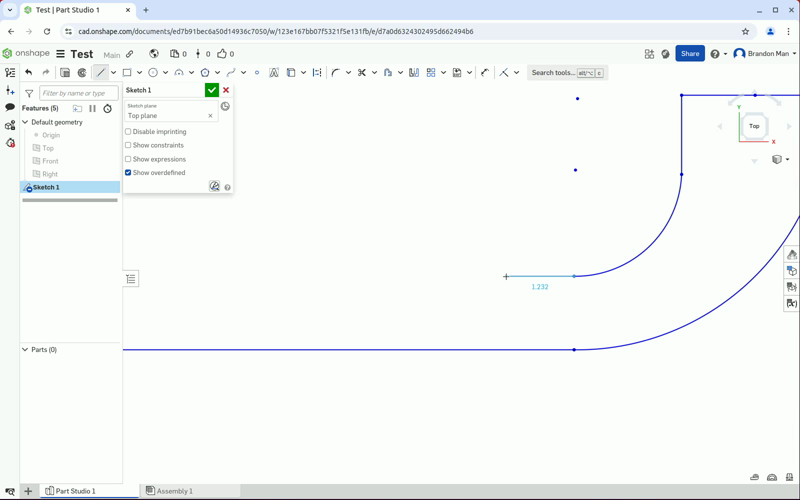
click(506, 276)
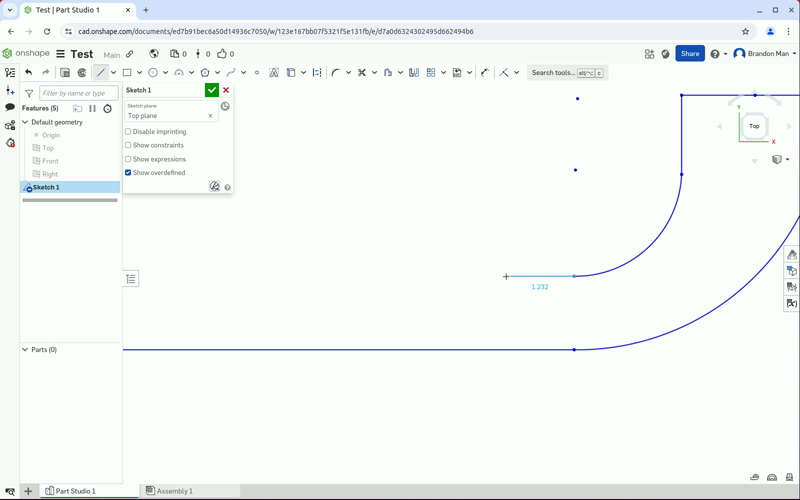
scroll(-6)
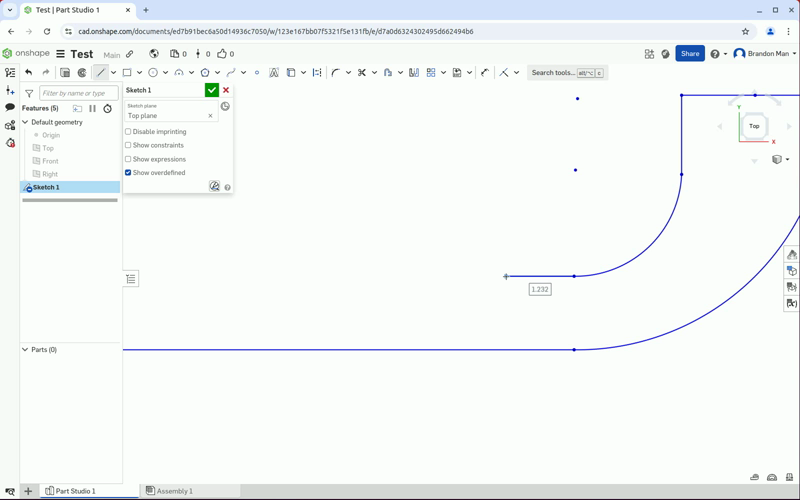
scroll(-6)
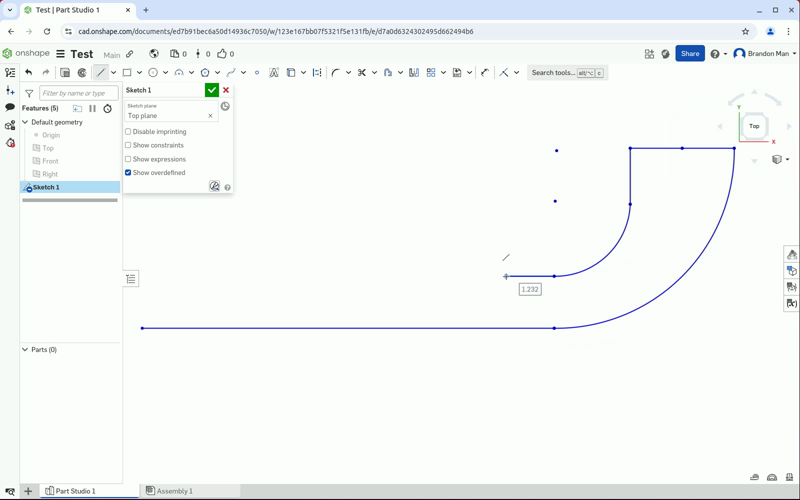
scroll(-6)
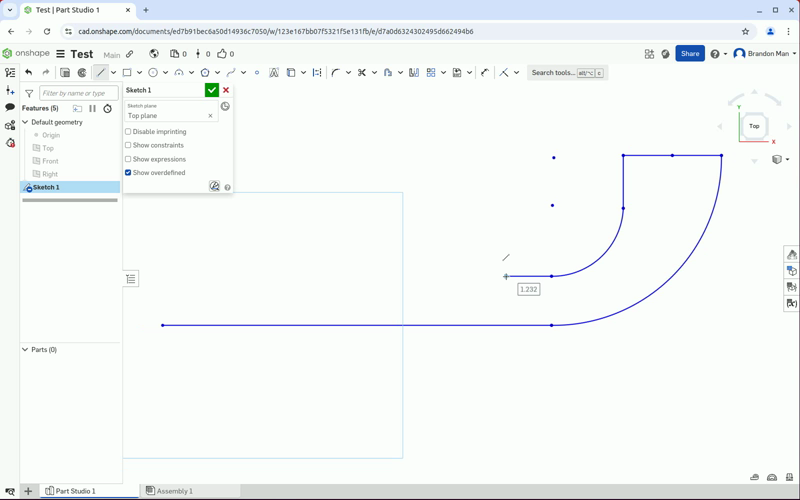
scroll(-6)
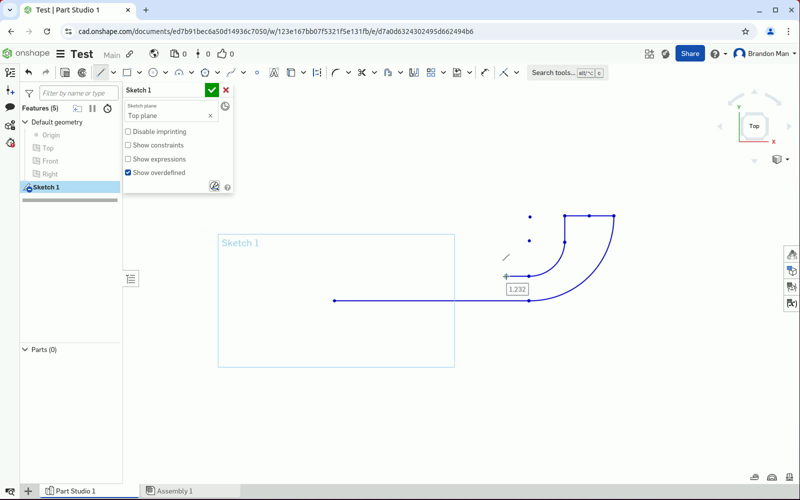
scroll(-6)
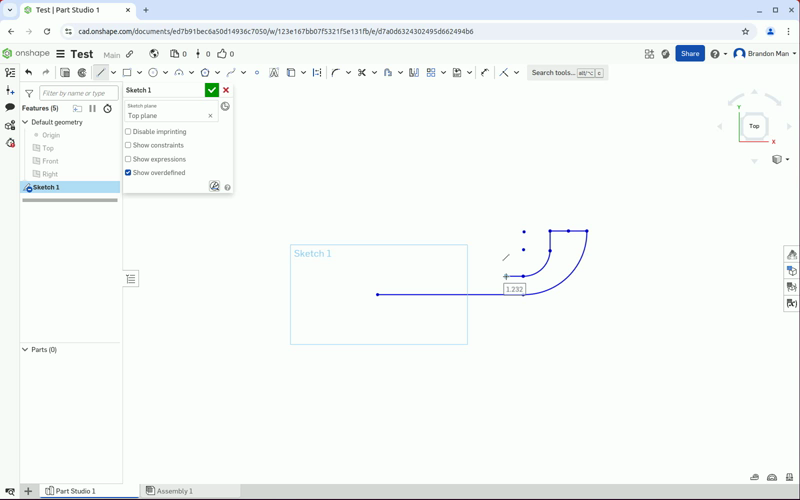
scroll(-6)
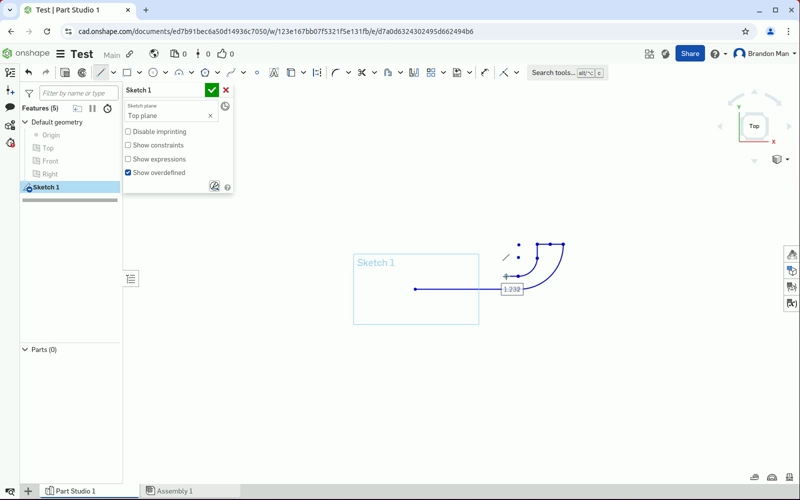
scroll(-6)
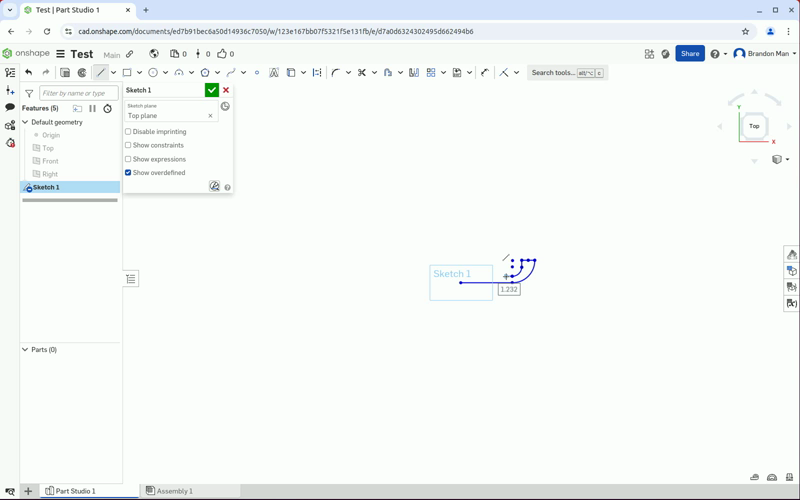
key_up(shift)
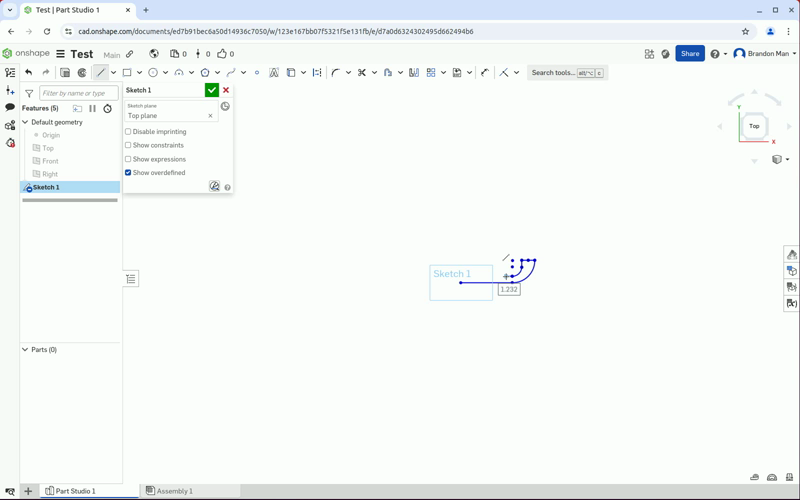
key_down(shift)
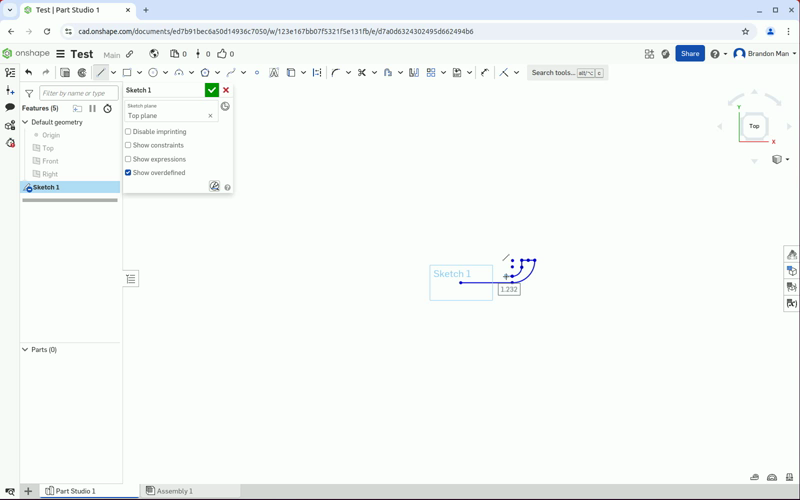
mouse_move(536, 276)
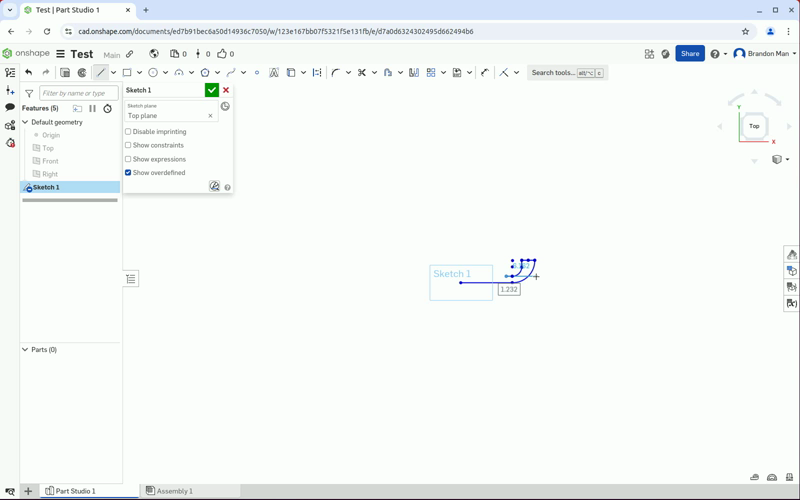
mouse_move(477, 276)
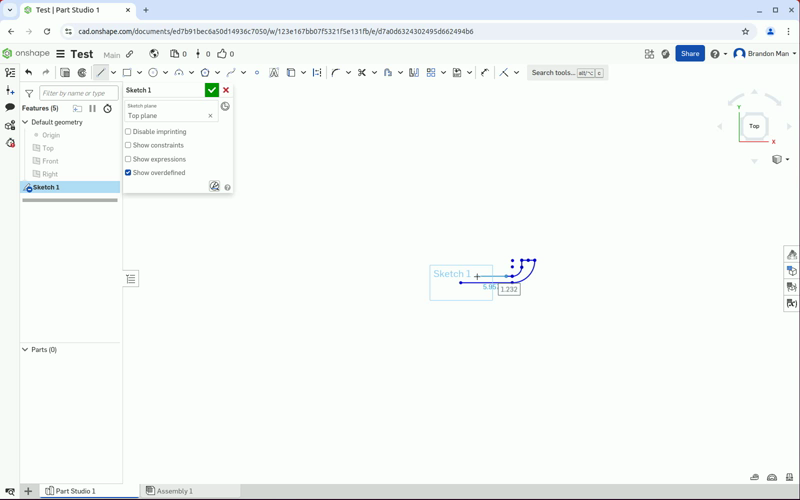
click(477, 276)
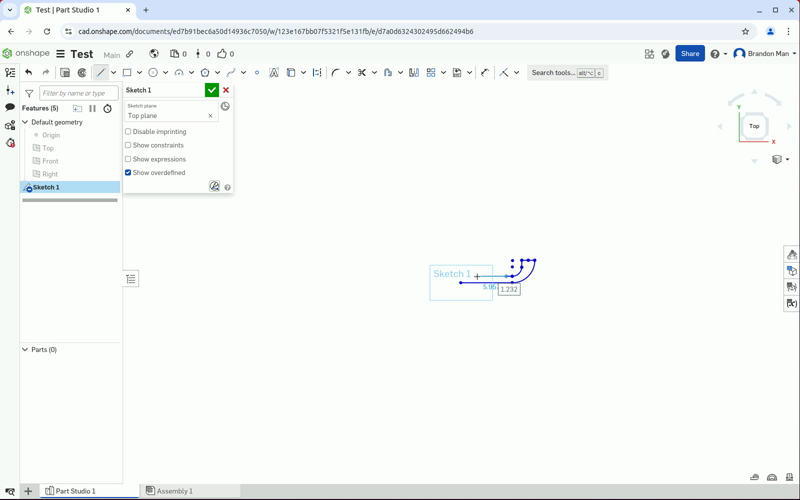
key_up(shift)
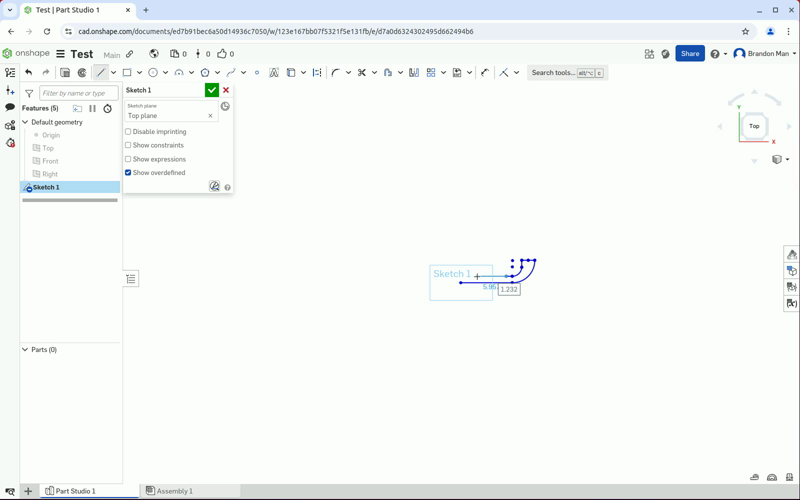
key(esc)
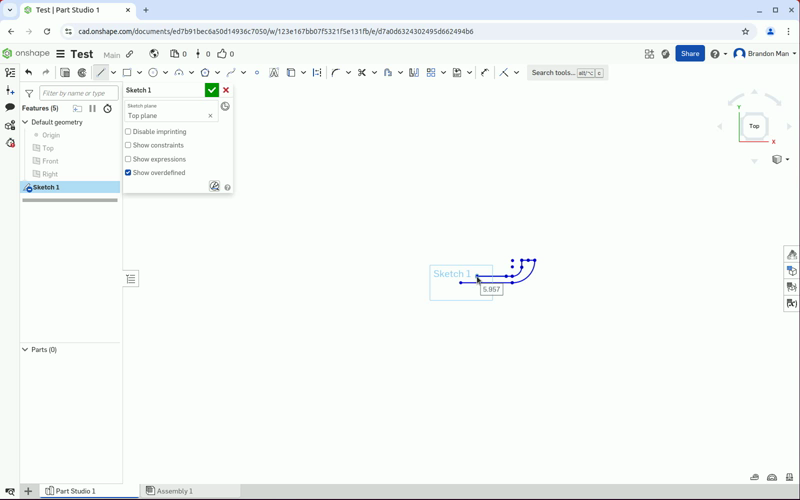
key(a)
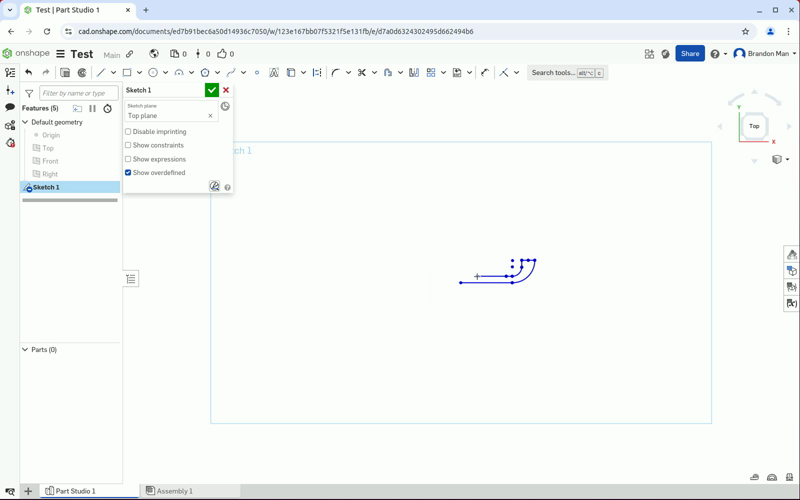
mouse_move(477, 276)
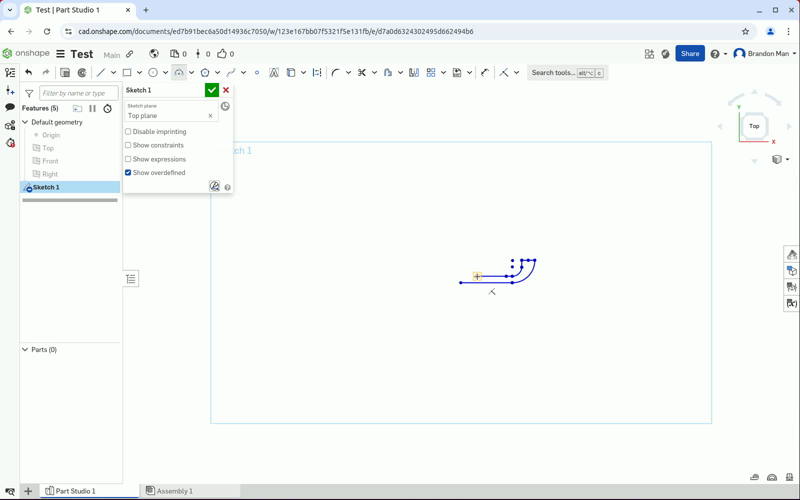
click(477, 276)
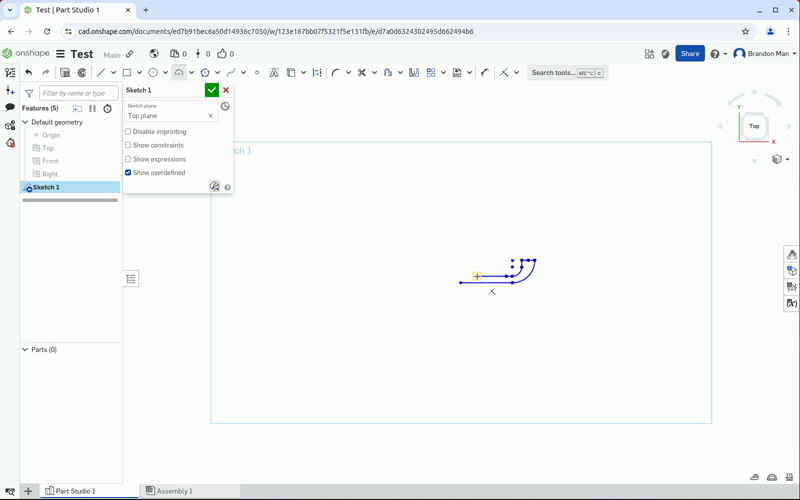
mouse_move(460, 282)
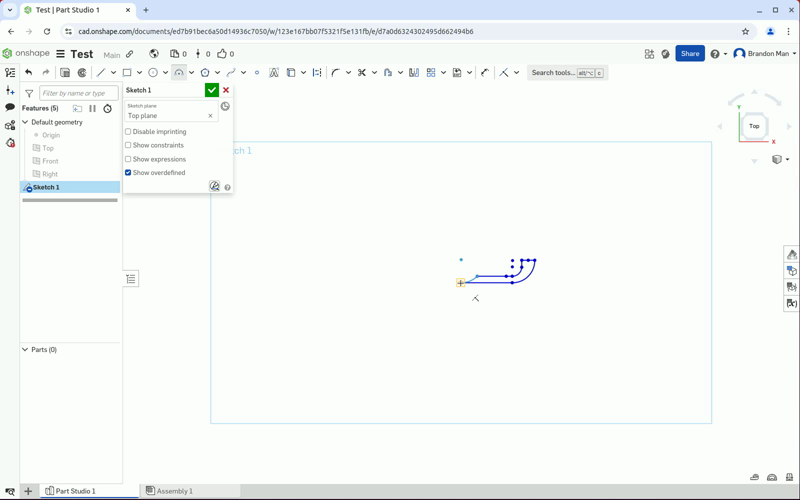
click(460, 282)
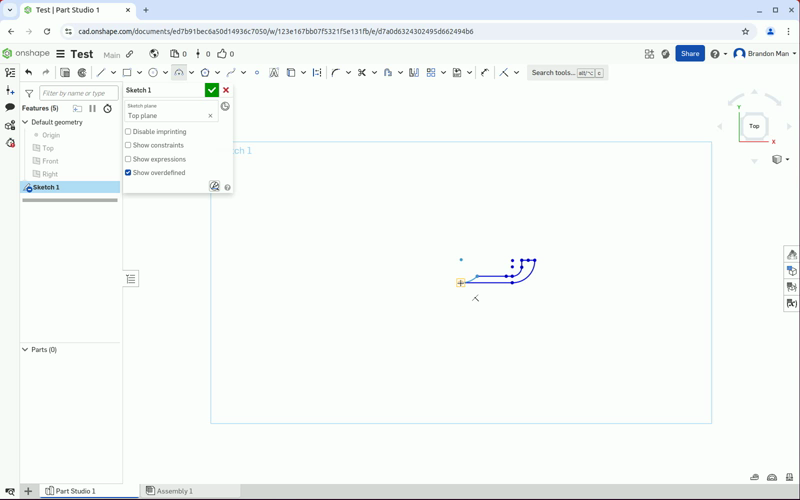
key_down(shift)
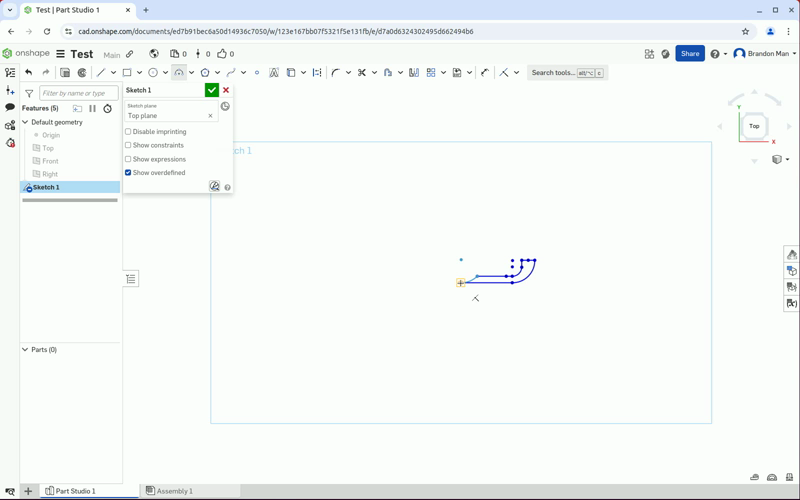
mouse_move(469, 281)
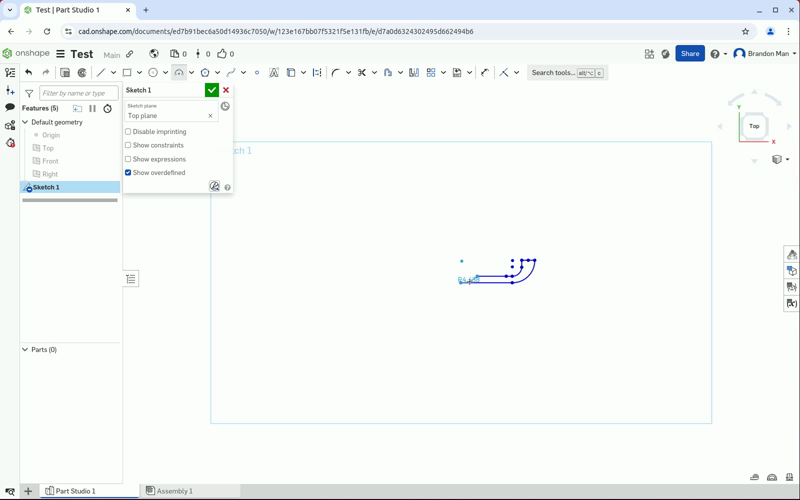
click(469, 281)
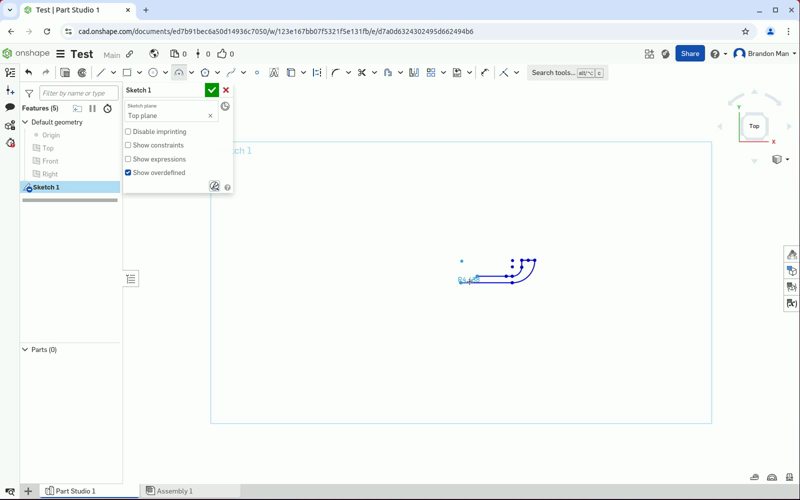
key_up(shift)
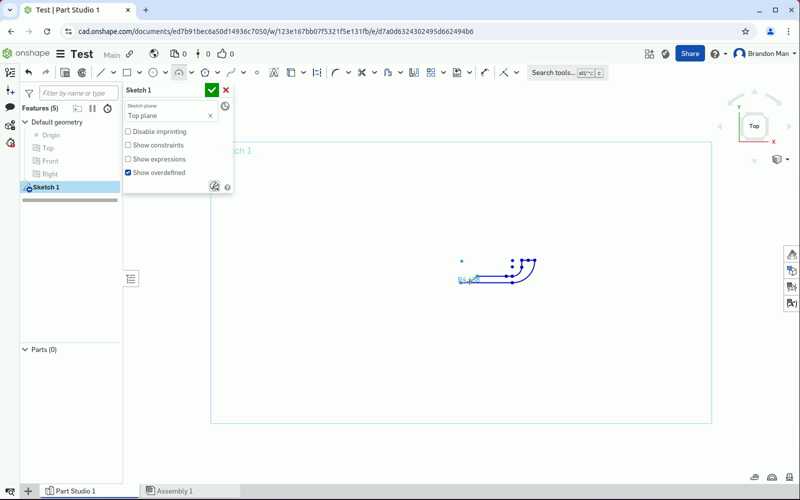
key(esc)
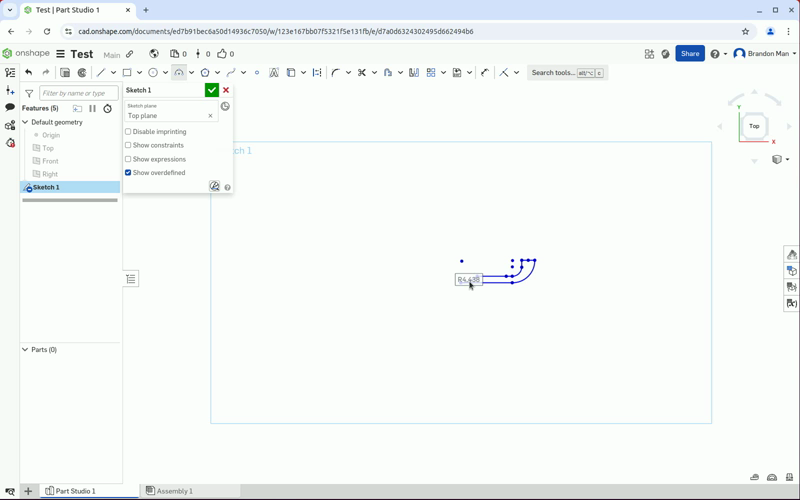
mouse_move(503, 281)
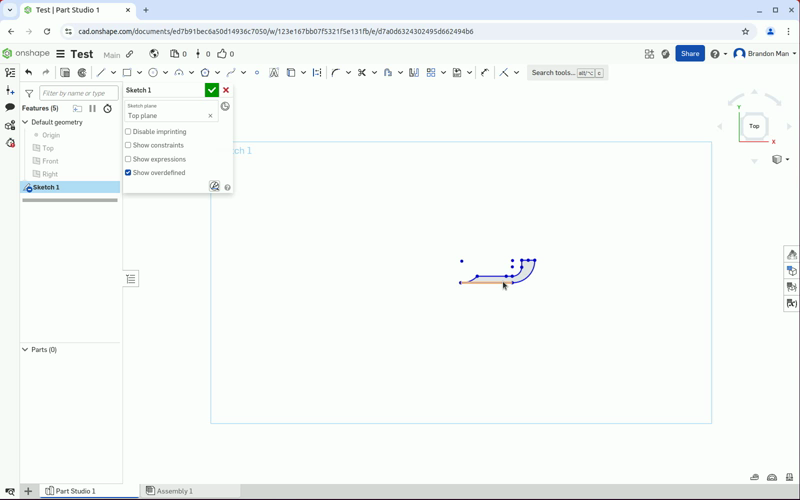
scroll(6)
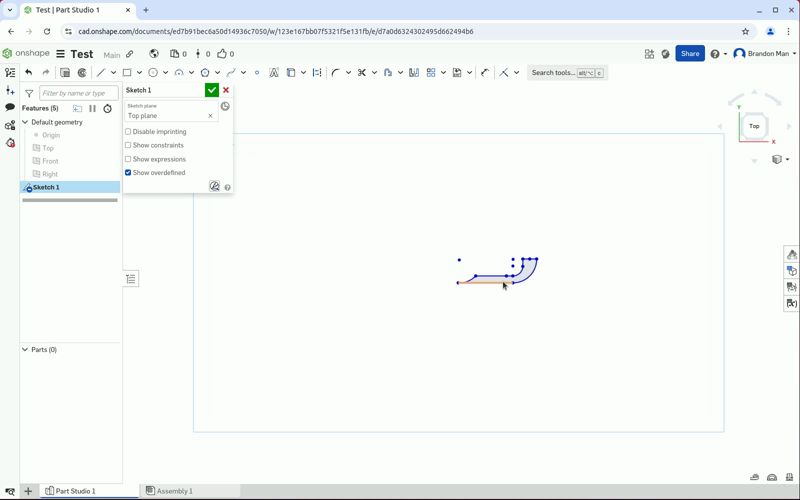
scroll(6)
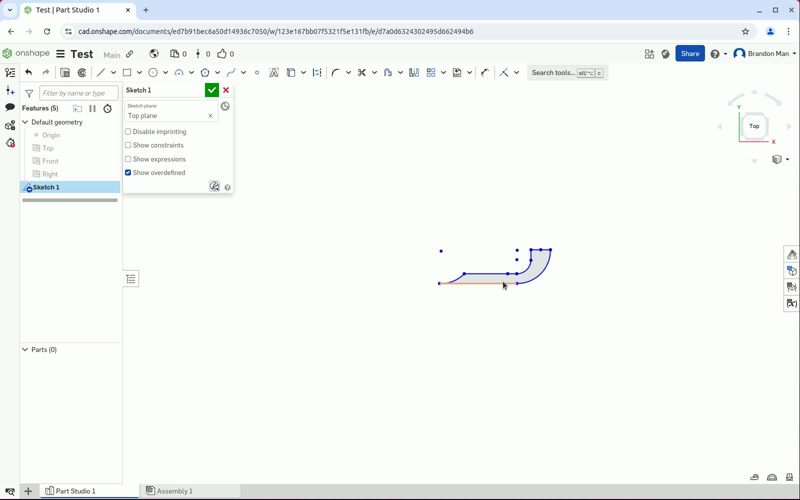
scroll(6)
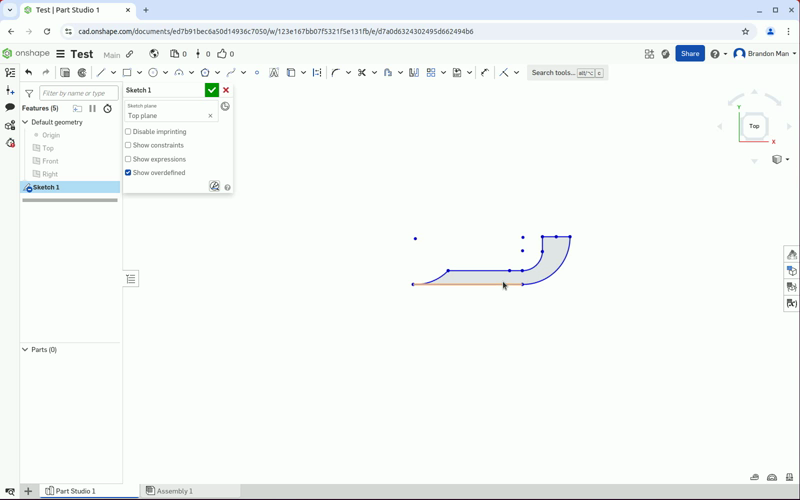
scroll(6)
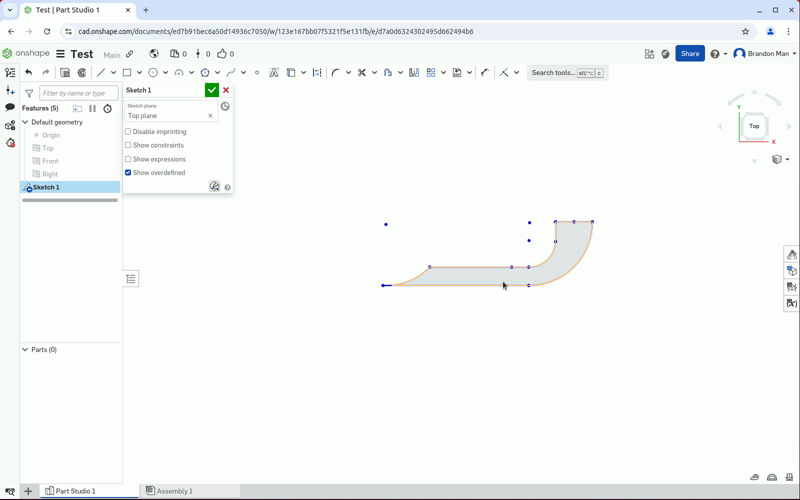
scroll(6)
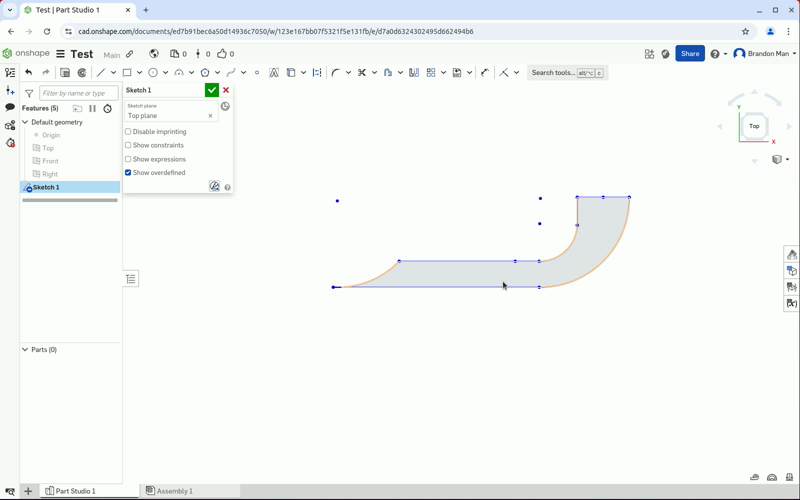
scroll(6)
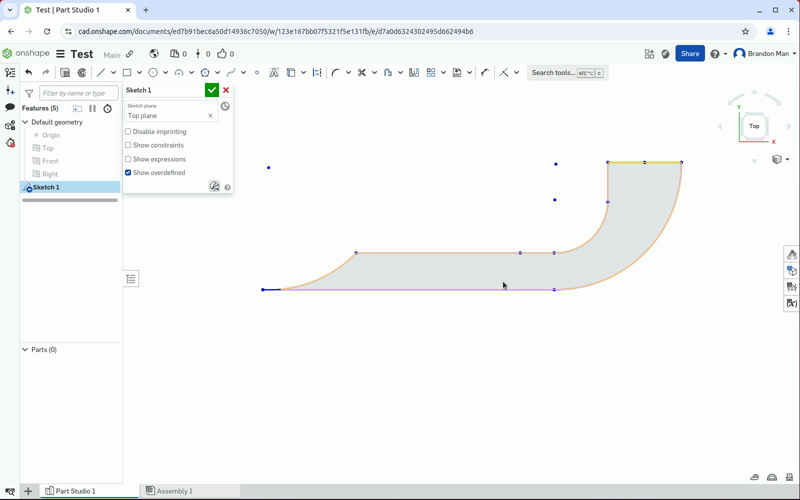
scroll(6)
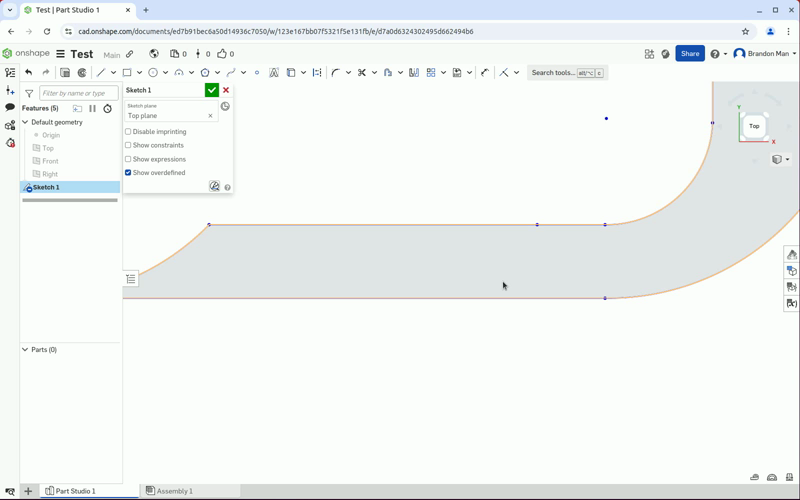
click(503, 281)
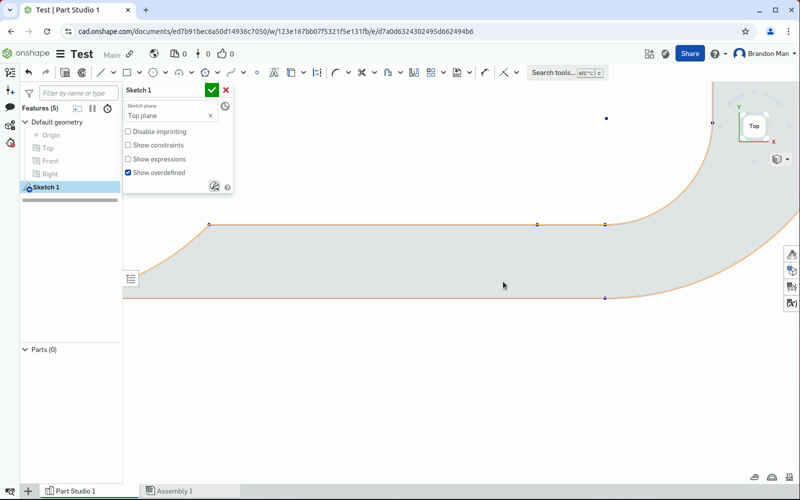
scroll(-6)
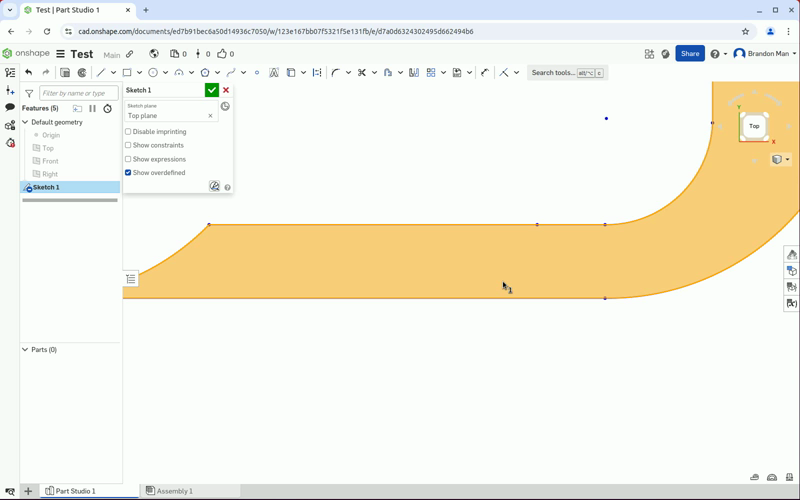
scroll(-6)
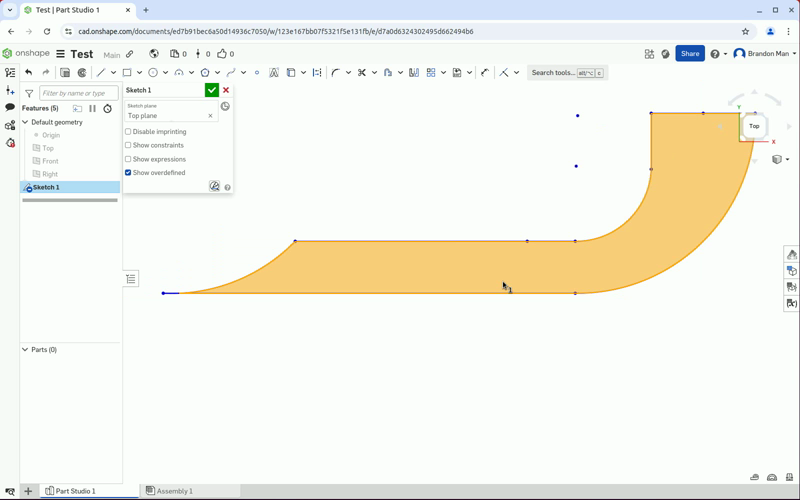
scroll(-6)
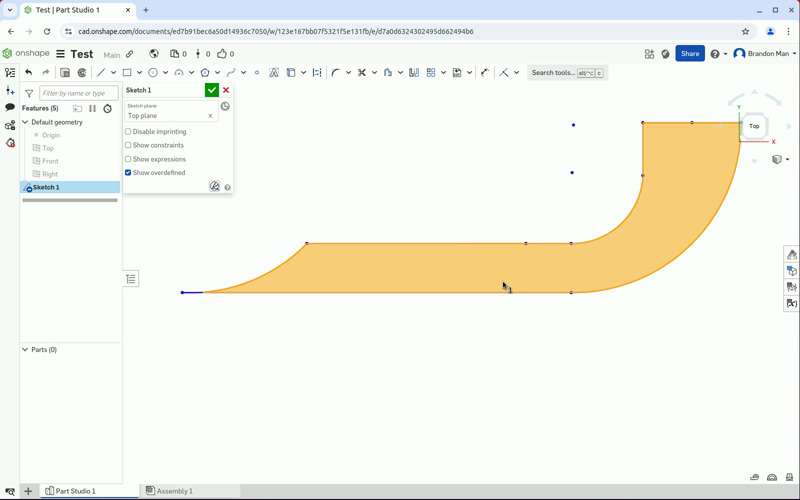
scroll(-6)
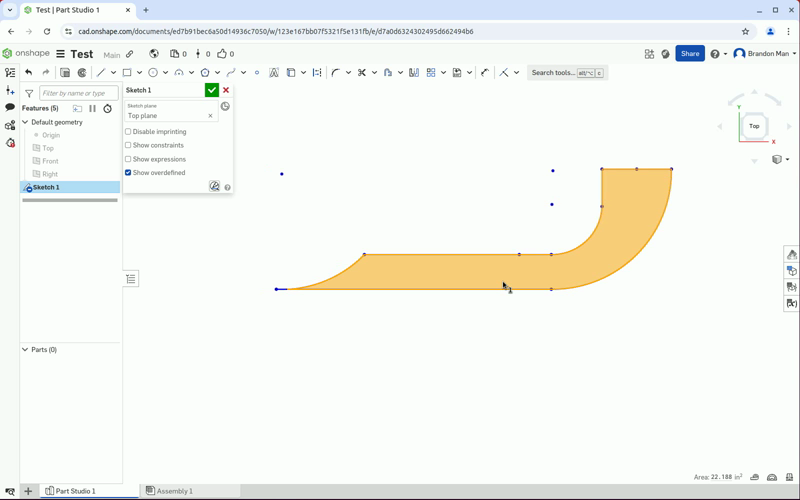
scroll(-6)
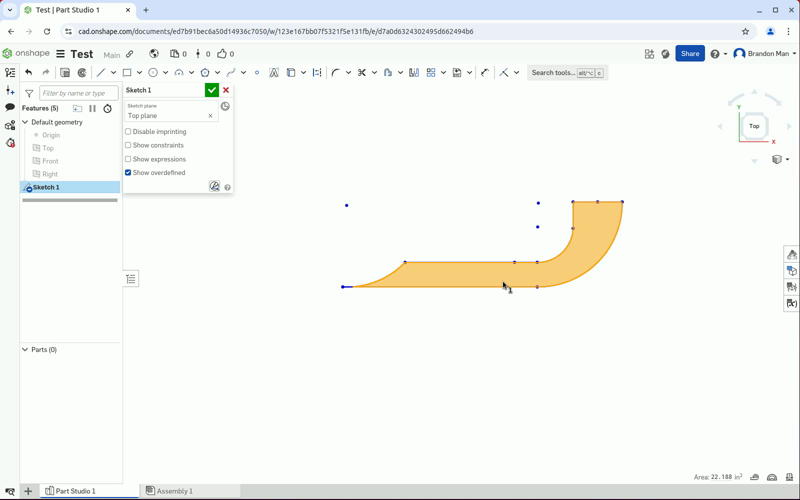
scroll(-6)
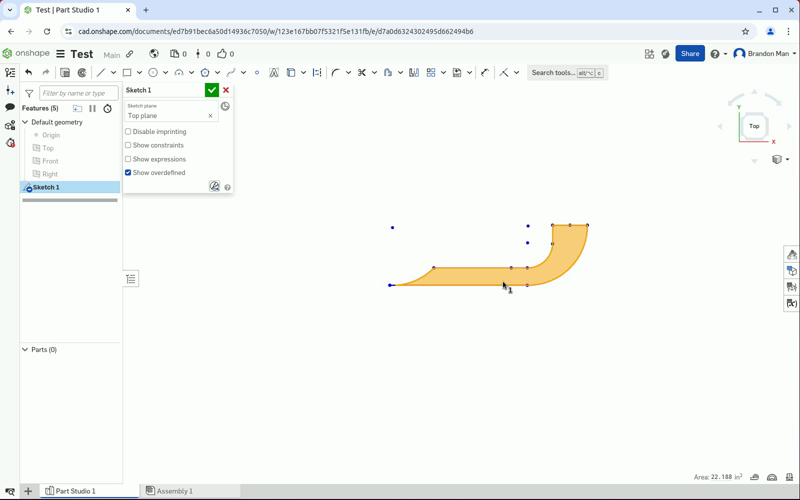
scroll(-6)
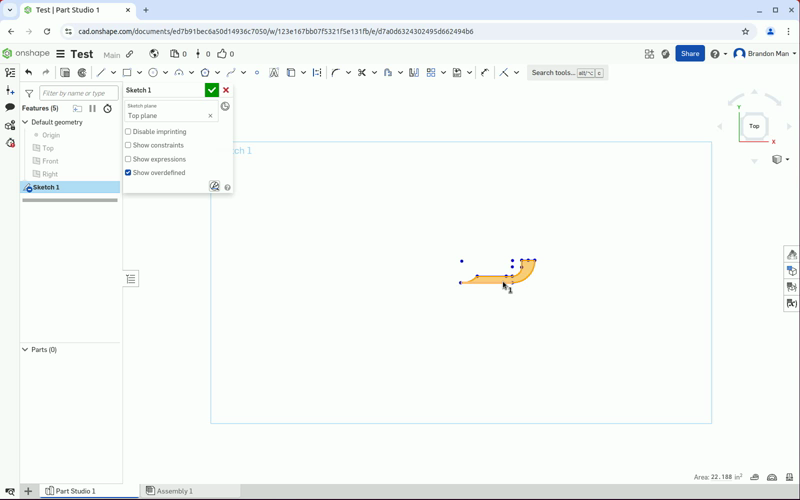
mouse_move(73, 352)
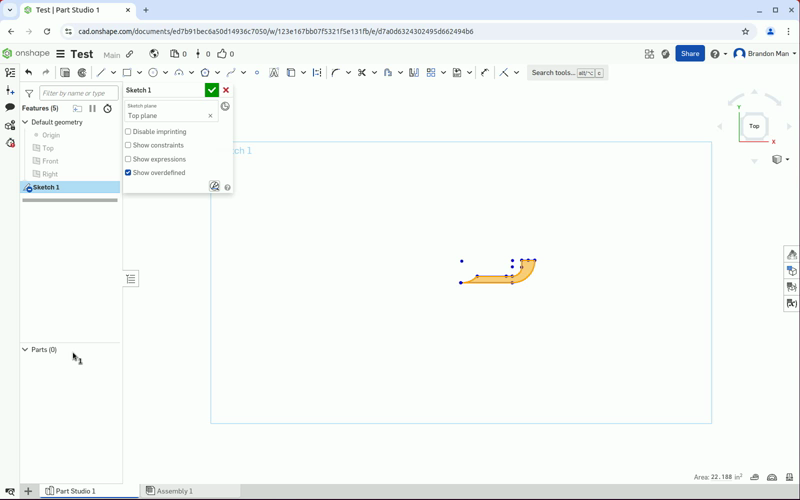
key(shift+y)
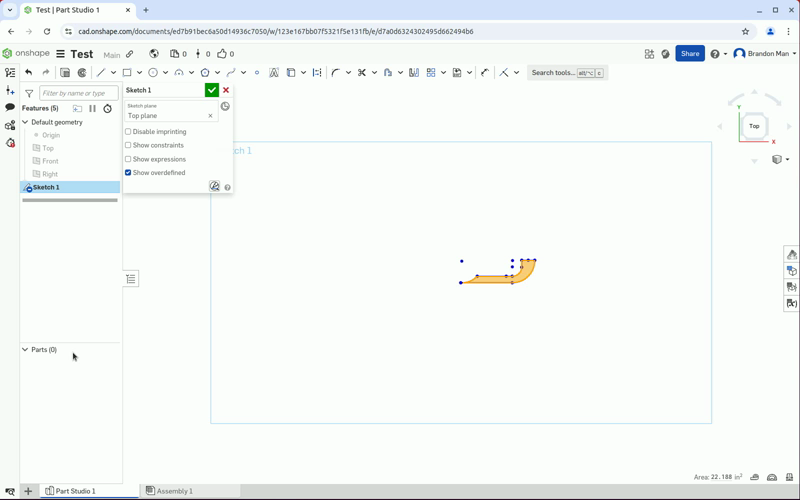
key(shift+e)
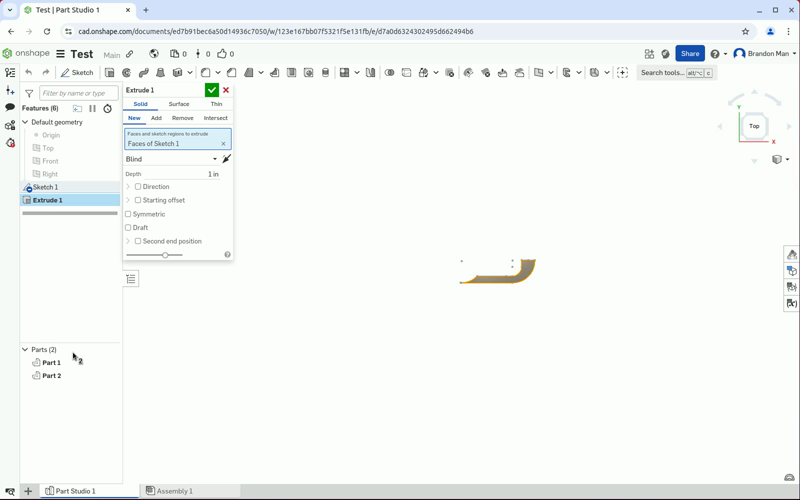
mouse_move(143, 106)
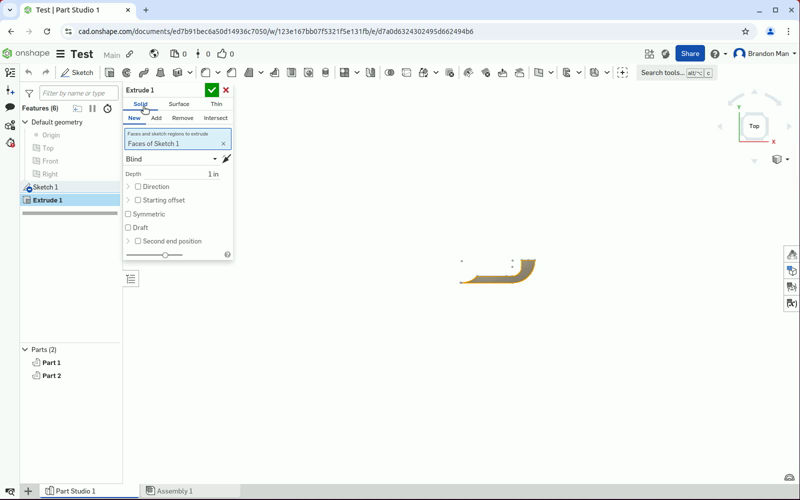
click(143, 106)
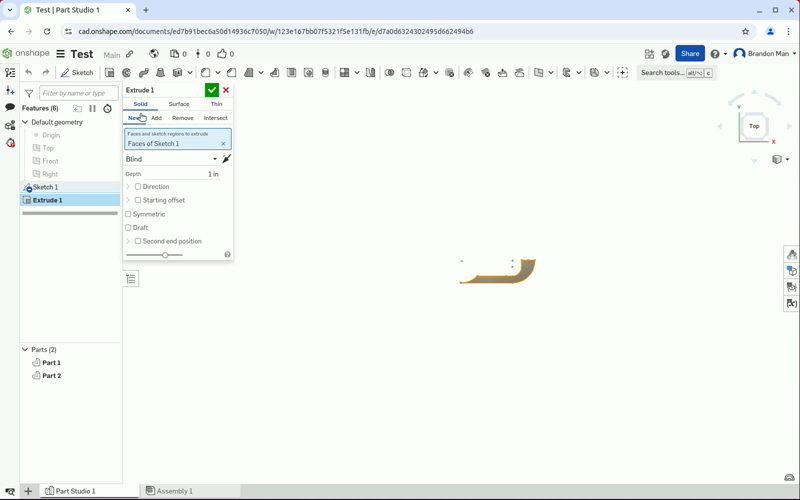
mouse_move(137, 120)
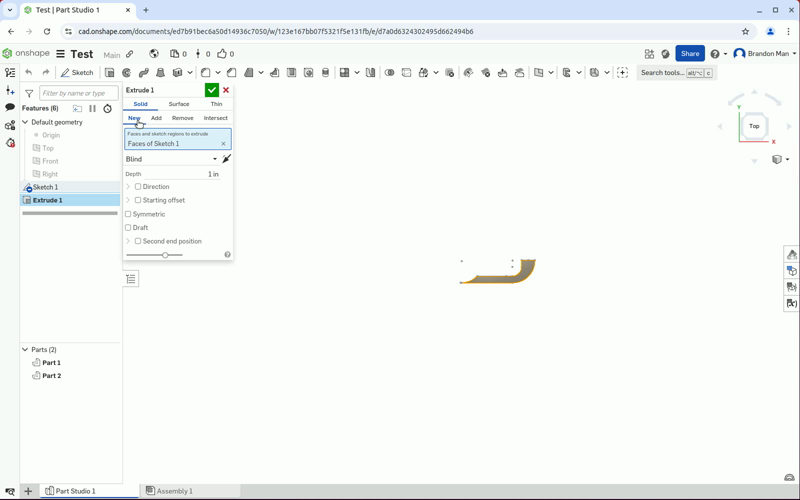
click(137, 120)
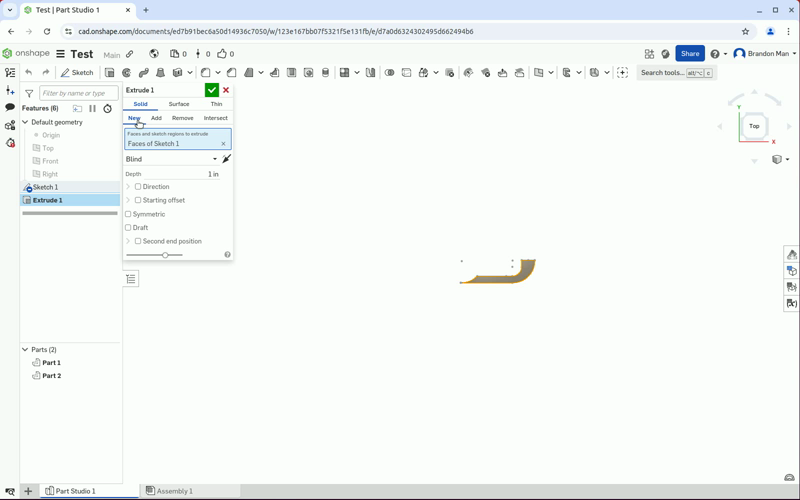
key(tab, 4)
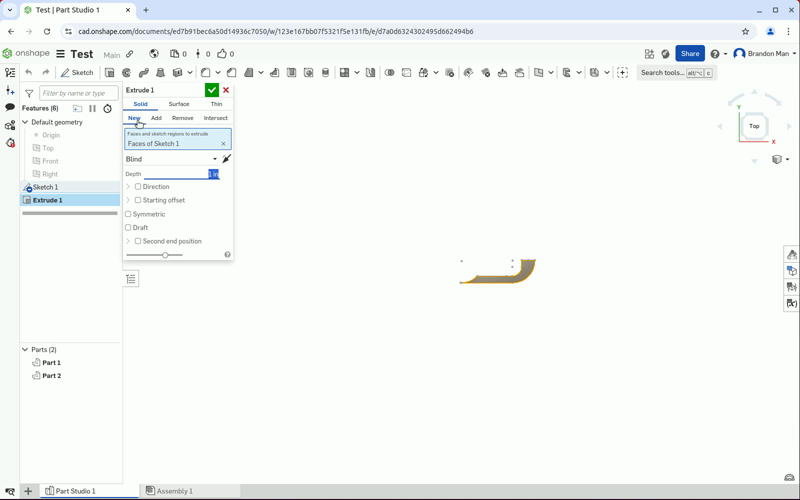
text(23.108)
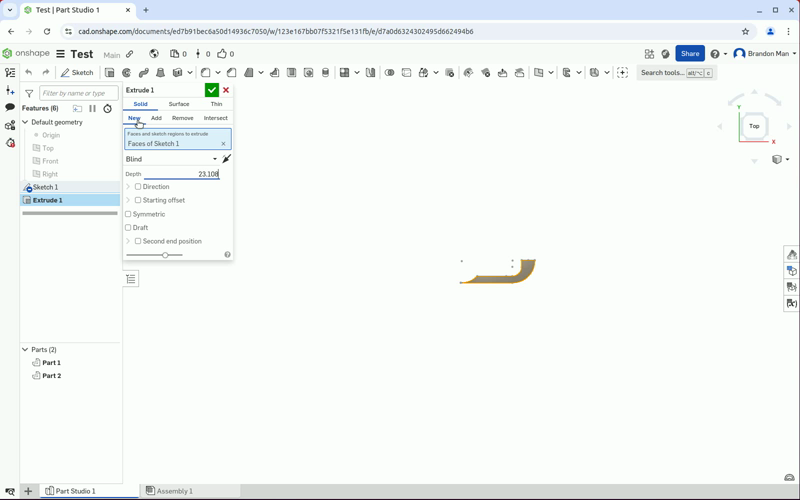
key(enter)
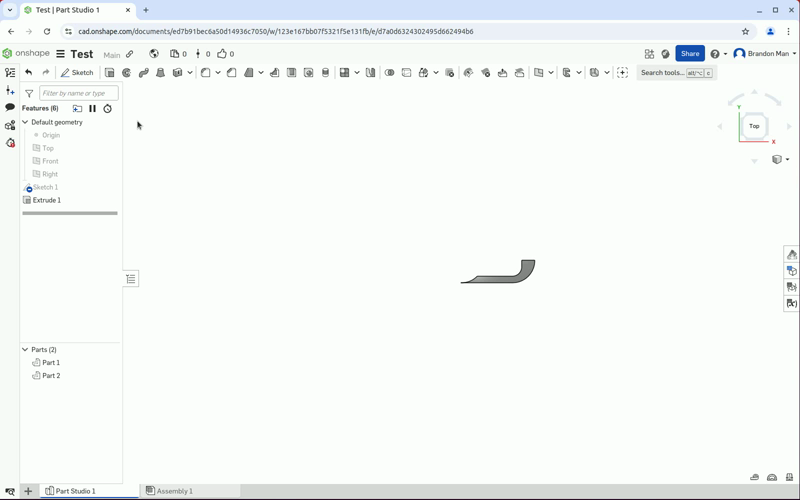
key(shift+h)
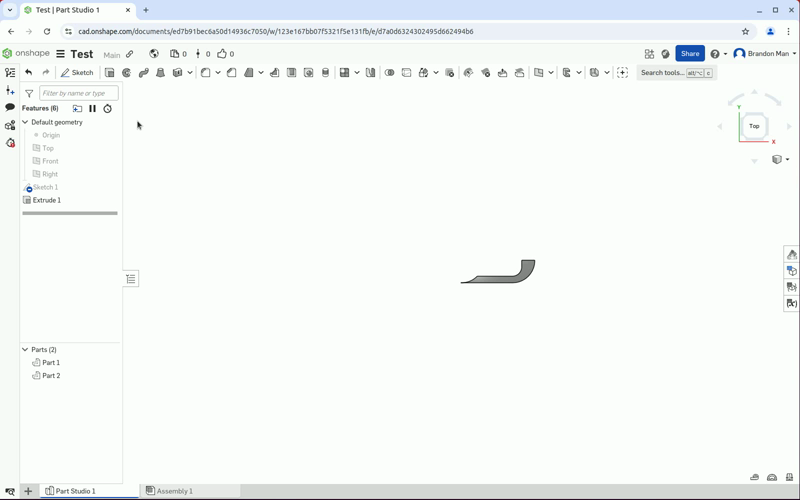
key(shift+h)
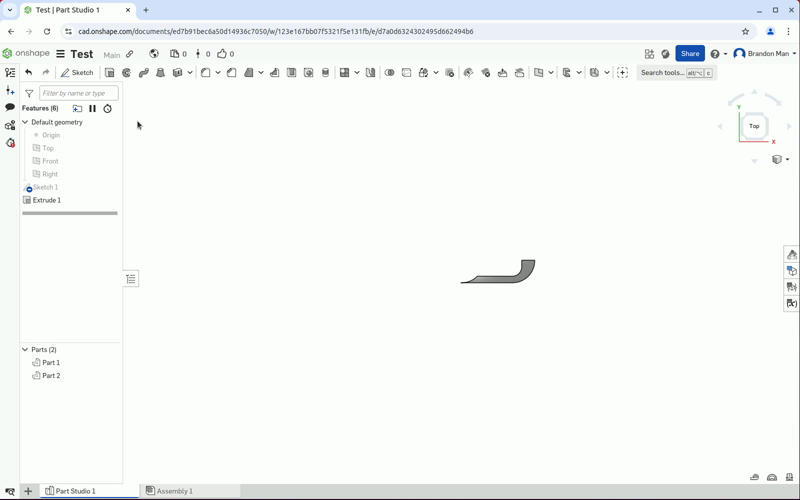
mouse_move(73, 189)
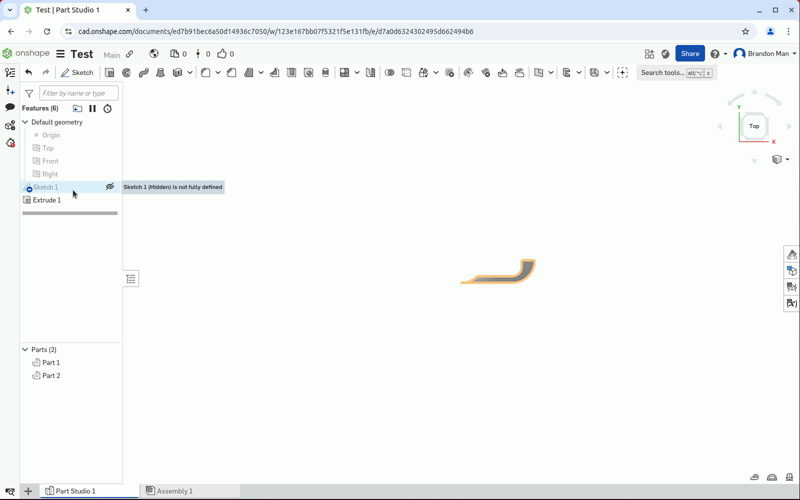
click(73, 189)
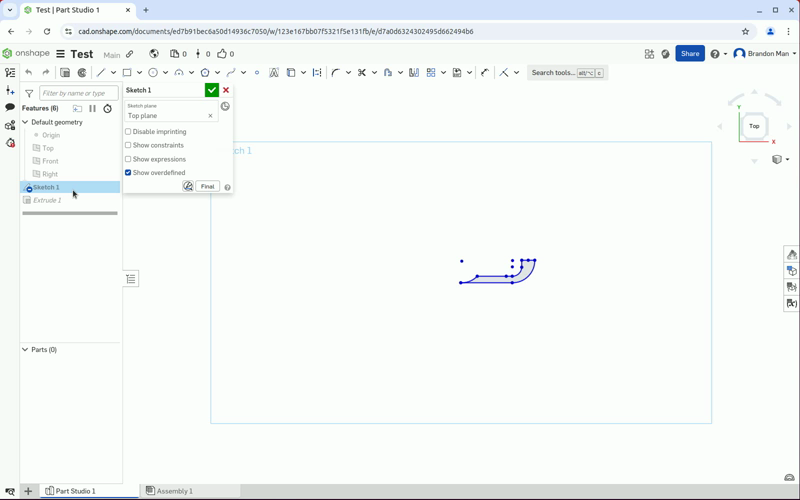
mouse_move(229, 92)
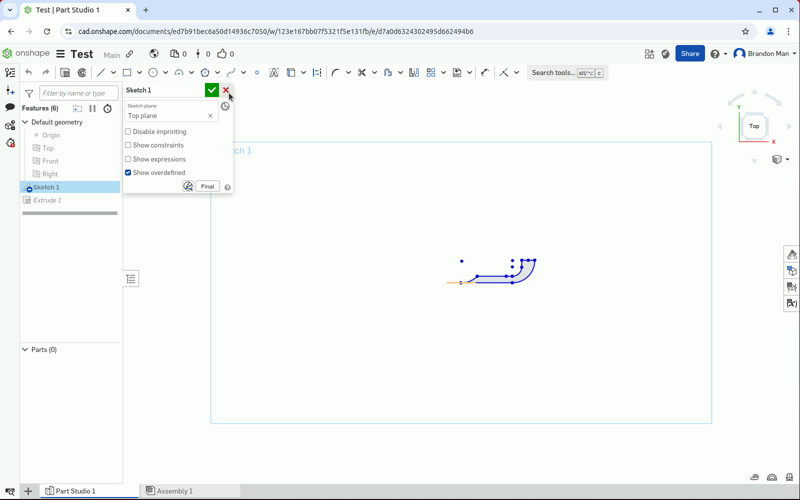
click(229, 92)
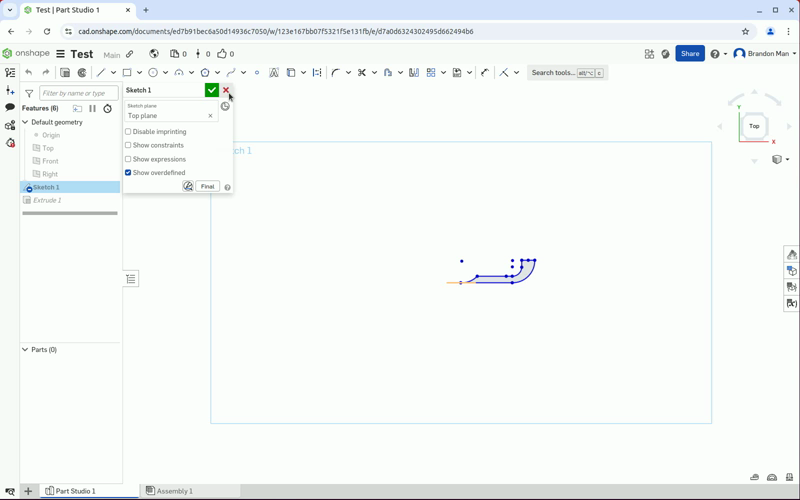
key(shift+s)
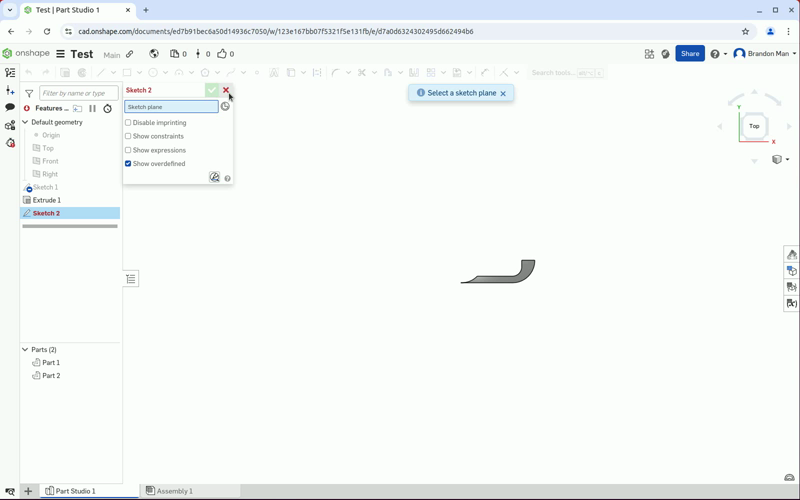
mouse_move(73, 150)
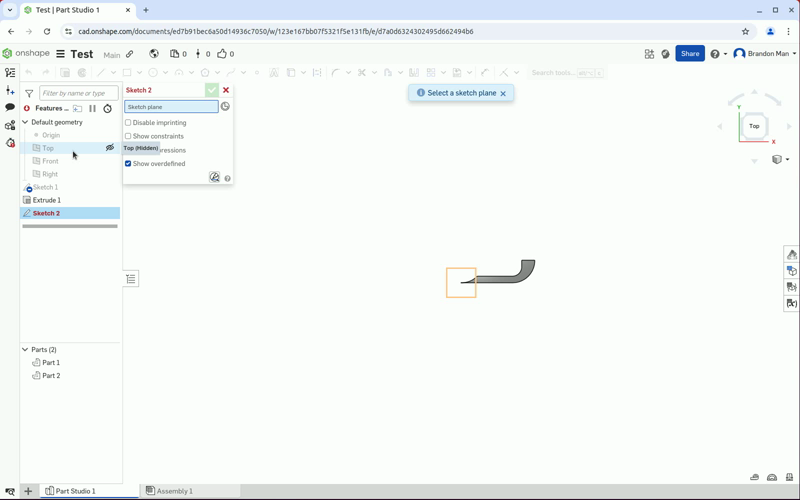
click(73, 150)
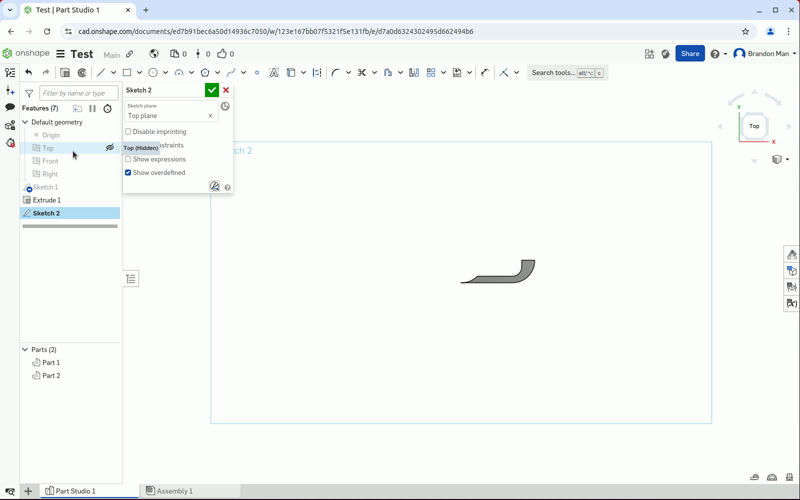
mouse_move(73, 352)
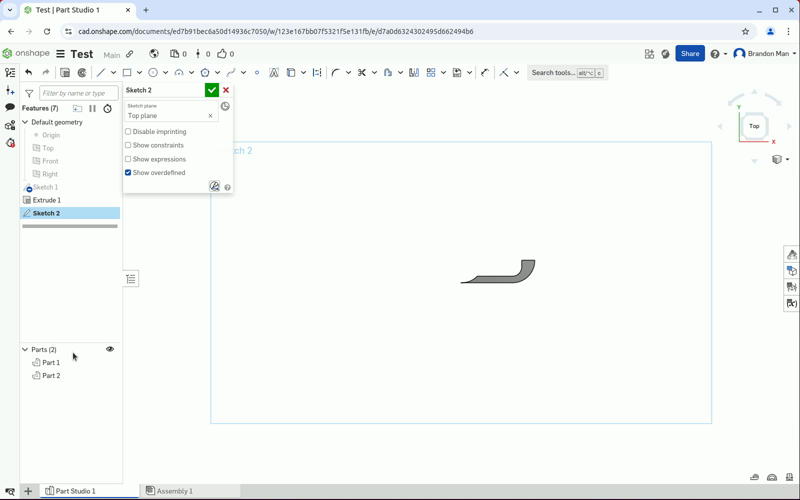
key(y)
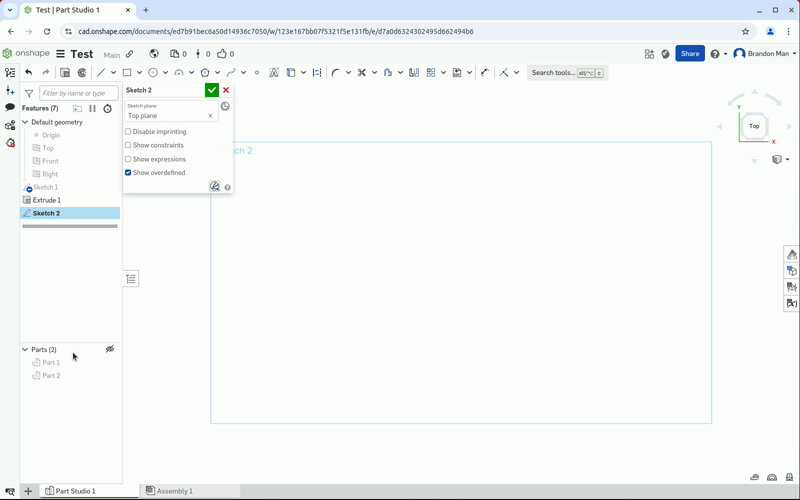
key(l)
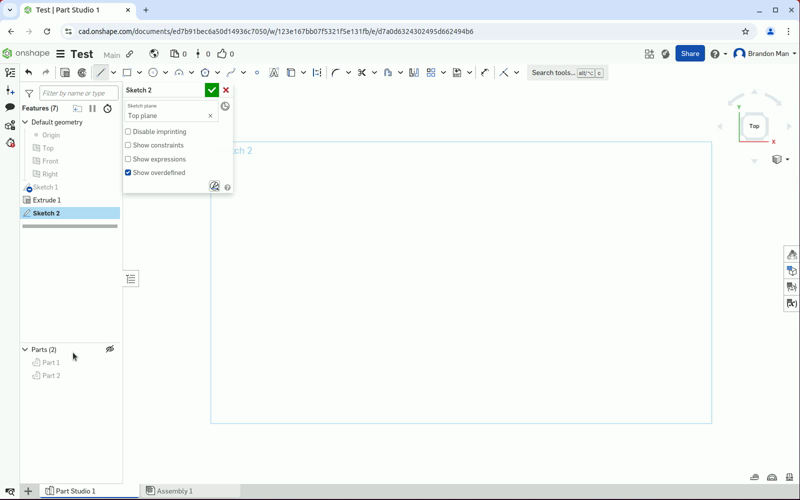
key_down(shift)
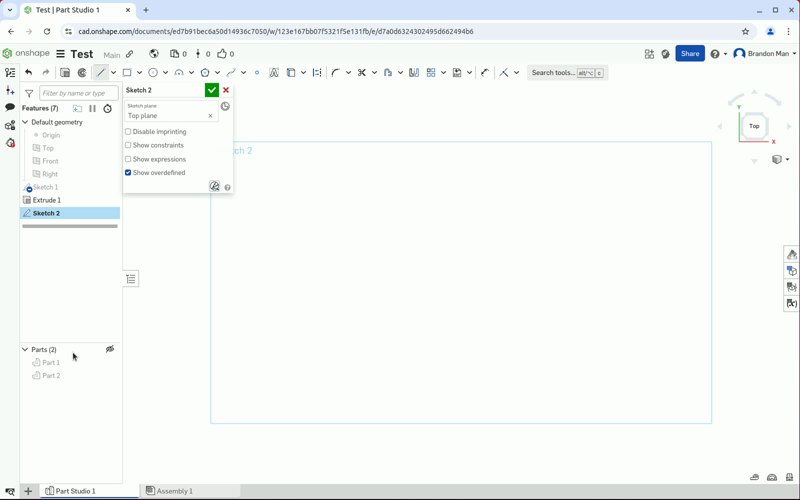
mouse_move(521, 260)
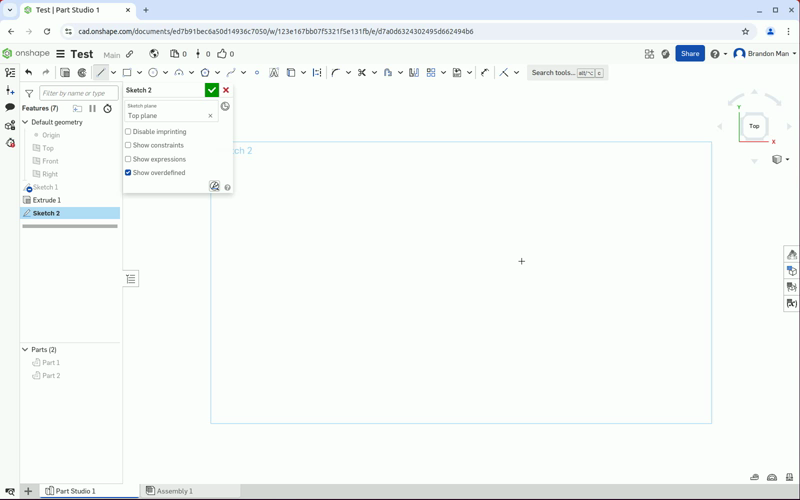
click(521, 260)
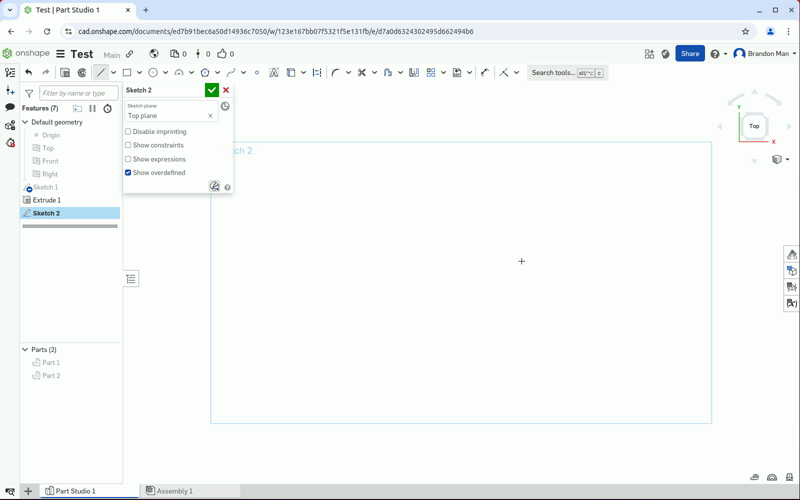
key_up(shift)
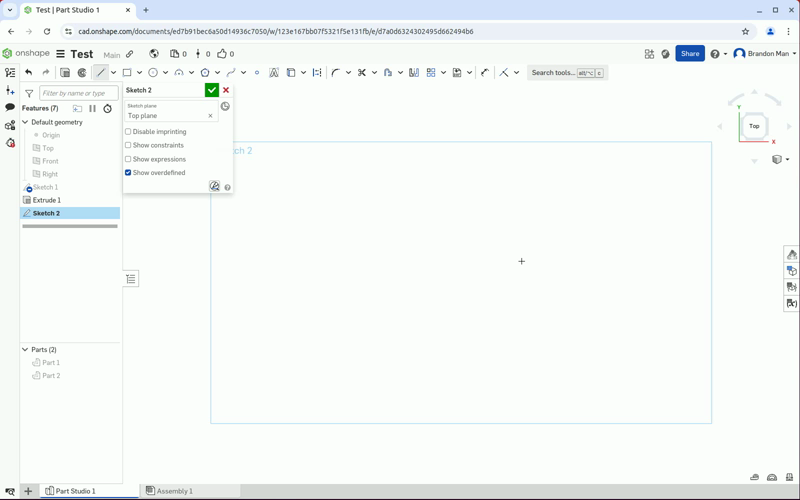
key_down(shift)
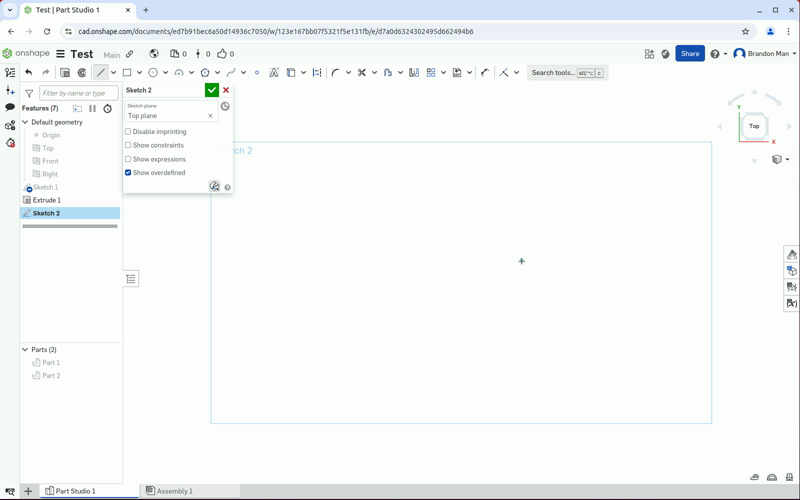
mouse_move(551, 260)
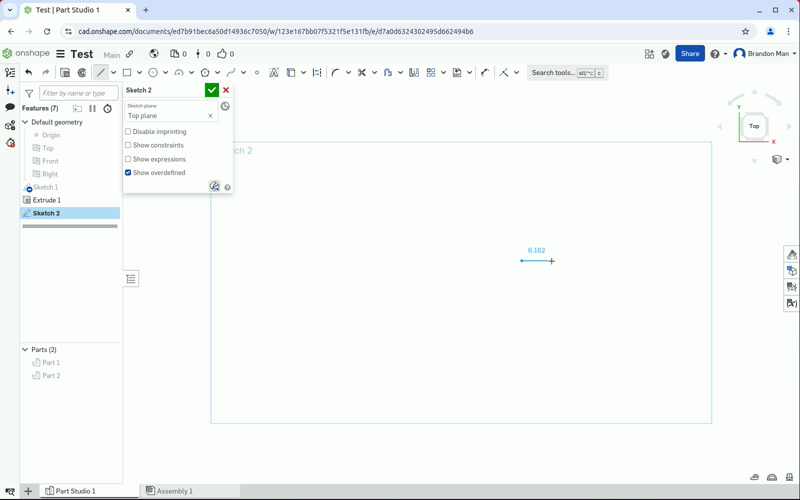
mouse_move(528, 260)
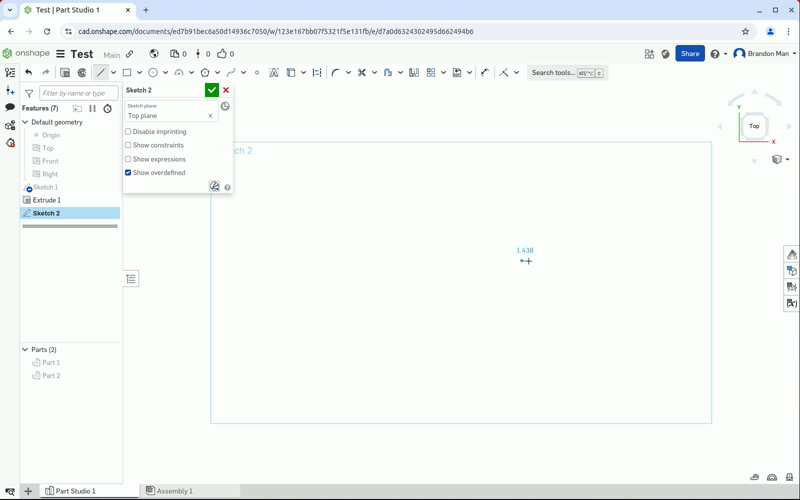
scroll(6)
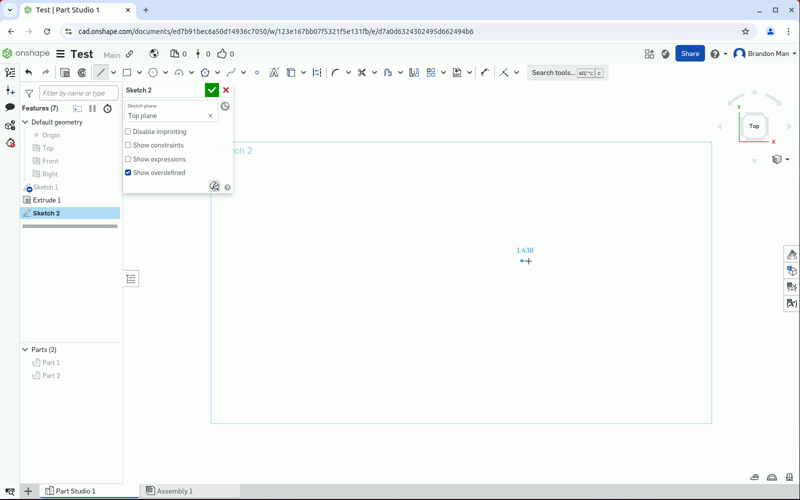
scroll(6)
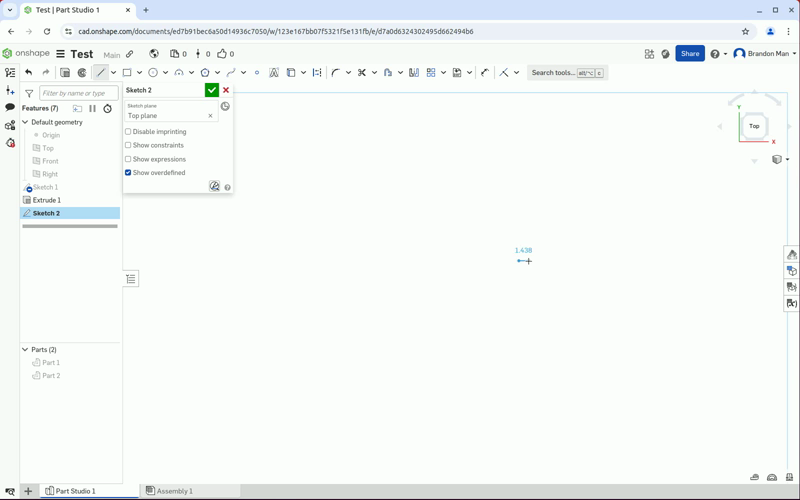
scroll(6)
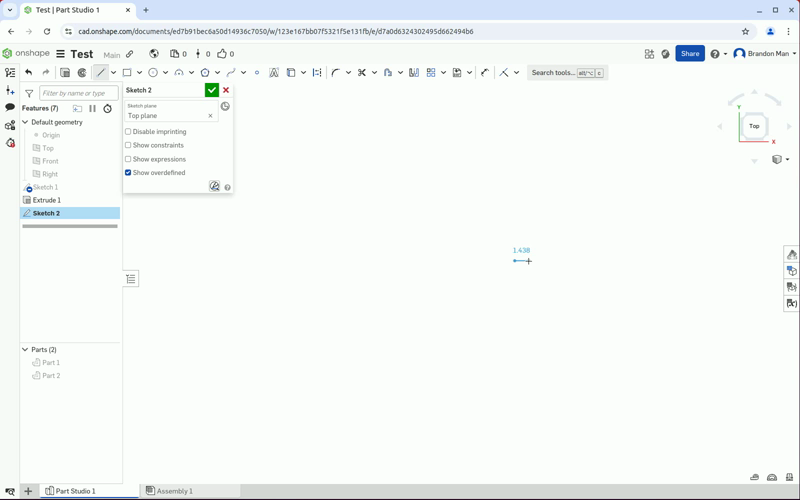
scroll(6)
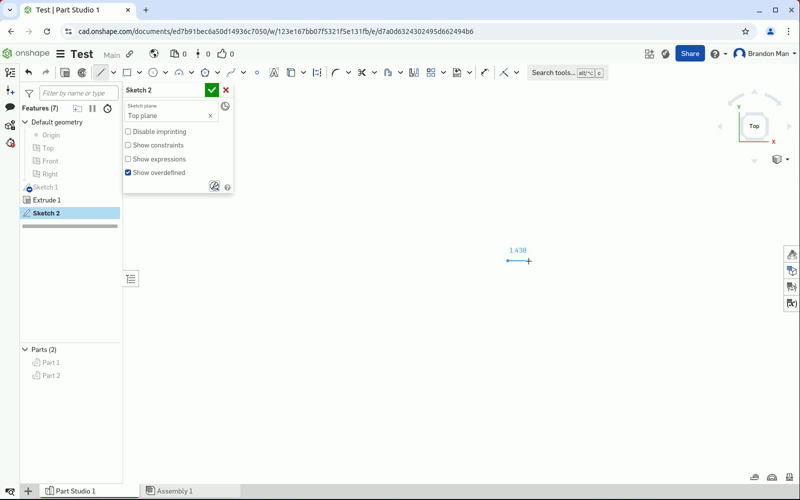
scroll(6)
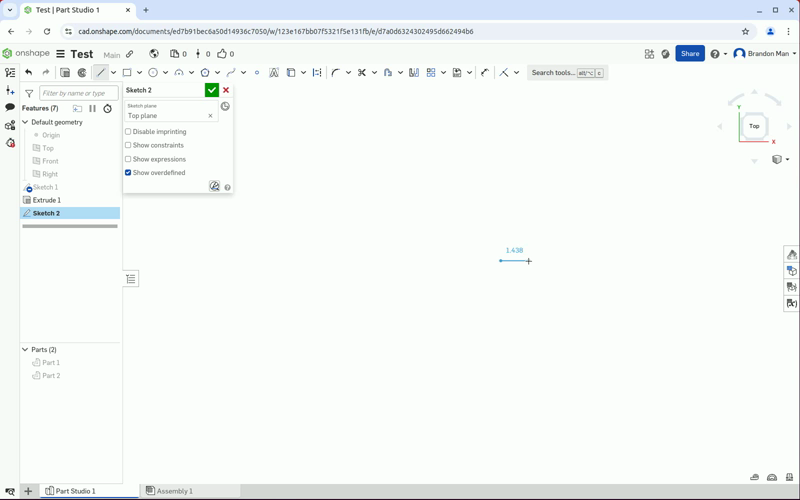
scroll(6)
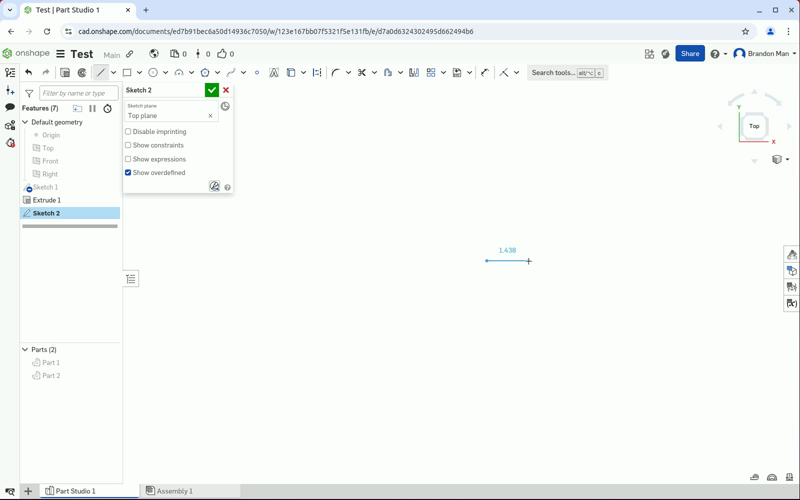
scroll(6)
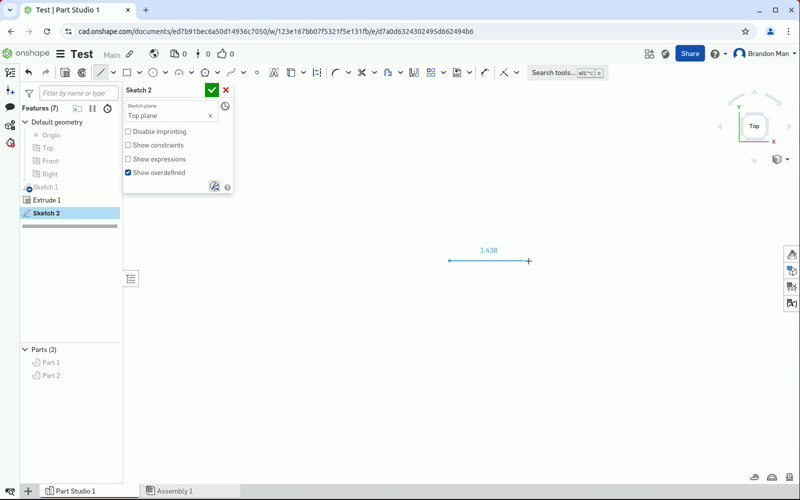
click(528, 260)
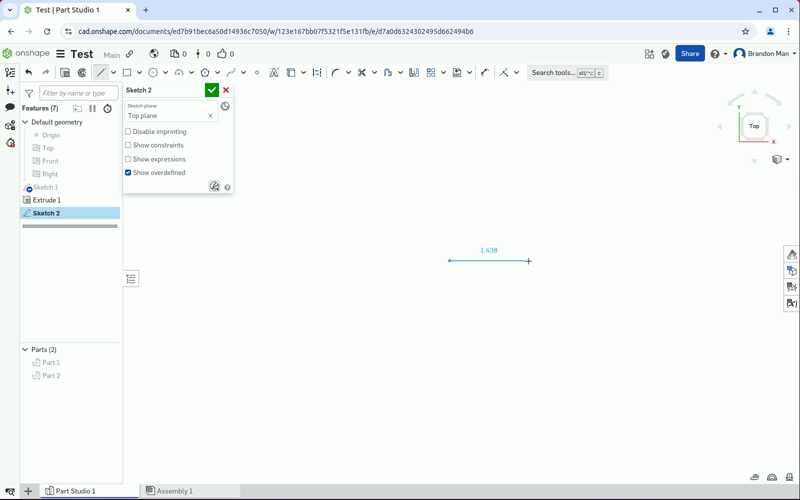
scroll(-6)
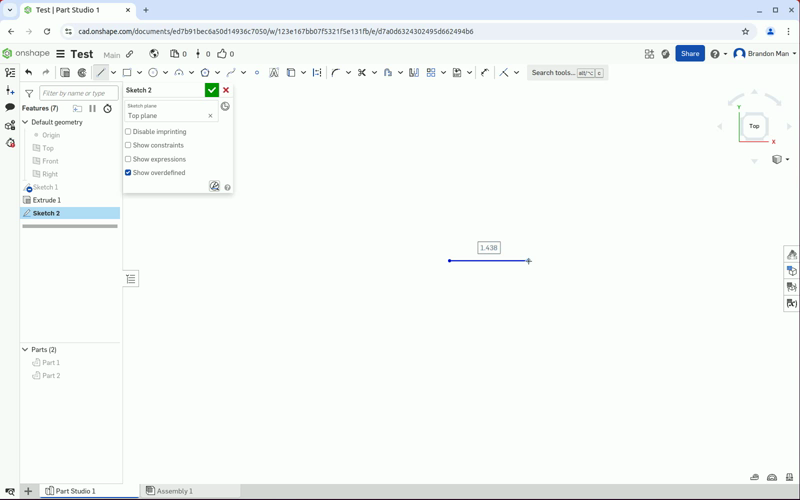
scroll(-6)
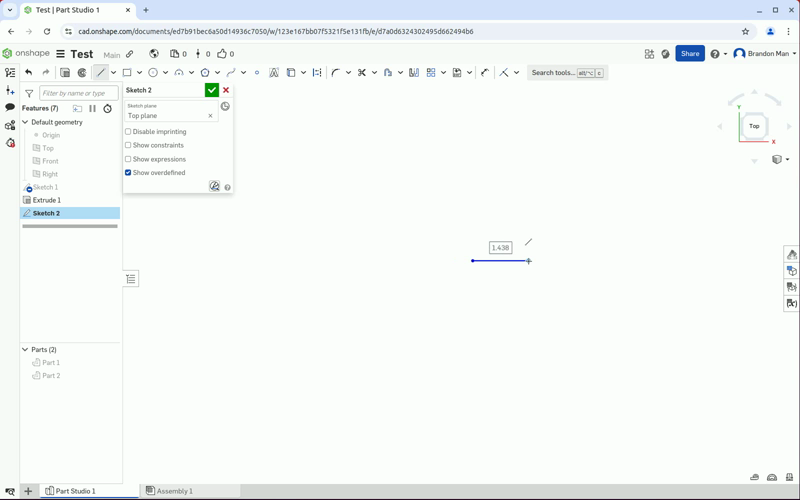
scroll(-6)
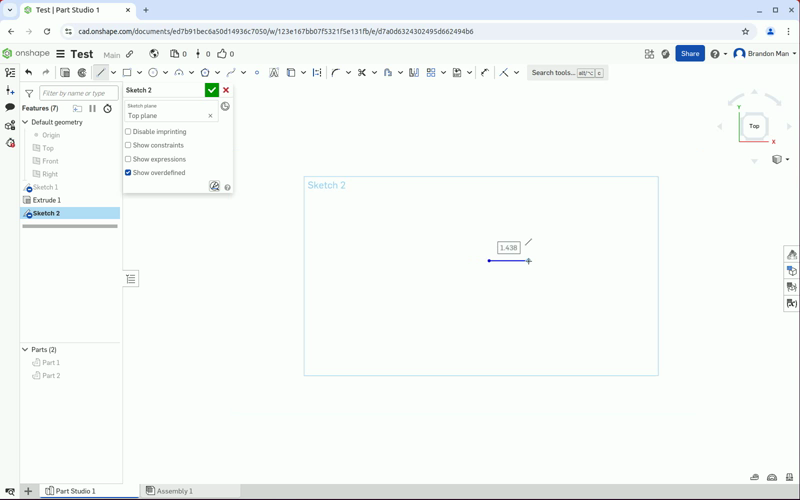
scroll(-6)
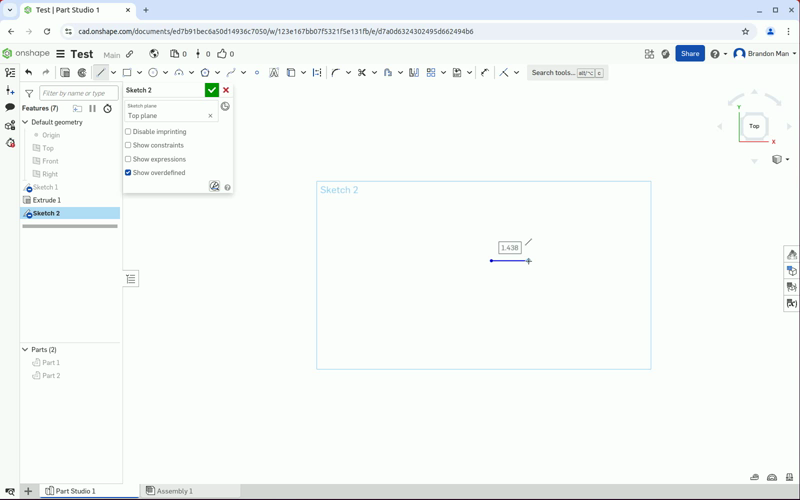
scroll(-6)
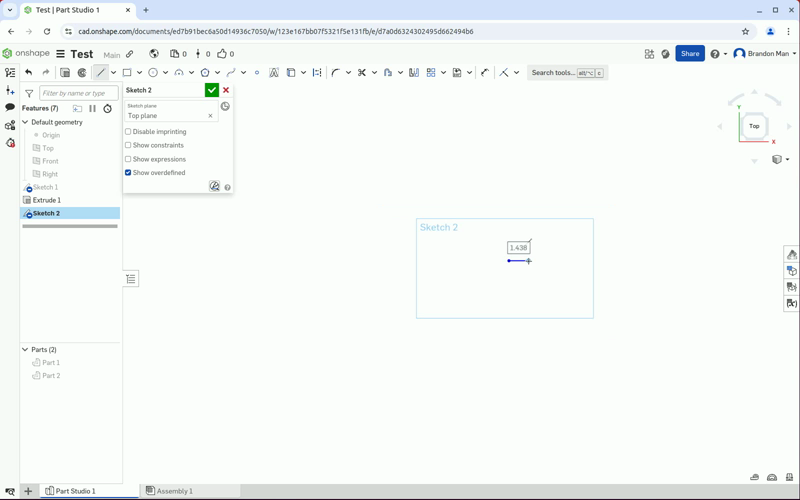
scroll(-6)
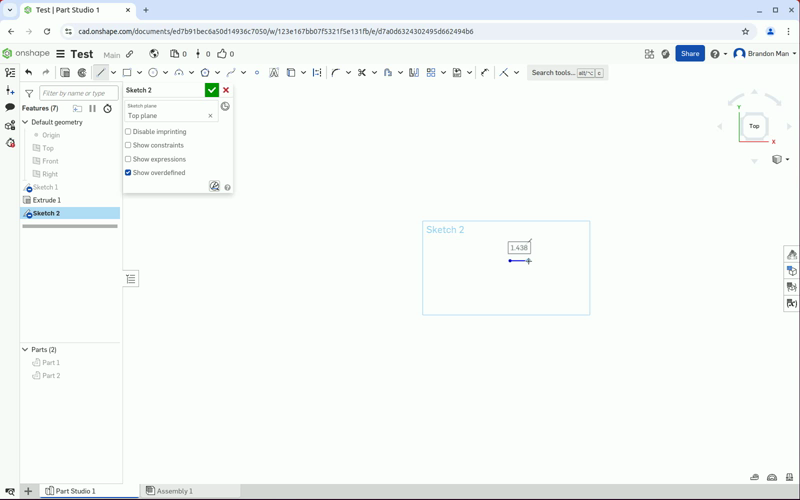
scroll(-6)
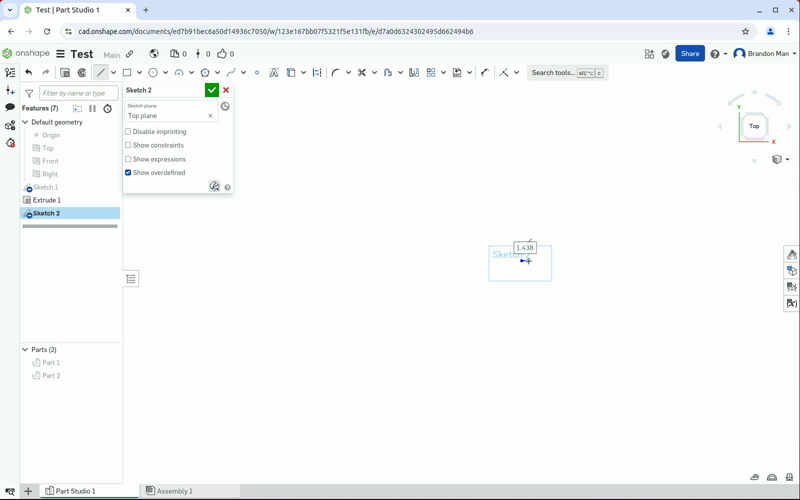
key_up(shift)
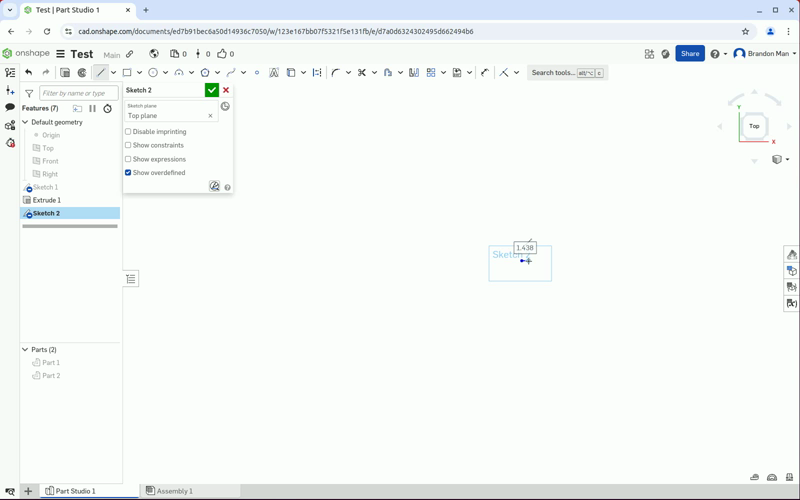
key_down(shift)
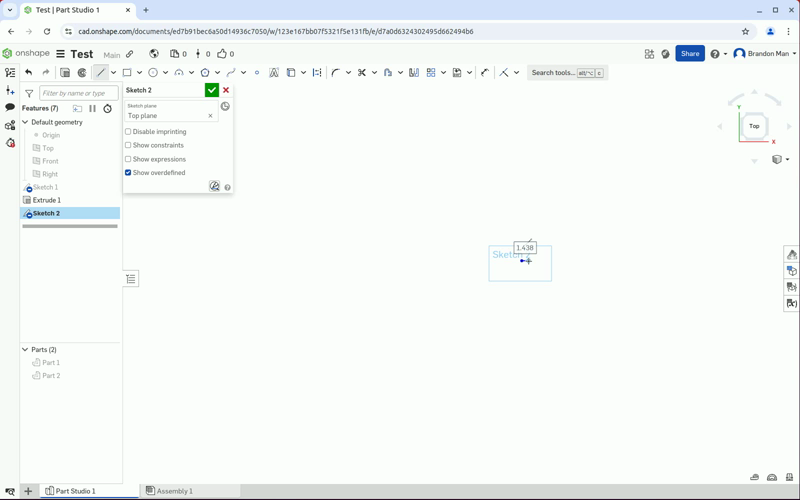
mouse_move(558, 260)
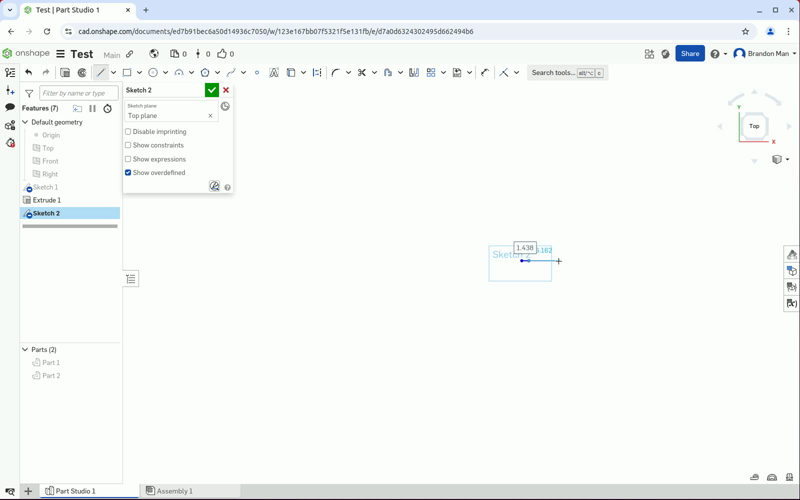
mouse_move(528, 237)
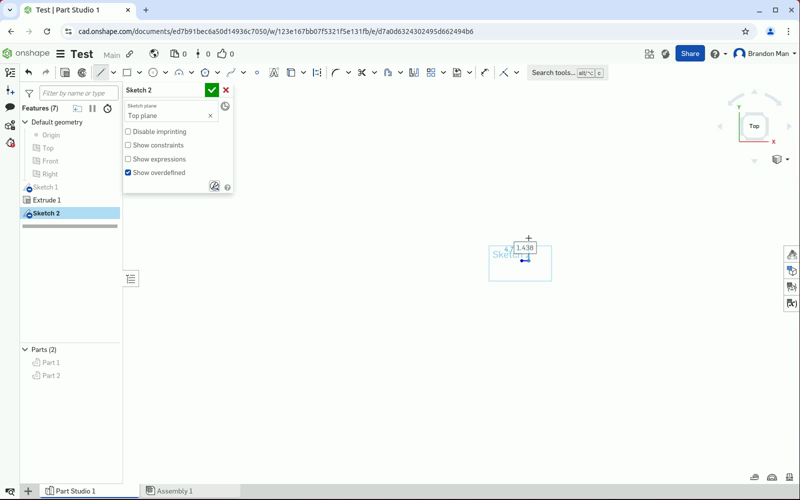
click(528, 237)
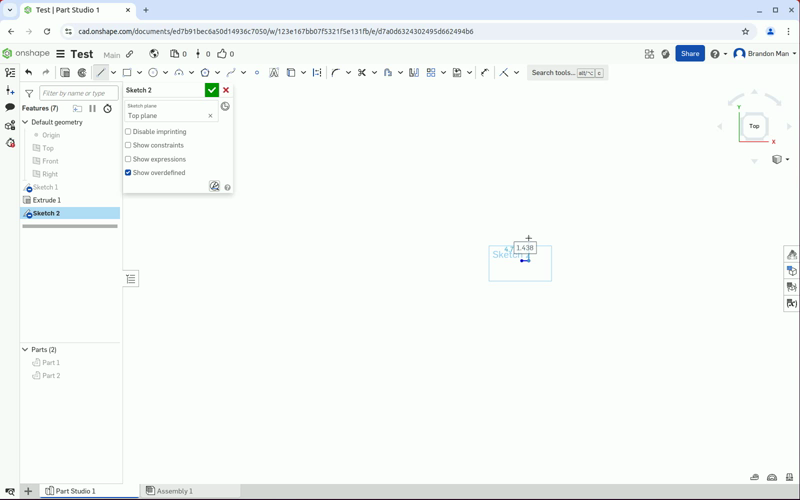
key_up(shift)
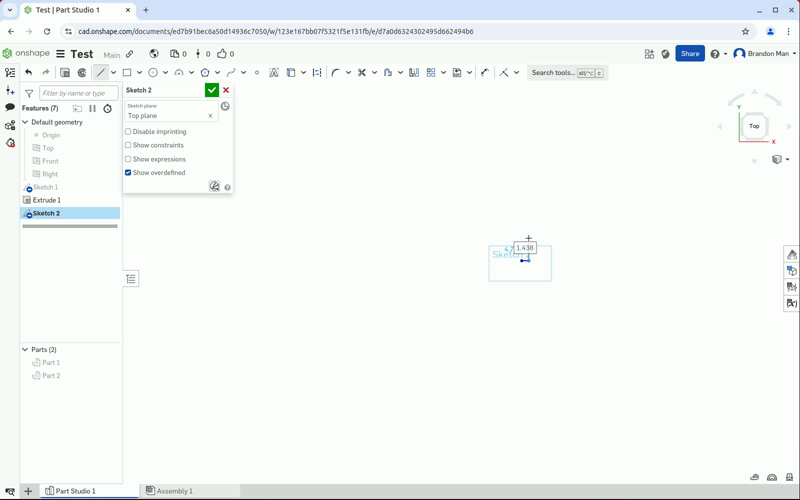
key_down(shift)
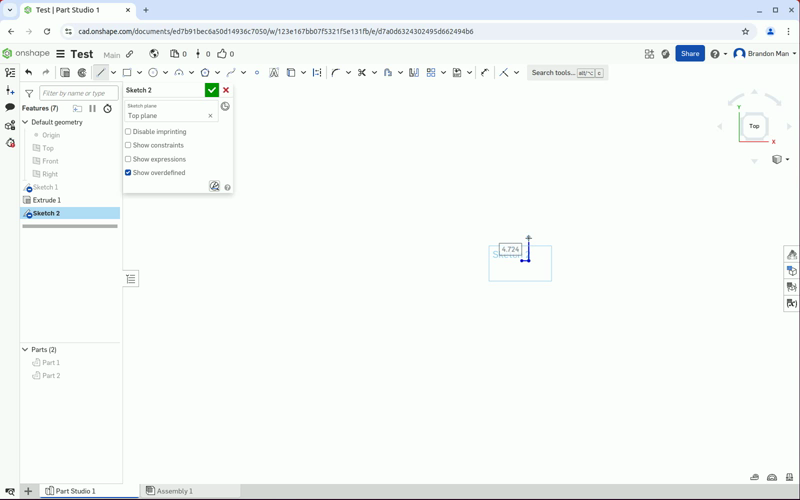
mouse_move(558, 237)
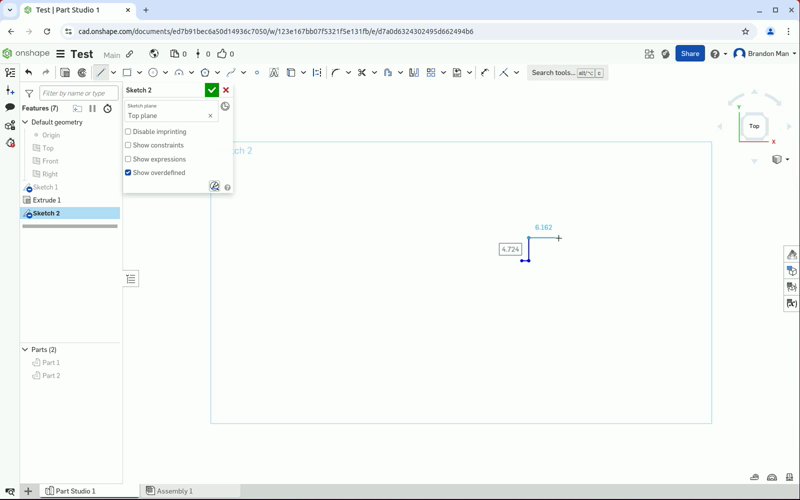
mouse_move(521, 237)
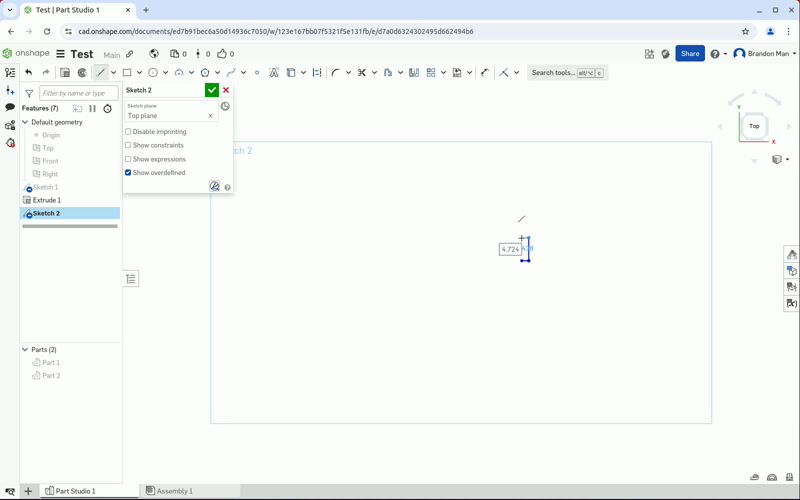
scroll(6)
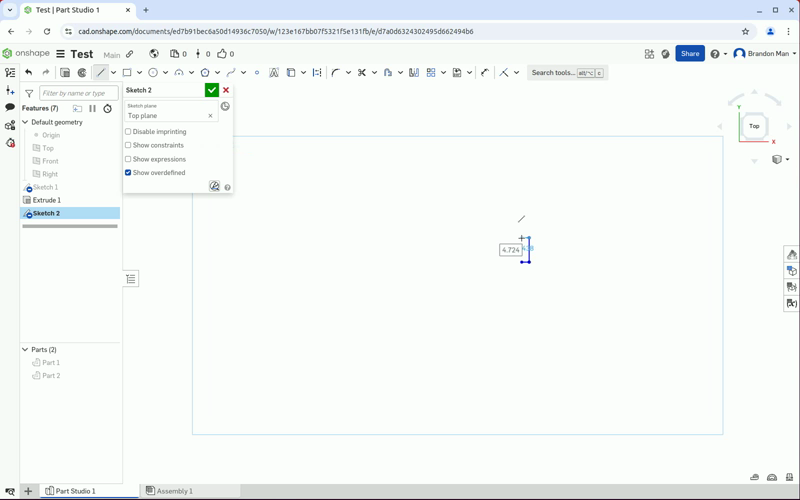
scroll(6)
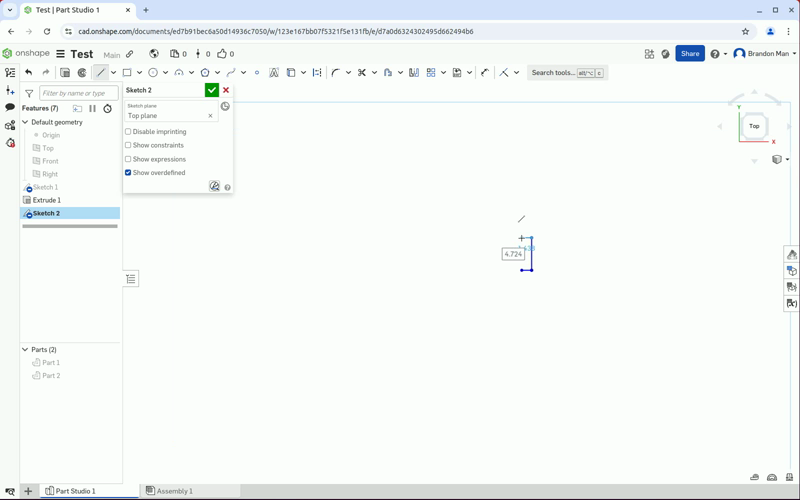
scroll(6)
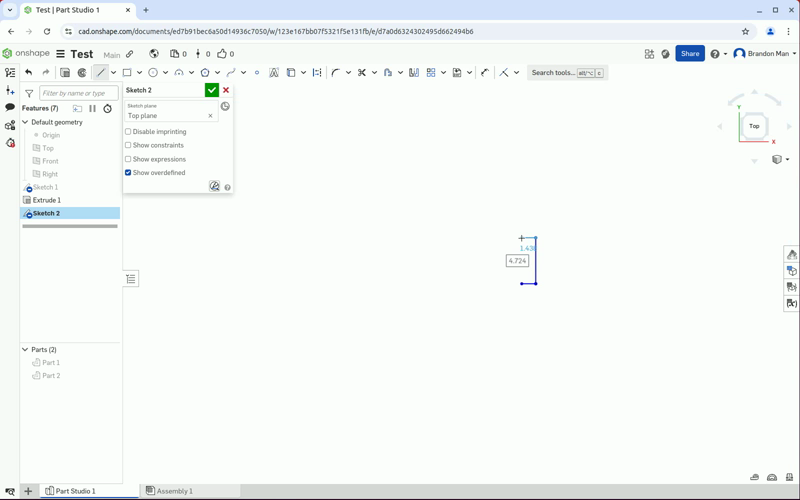
scroll(6)
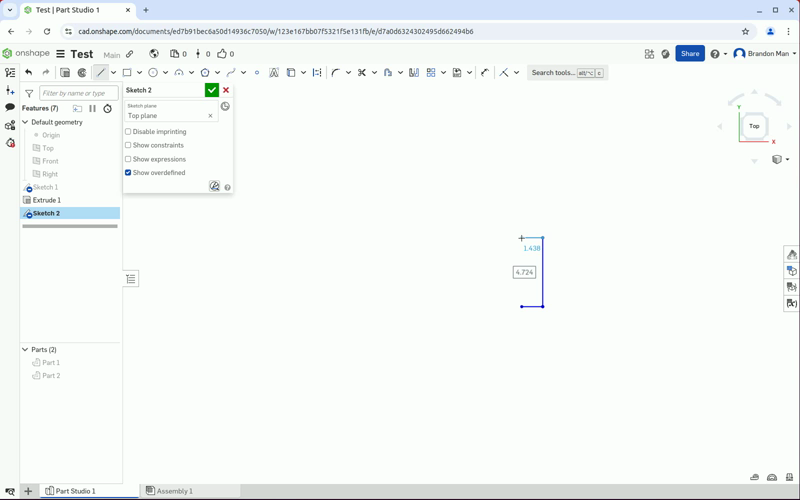
scroll(6)
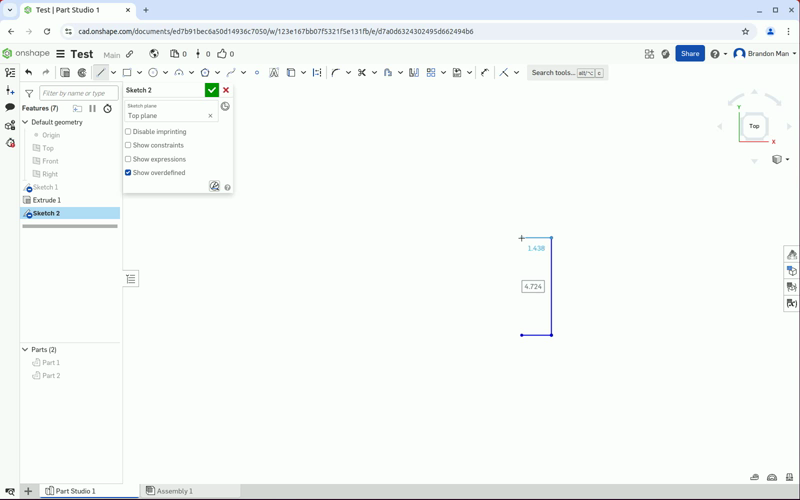
scroll(6)
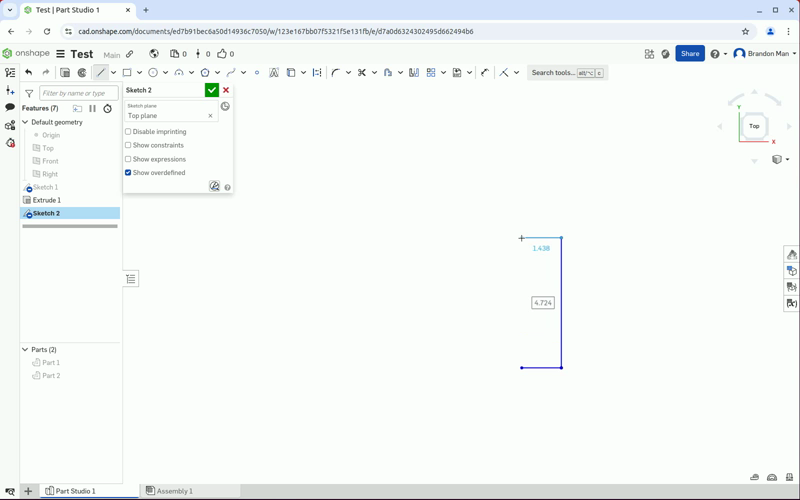
scroll(6)
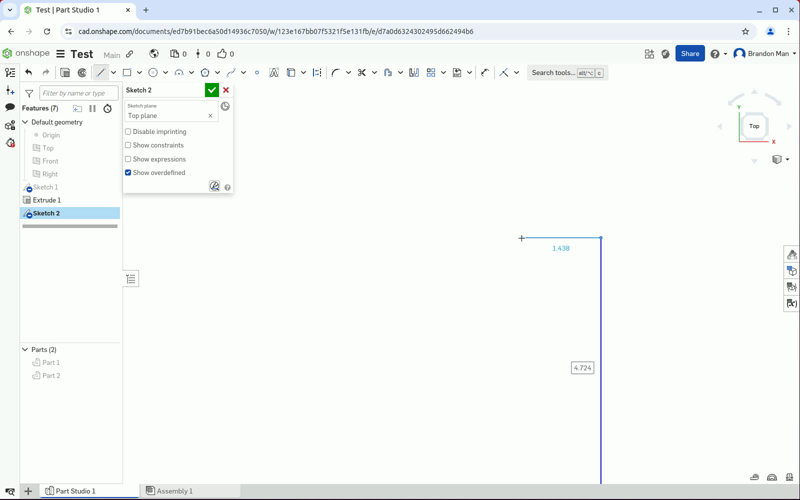
click(521, 237)
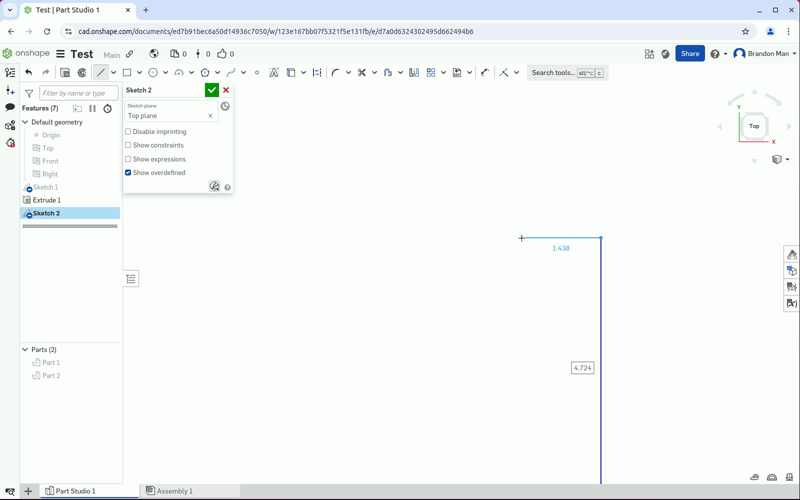
scroll(-6)
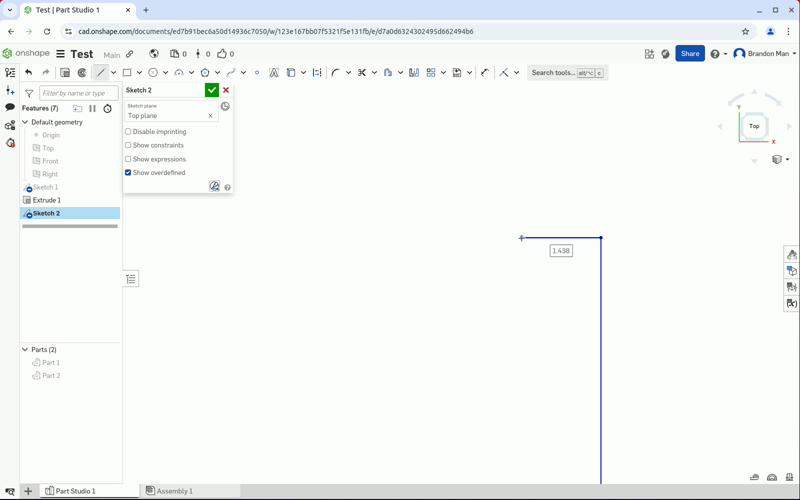
scroll(-6)
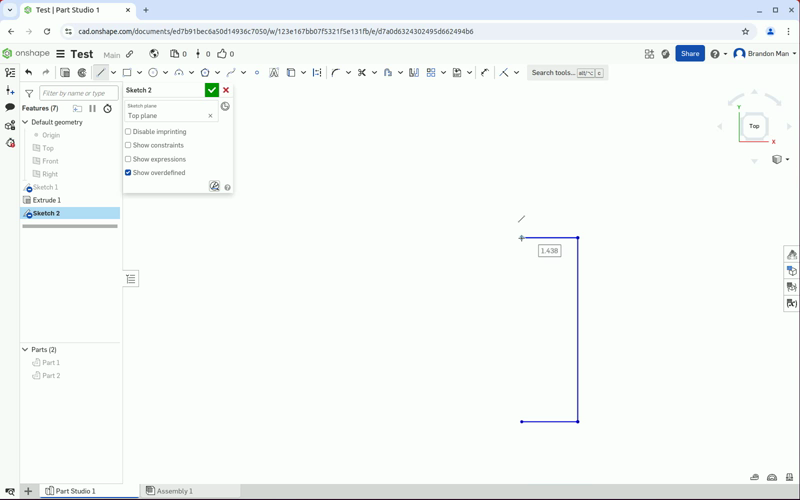
scroll(-6)
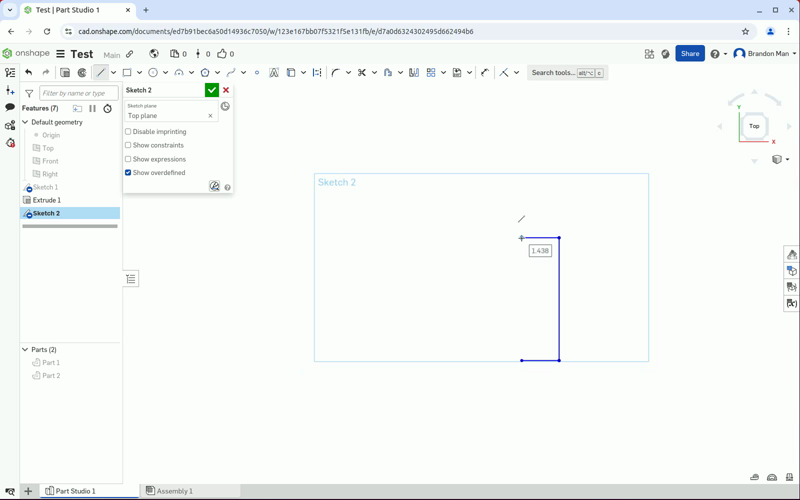
scroll(-6)
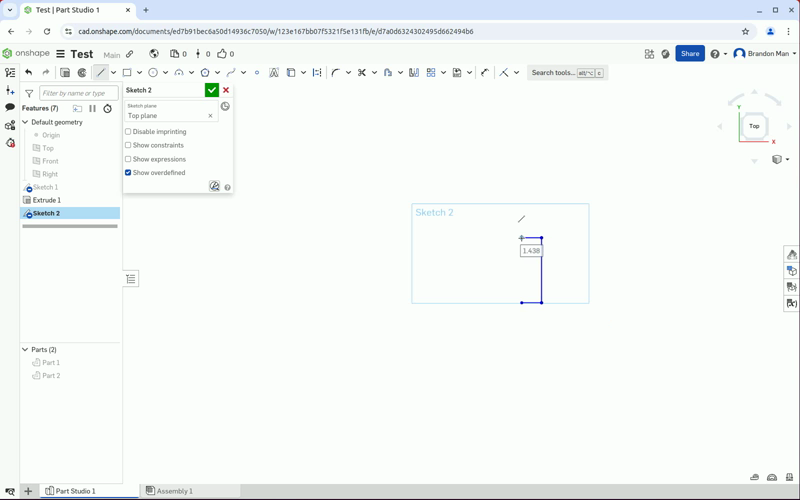
scroll(-6)
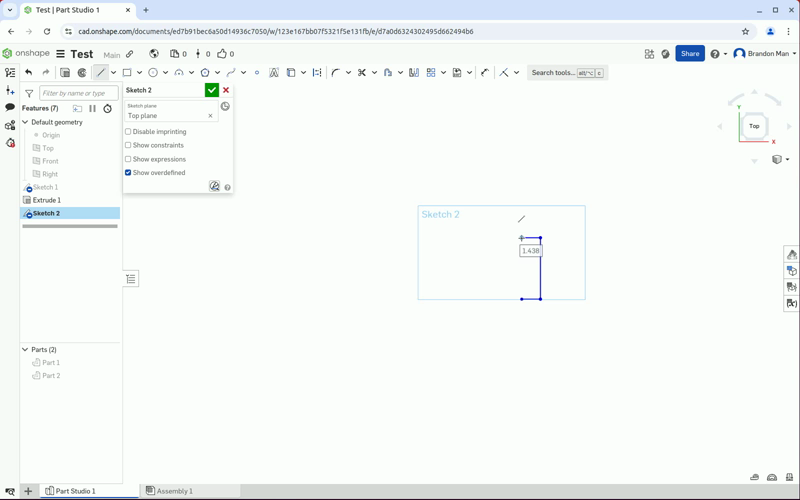
scroll(-6)
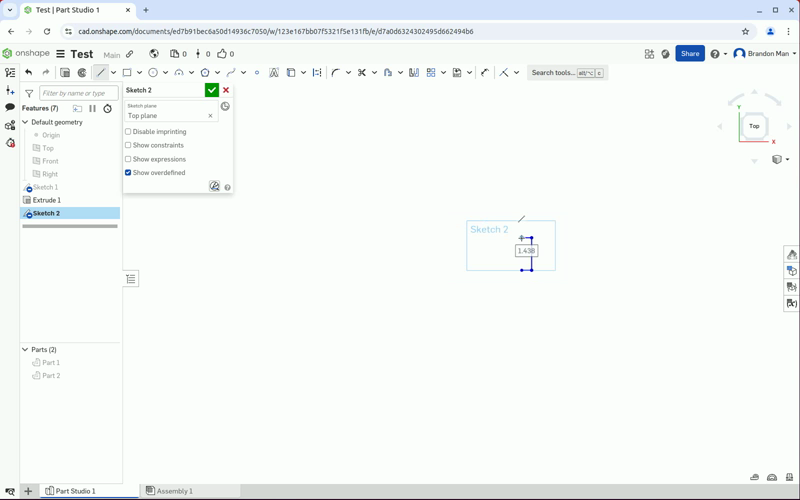
scroll(-6)
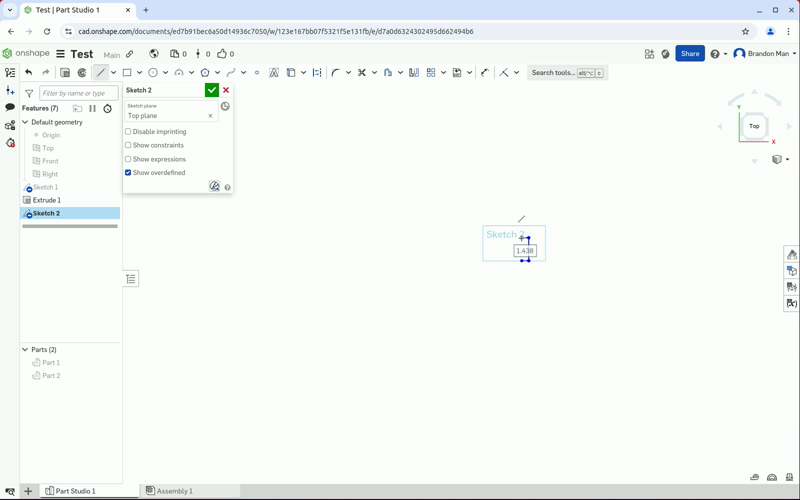
key_up(shift)
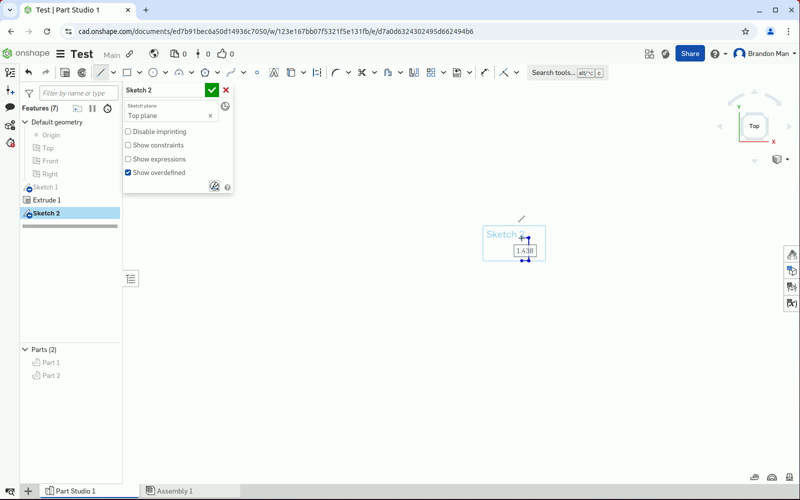
mouse_move(551, 237)
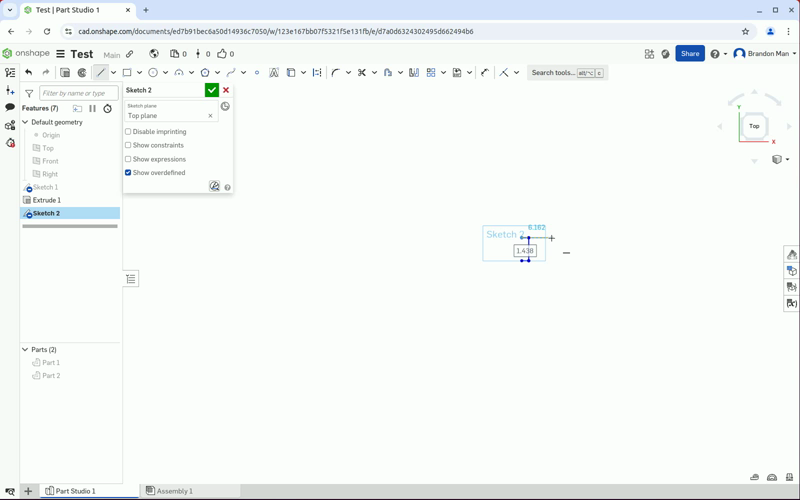
key_down(shift)
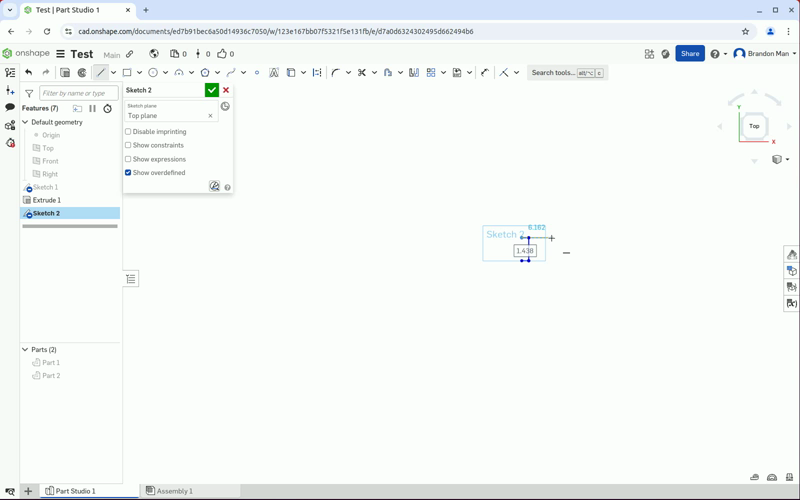
mouse_move(521, 260)
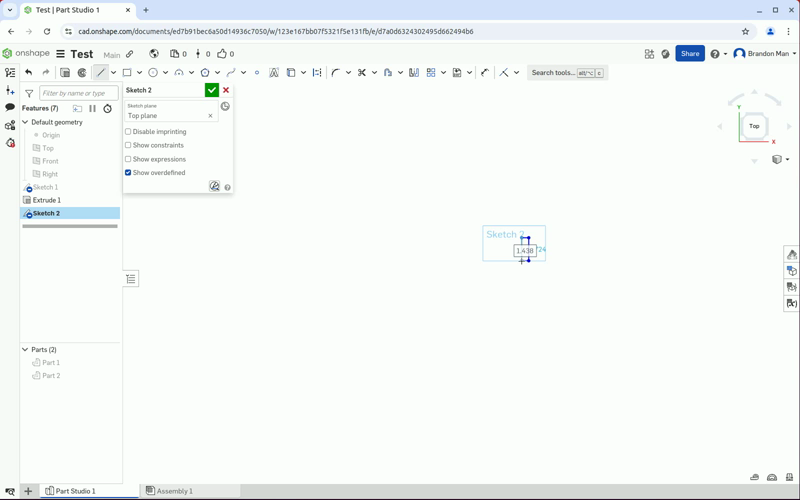
key_up(shift)
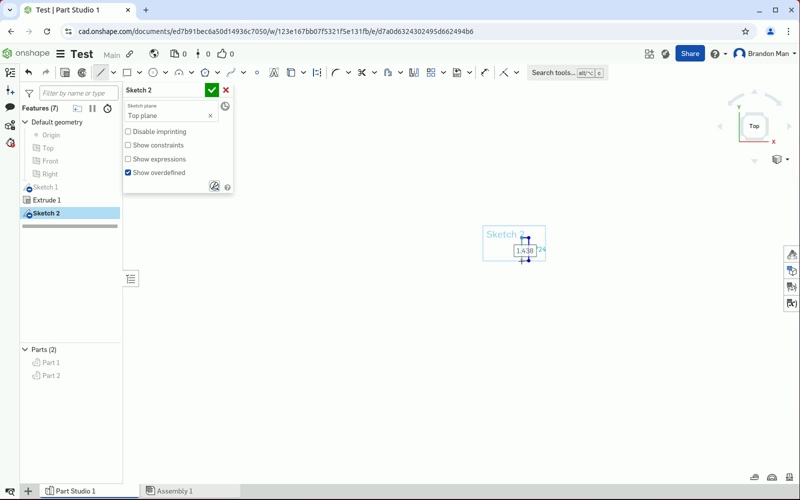
click(521, 260)
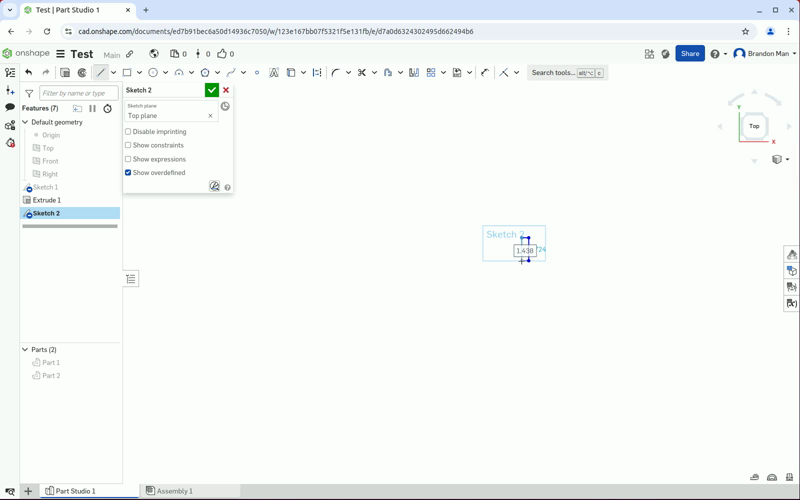
key(esc)
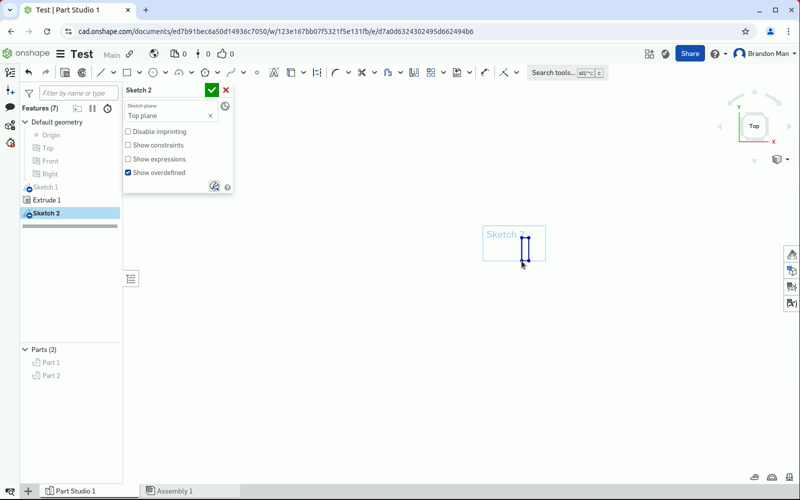
mouse_move(522, 238)
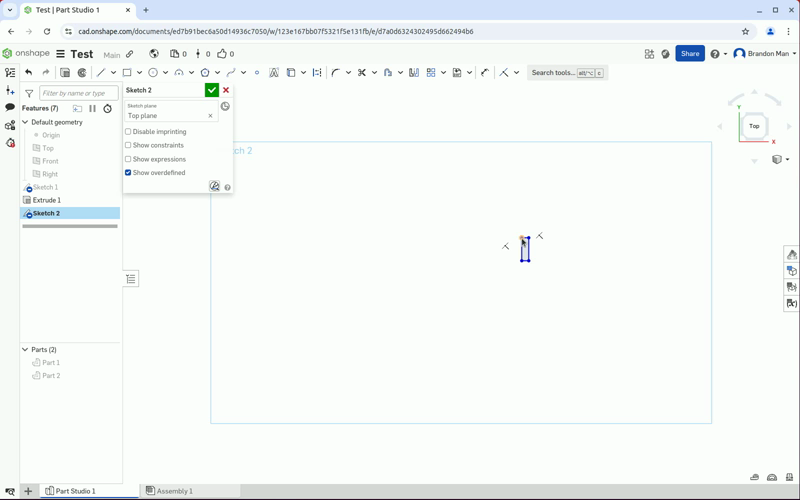
scroll(6)
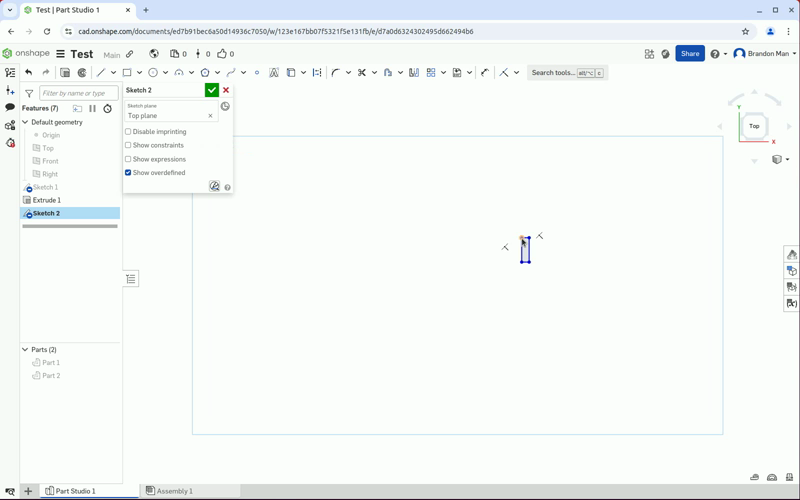
scroll(6)
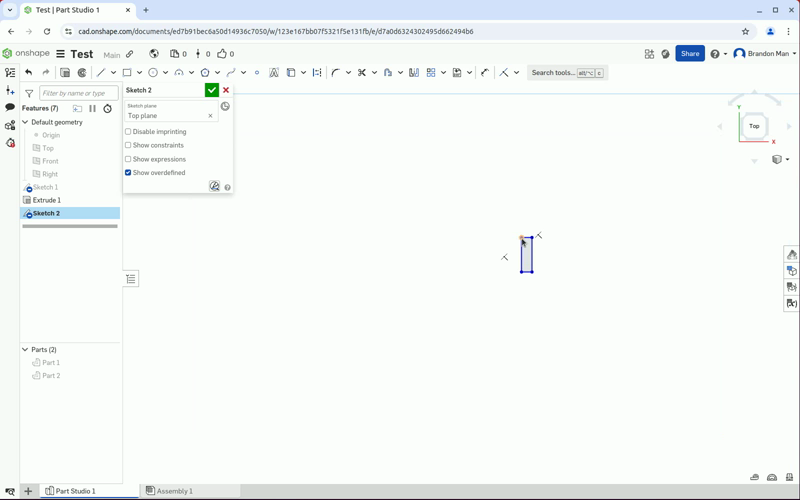
scroll(6)
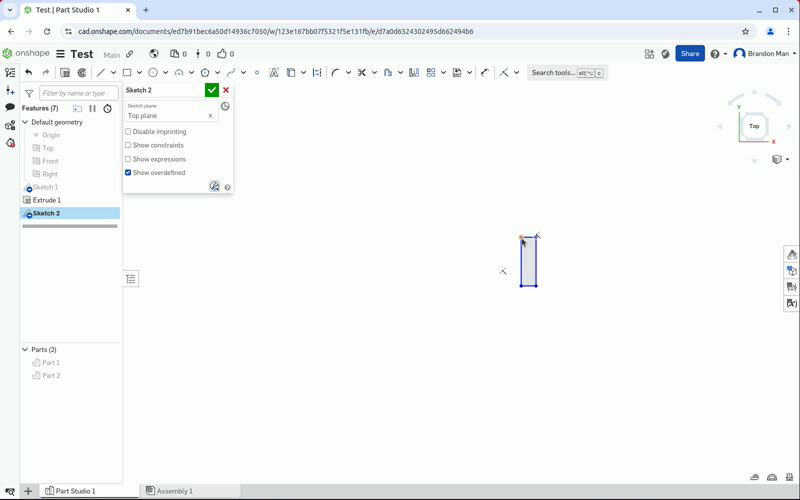
scroll(6)
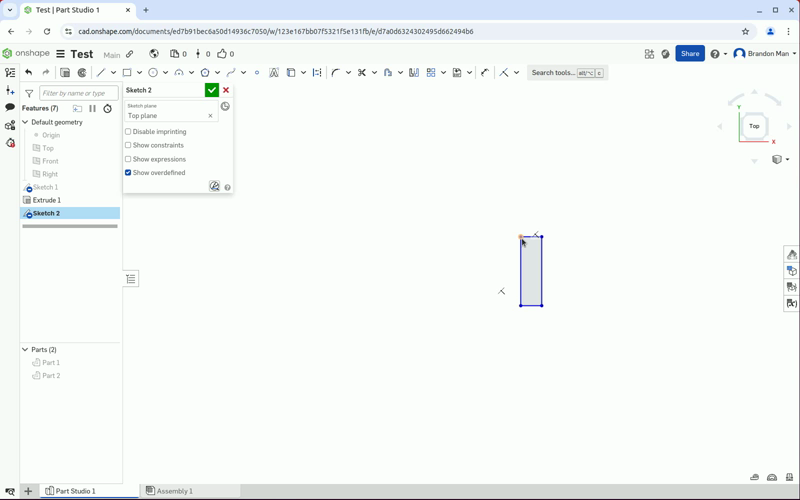
scroll(6)
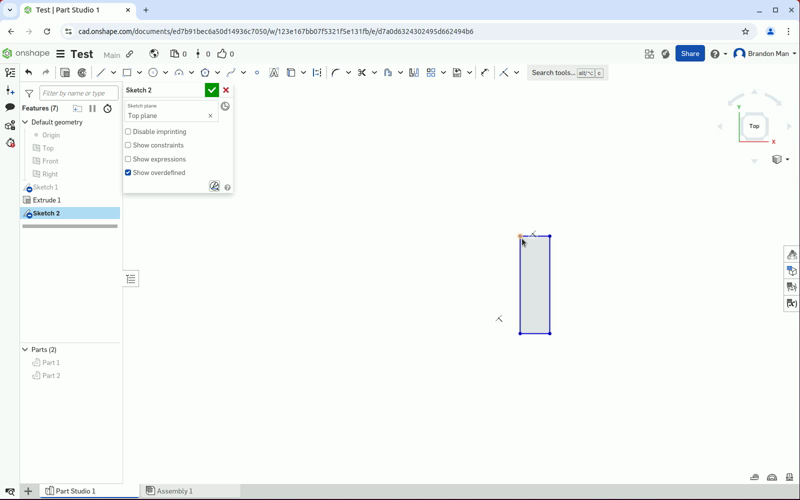
scroll(6)
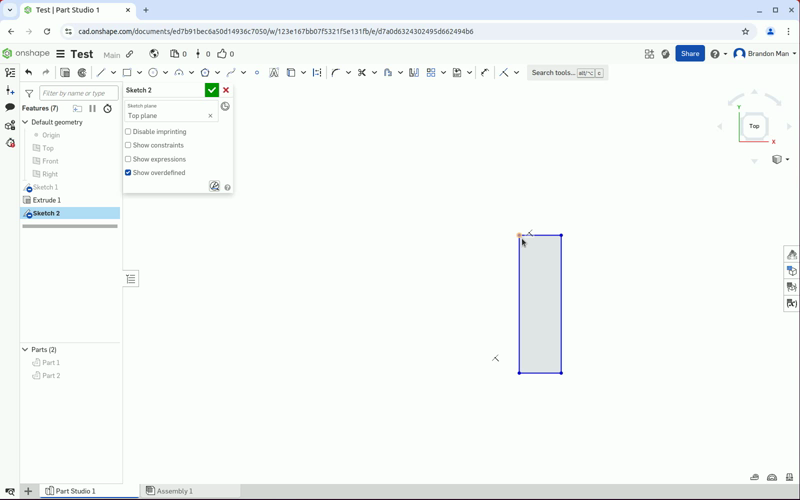
scroll(6)
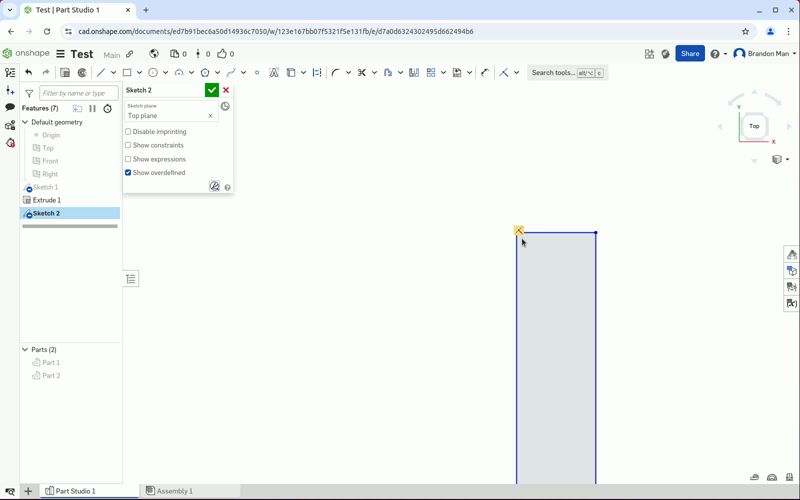
click(522, 238)
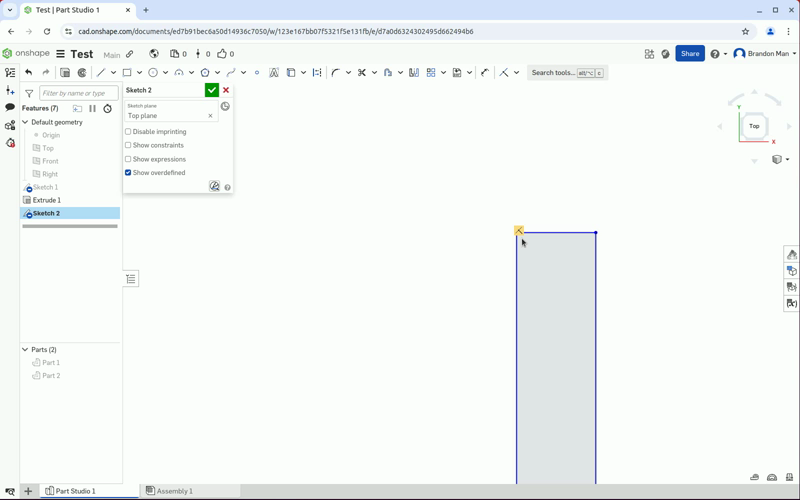
scroll(-6)
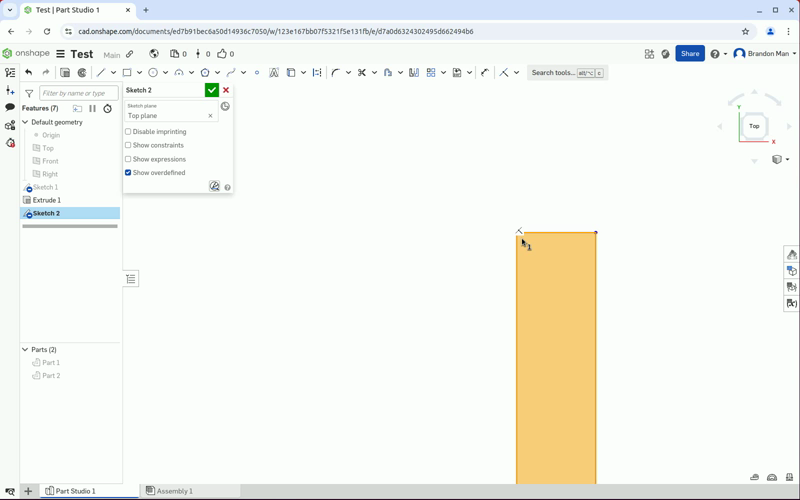
scroll(-6)
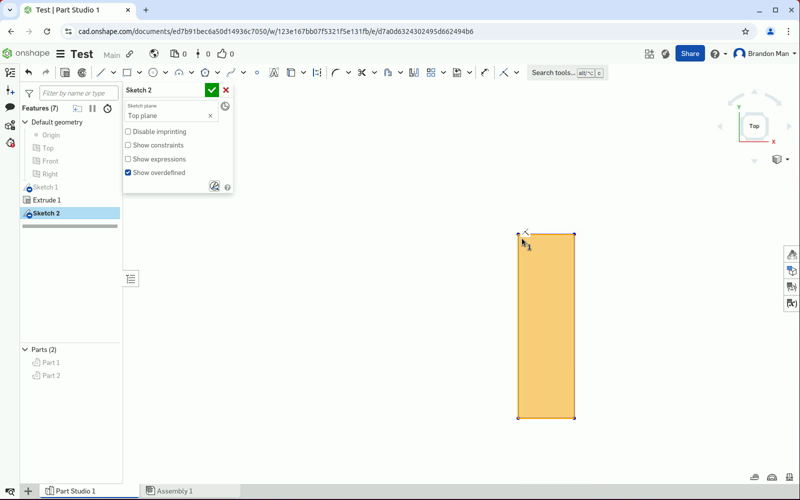
scroll(-6)
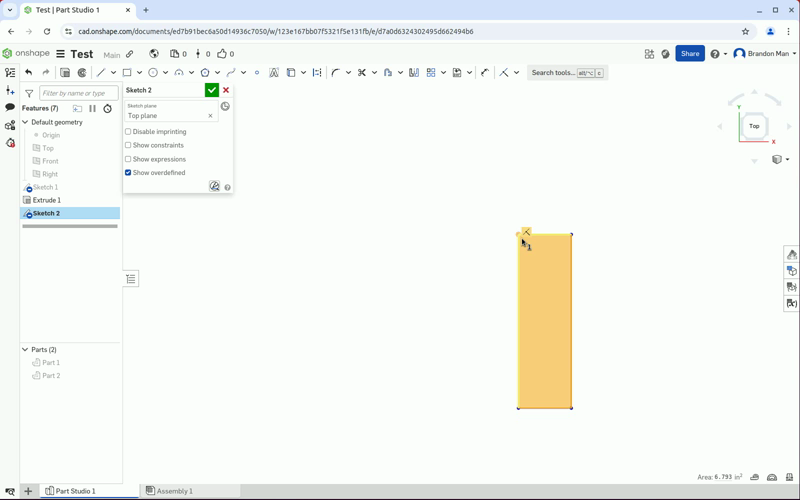
scroll(-6)
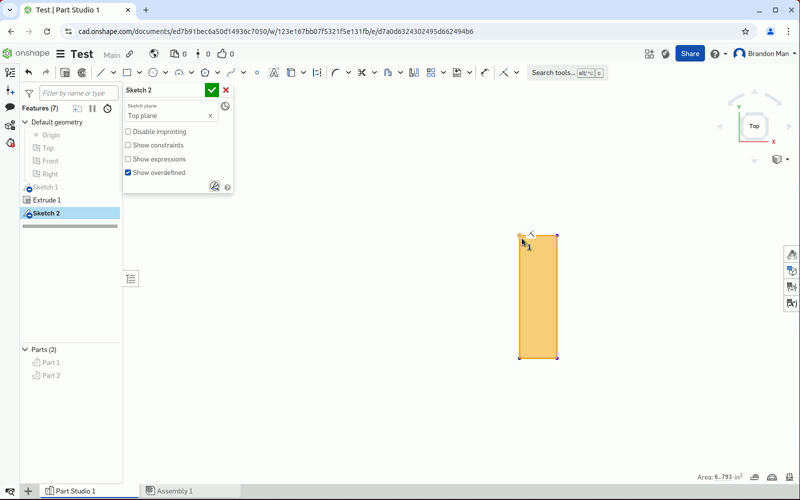
scroll(-6)
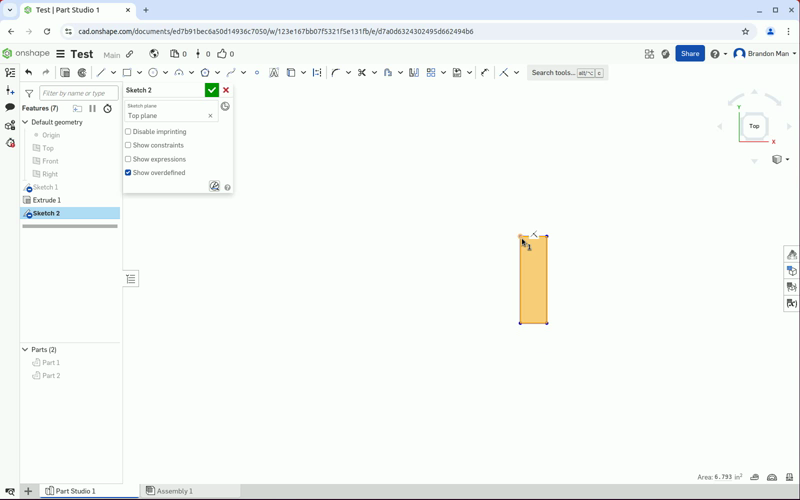
scroll(-6)
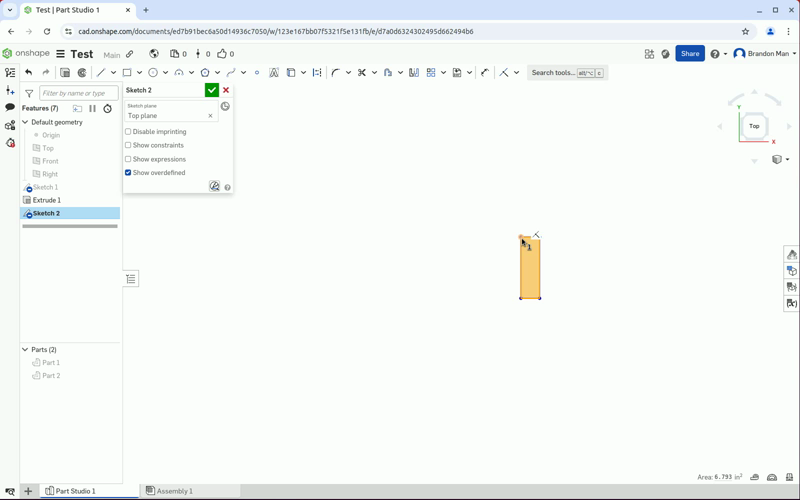
scroll(-6)
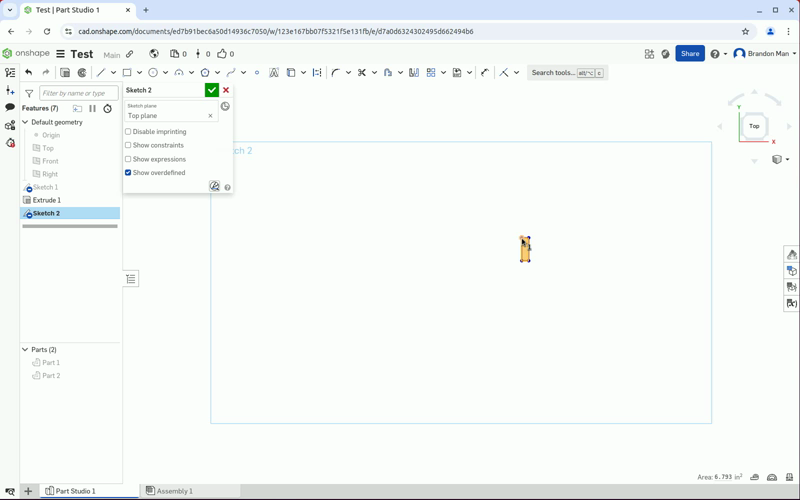
mouse_move(73, 352)
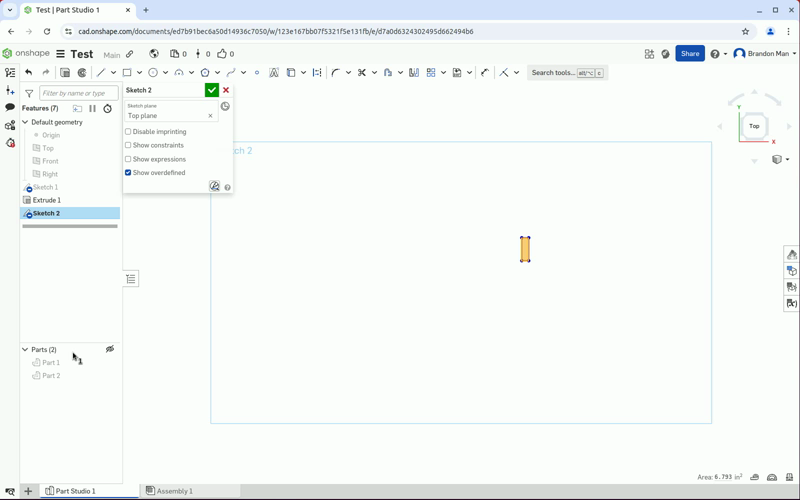
key(shift+y)
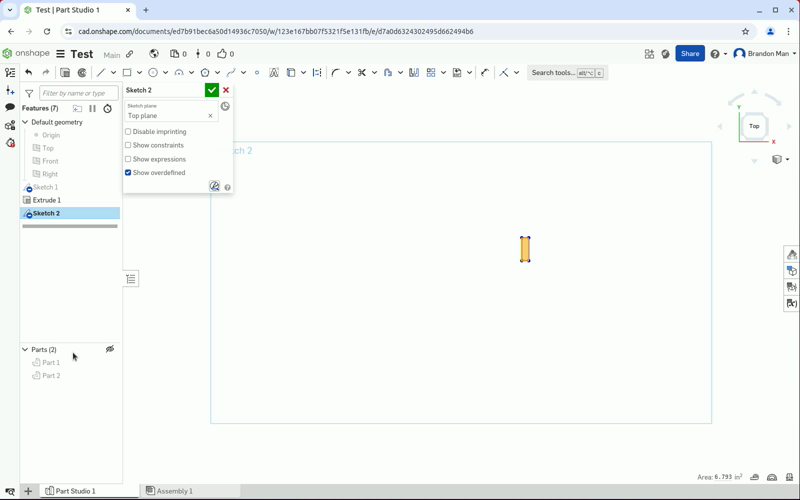
key(shift+e)
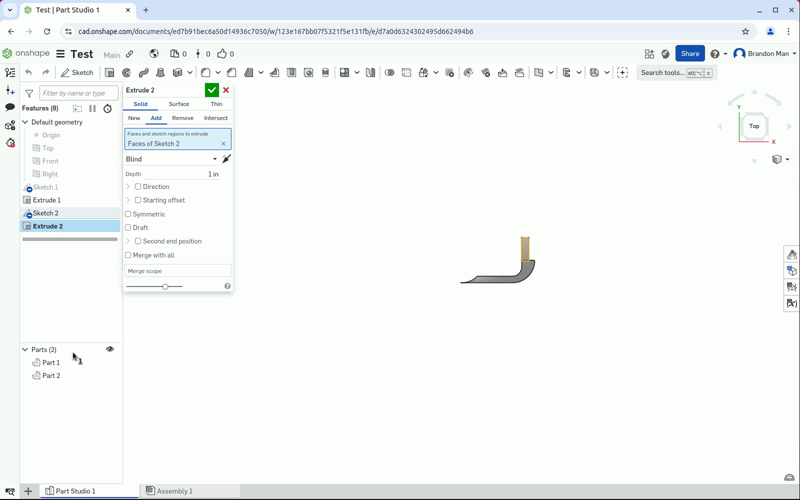
mouse_move(143, 106)
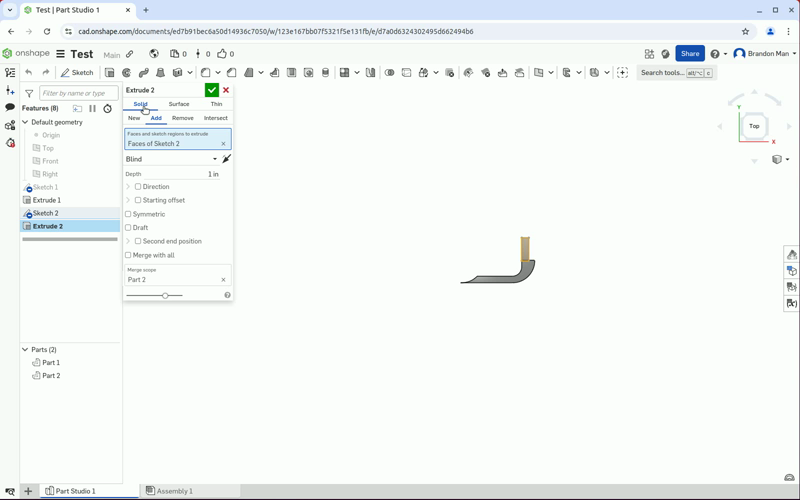
click(143, 106)
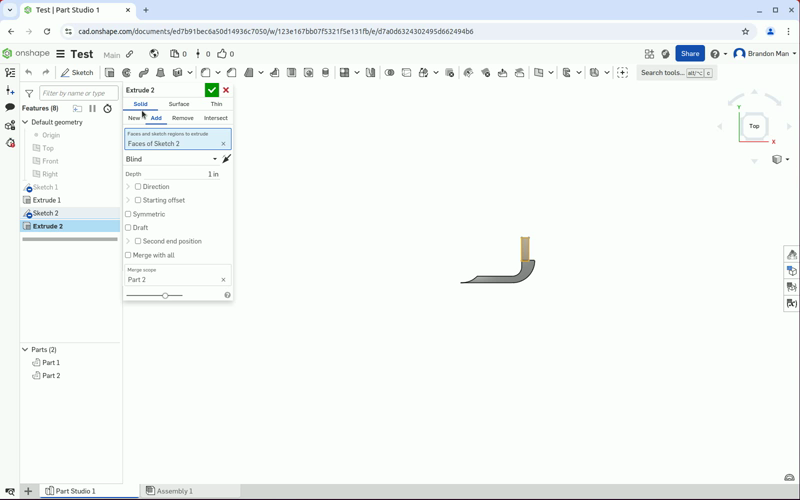
mouse_move(137, 120)
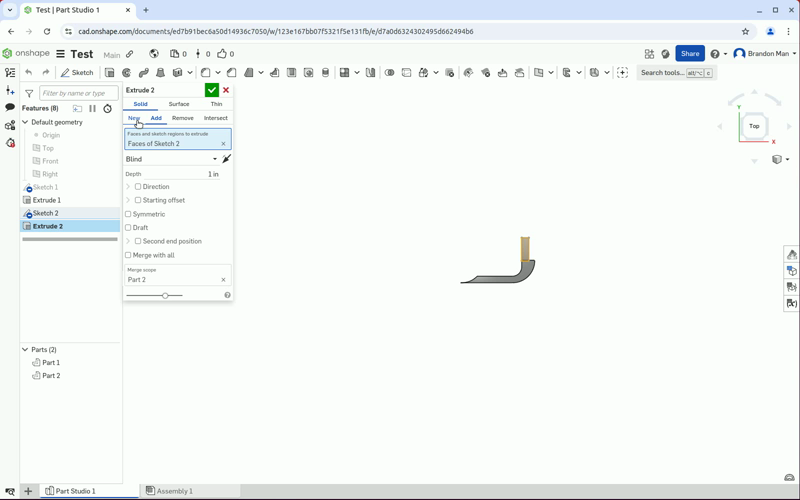
click(137, 120)
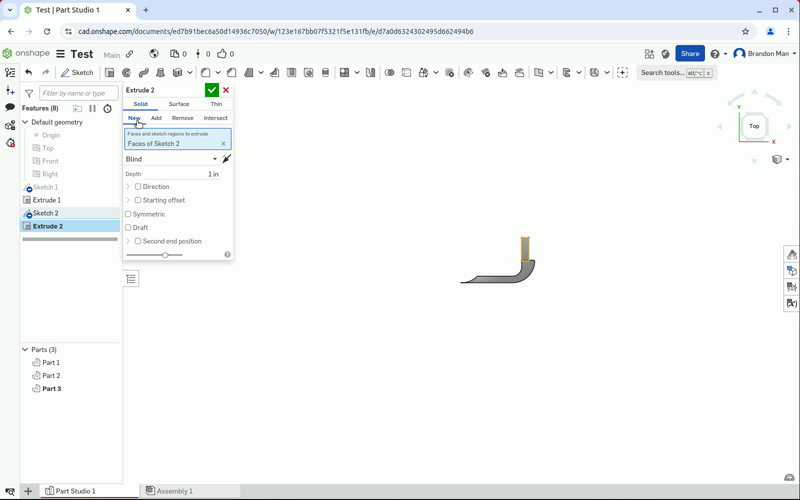
key(tab, 4)
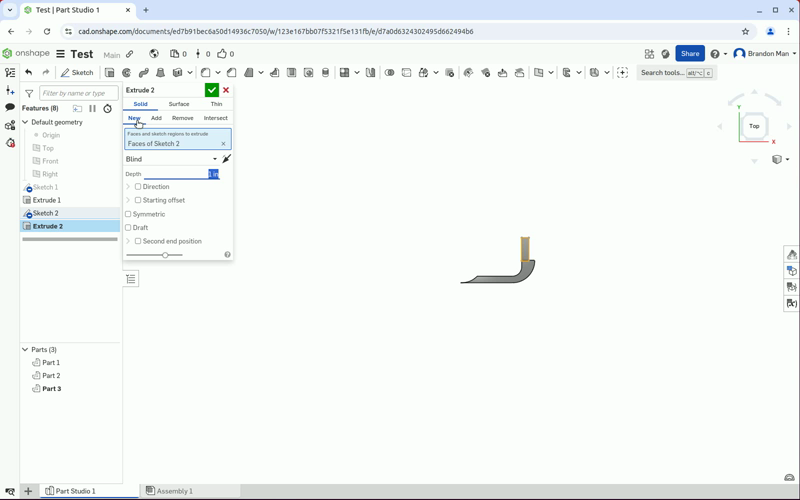
text(23.108)
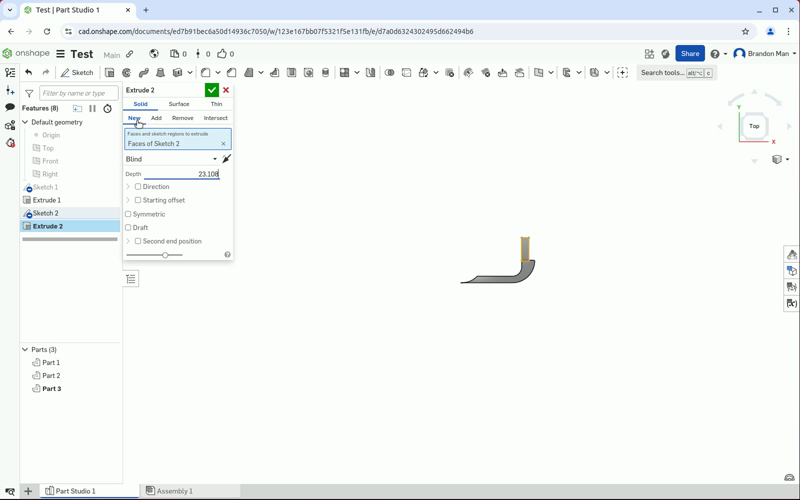
key(enter)
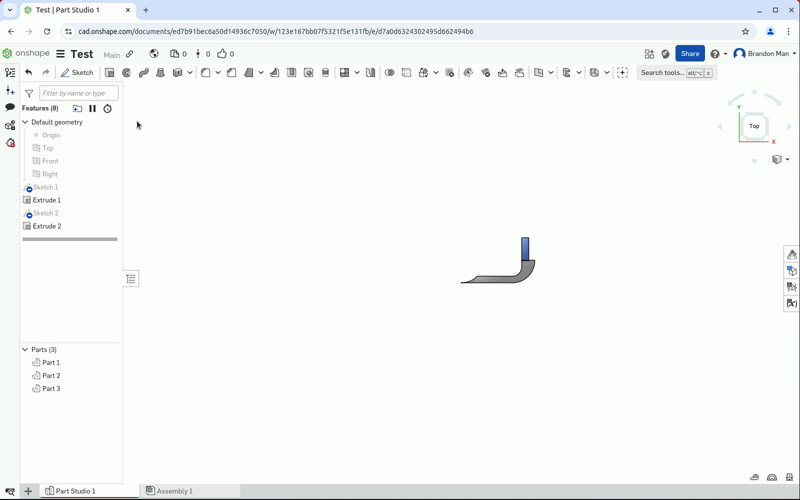
key(shift+h)
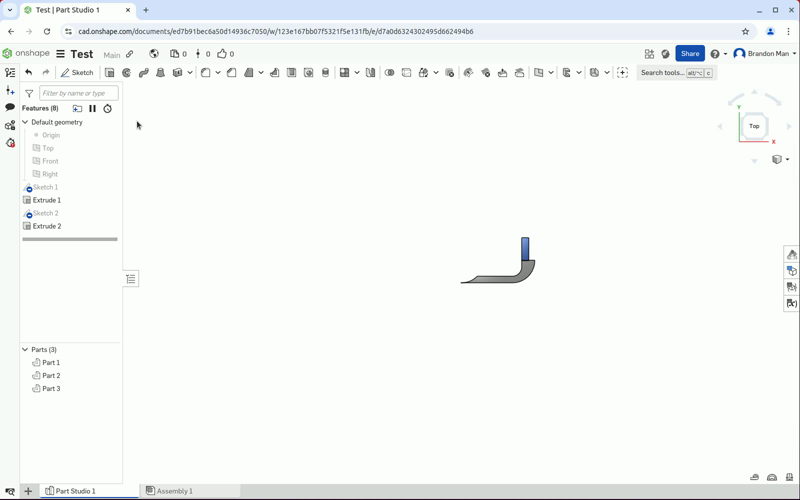
key(shift+h)
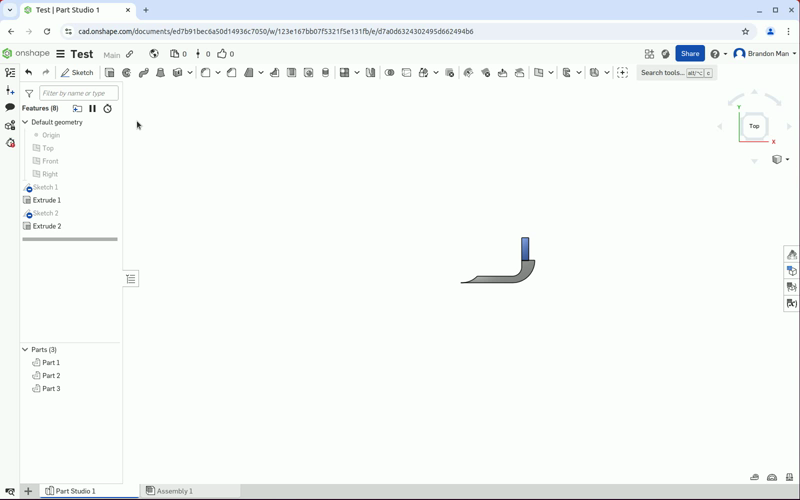
mouse_move(73, 189)
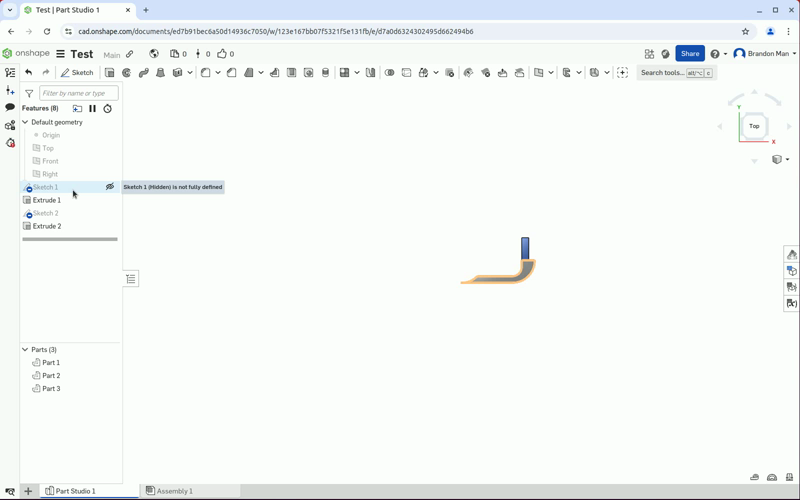
click(73, 189)
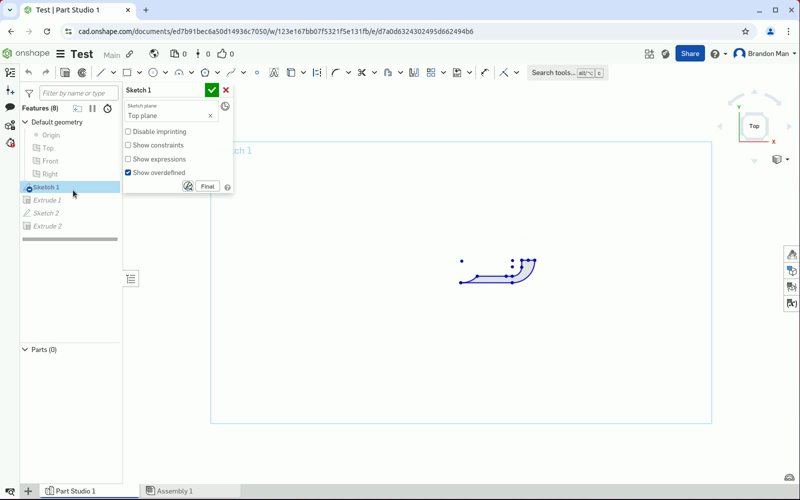
mouse_move(229, 92)
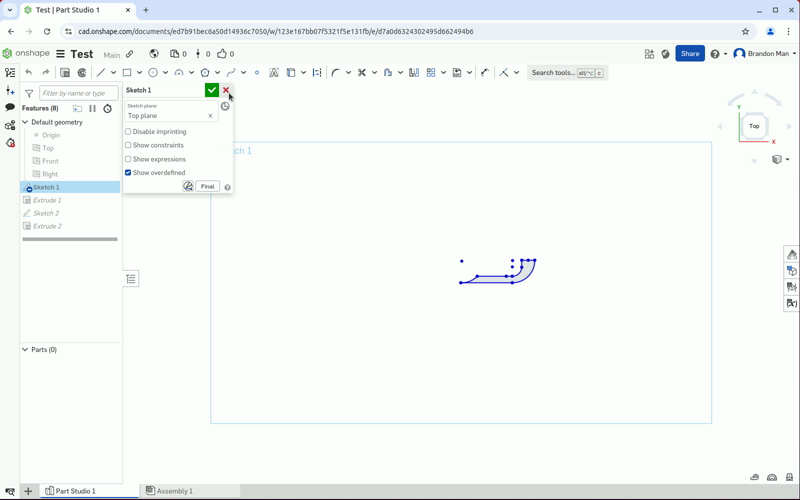
click(229, 92)
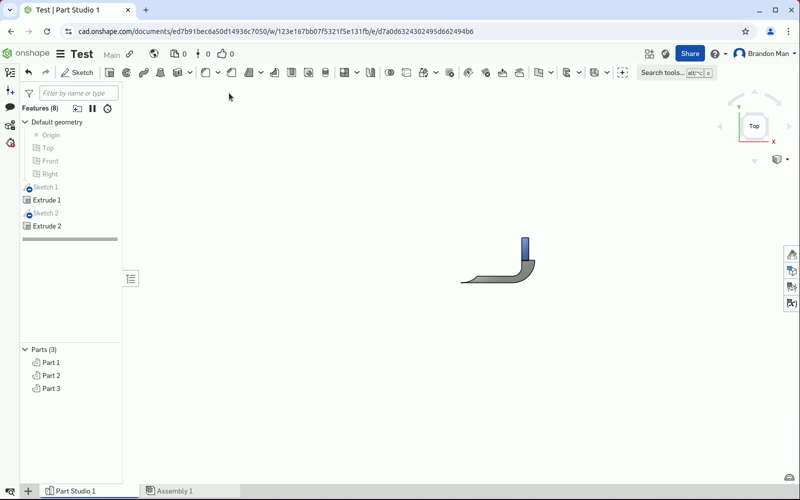
mouse_move(73, 352)
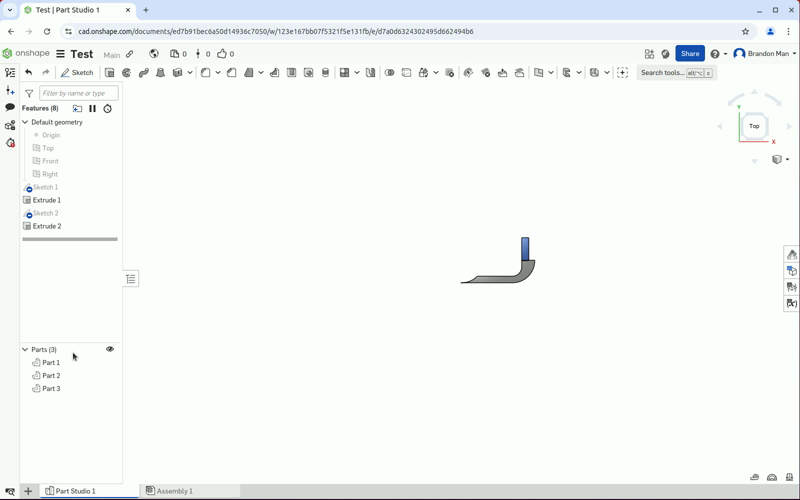
key(y)
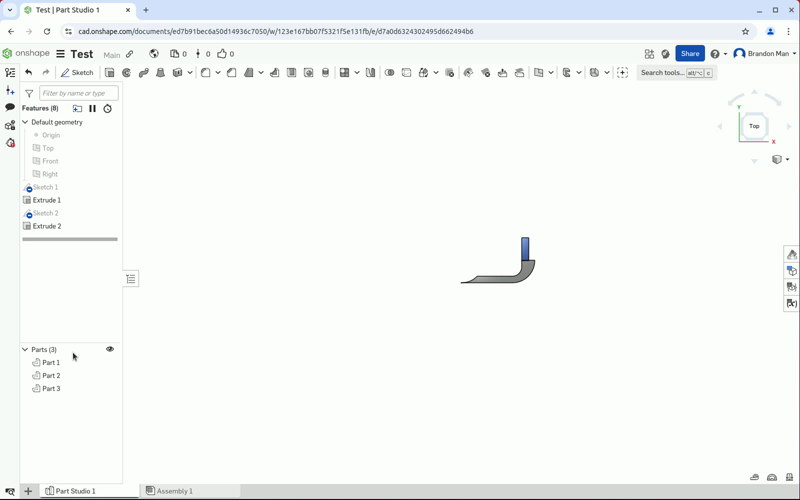
key(shift+p)
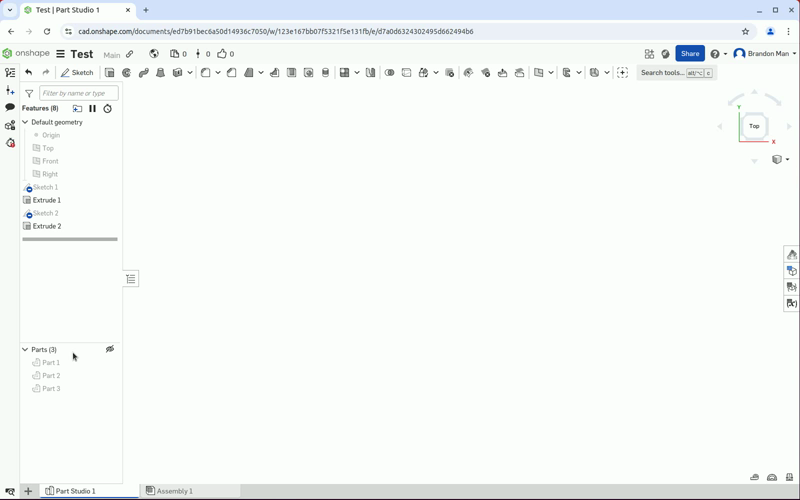
key(space)
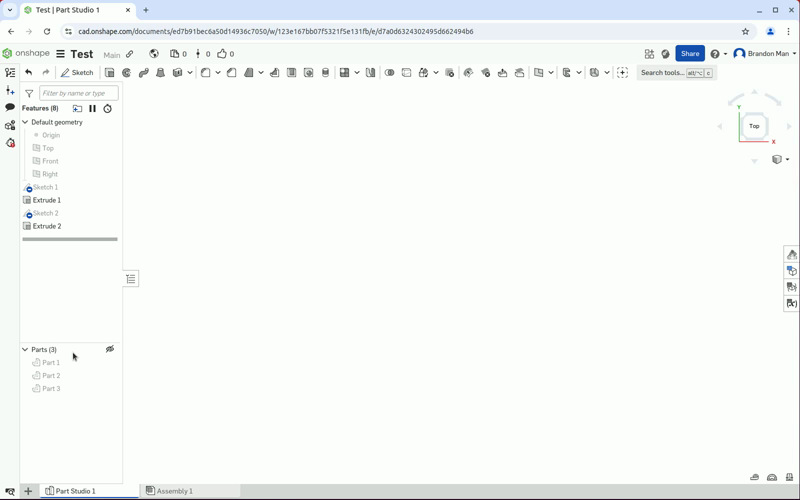
key_down(shift)
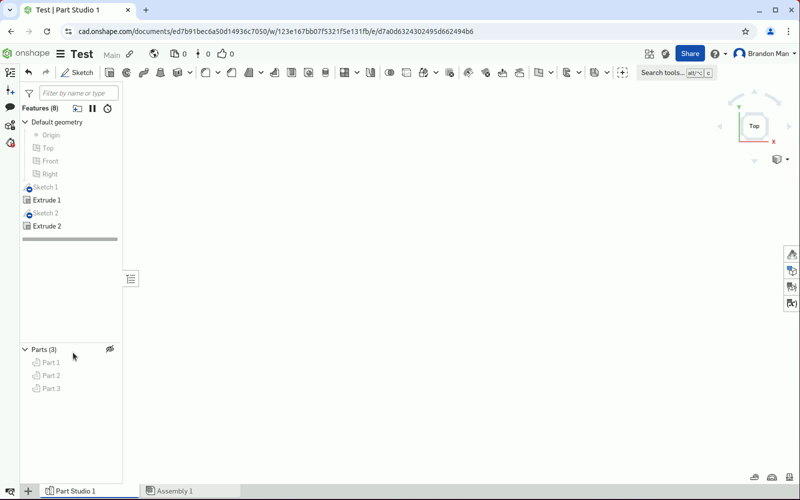
key(up)
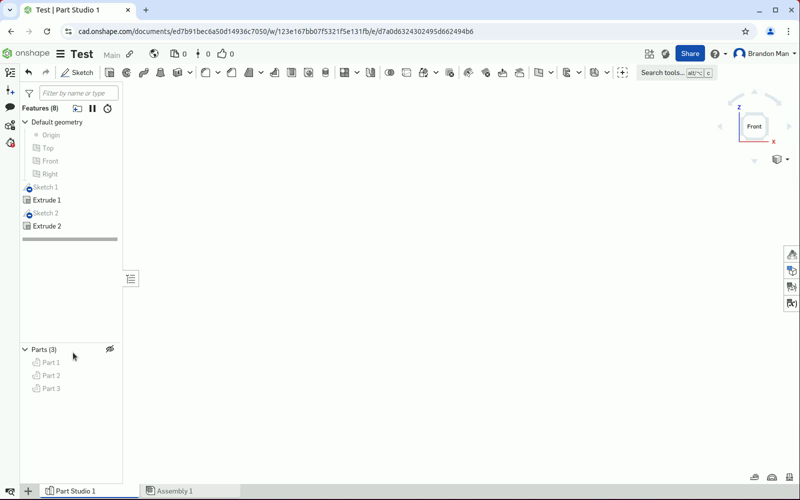
key_up(shift)
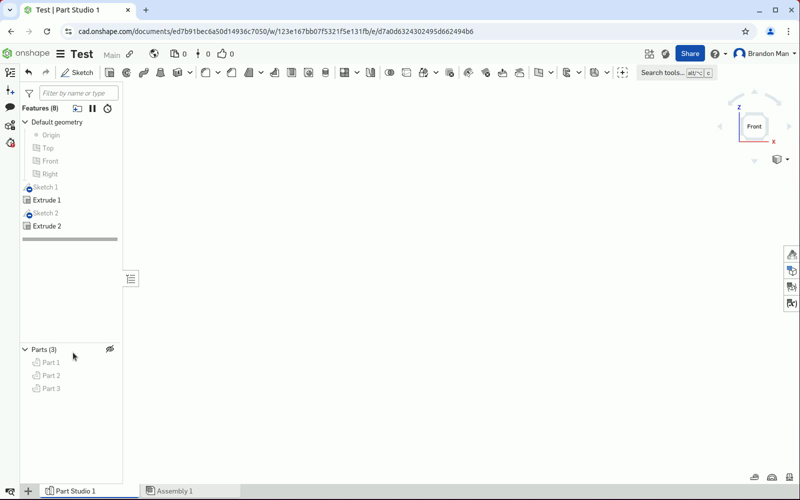
key(space)
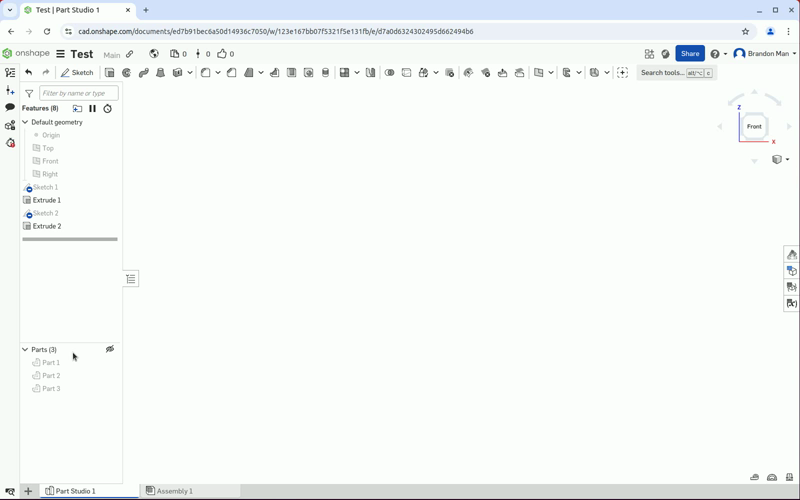
key_down(shift)
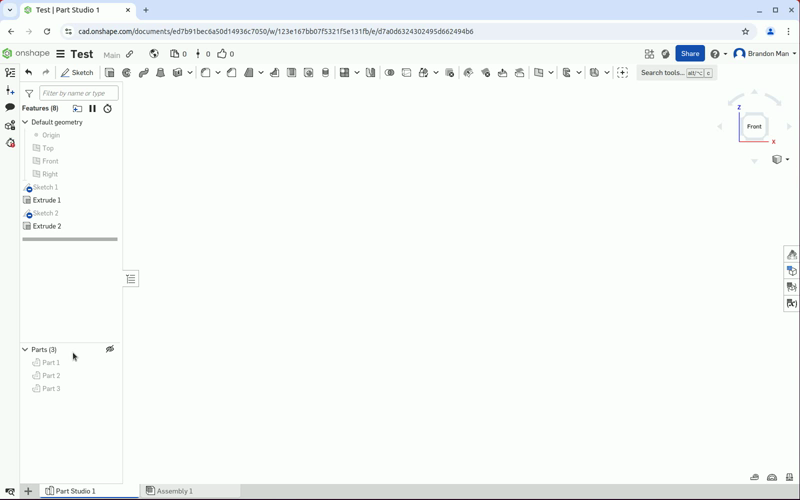
key(left)
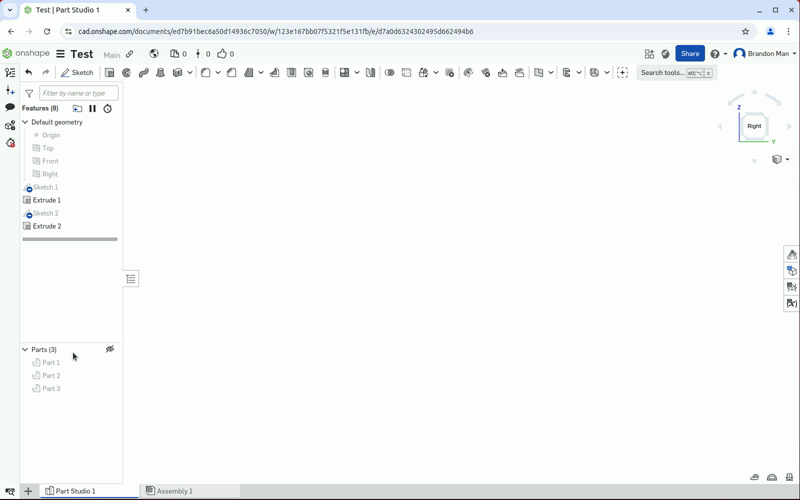
key_up(shift)
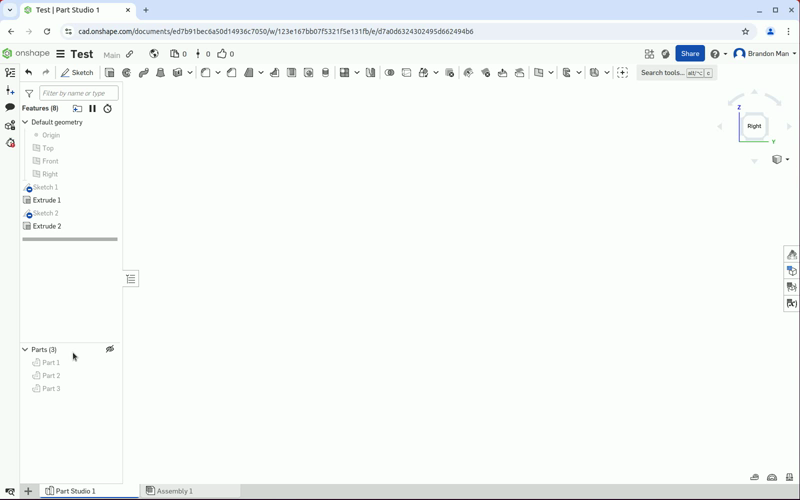
mouse_move(73, 352)
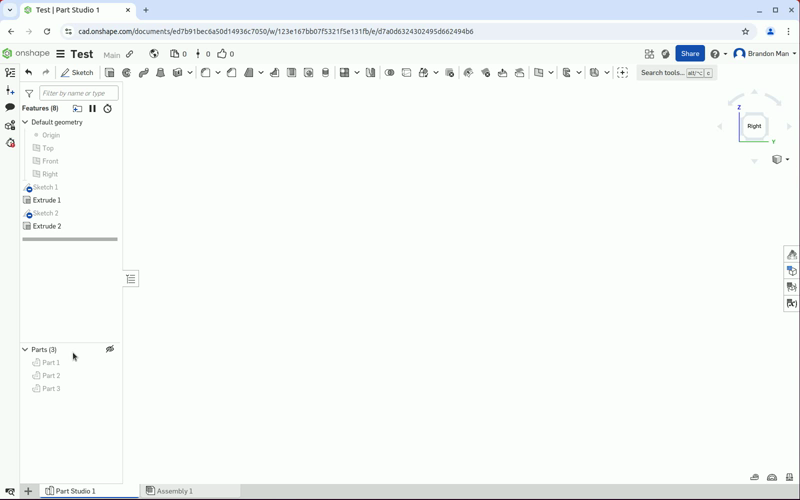
key(shift+y)
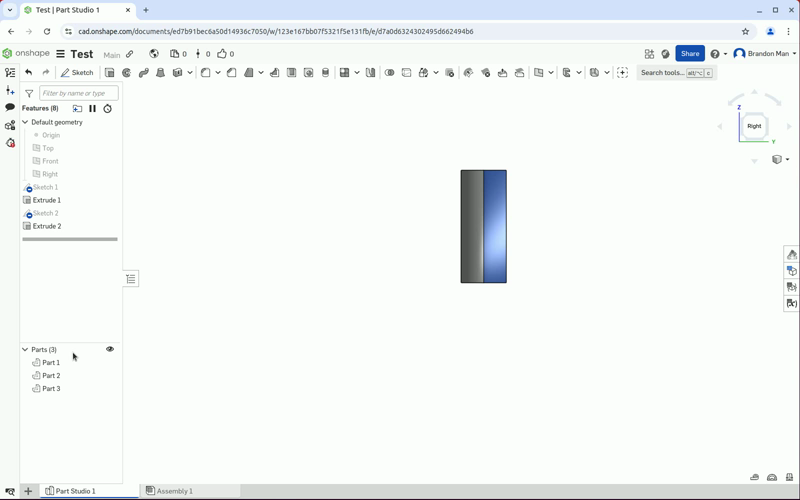
mouse_move(541, 75)
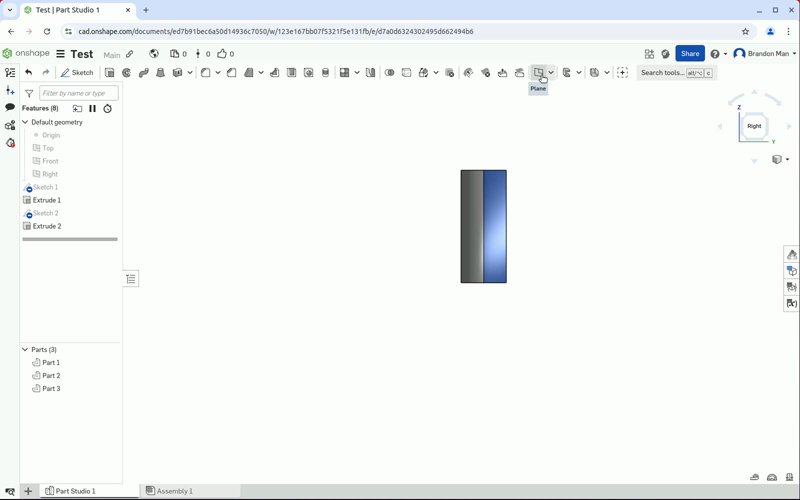
click(541, 75)
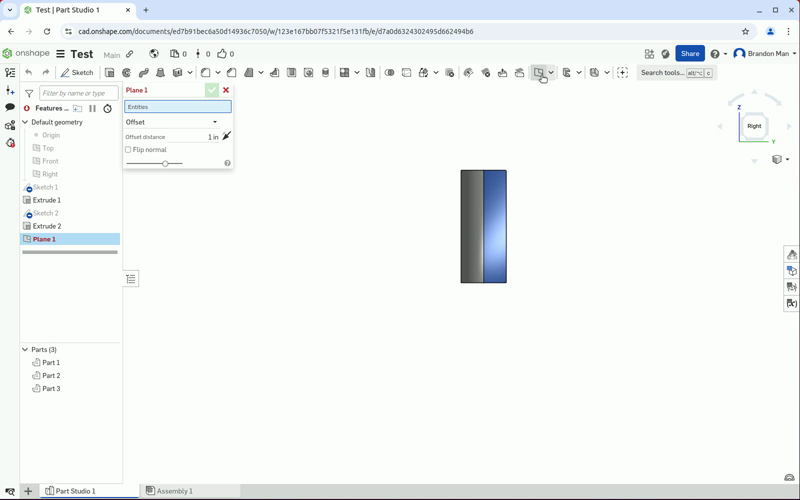
mouse_move(73, 176)
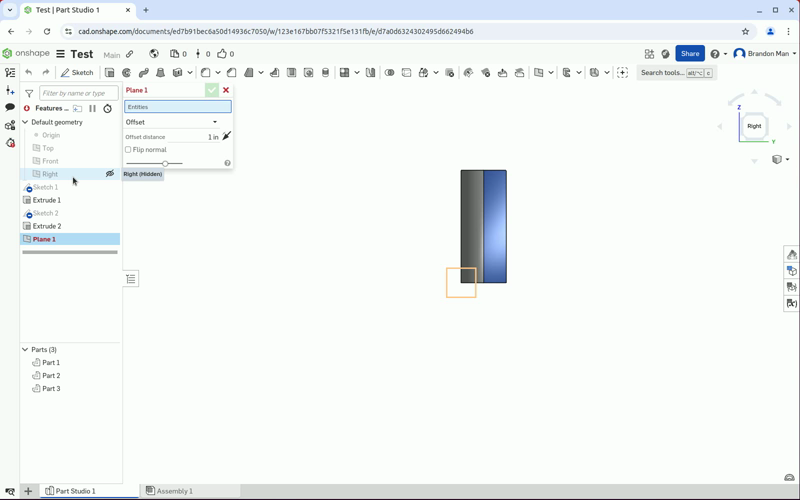
click(73, 176)
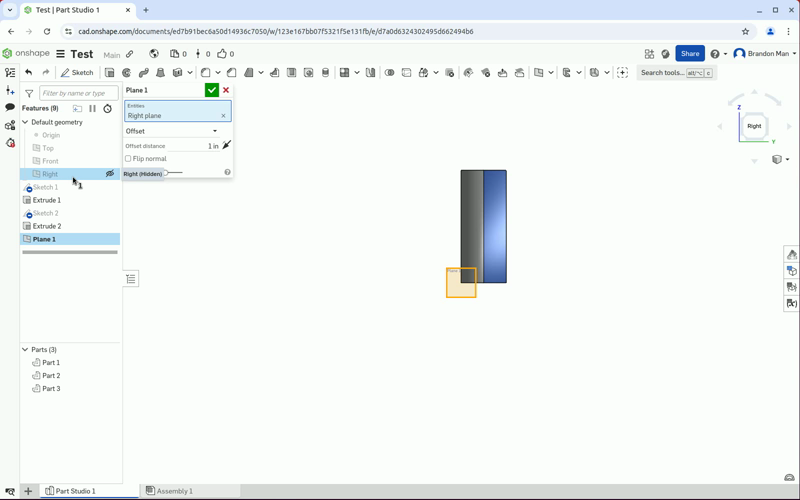
key(tab, 2)
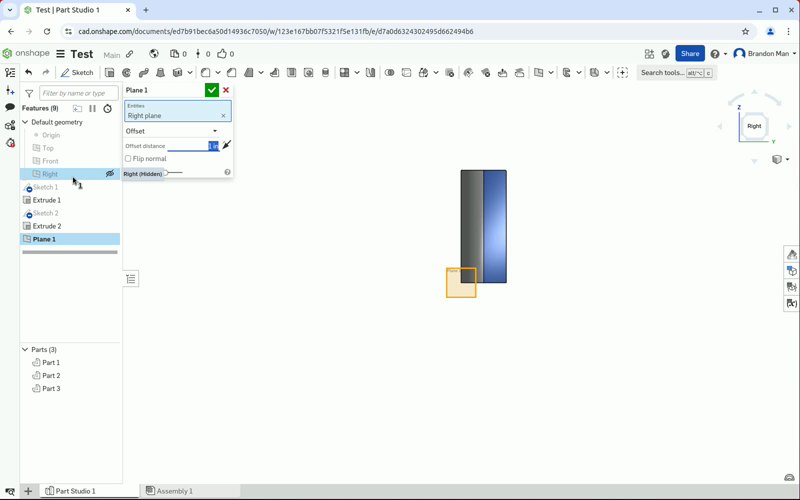
text(13.957)
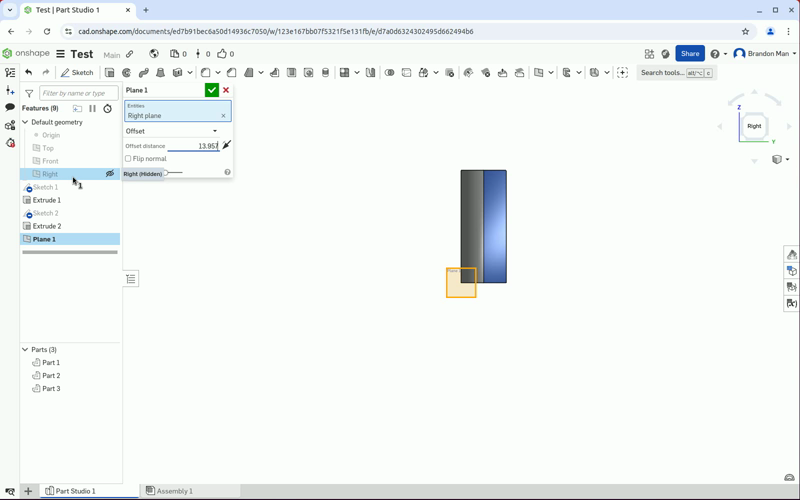
key(enter, 2)
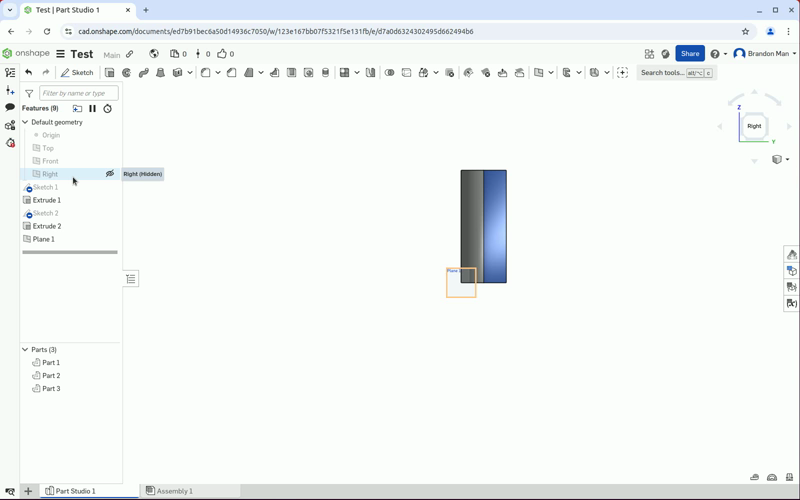
key(shift+s)
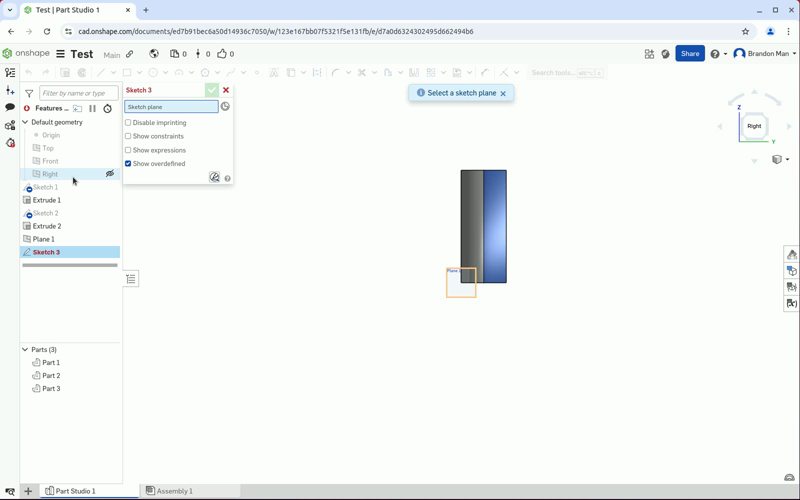
mouse_move(73, 241)
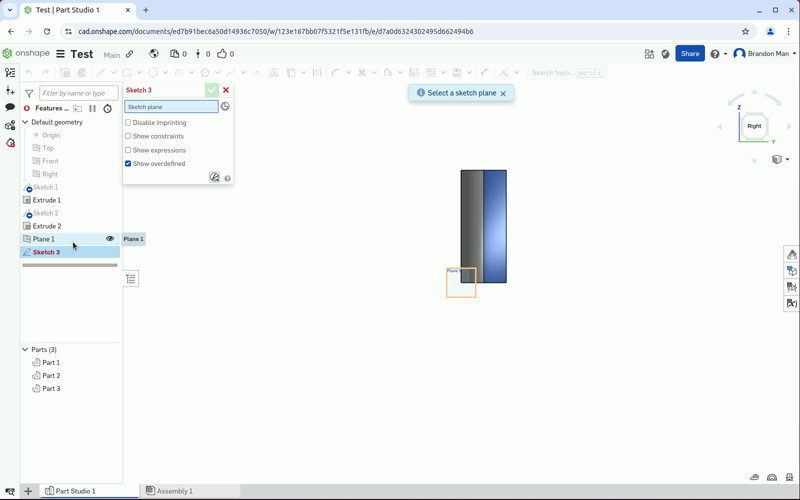
click(73, 241)
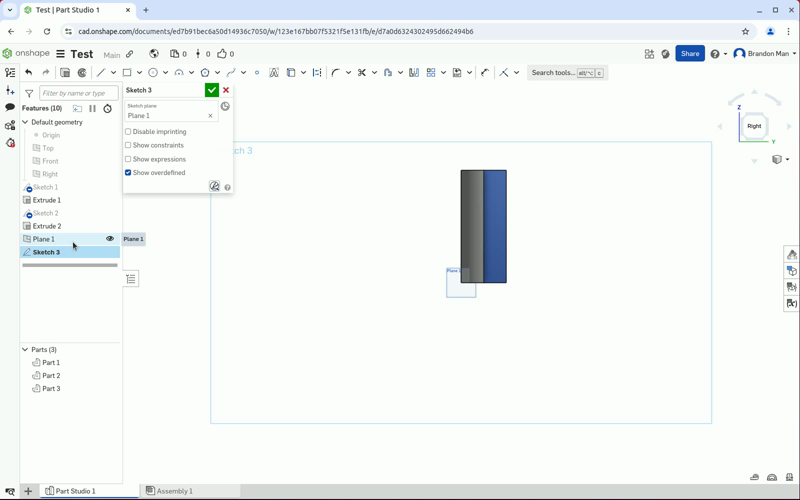
mouse_move(73, 352)
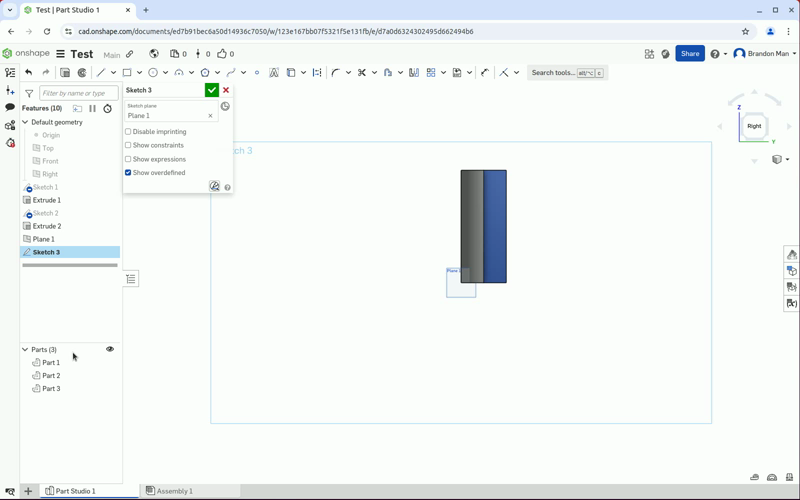
key(y)
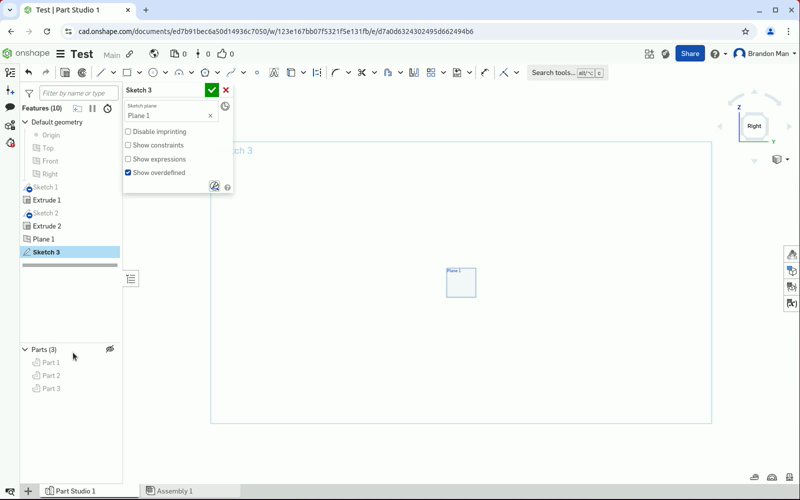
key(c)
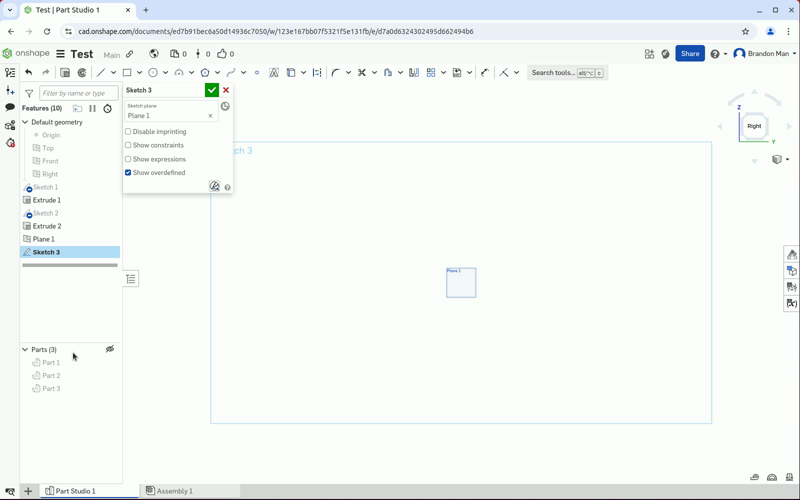
key_down(shift)
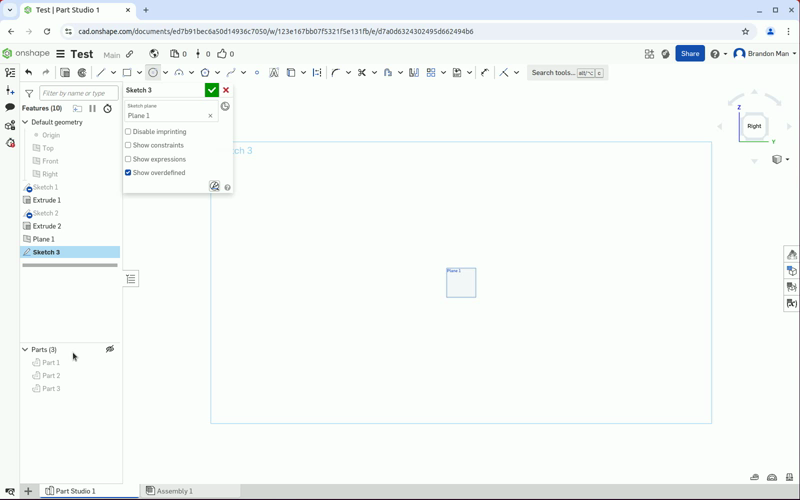
mouse_move(495, 226)
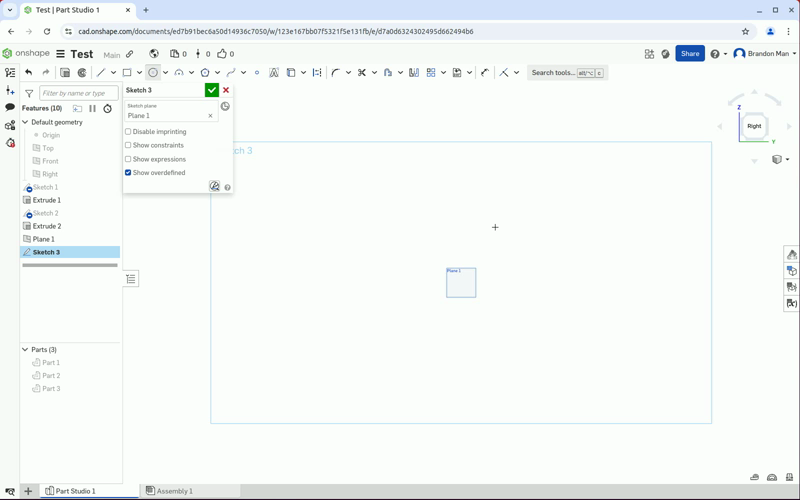
click(495, 226)
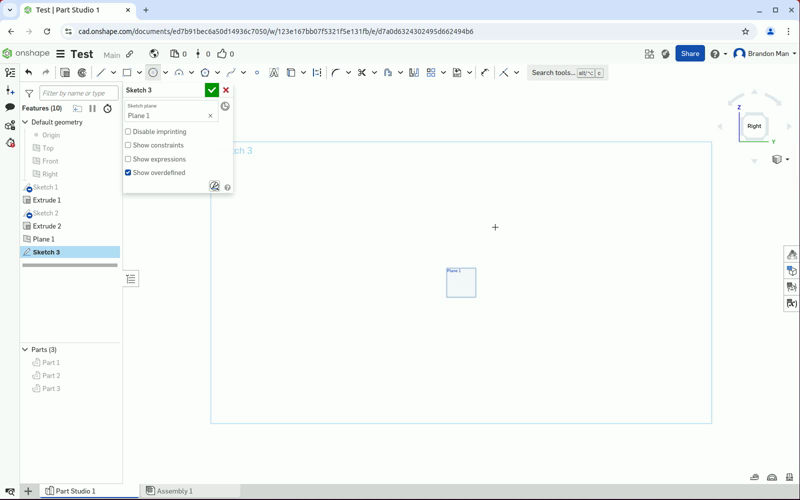
key_up(shift)
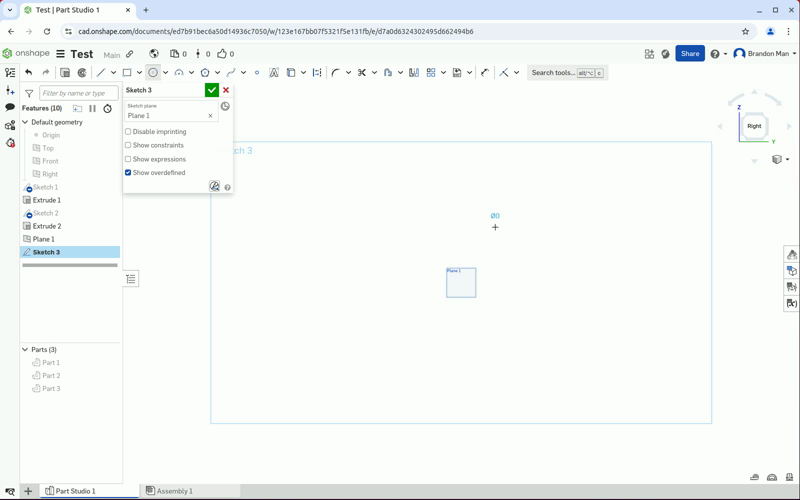
mouse_move(502, 226)
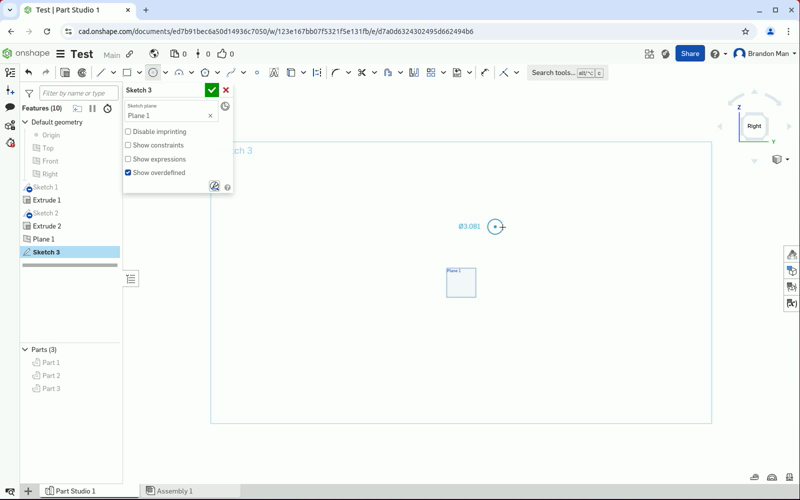
click(502, 226)
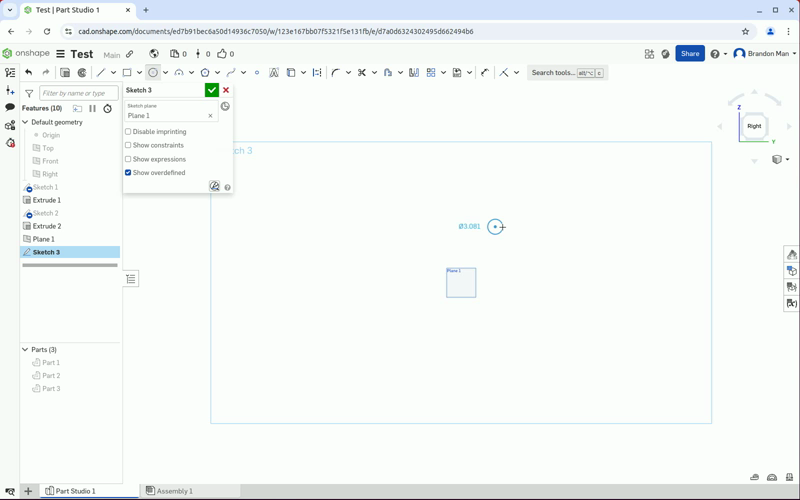
key(esc)
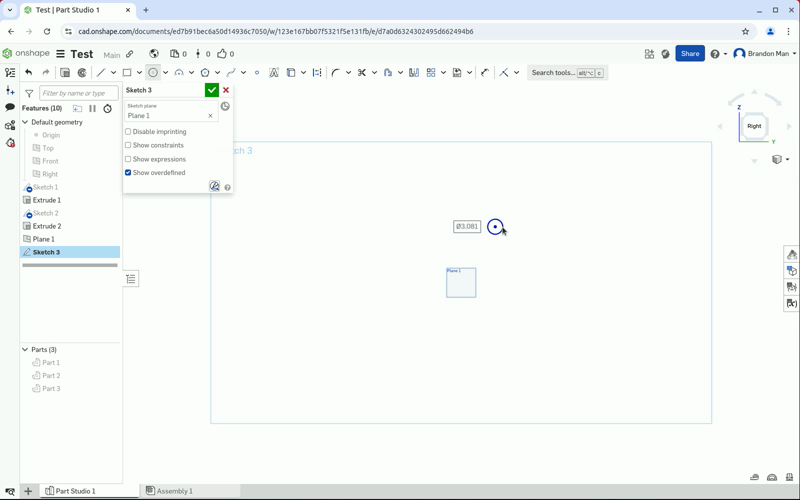
mouse_move(495, 220)
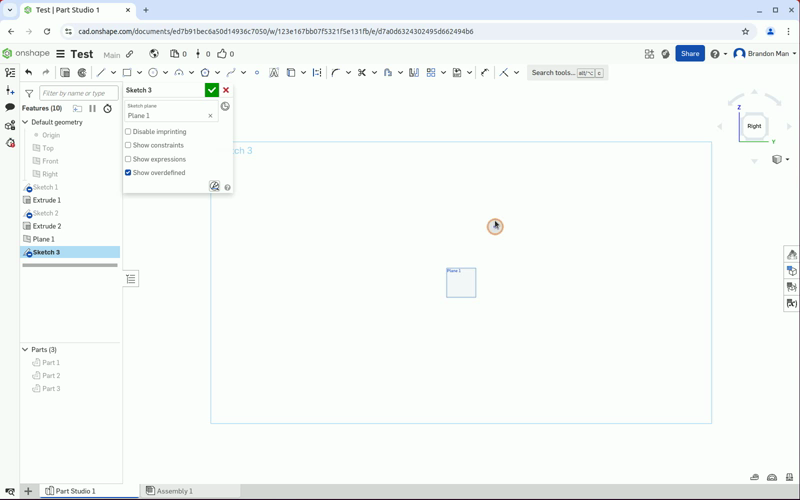
scroll(6)
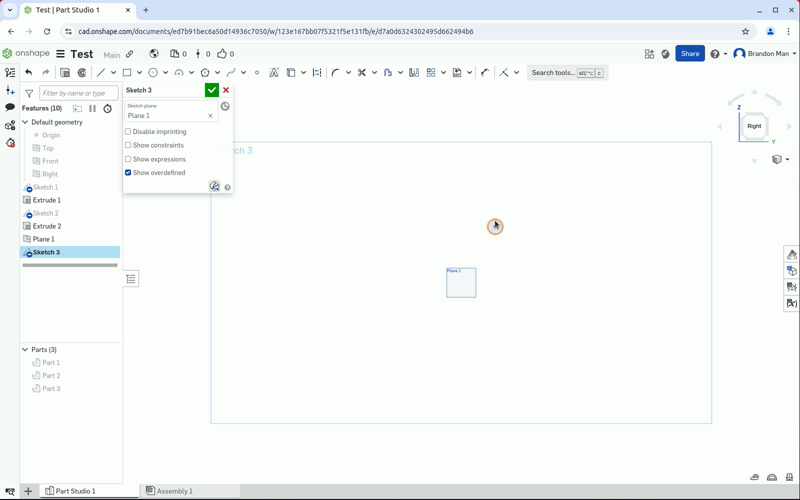
scroll(6)
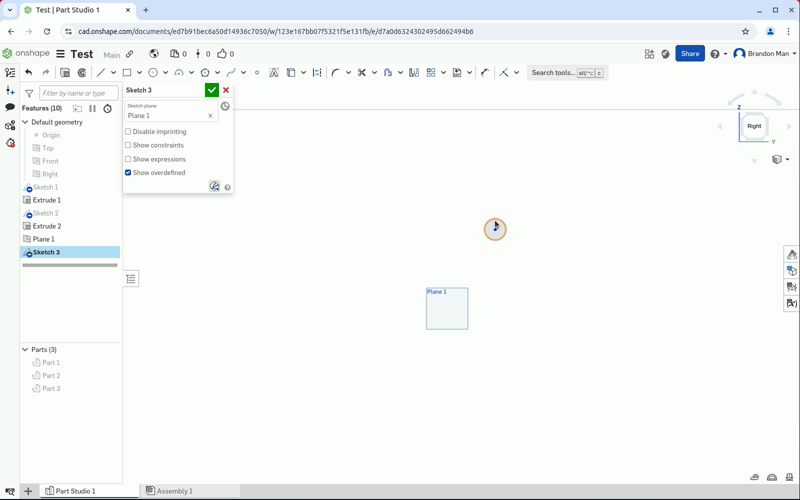
scroll(6)
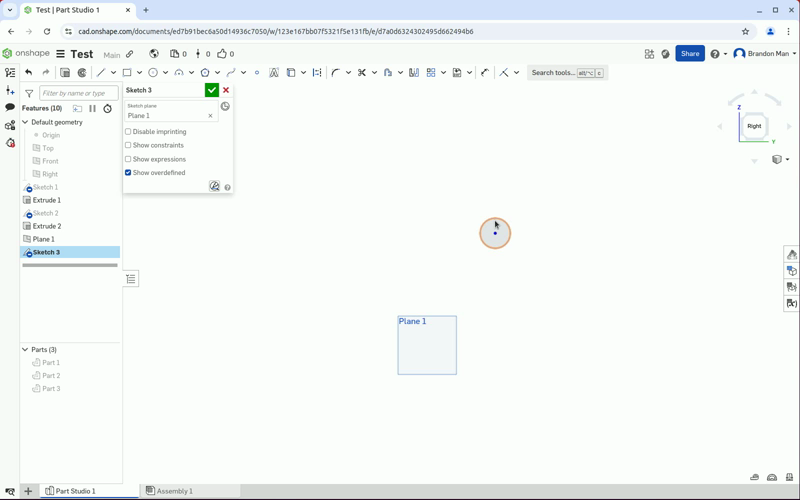
scroll(6)
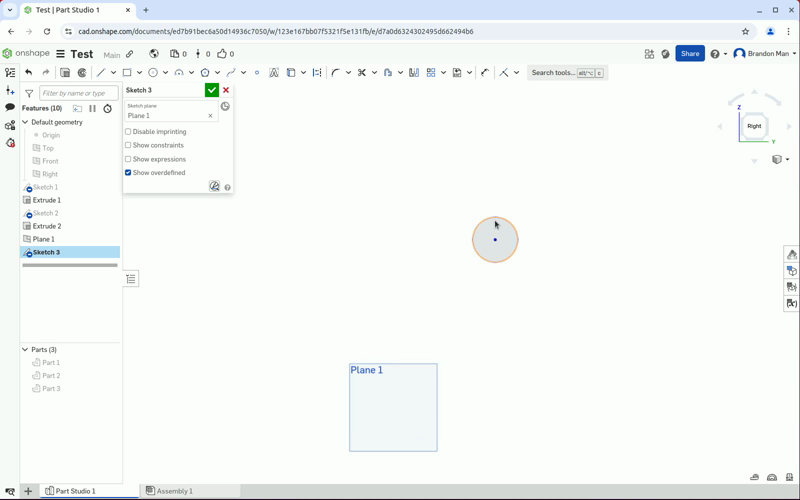
scroll(6)
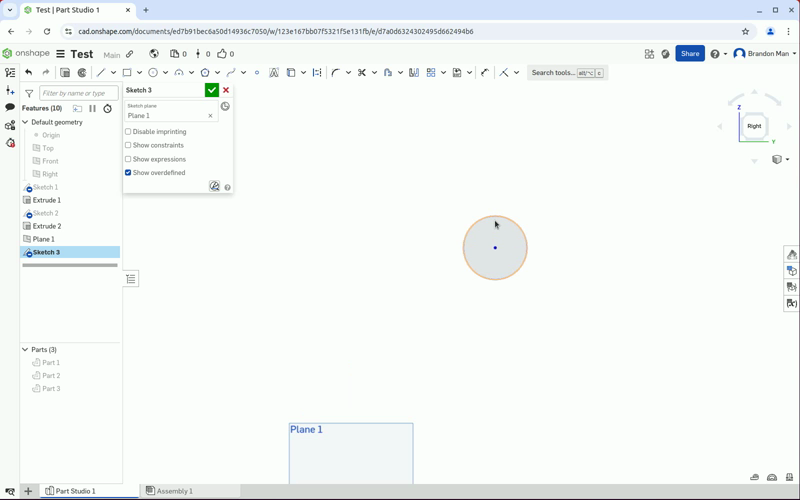
scroll(6)
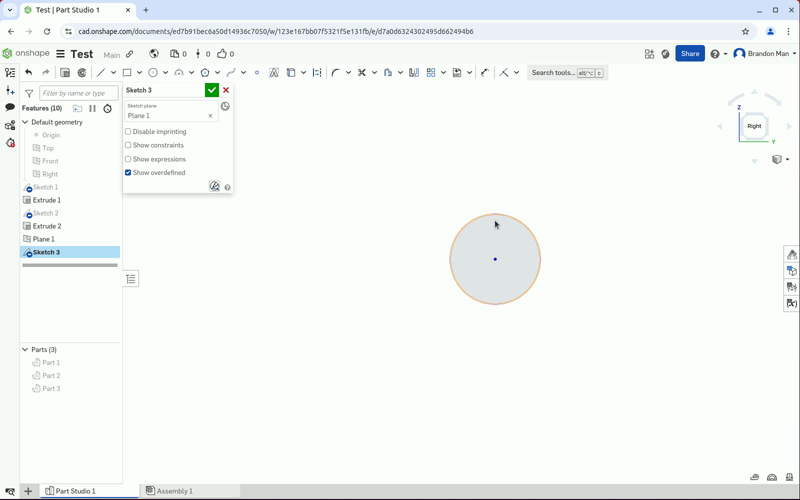
scroll(6)
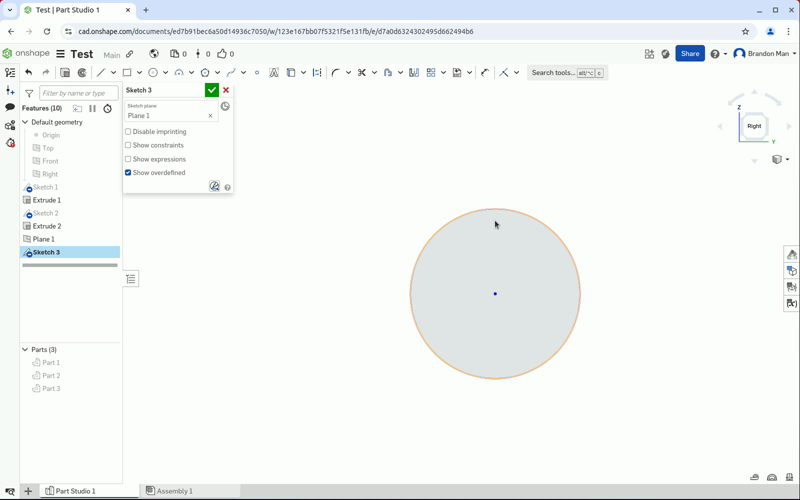
click(495, 220)
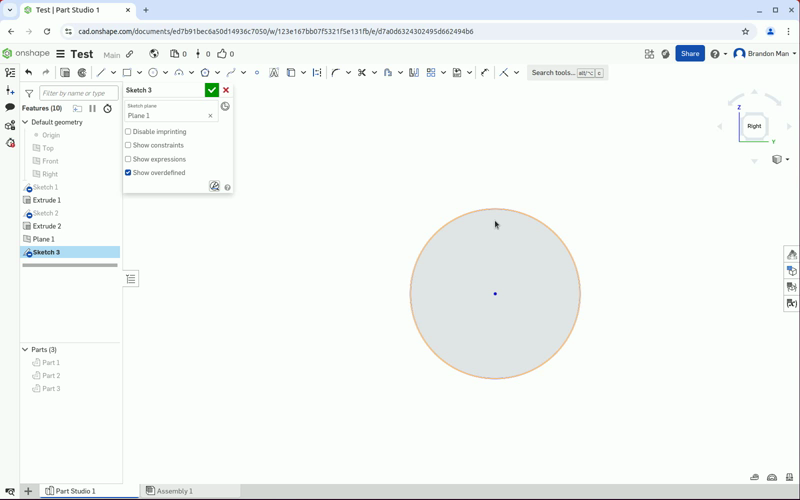
scroll(-6)
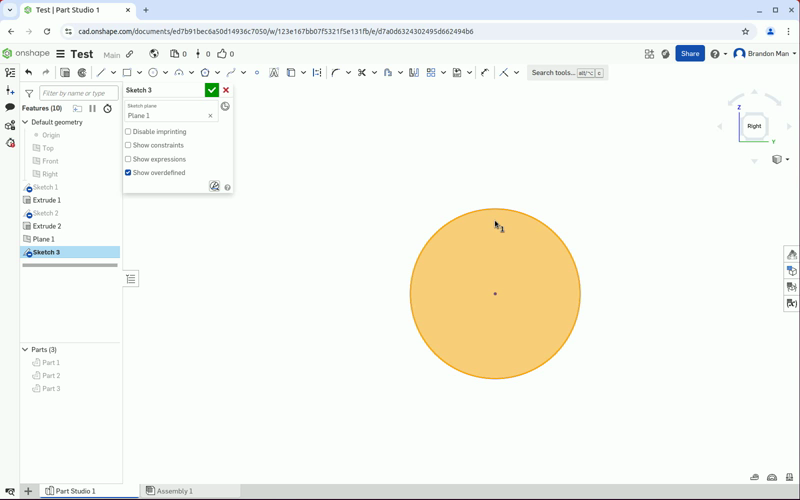
scroll(-6)
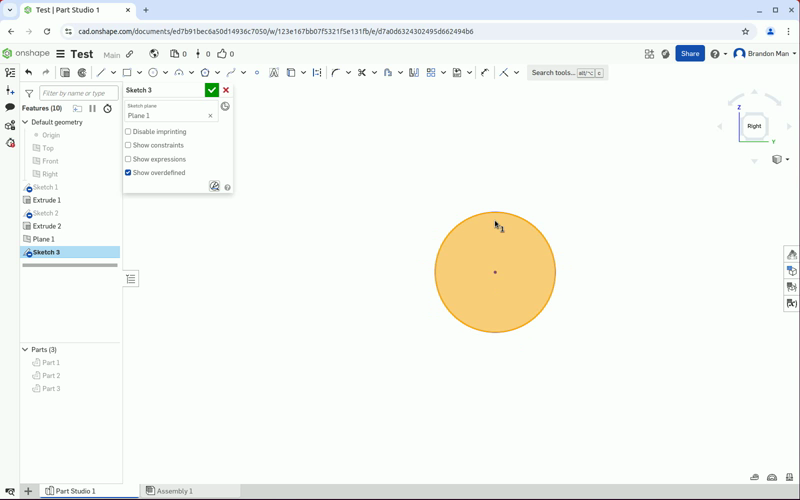
scroll(-6)
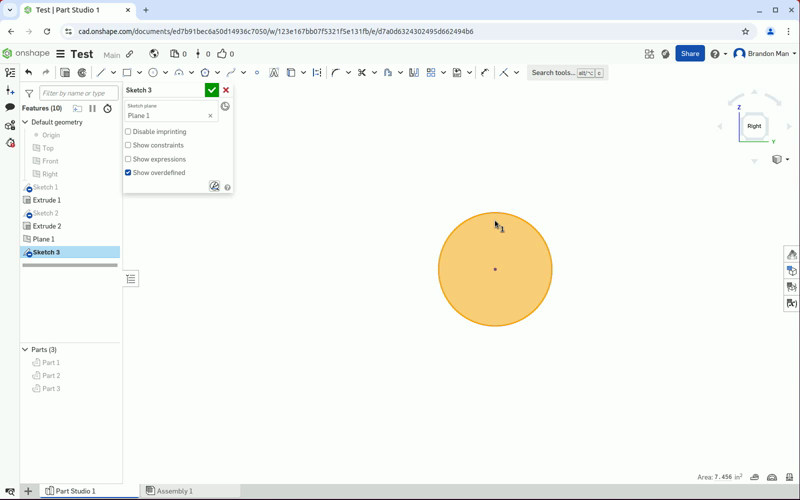
scroll(-6)
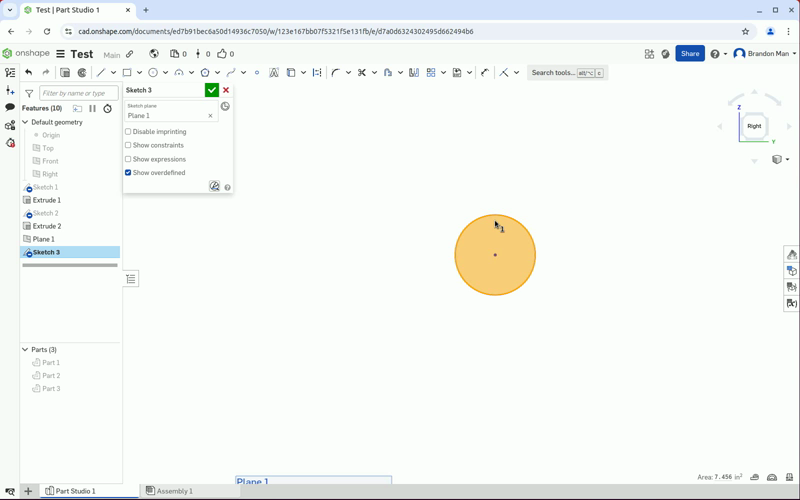
scroll(-6)
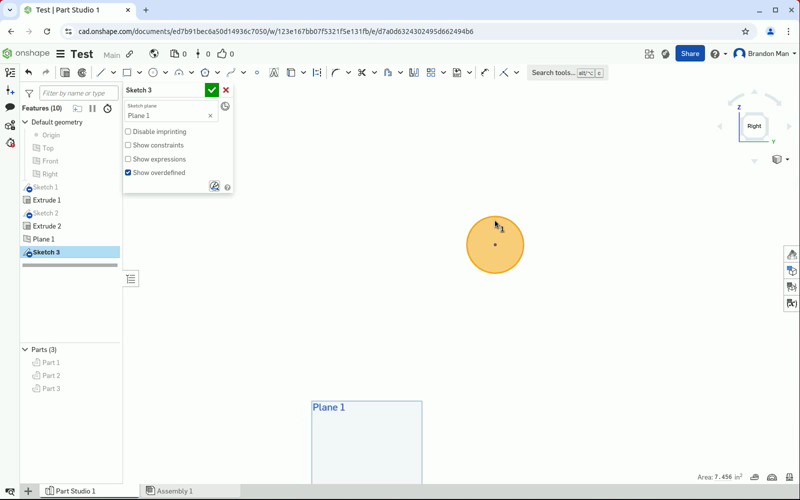
scroll(-6)
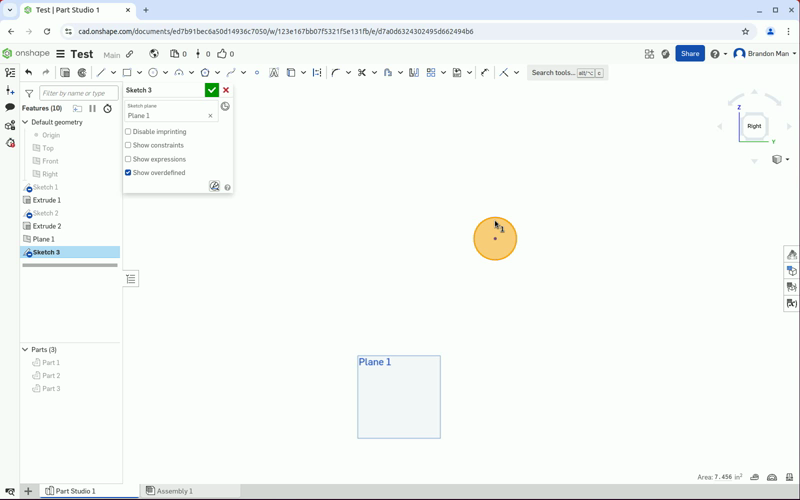
scroll(-6)
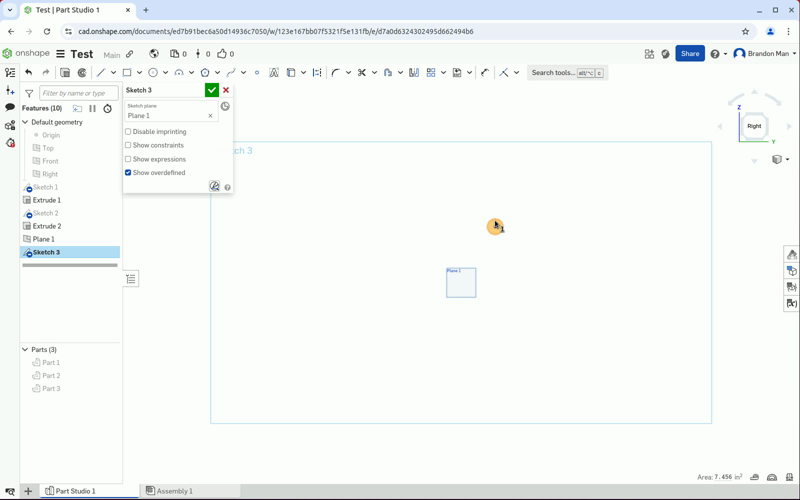
mouse_move(73, 352)
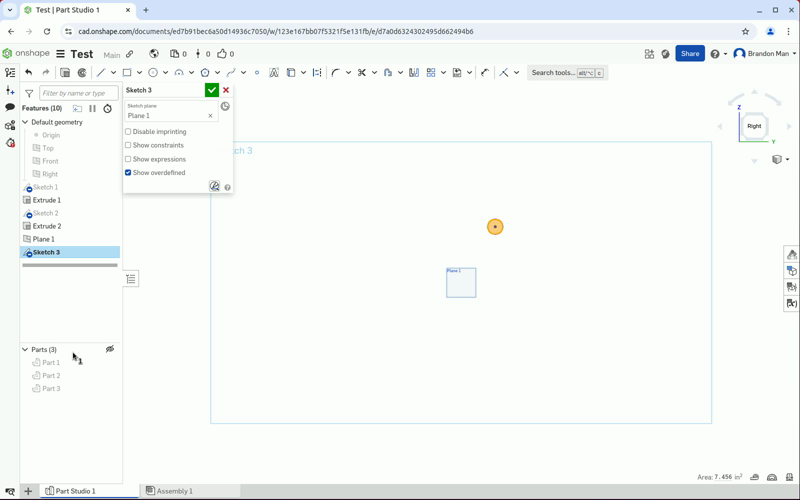
key(shift+y)
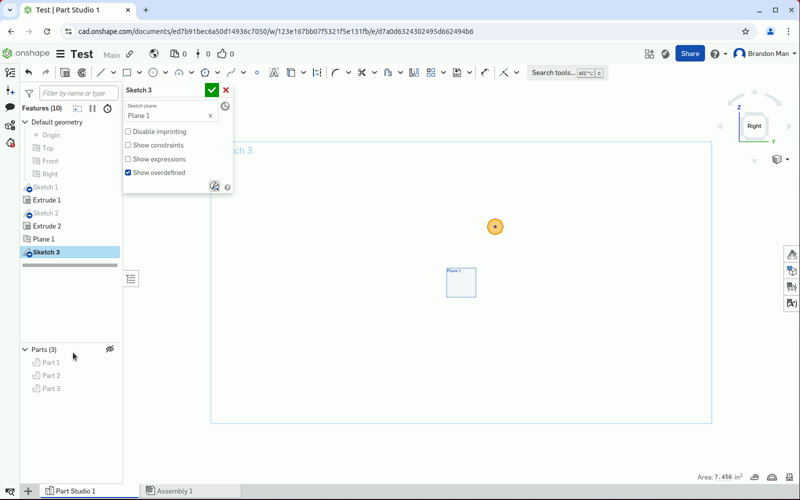
key(shift+e)
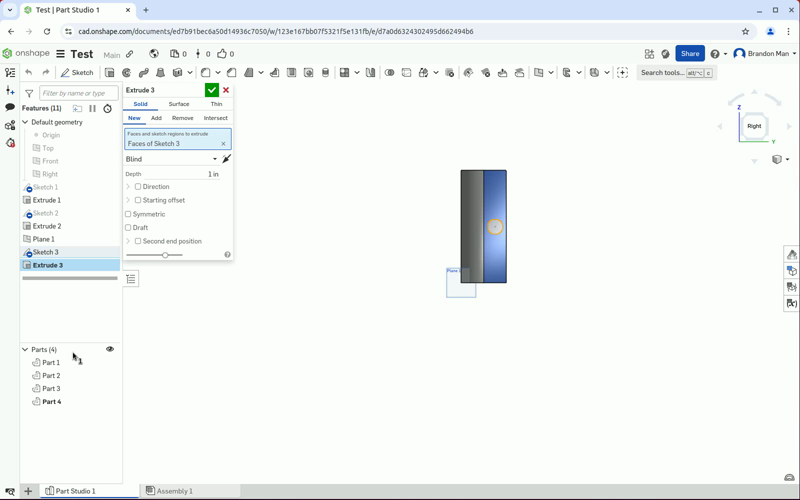
mouse_move(143, 106)
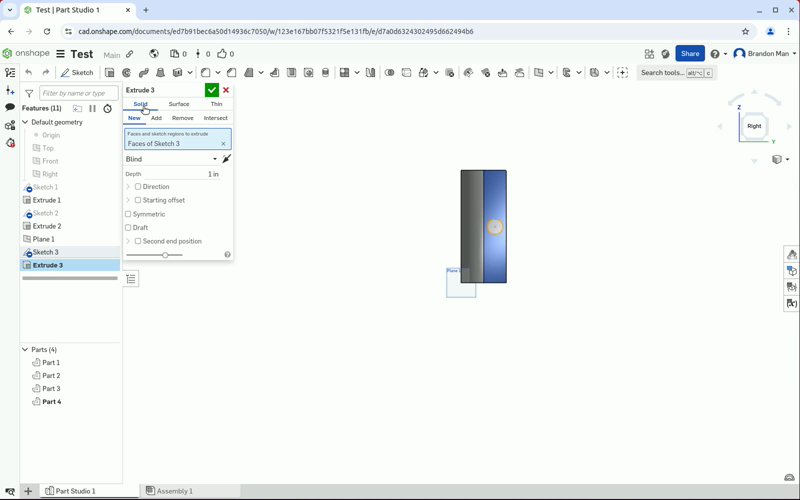
click(143, 106)
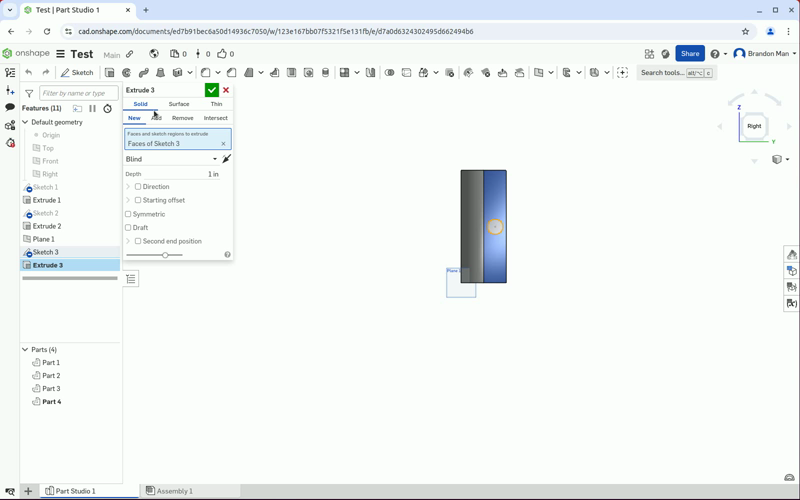
mouse_move(186, 120)
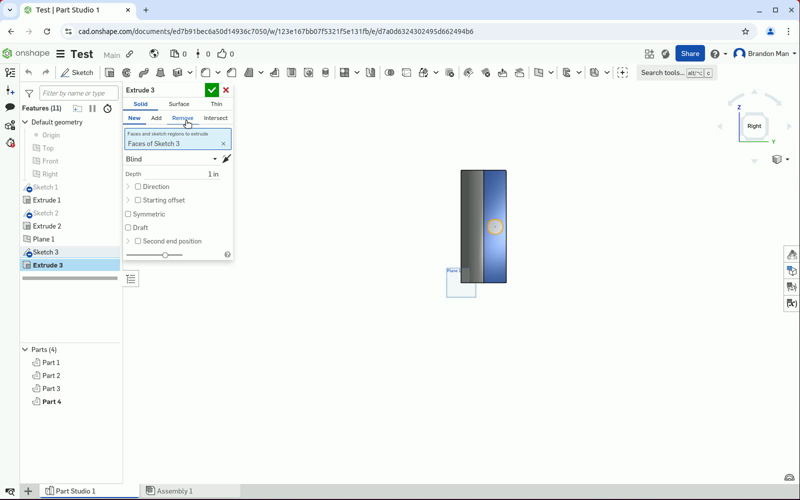
click(186, 120)
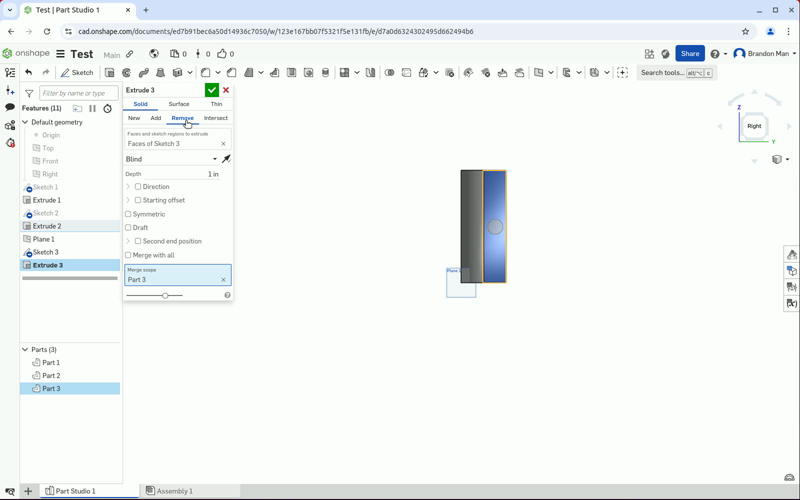
key(tab, 4)
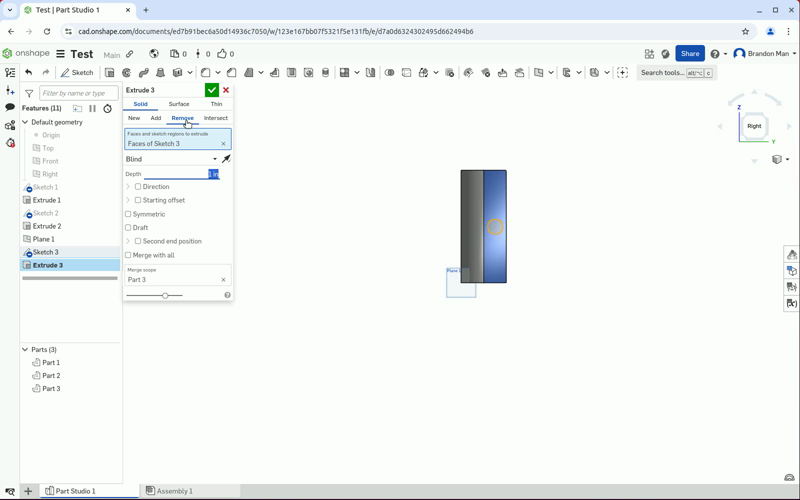
text(23.108)
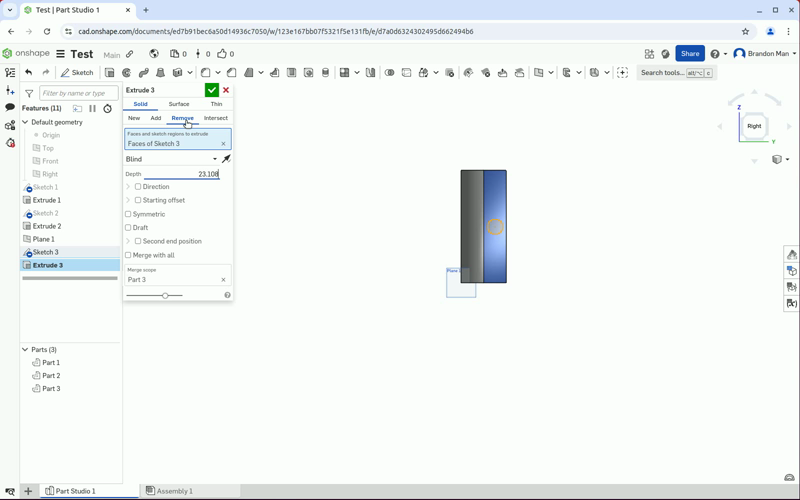
key(tab, 6)
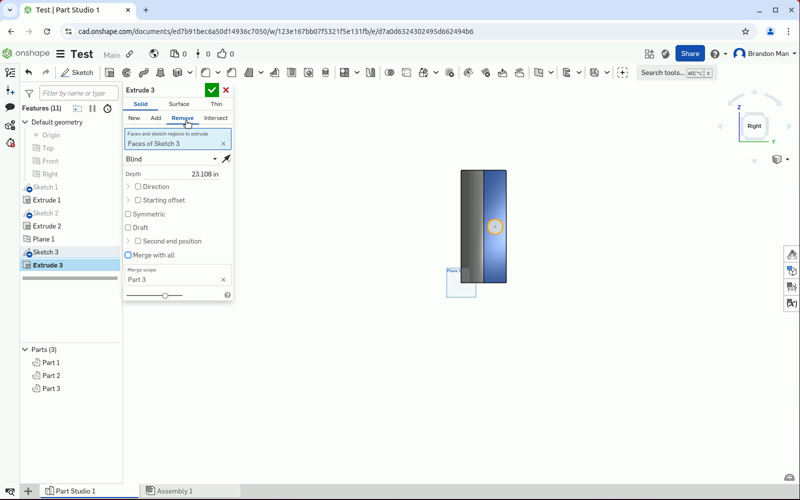
key(space)
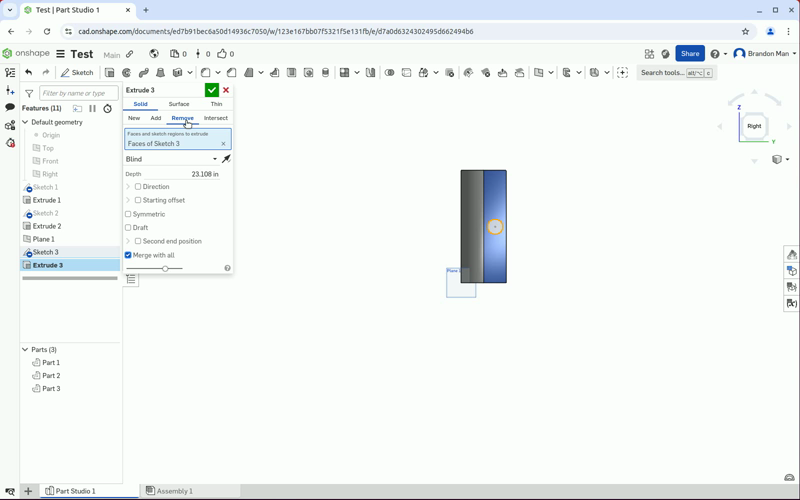
key(enter)
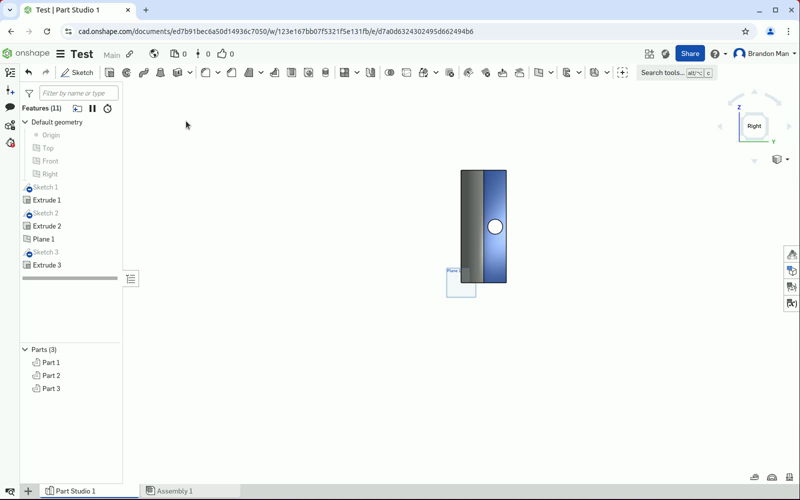
key(shift+h)
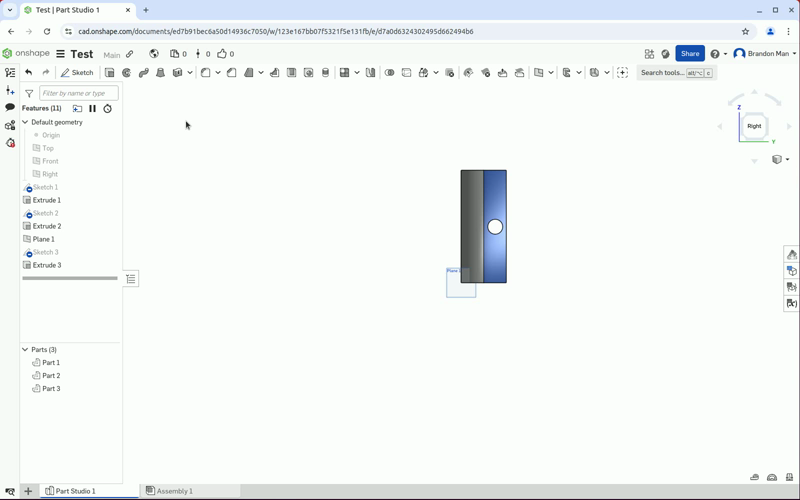
key(shift+h)
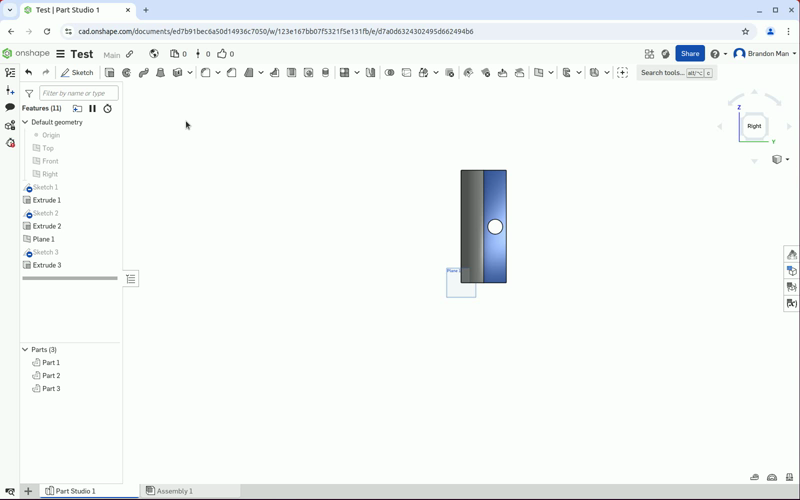
mouse_move(73, 189)
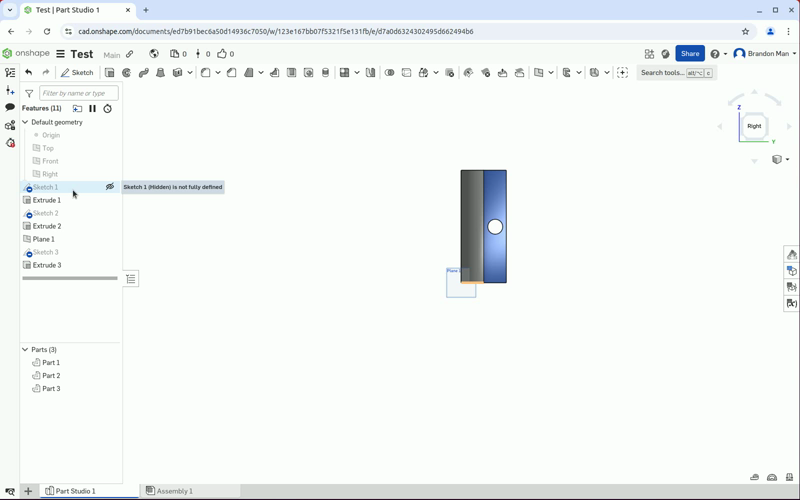
click(73, 189)
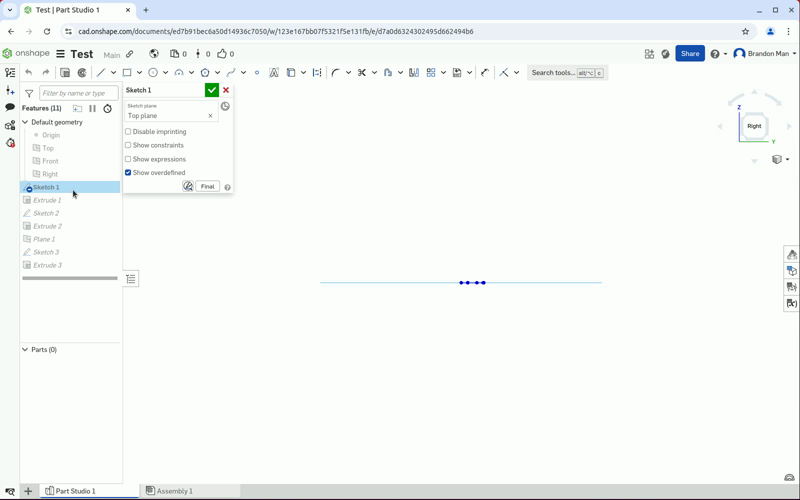
mouse_move(229, 92)
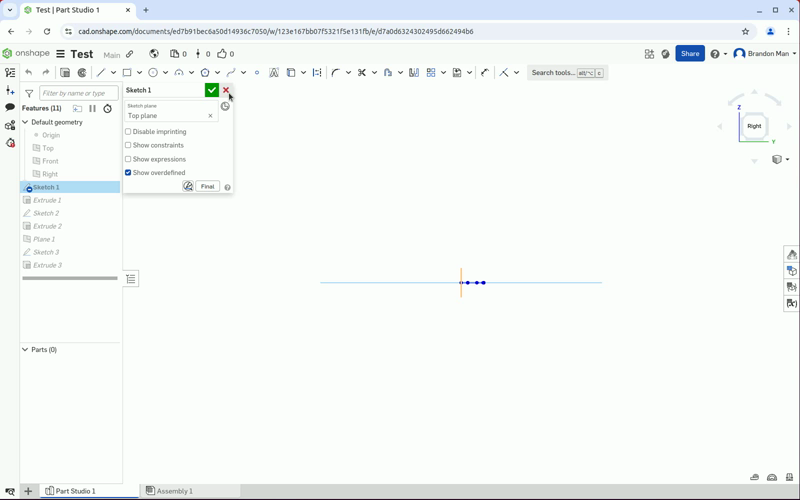
click(229, 92)
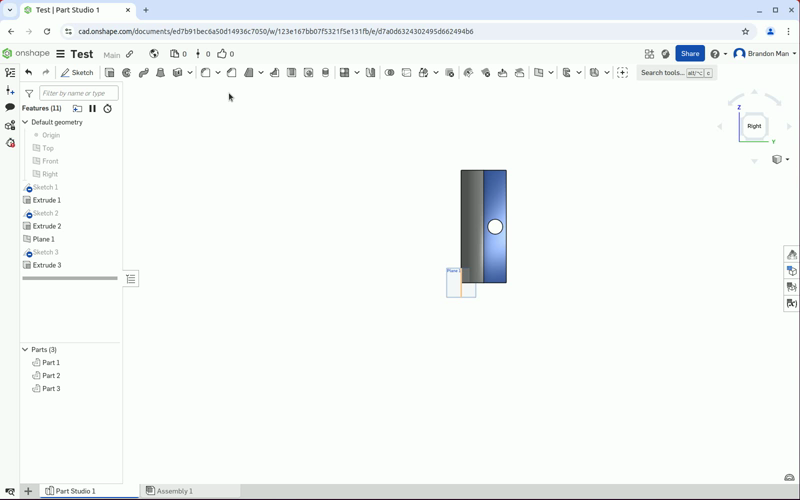
mouse_move(73, 352)
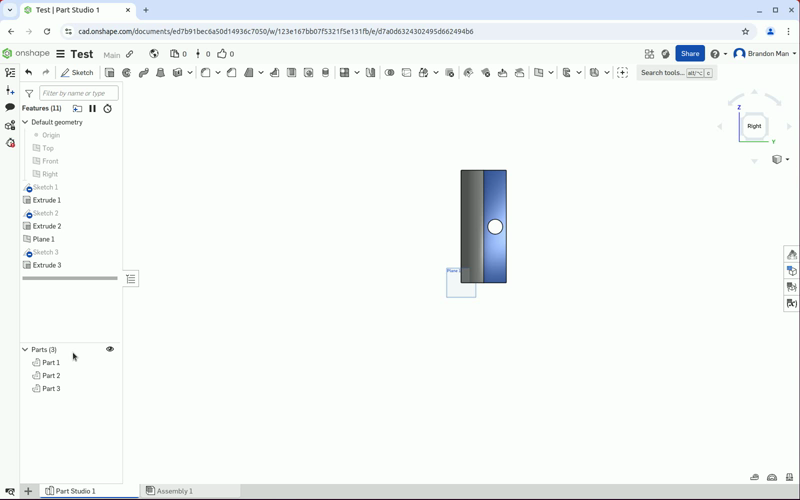
key(y)
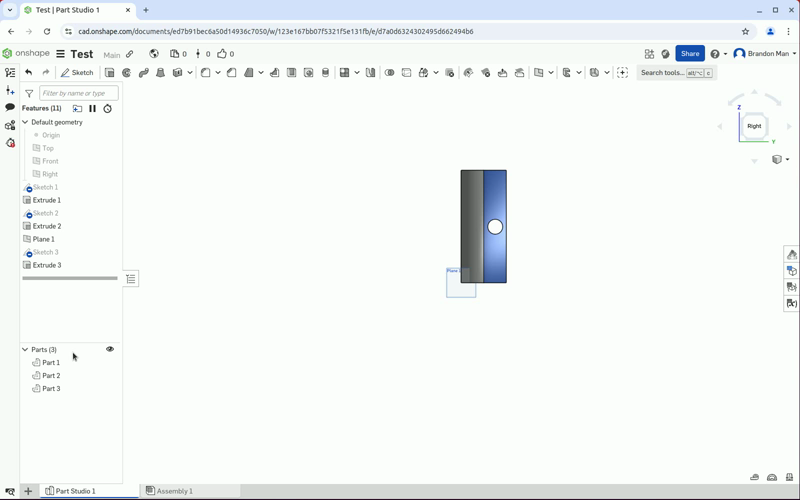
key(shift+p)
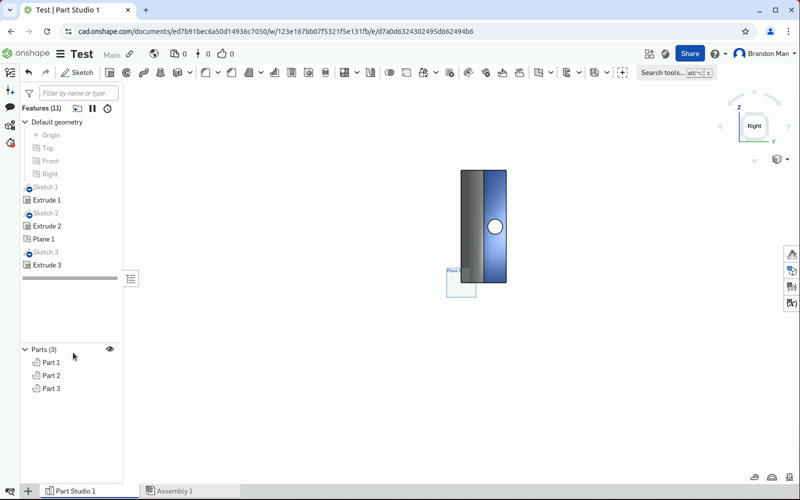
key(space)
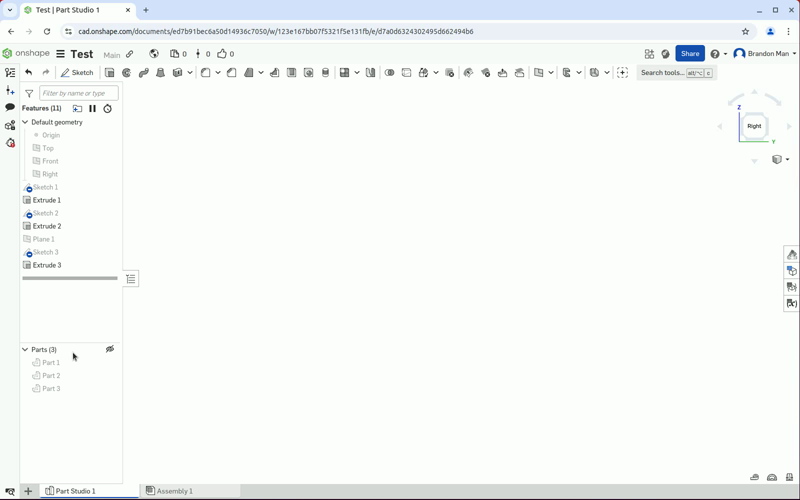
key_down(shift)
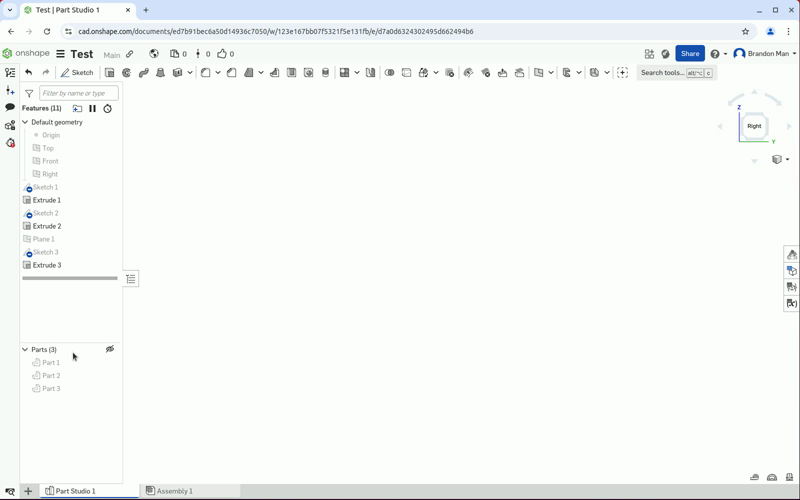
key(right)
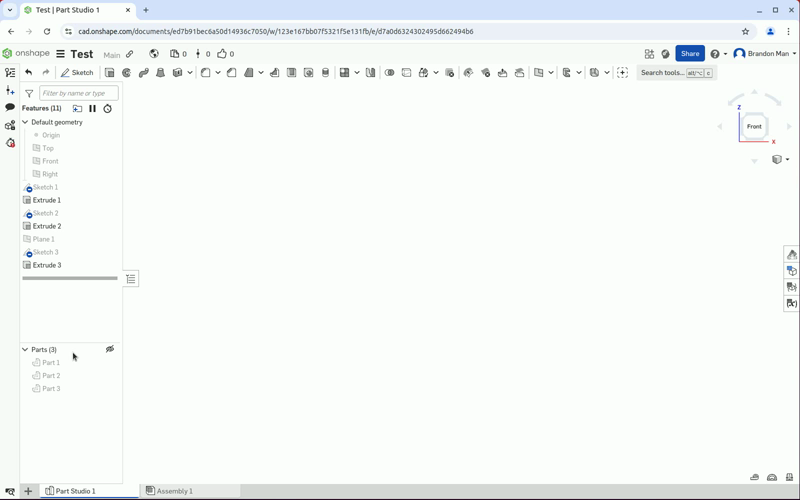
key_up(shift)
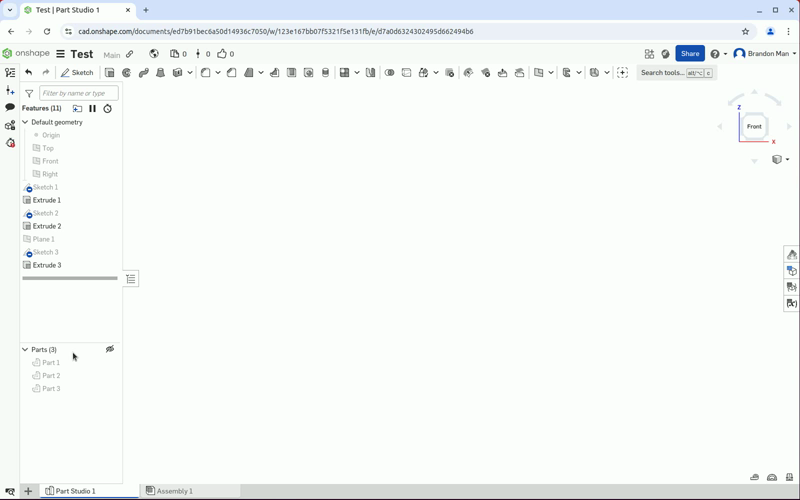
mouse_move(73, 352)
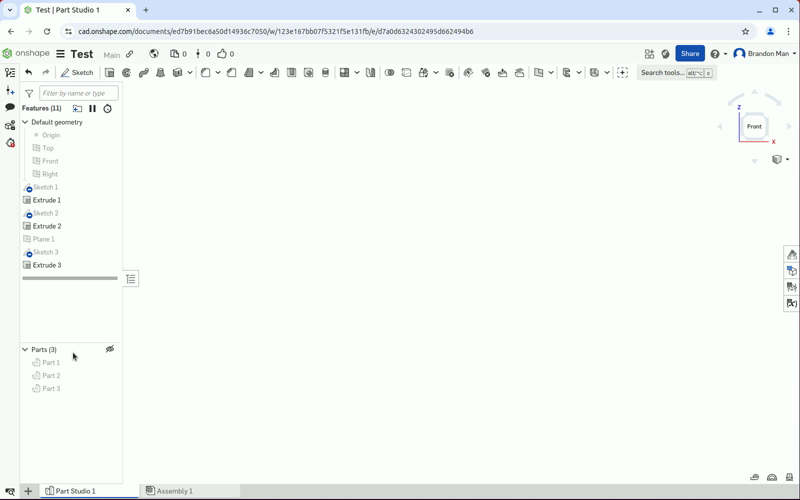
key(shift+y)
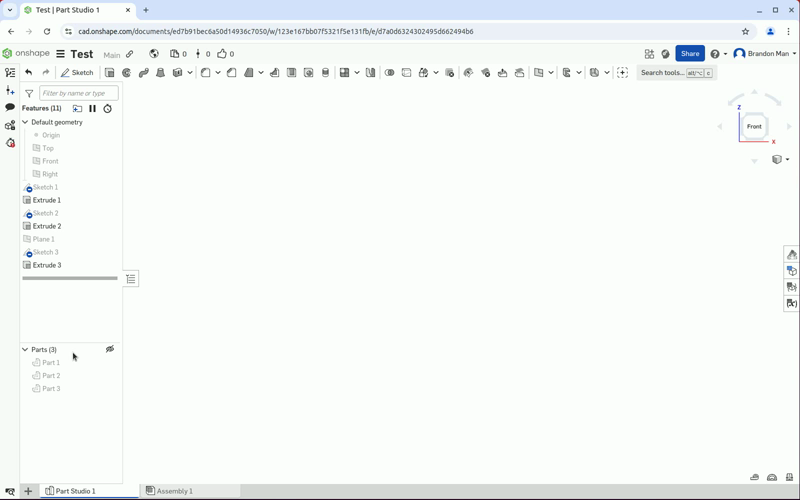
key(shift+s)
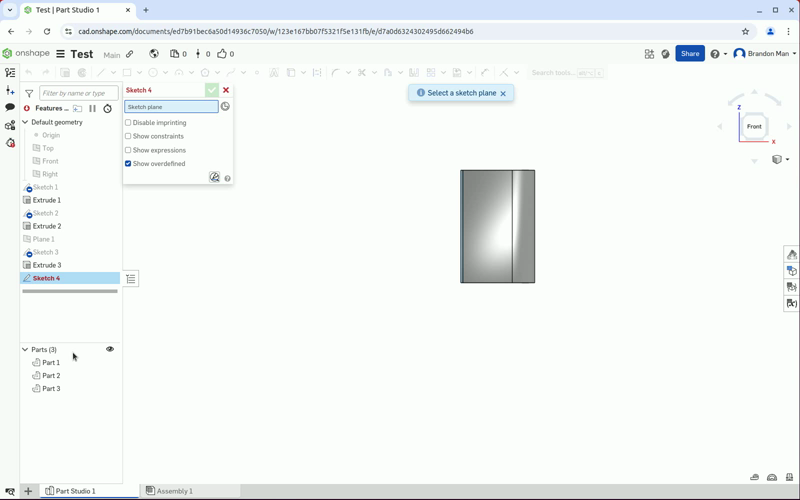
mouse_move(73, 163)
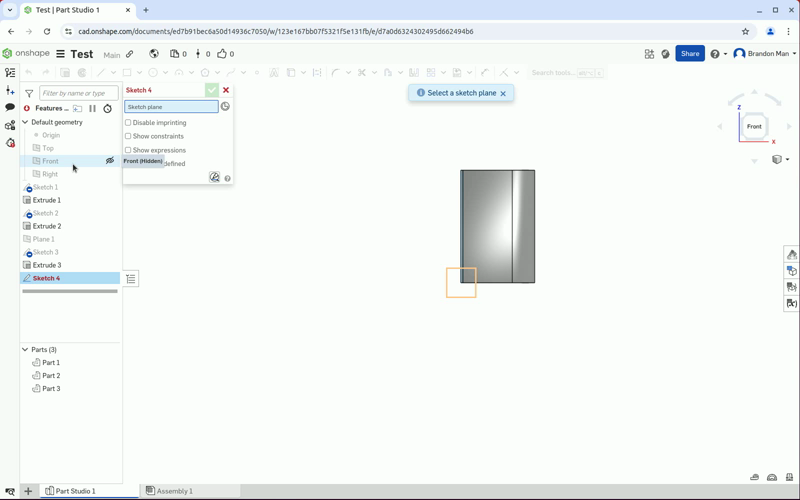
click(73, 163)
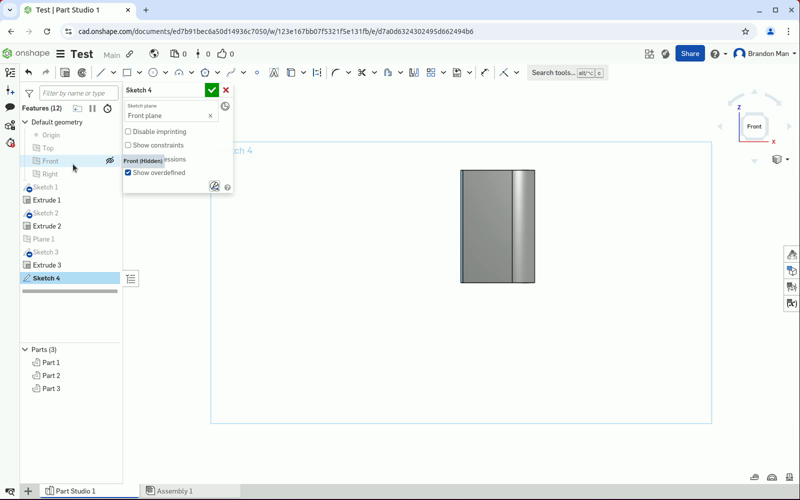
mouse_move(73, 352)
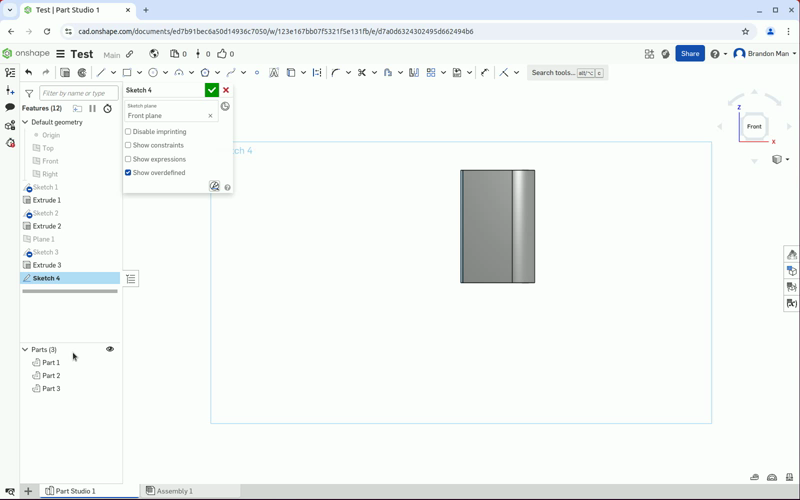
key(y)
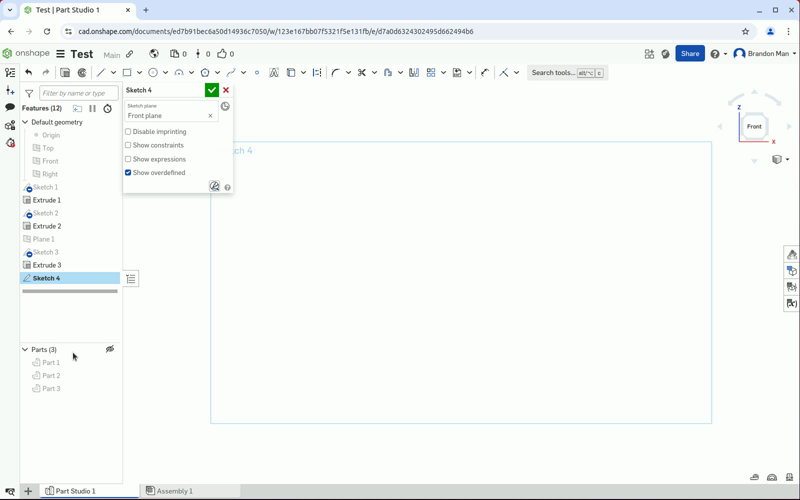
key(l)
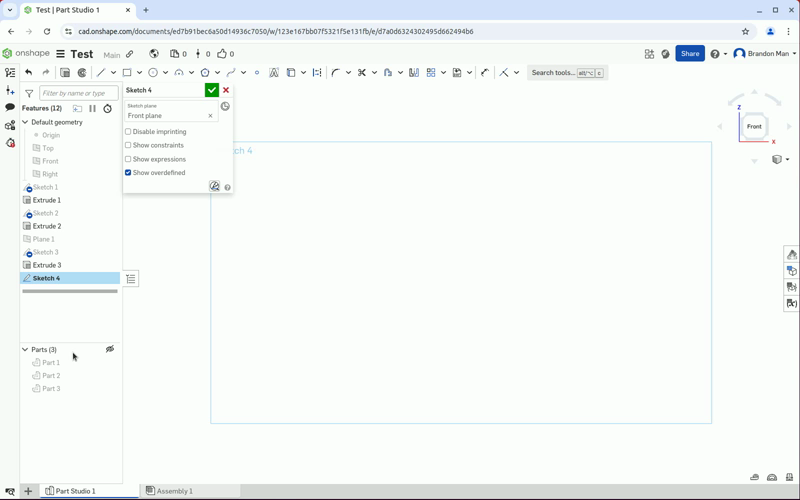
key_down(shift)
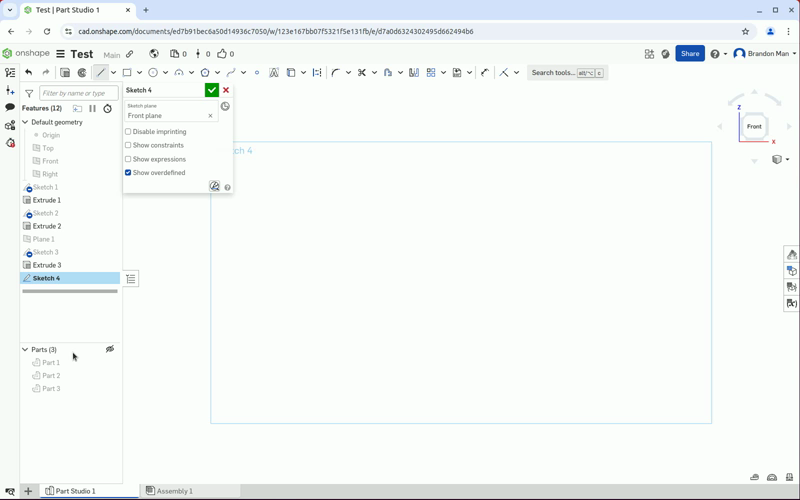
mouse_move(474, 246)
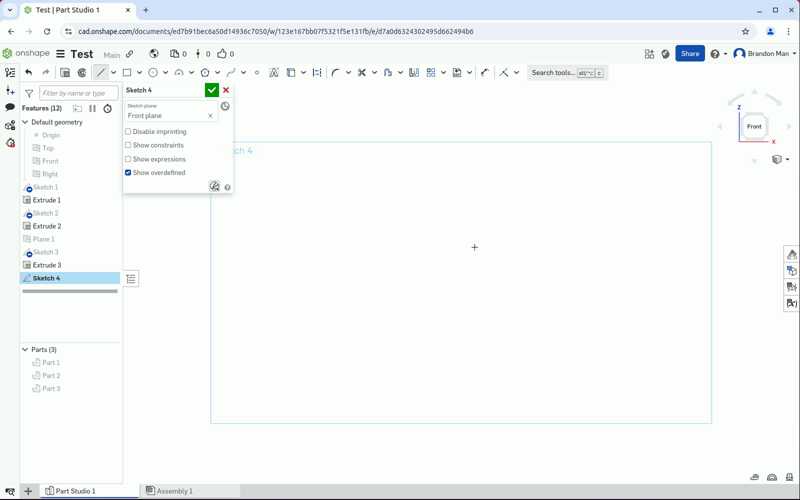
click(474, 246)
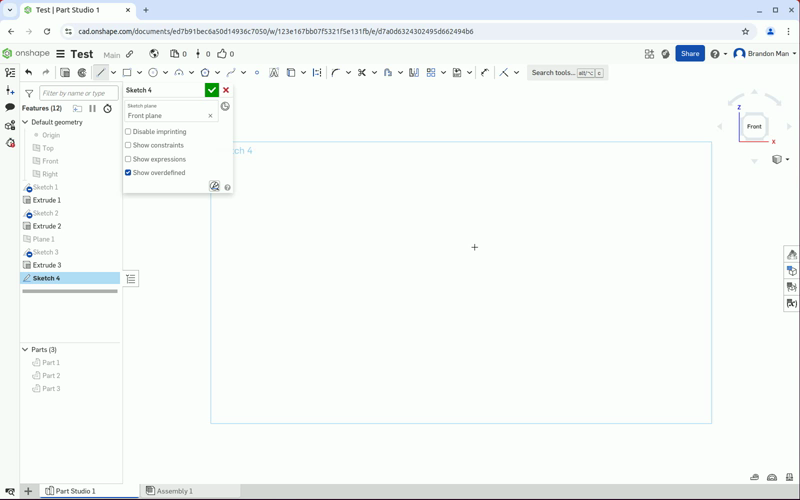
key_up(shift)
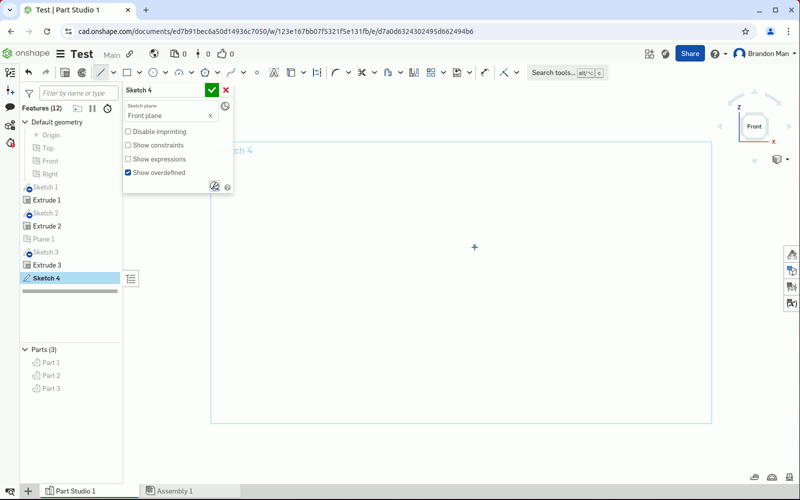
key_down(shift)
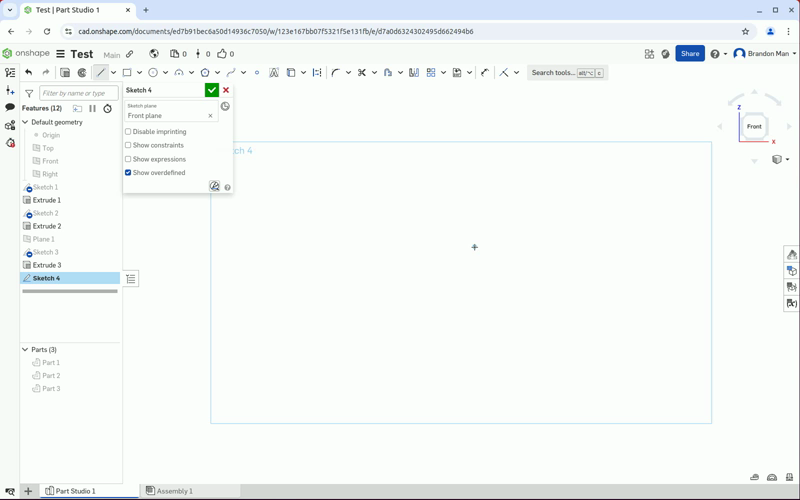
mouse_move(504, 246)
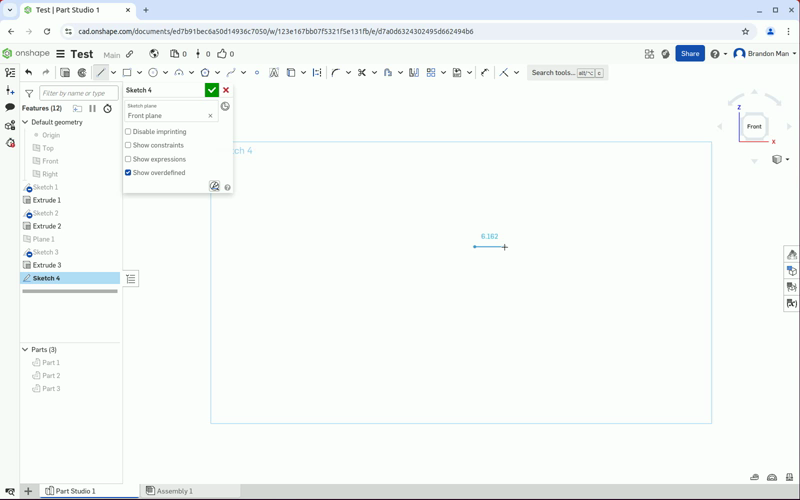
mouse_move(492, 246)
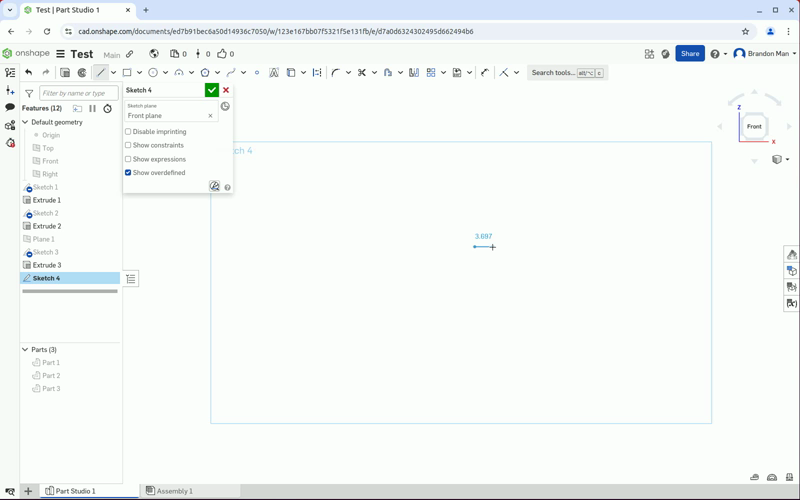
click(492, 246)
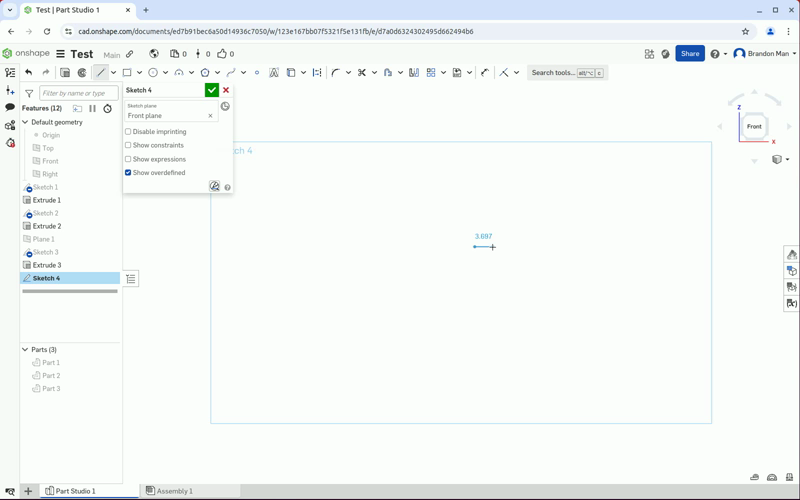
key_up(shift)
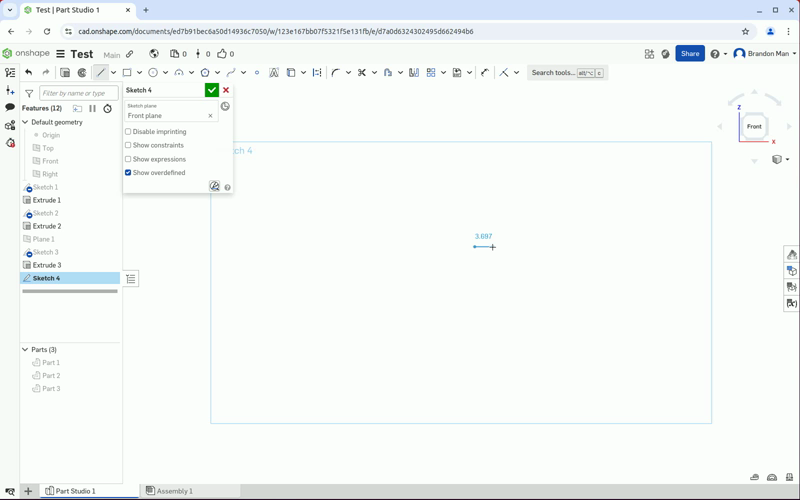
key_down(shift)
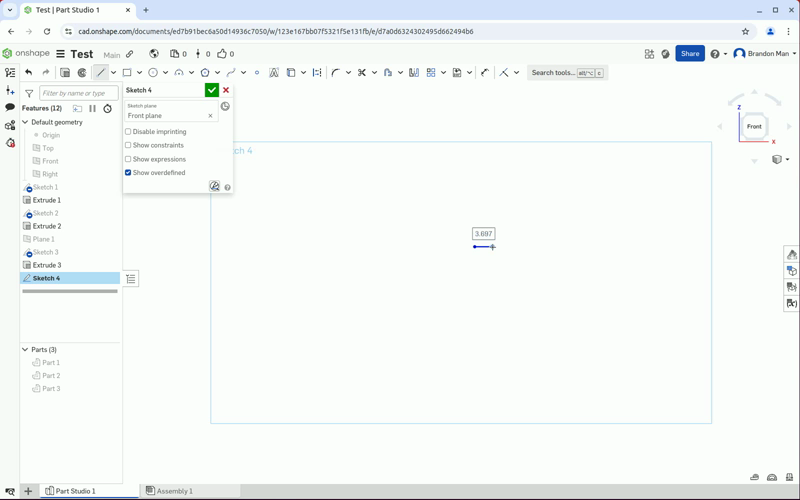
mouse_move(522, 246)
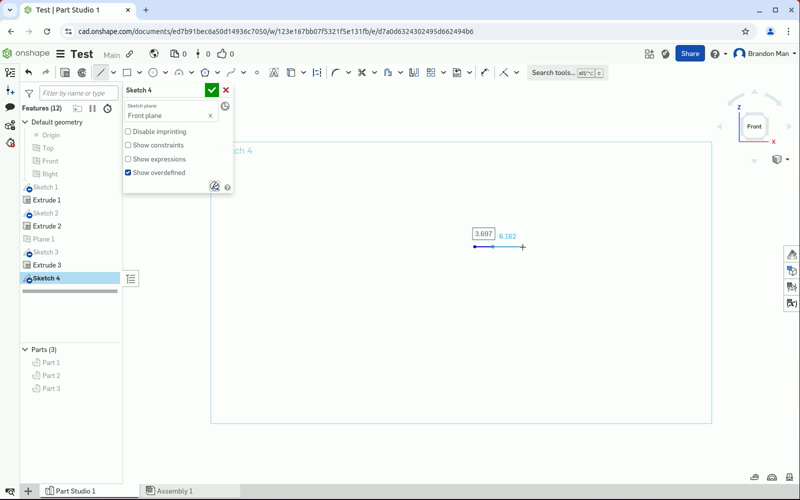
mouse_move(492, 201)
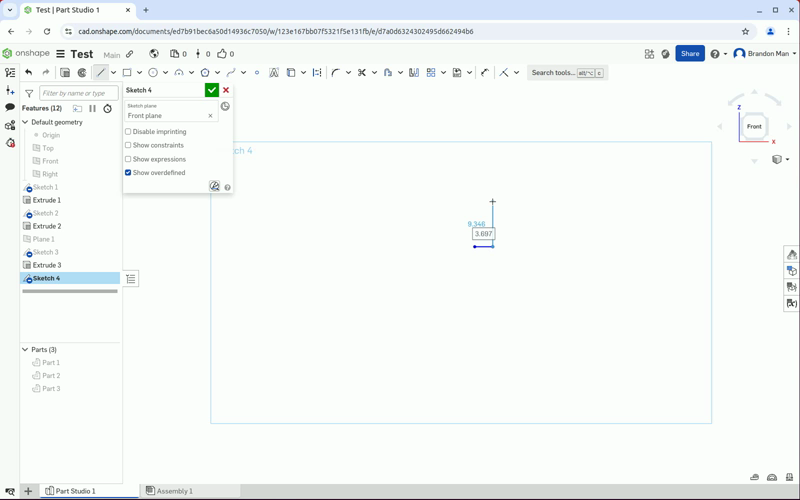
click(492, 201)
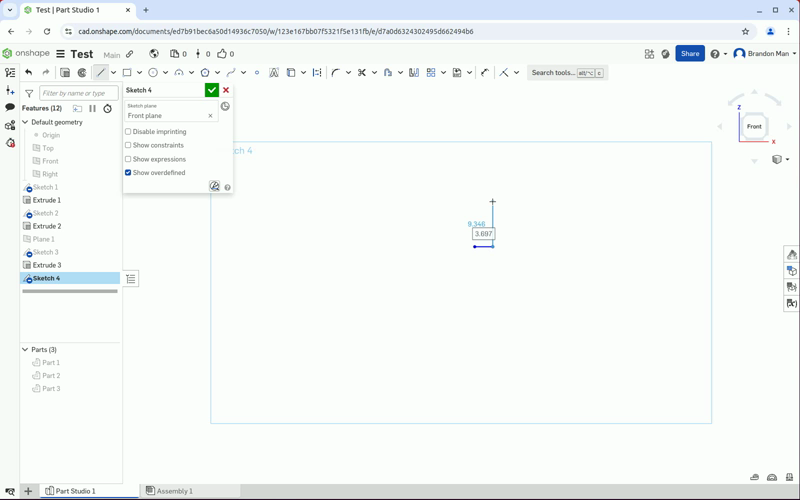
key_up(shift)
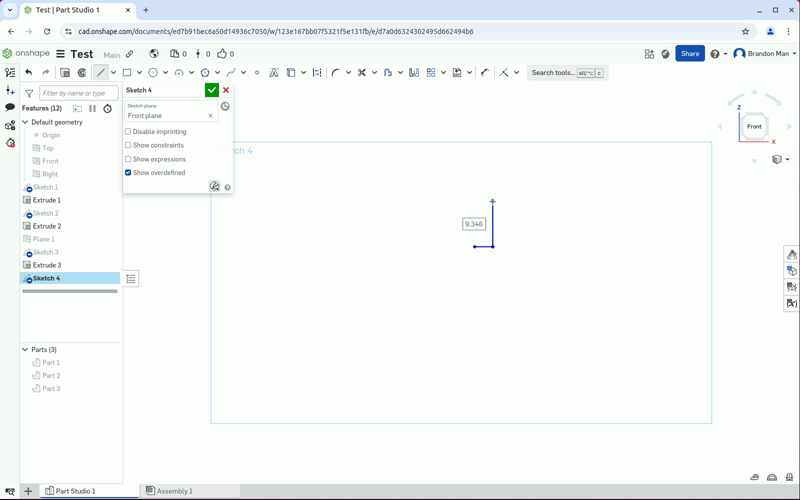
key_down(shift)
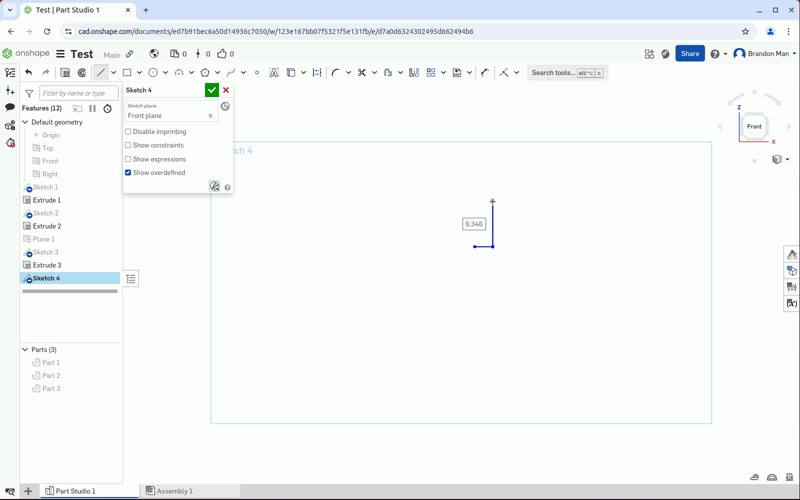
mouse_move(522, 201)
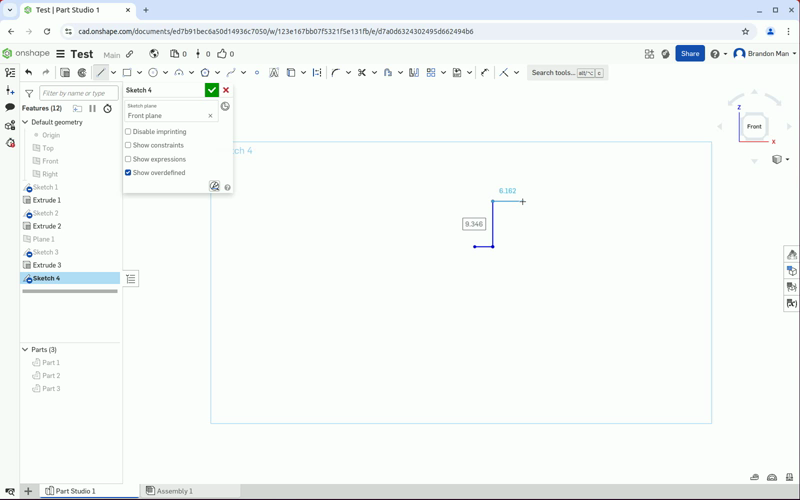
mouse_move(474, 201)
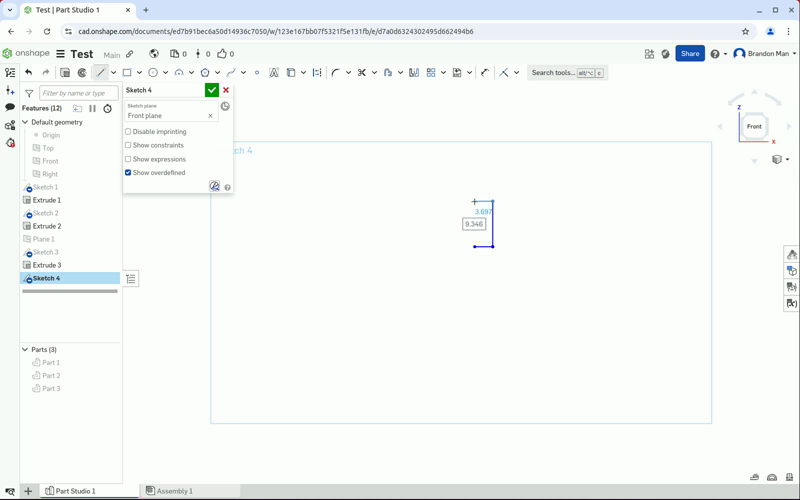
click(474, 201)
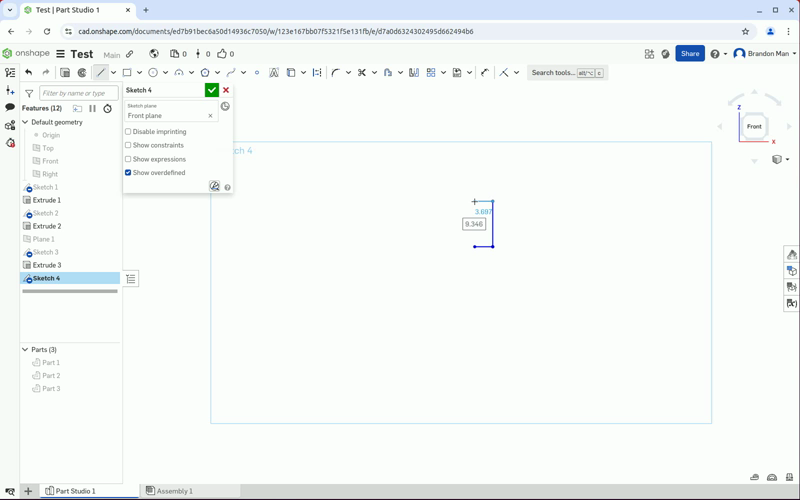
key_up(shift)
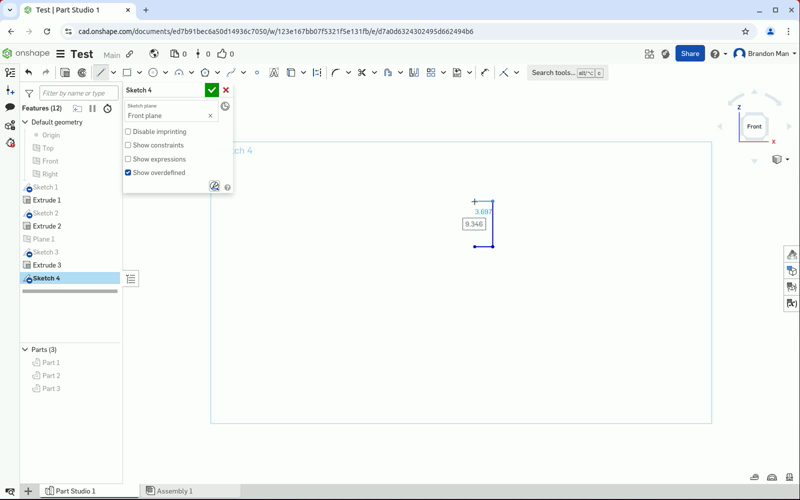
mouse_move(504, 201)
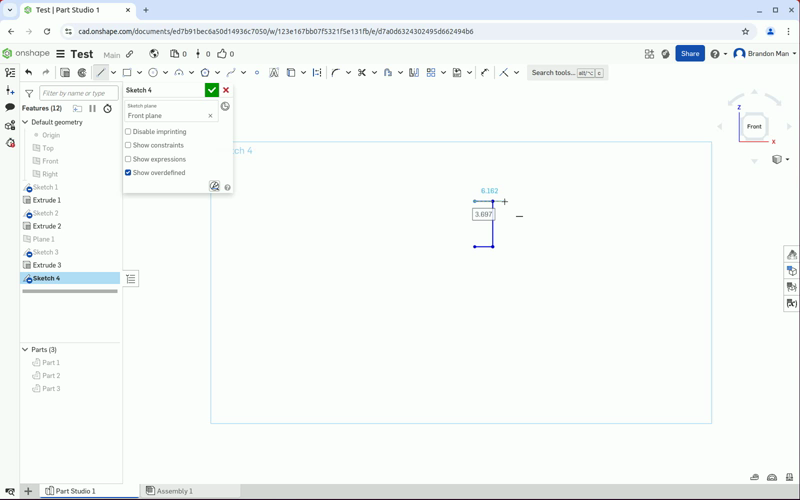
key_down(shift)
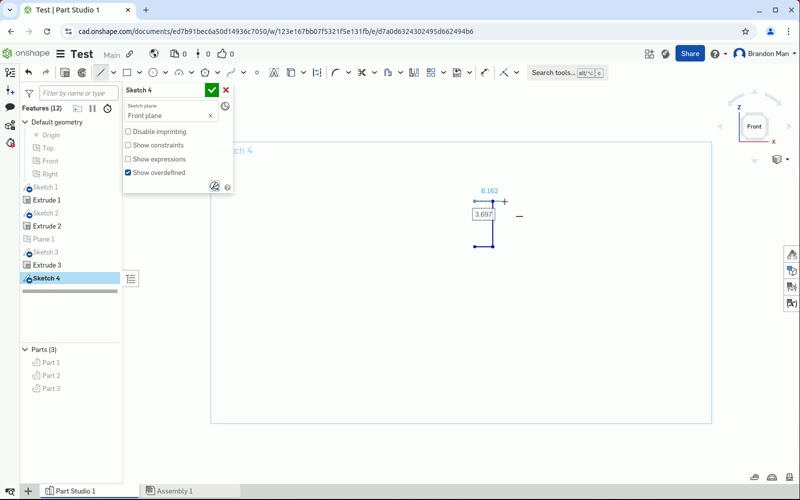
mouse_move(474, 246)
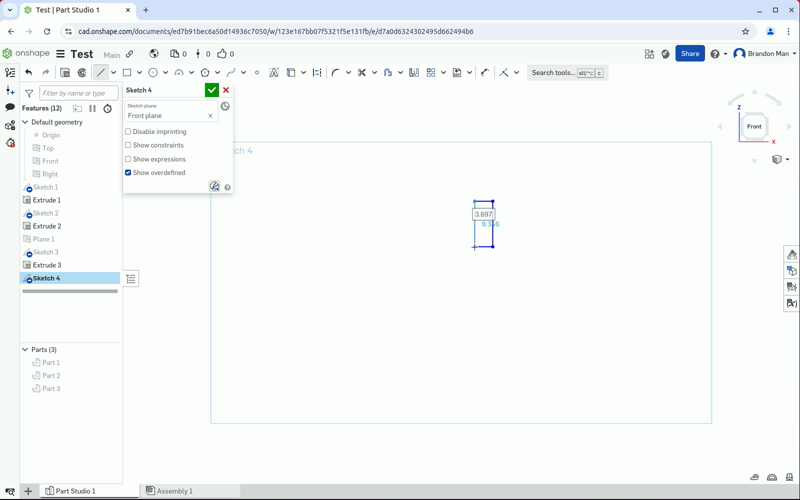
key_up(shift)
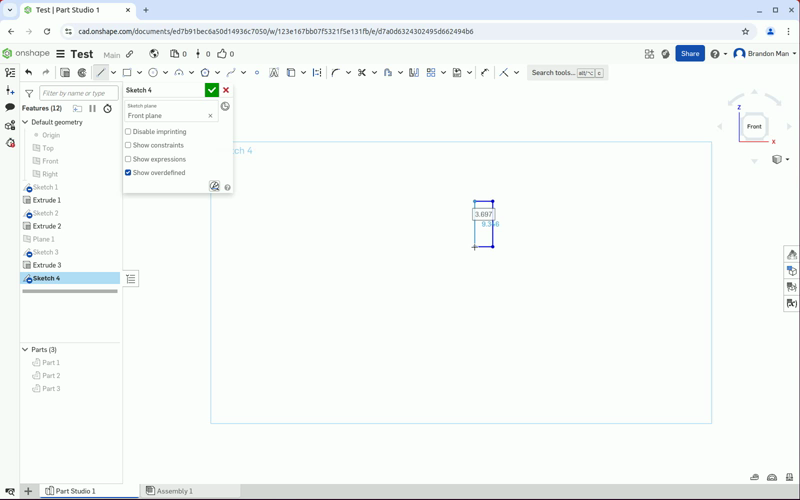
click(474, 246)
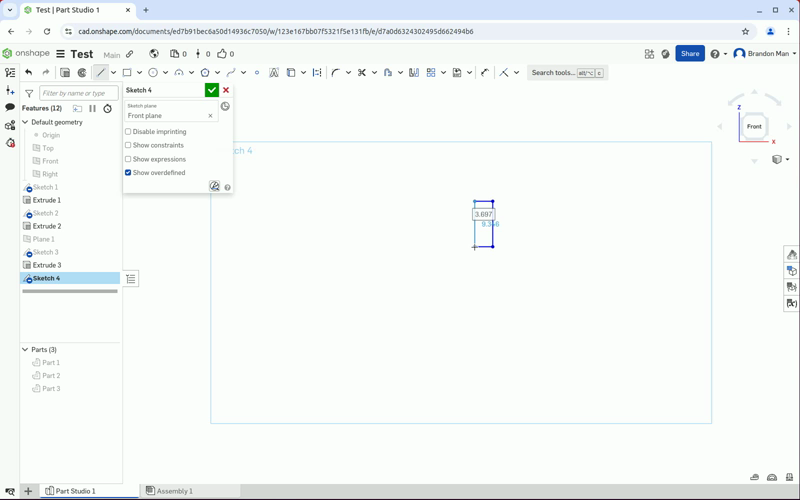
key(esc)
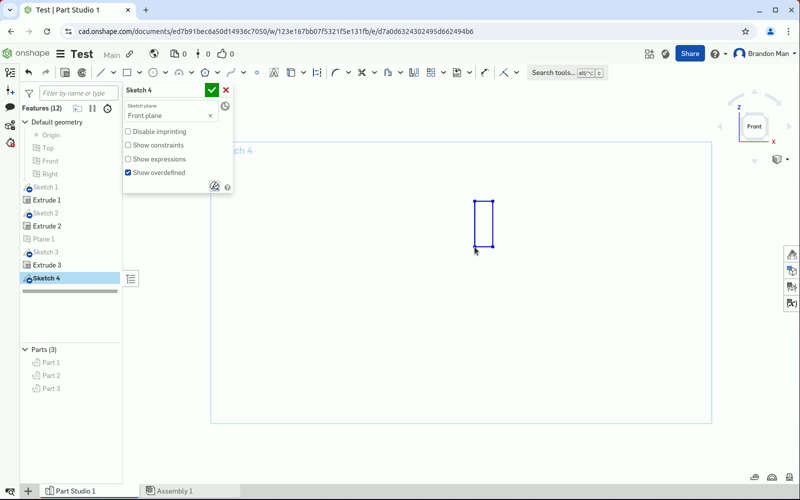
mouse_move(477, 229)
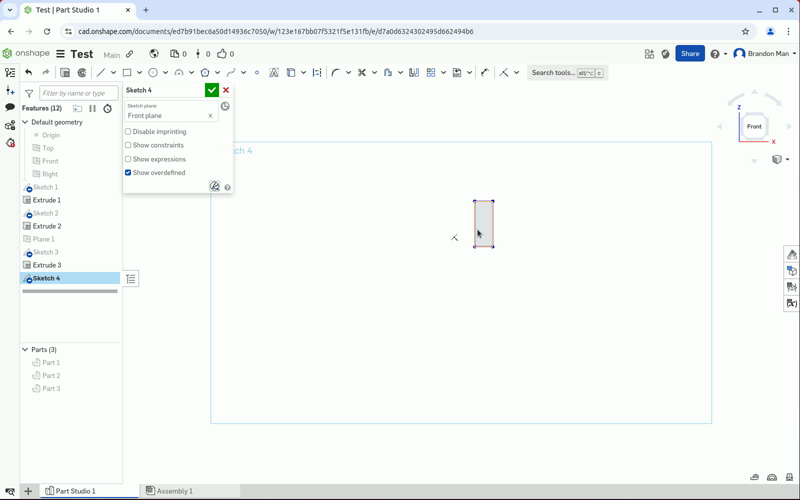
scroll(6)
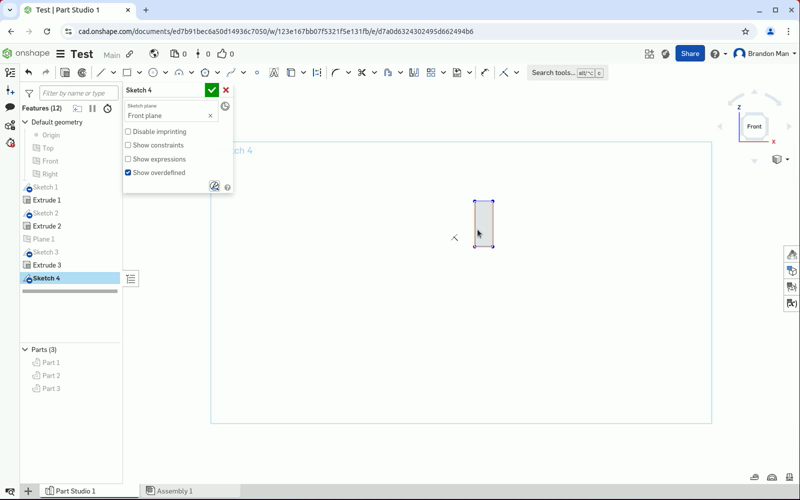
scroll(6)
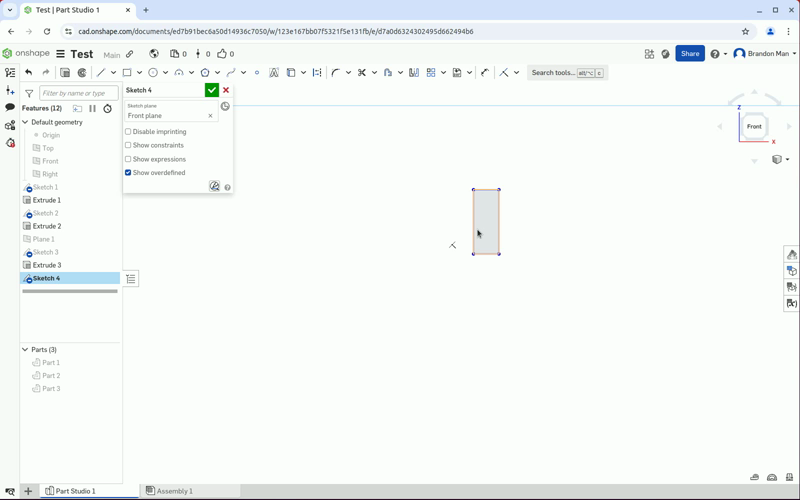
scroll(6)
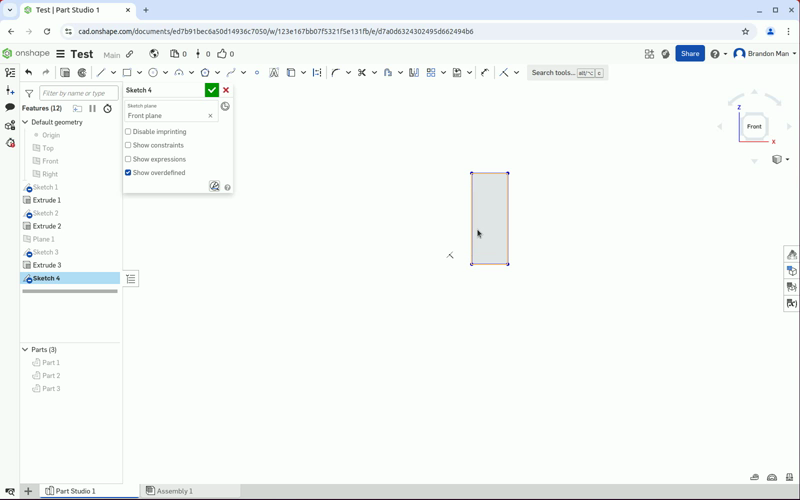
scroll(6)
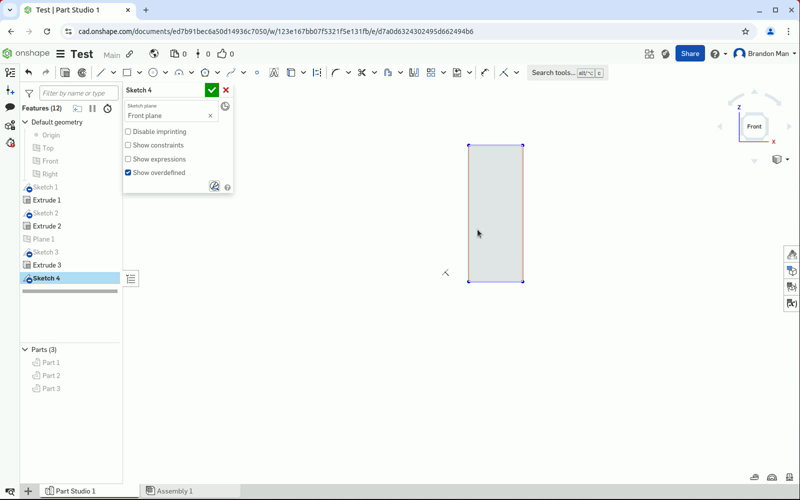
scroll(6)
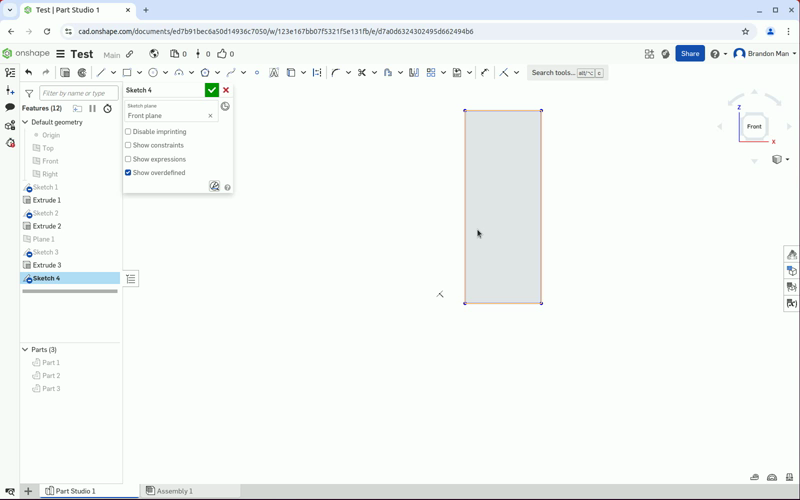
scroll(6)
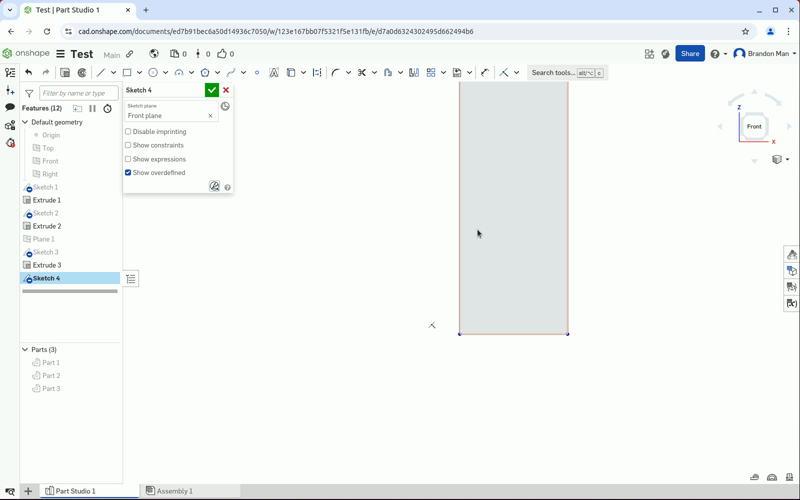
scroll(6)
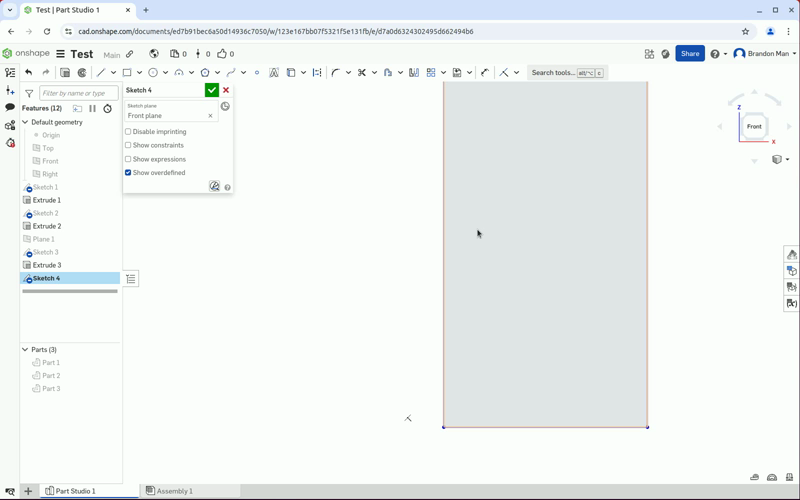
click(477, 229)
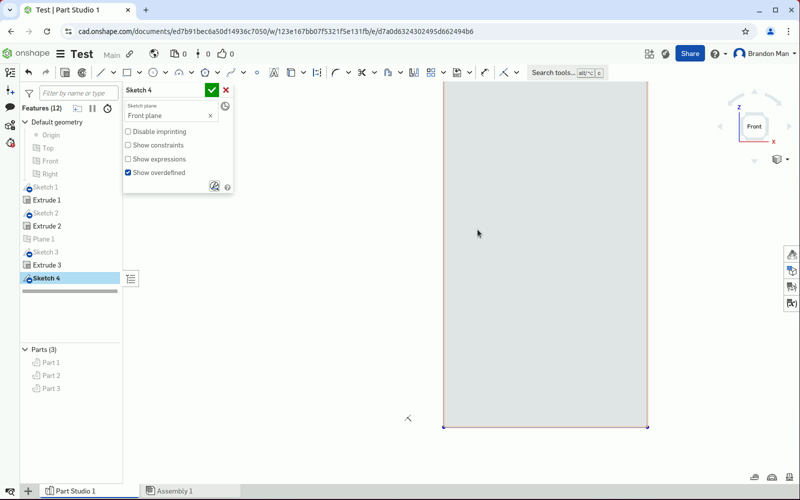
scroll(-6)
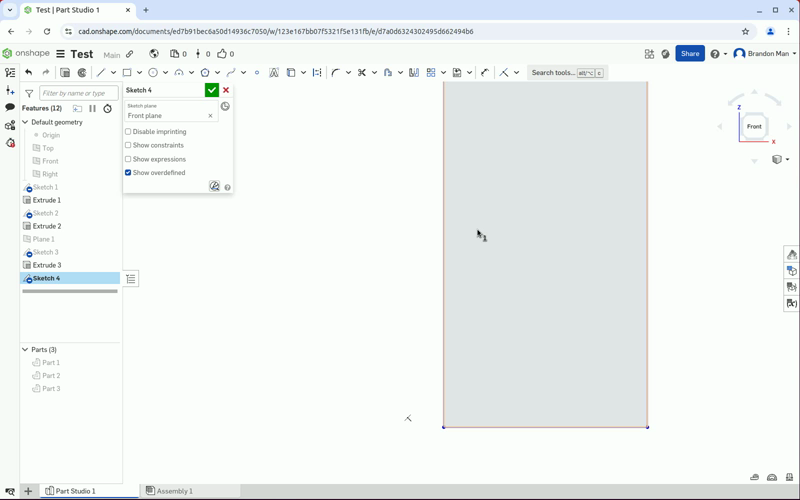
scroll(-6)
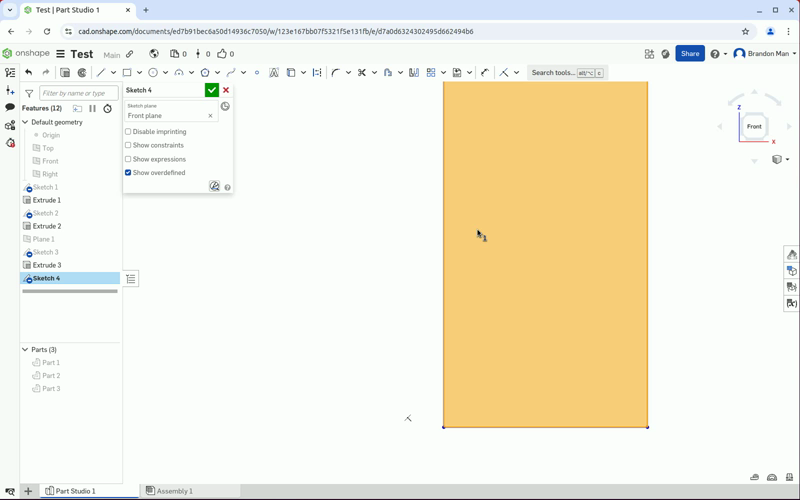
scroll(-6)
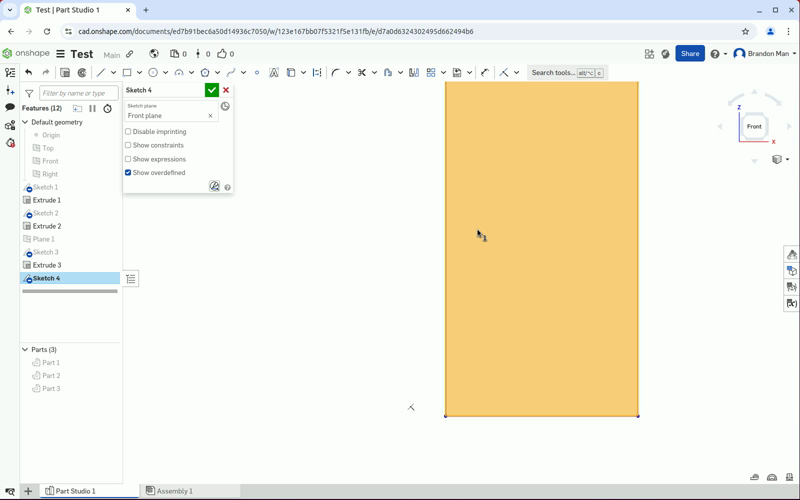
scroll(-6)
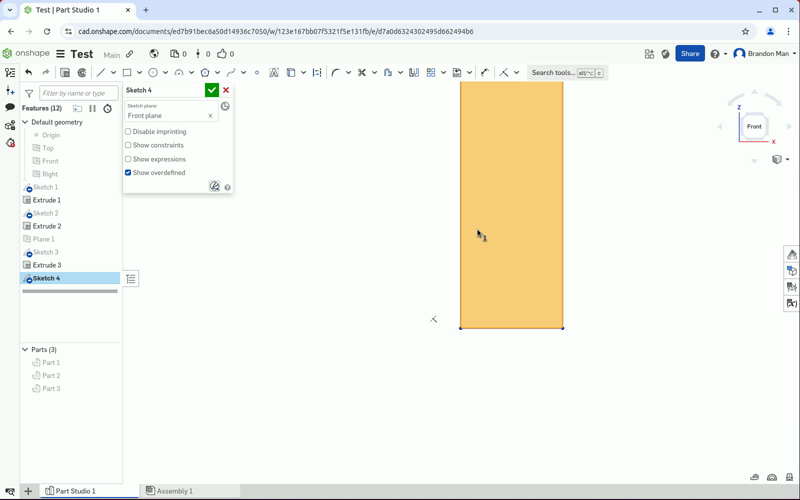
scroll(-6)
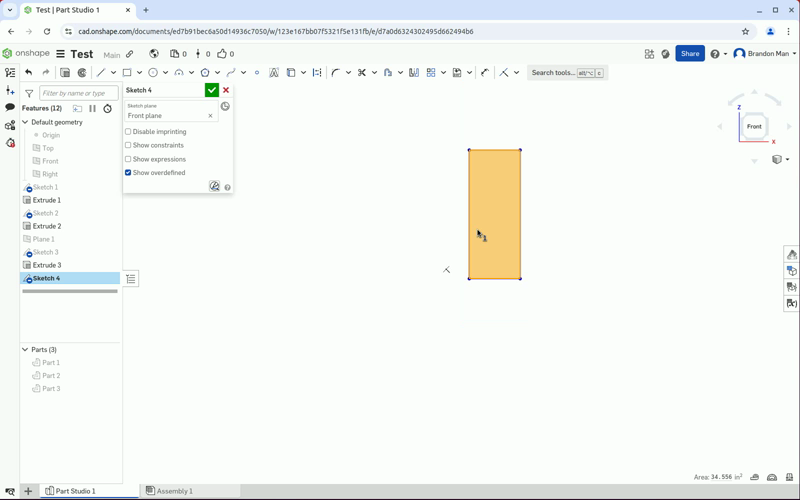
scroll(-6)
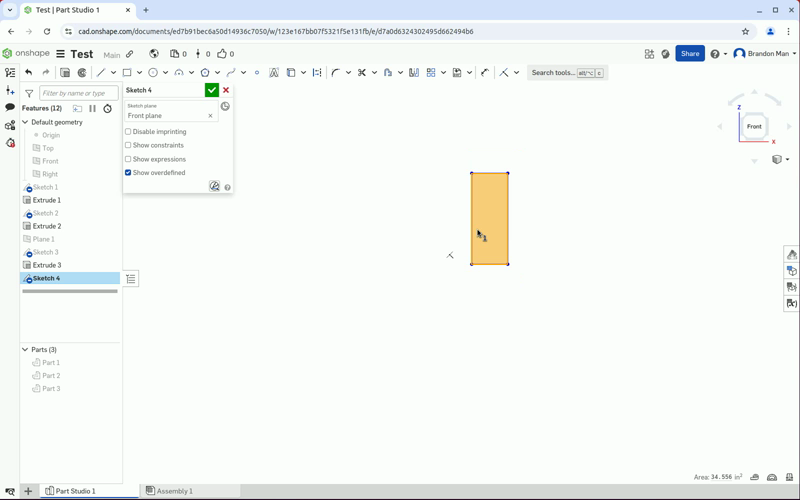
scroll(-6)
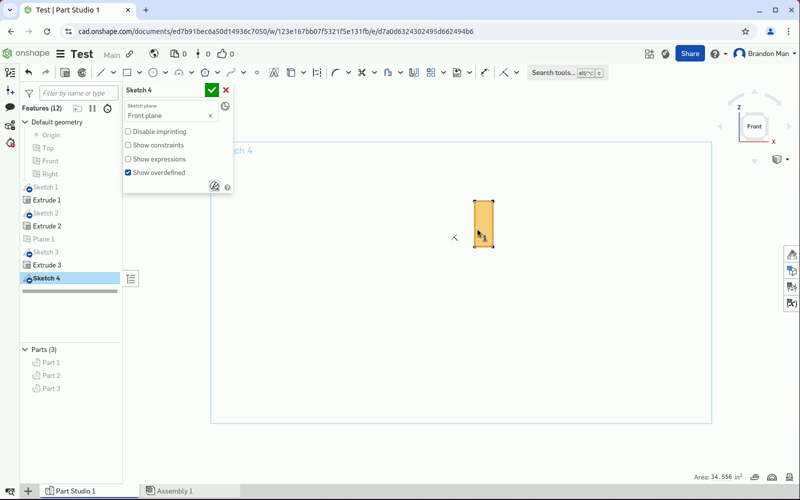
mouse_move(73, 352)
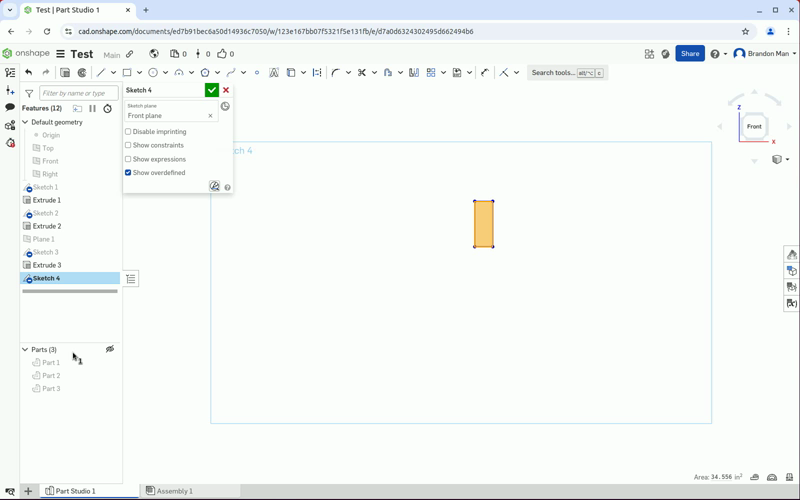
key(shift+y)
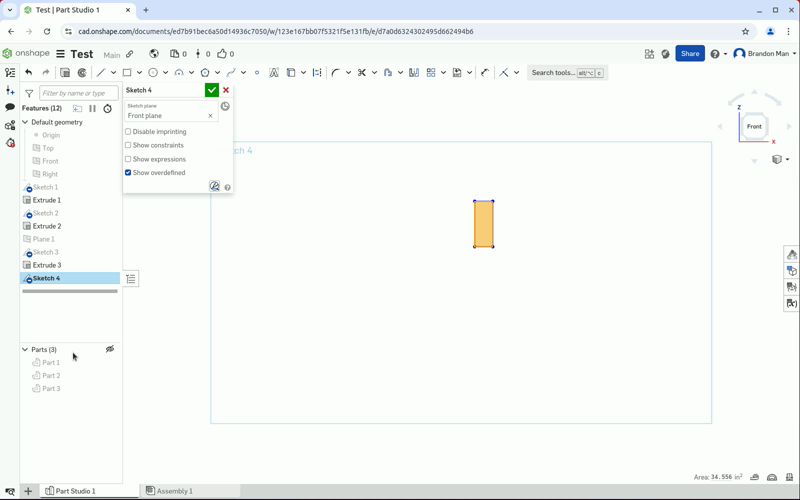
key(shift+e)
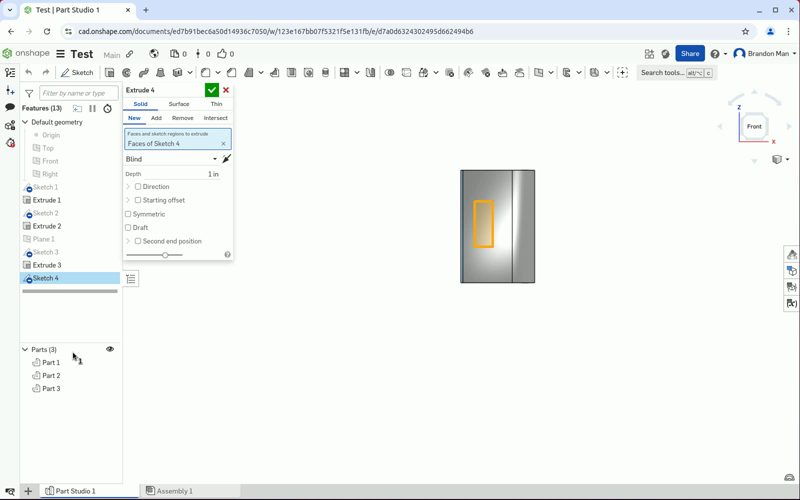
mouse_move(143, 106)
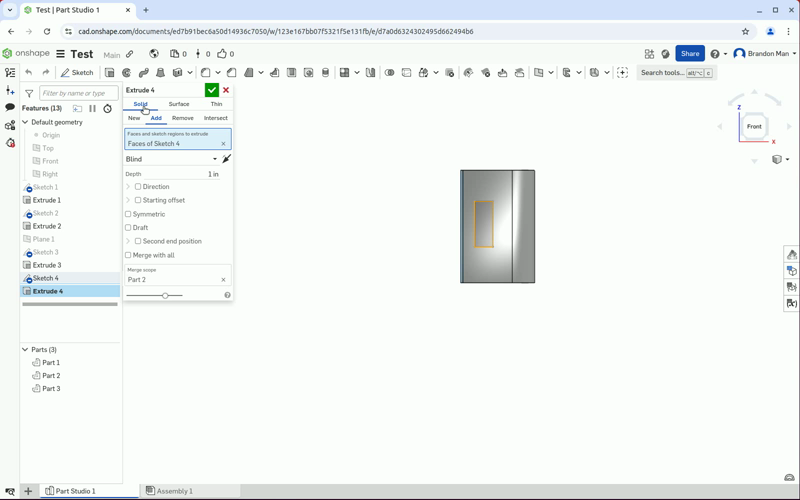
click(143, 106)
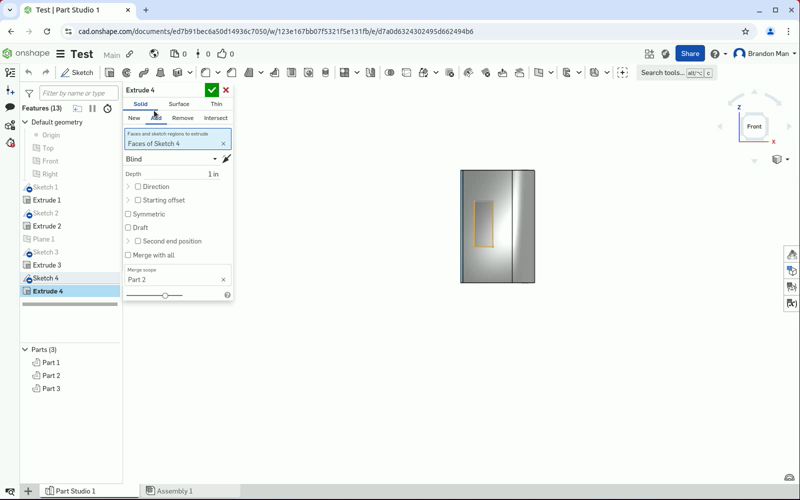
mouse_move(186, 120)
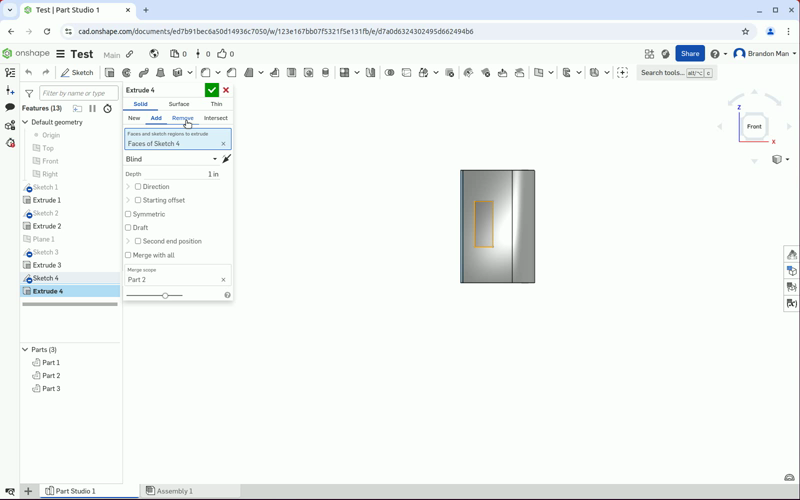
click(186, 120)
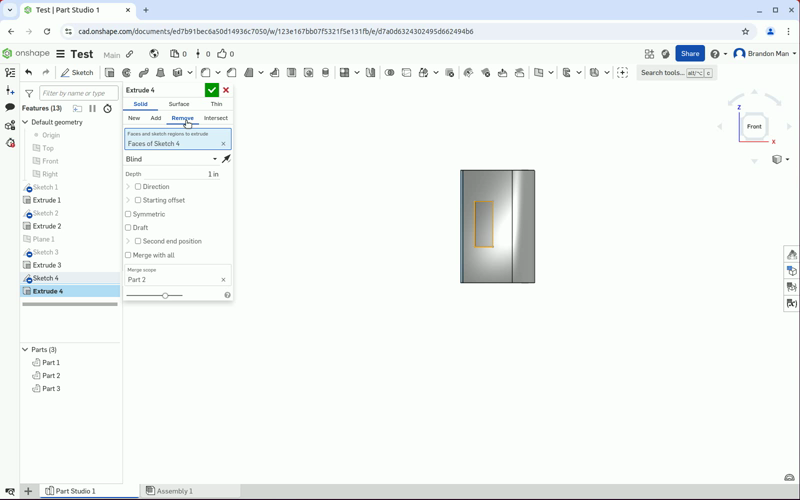
key(tab, 4)
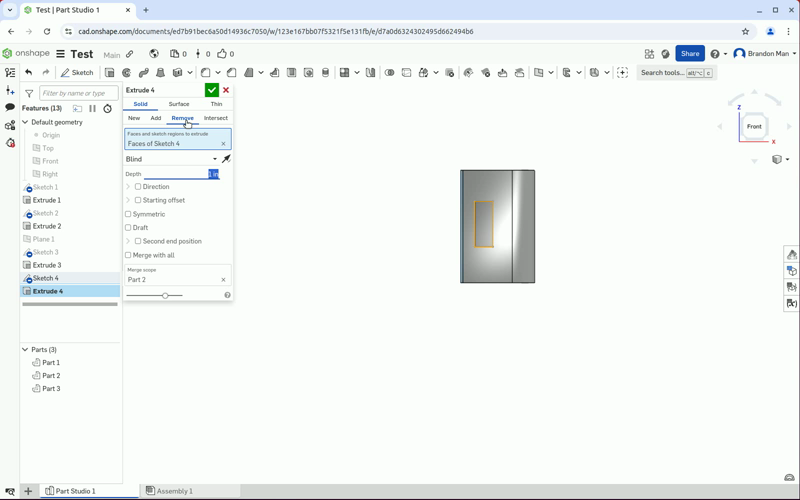
text(23.108)
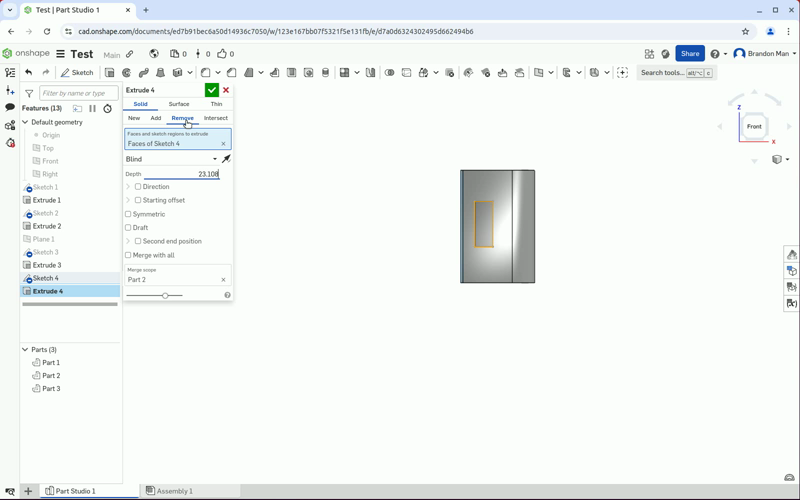
key(tab, 6)
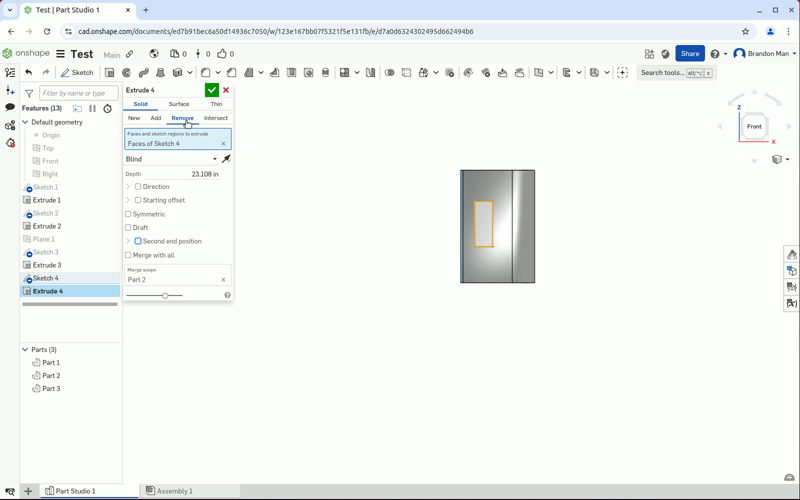
key(space)
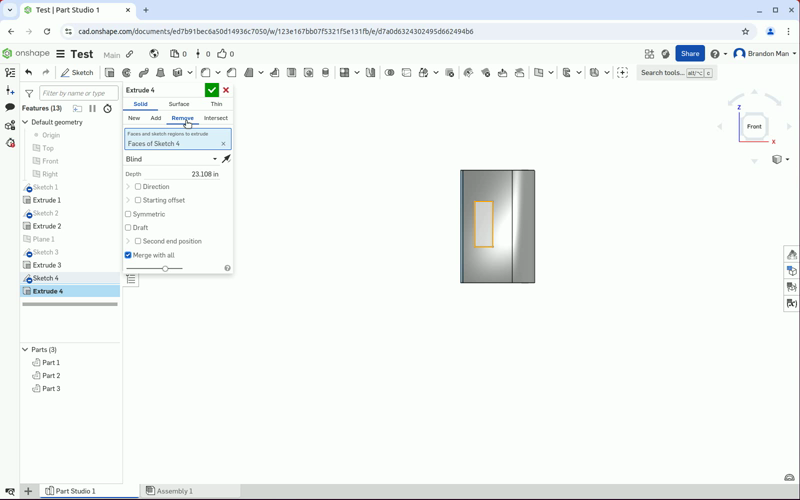
key(enter)
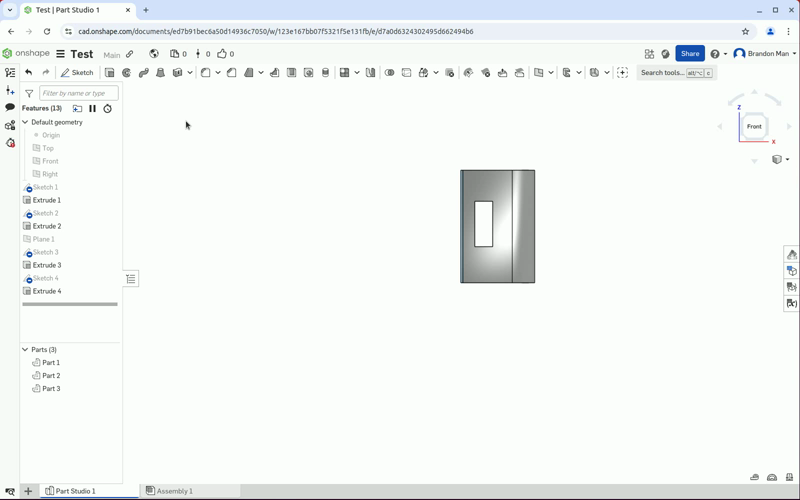
key(shift+h)
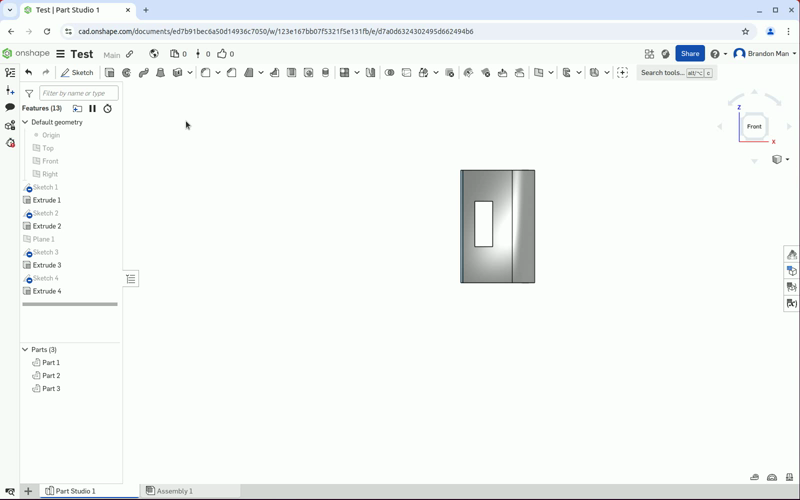
key(shift+h)
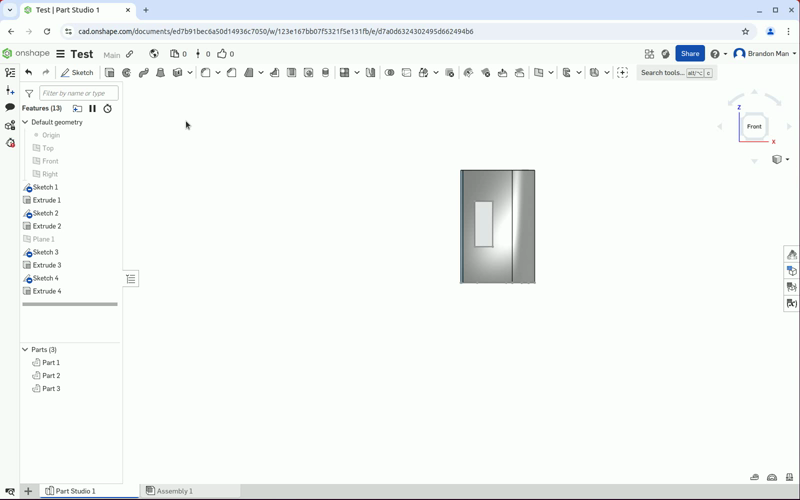
key(shift+7)
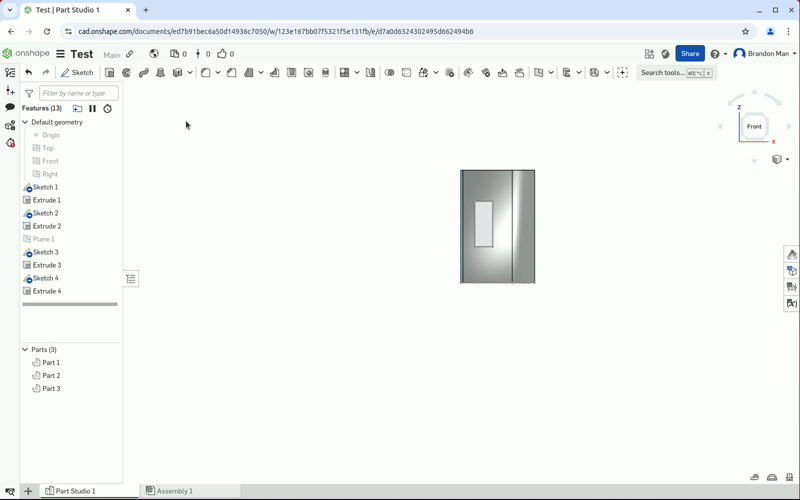
key(left, 2)
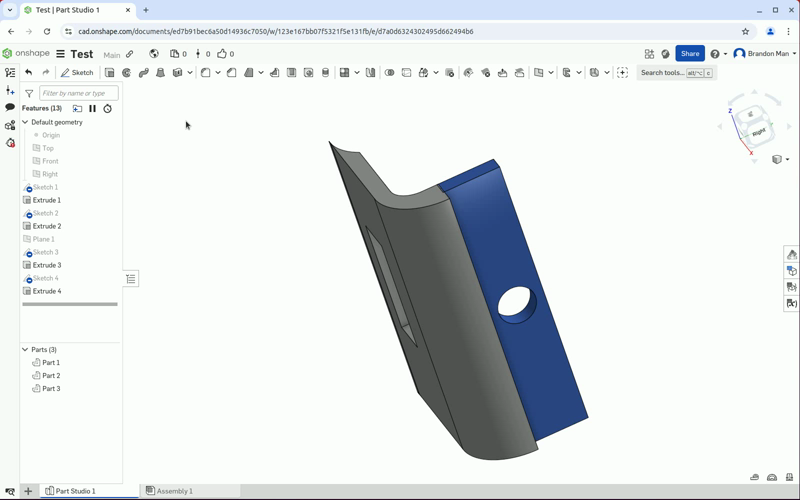
key(down, 2)
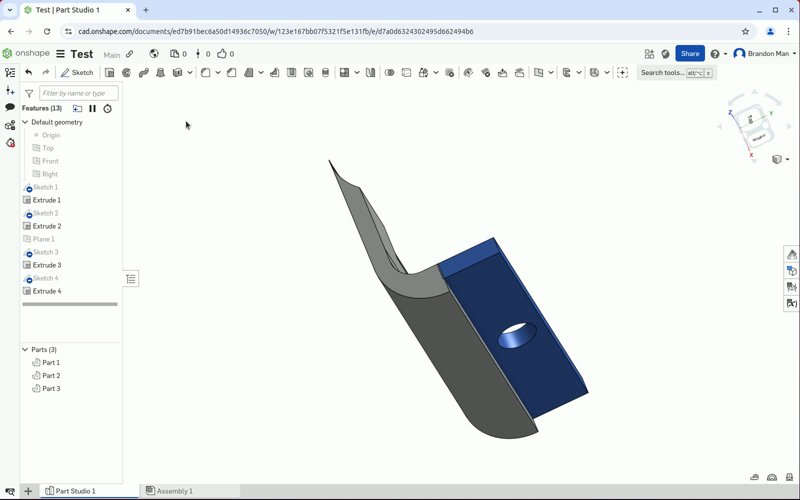
key(up, 2)
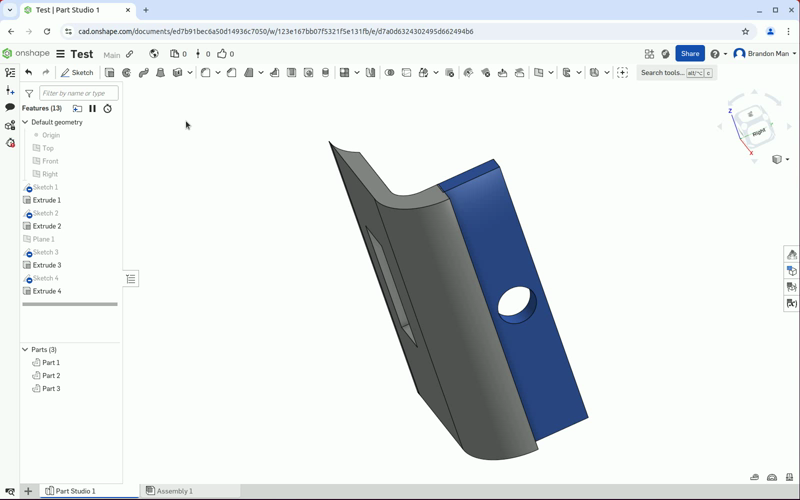
key(right, 2)
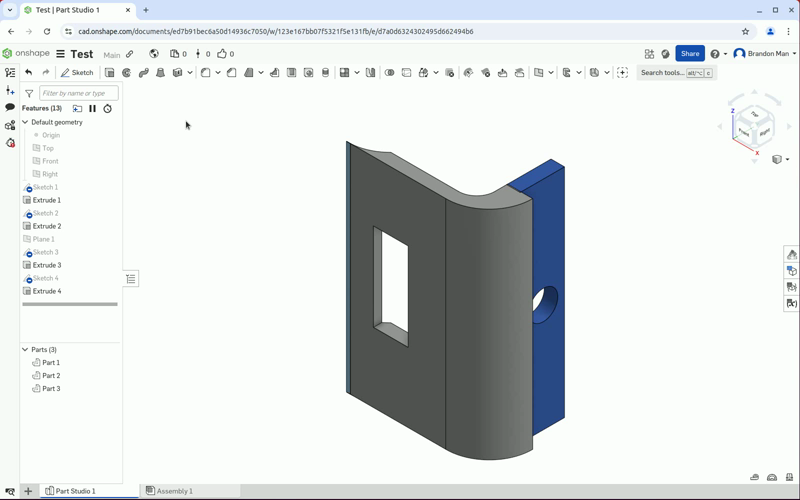
mouse_move(73, 189)
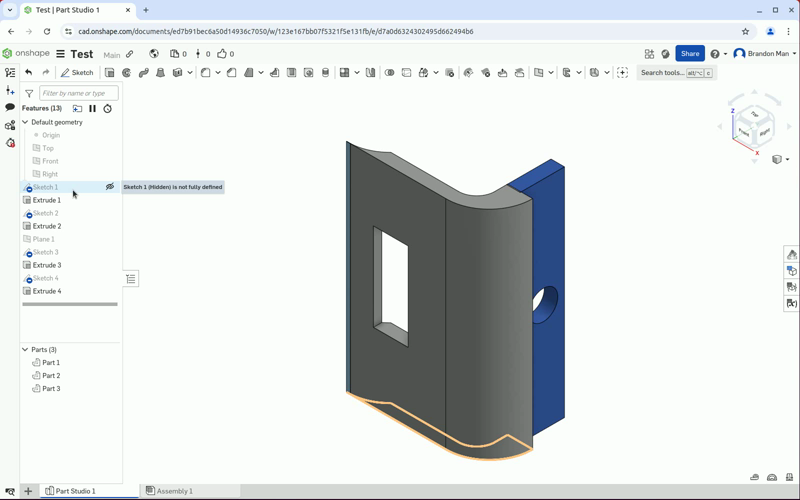
click(73, 189)